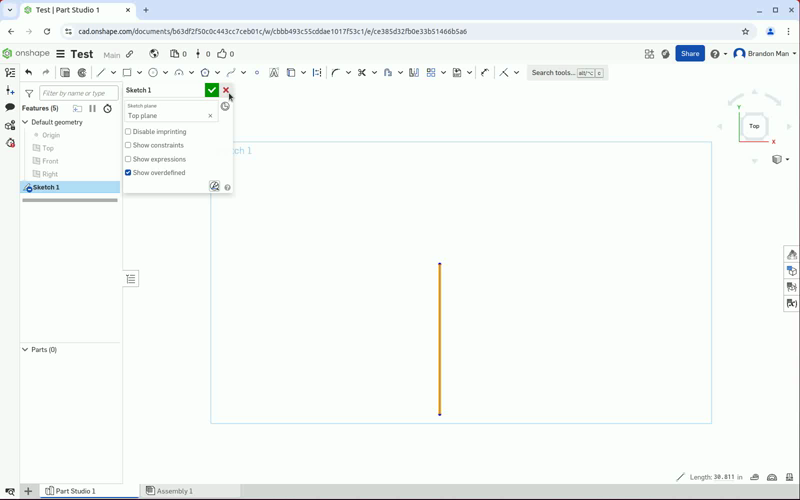
key(shift+h)
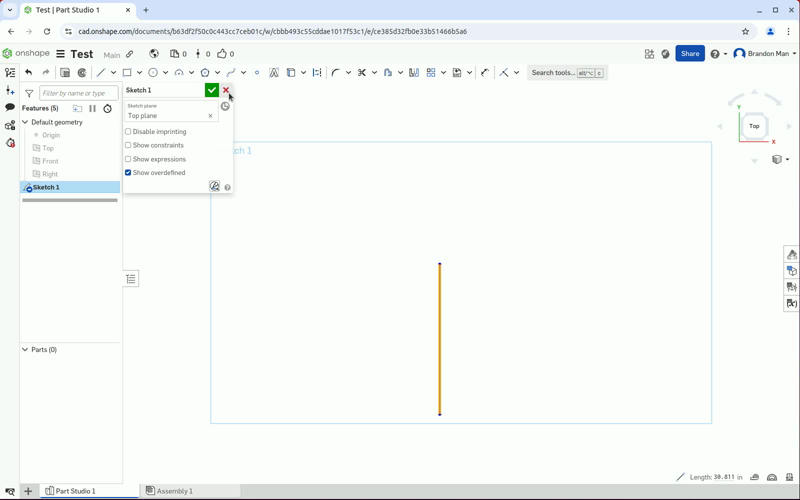
key(shift+s)
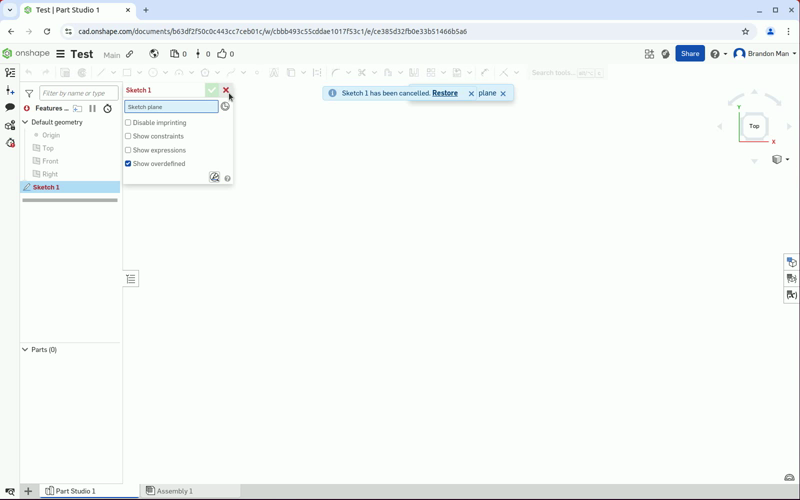
mouse_move(73, 150)
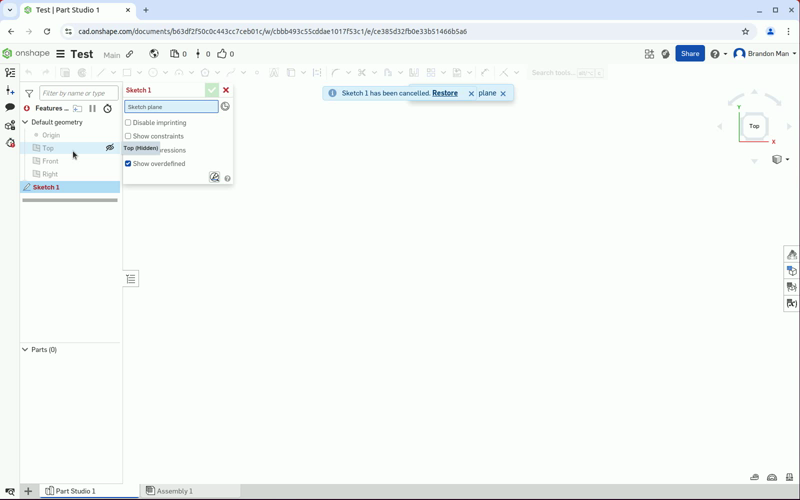
click(73, 150)
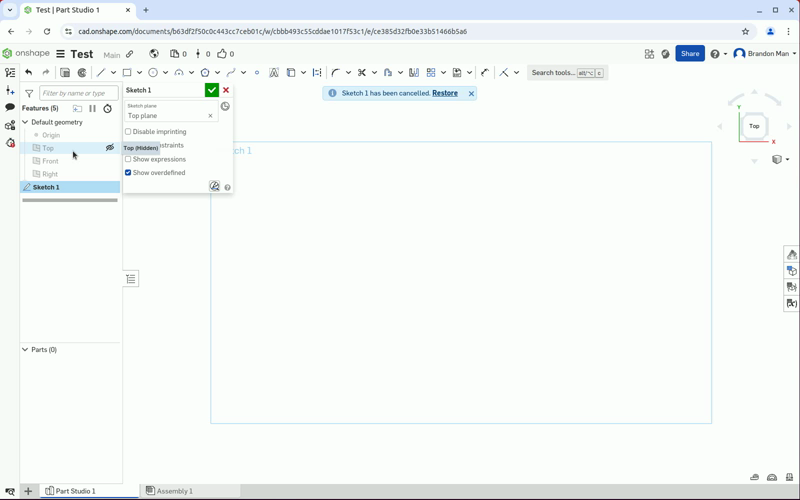
mouse_move(73, 352)
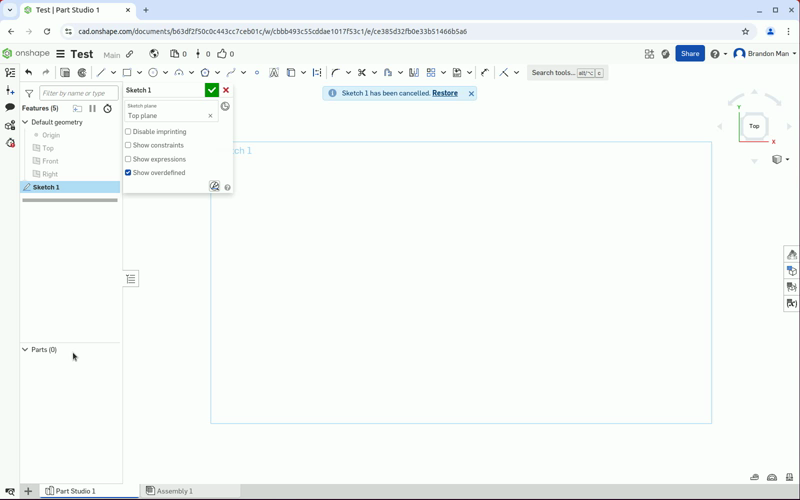
key(y)
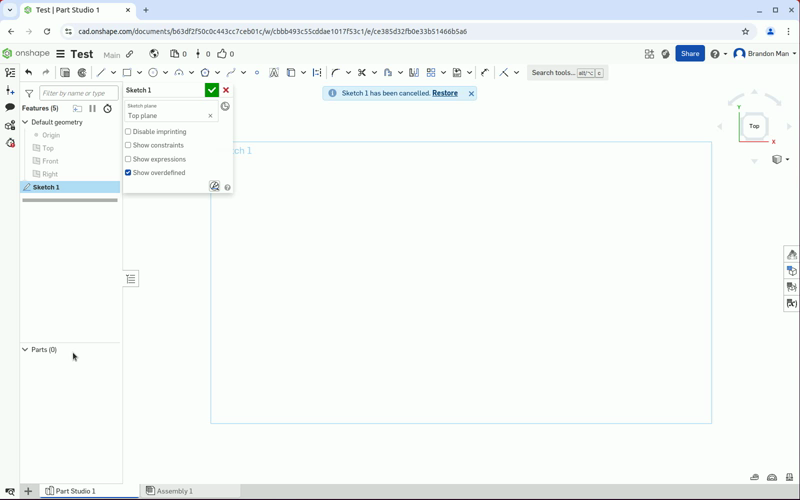
key(l)
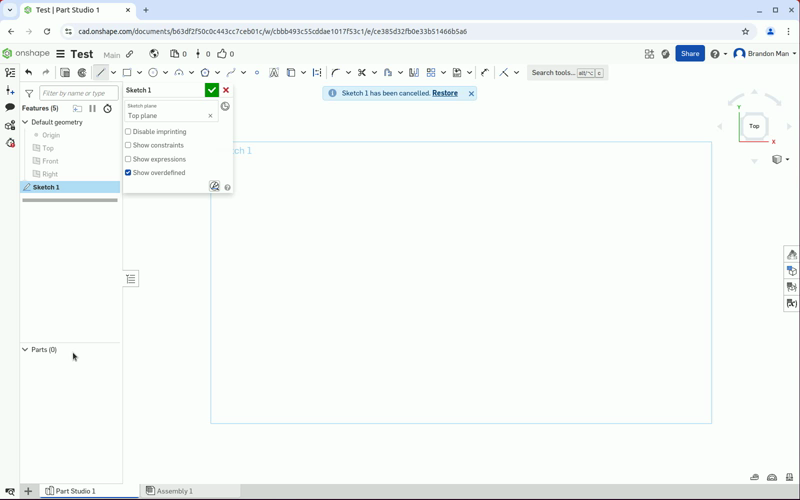
key_down(shift)
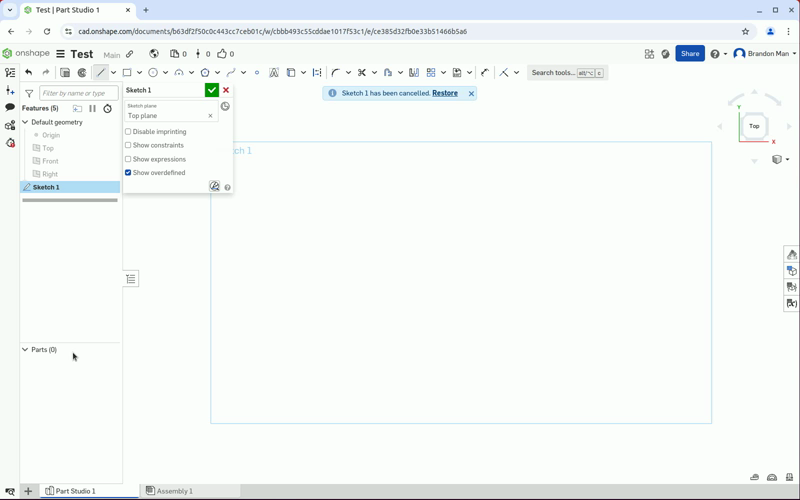
mouse_move(460, 282)
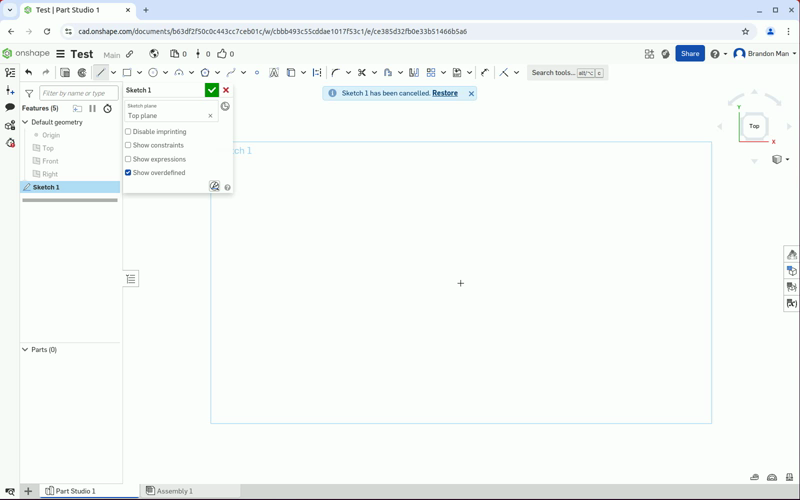
click(460, 282)
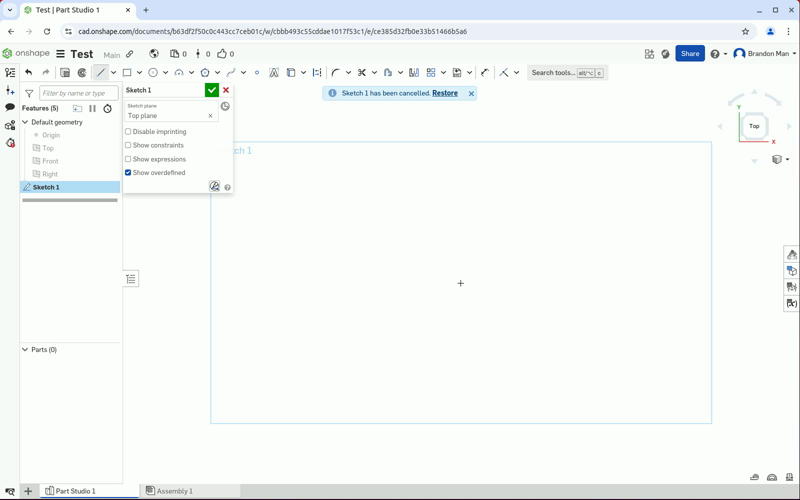
key_up(shift)
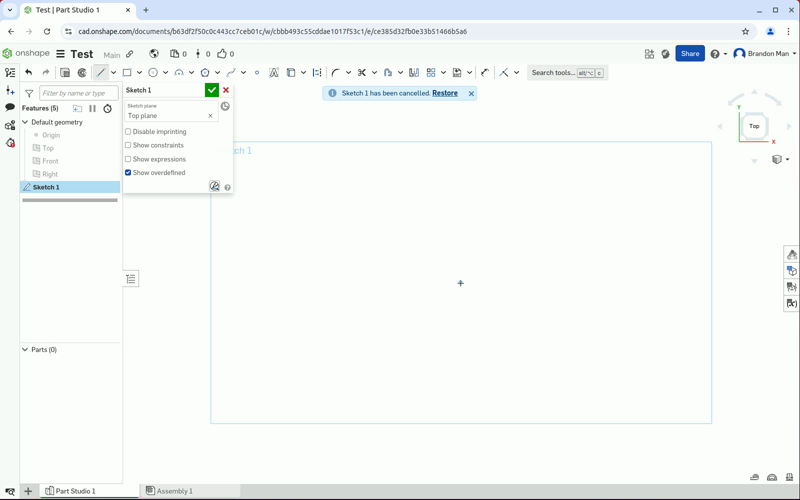
key_down(shift)
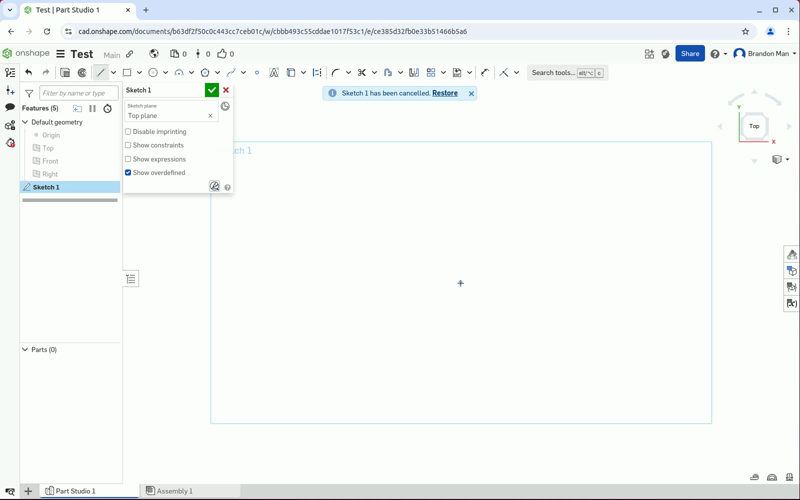
mouse_move(490, 282)
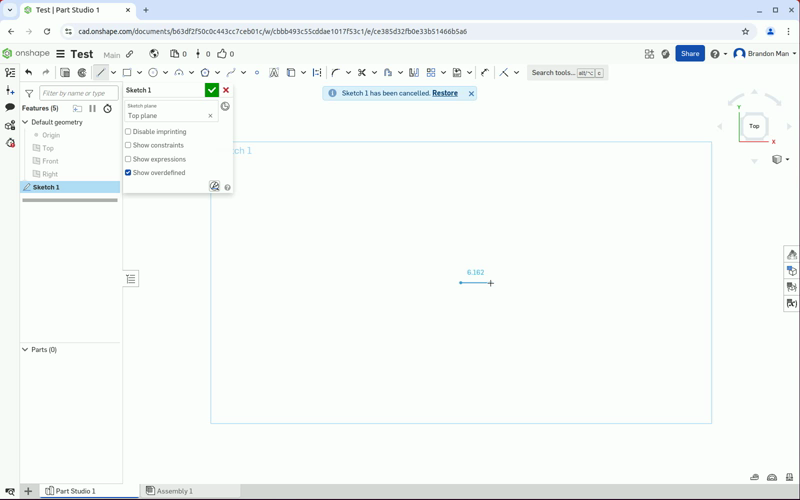
mouse_move(489, 282)
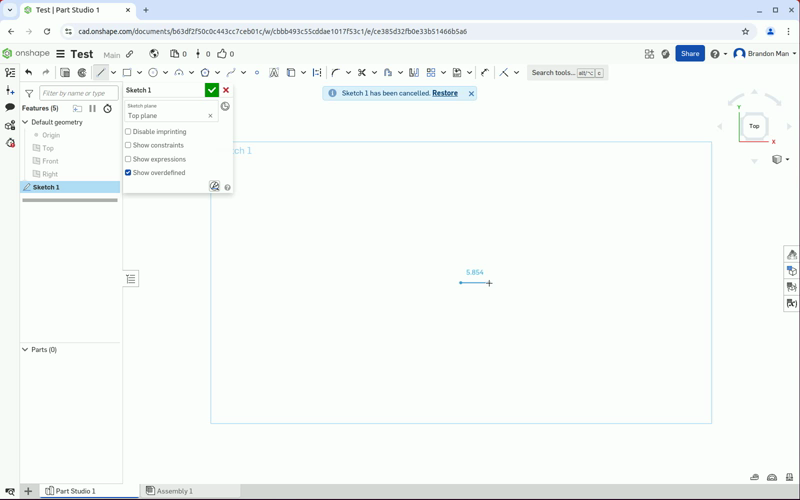
click(489, 282)
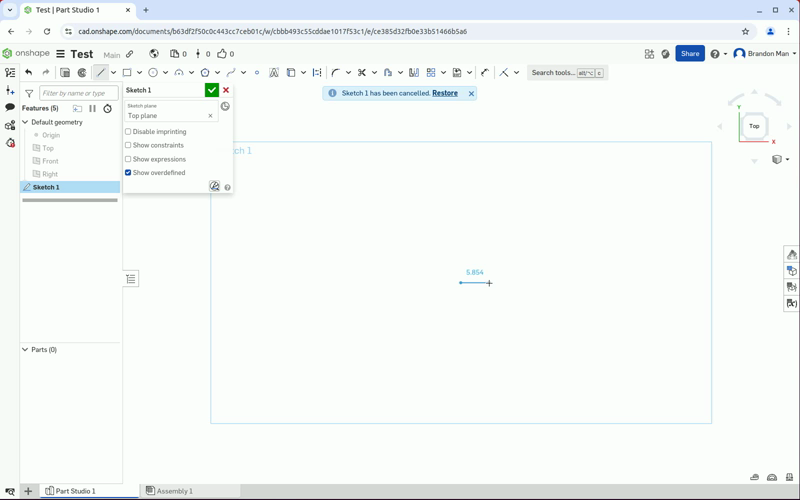
key_up(shift)
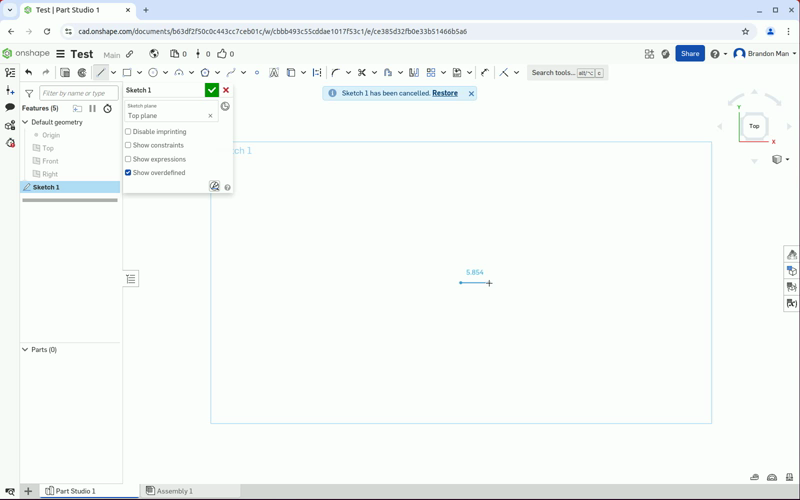
key_down(shift)
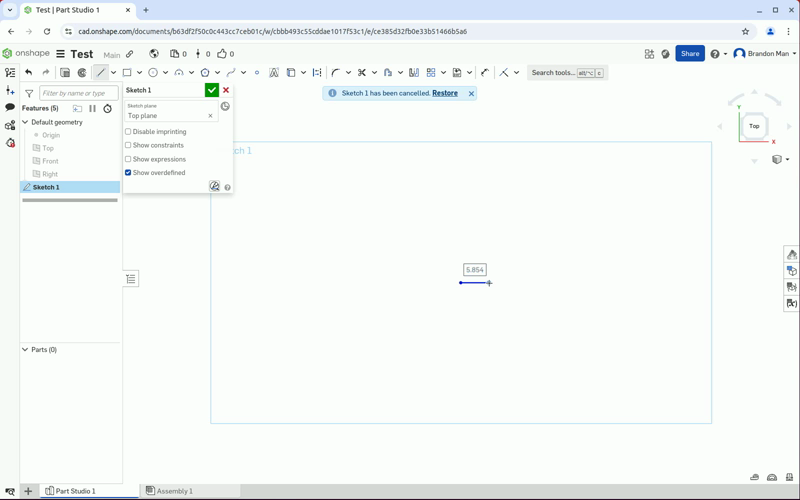
mouse_move(573, 282)
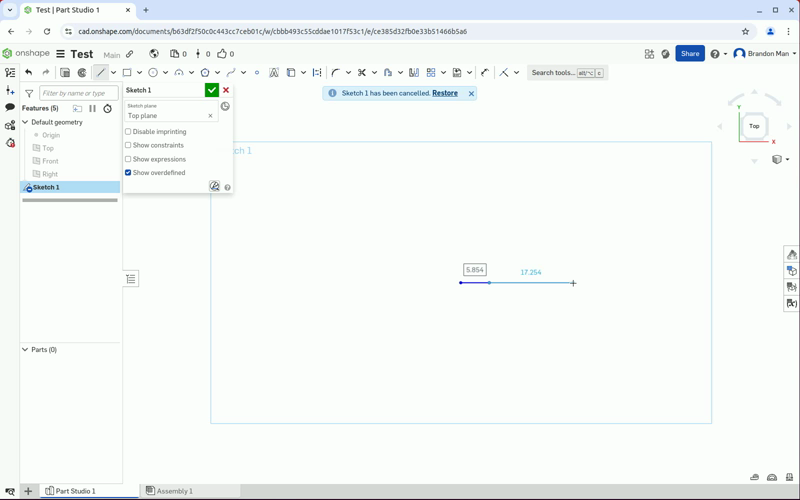
click(573, 282)
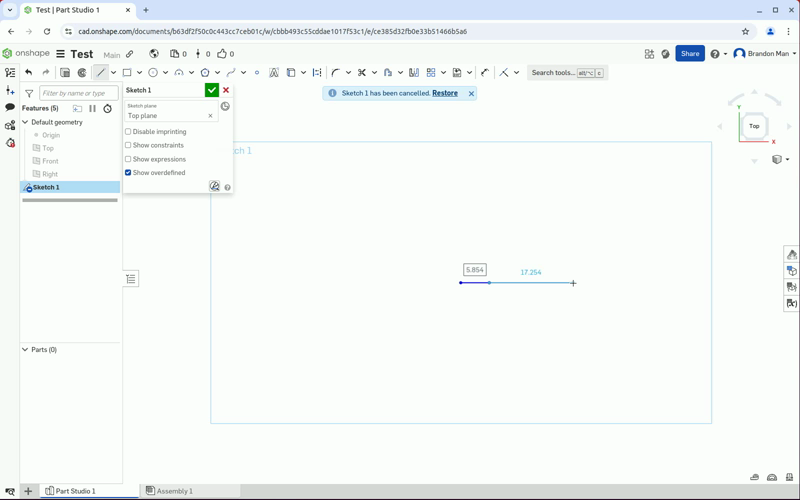
key_up(shift)
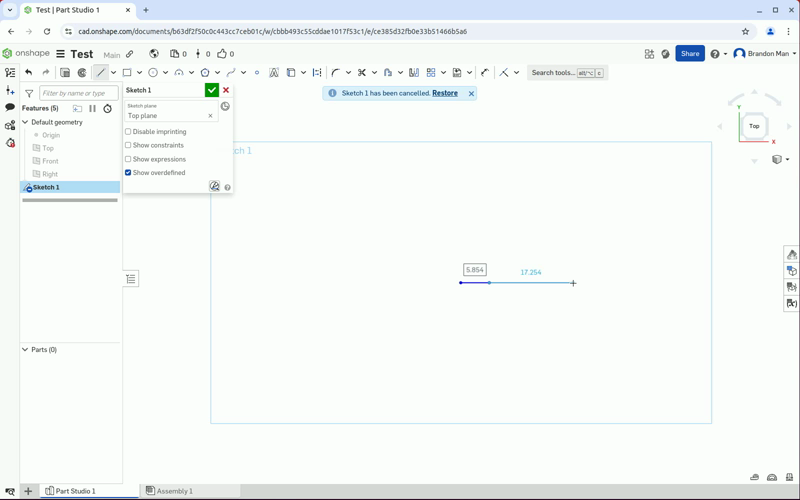
key_down(shift)
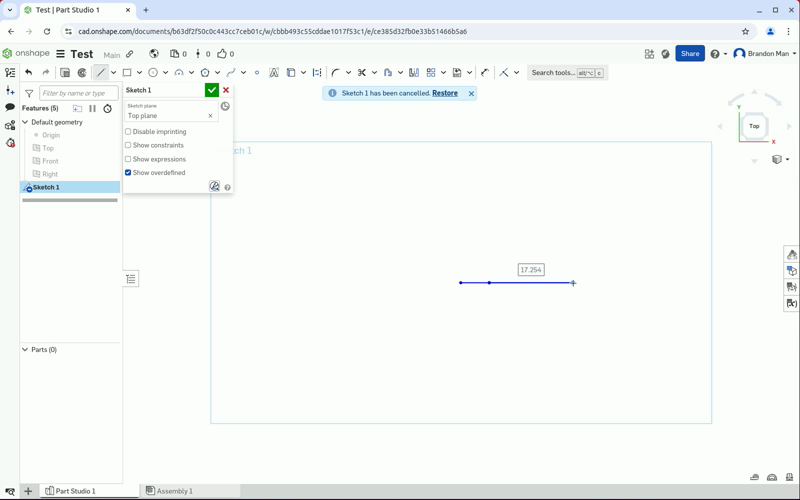
mouse_move(573, 208)
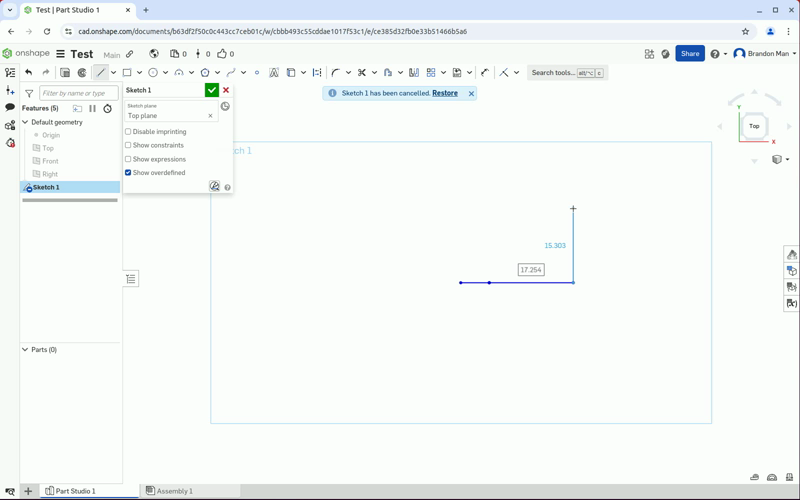
click(573, 208)
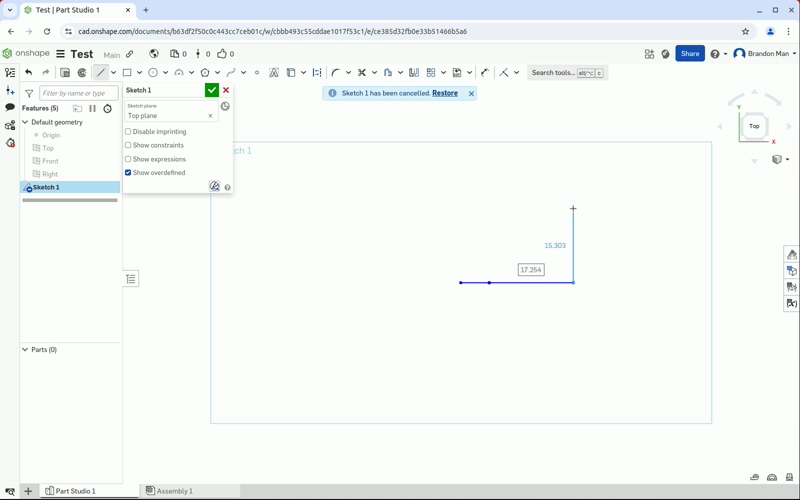
key_up(shift)
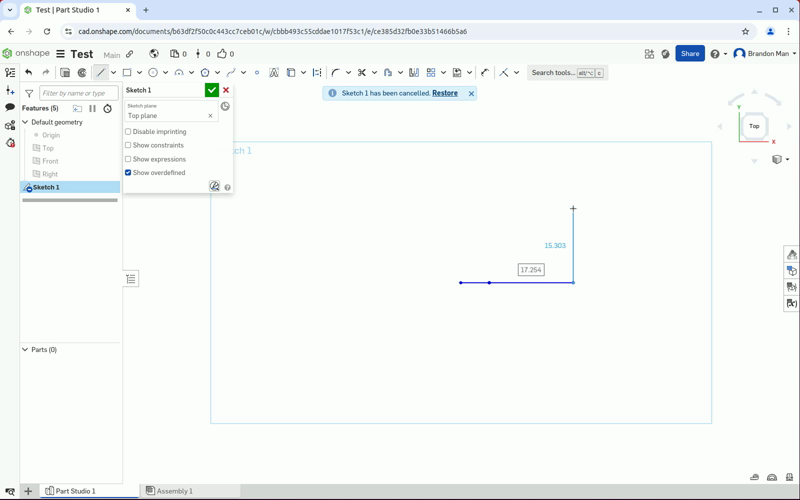
key_down(shift)
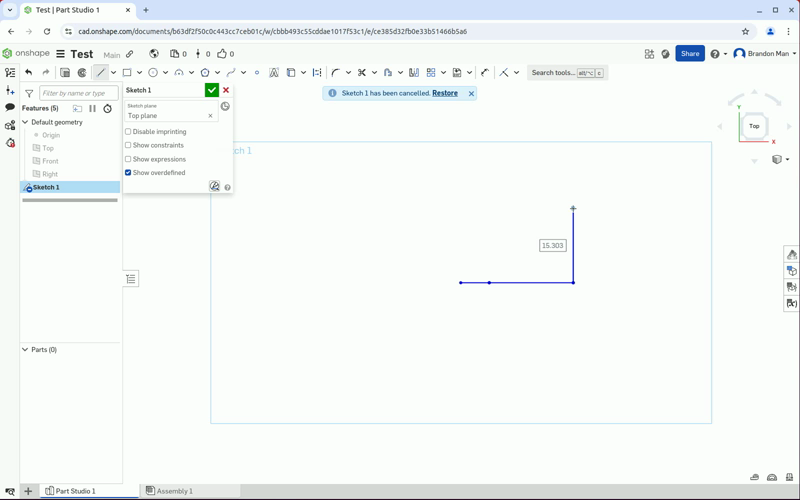
mouse_move(460, 208)
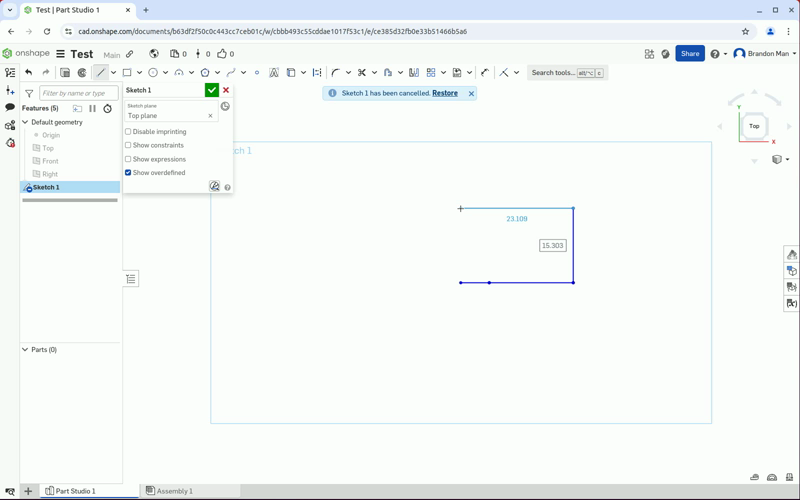
click(460, 208)
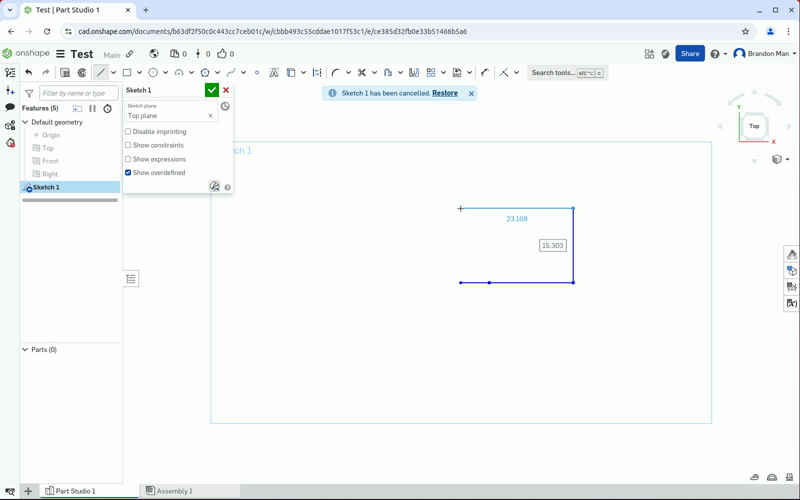
key_up(shift)
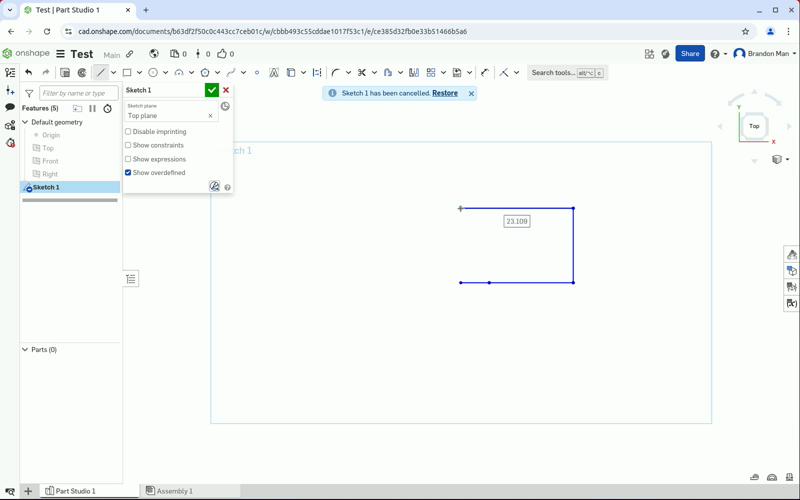
key_down(shift)
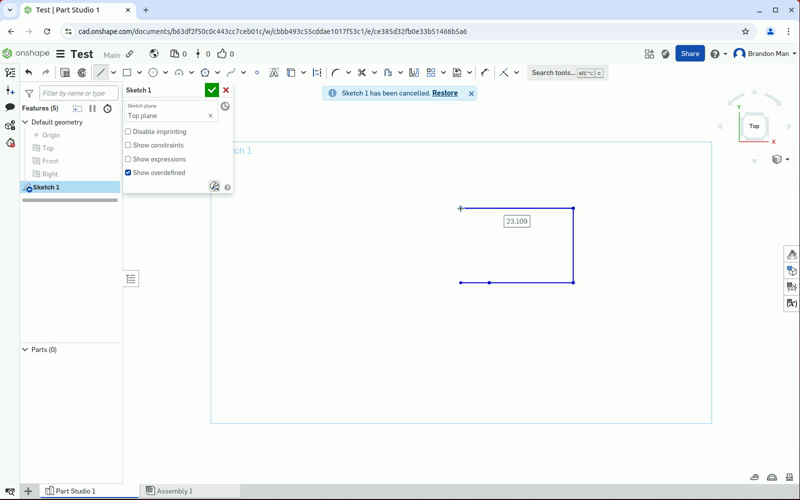
mouse_move(490, 208)
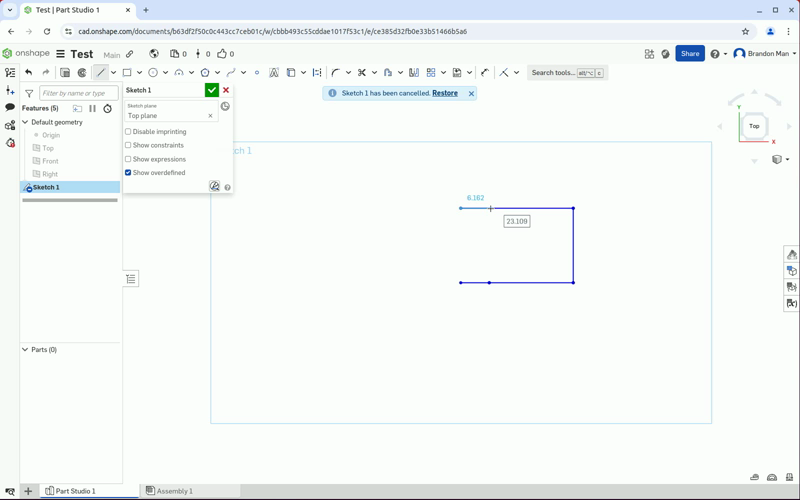
mouse_move(460, 264)
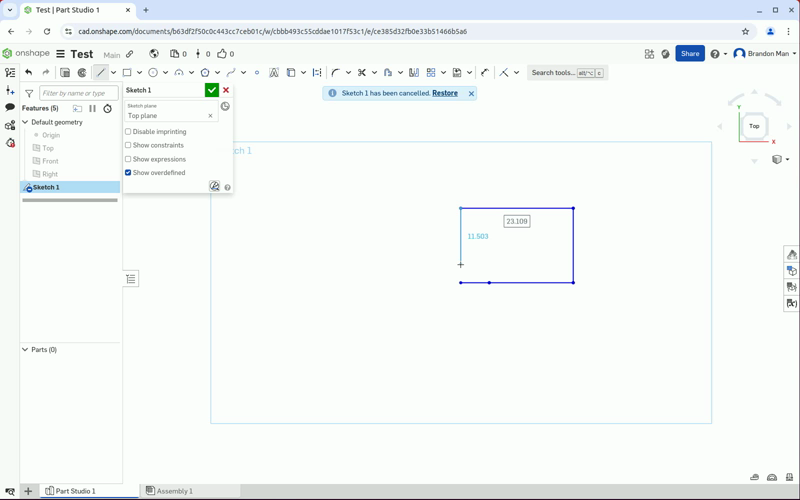
click(460, 264)
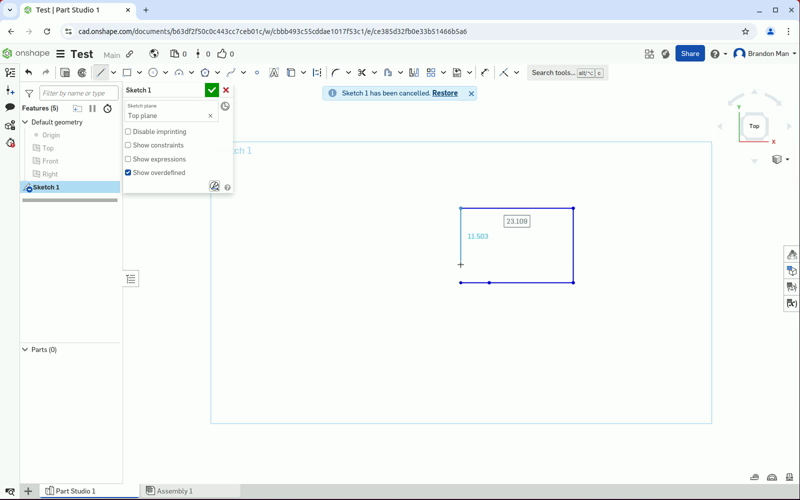
key_up(shift)
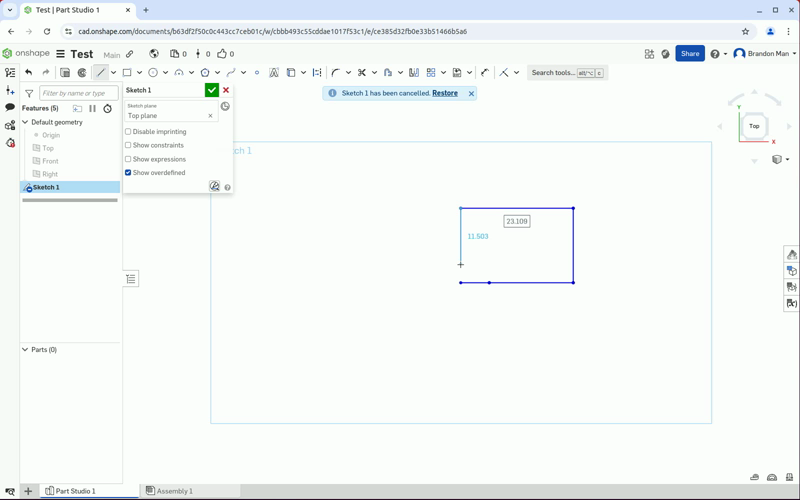
mouse_move(490, 264)
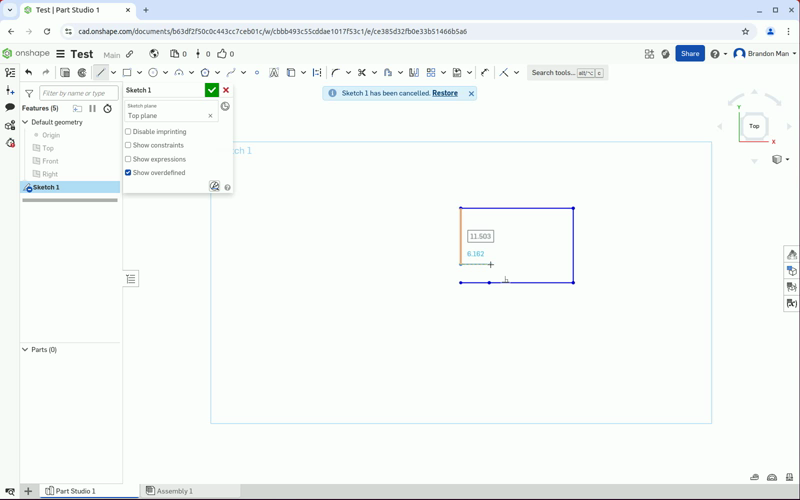
key_down(shift)
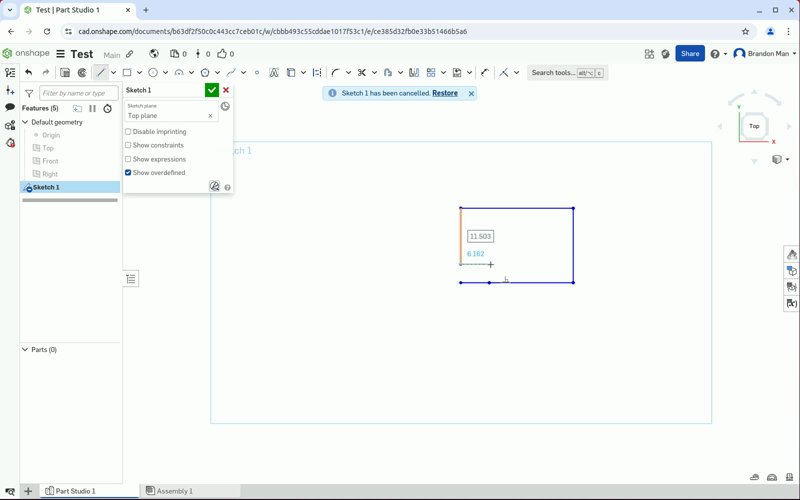
mouse_move(460, 282)
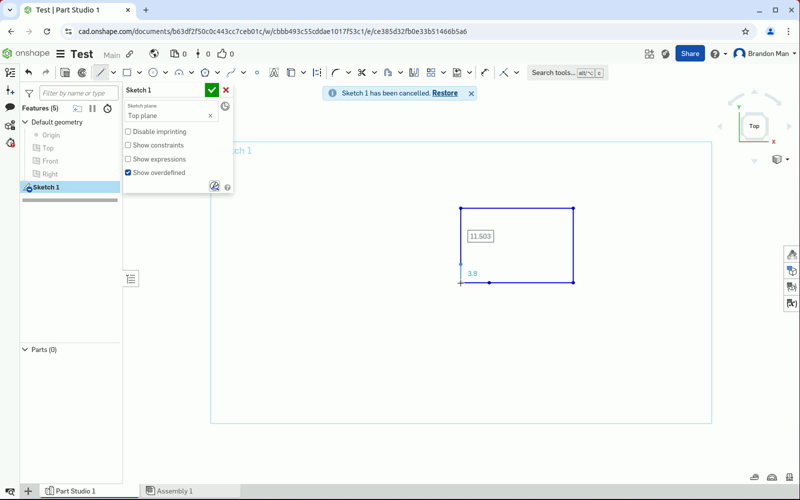
key_up(shift)
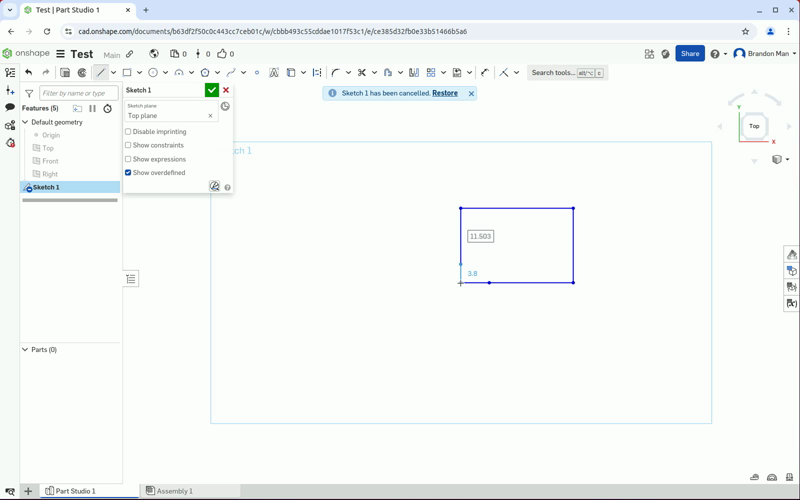
click(460, 282)
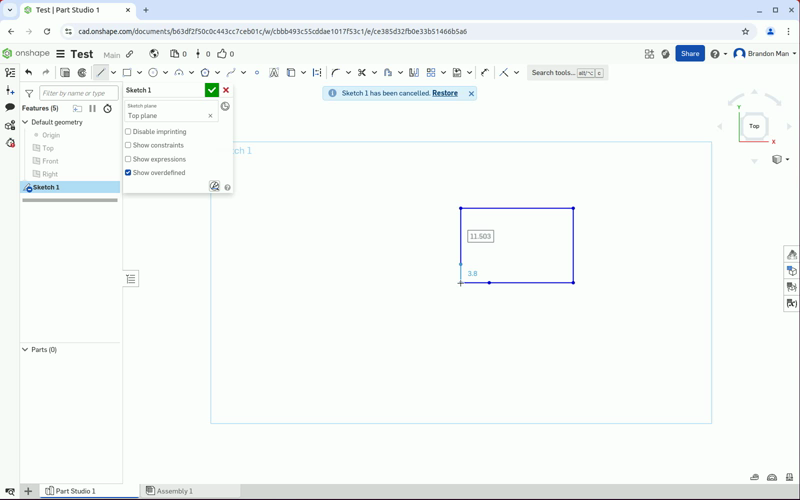
key(esc)
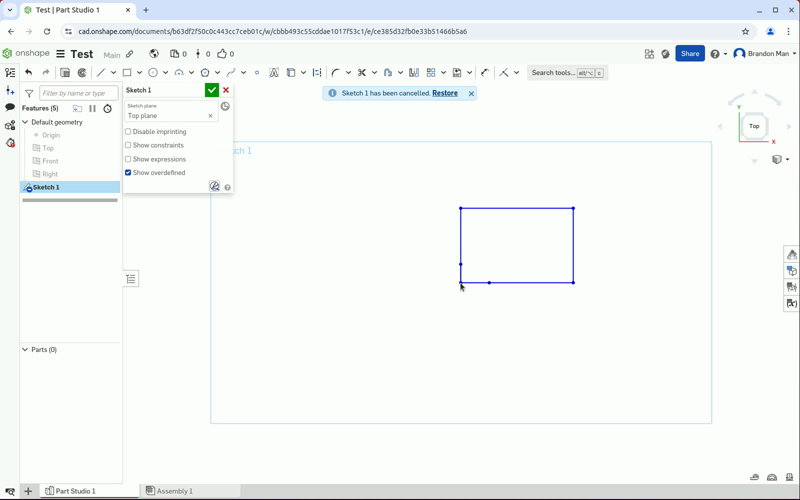
mouse_move(514, 222)
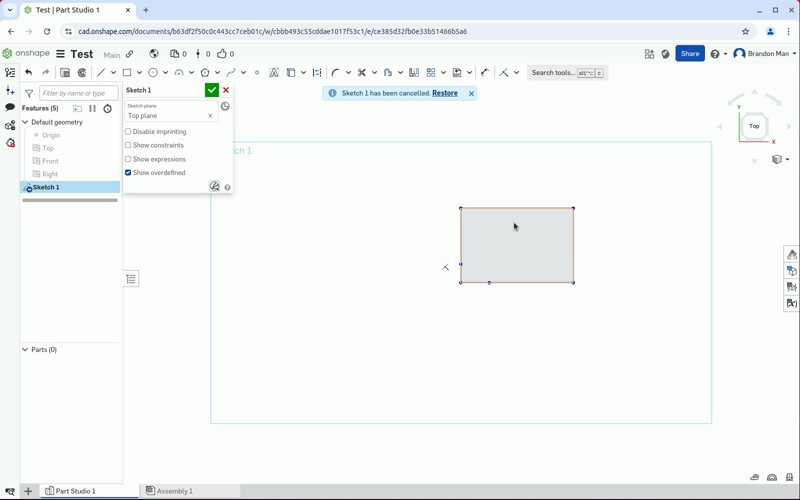
click(514, 222)
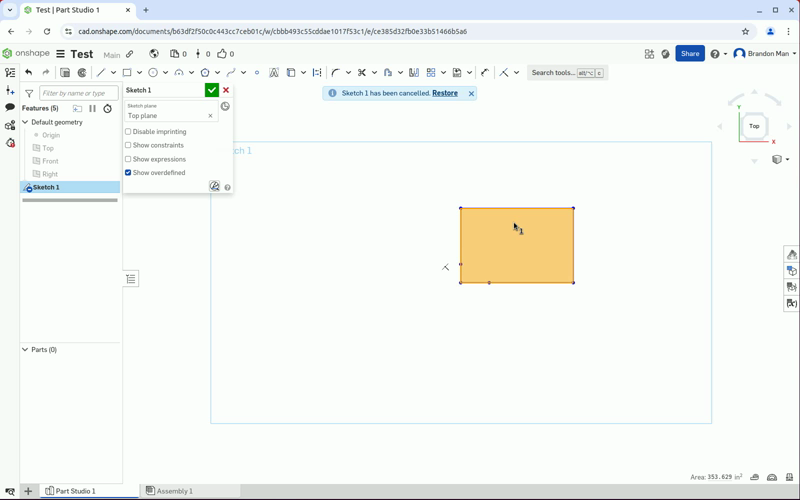
mouse_move(73, 352)
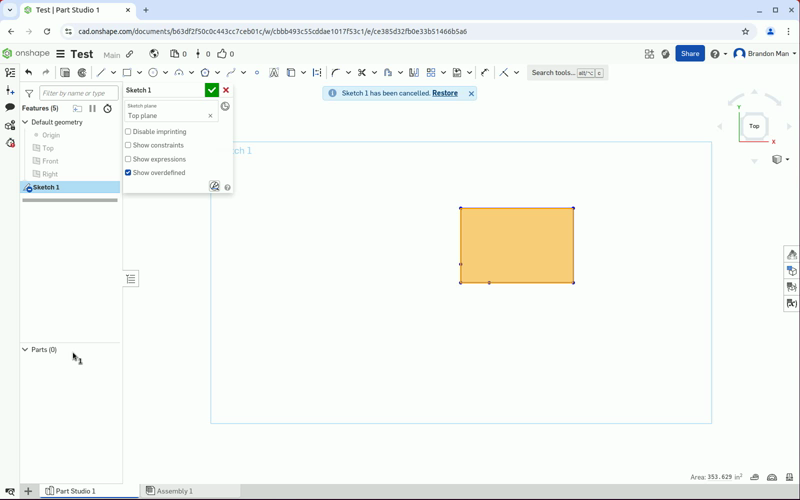
key(shift+y)
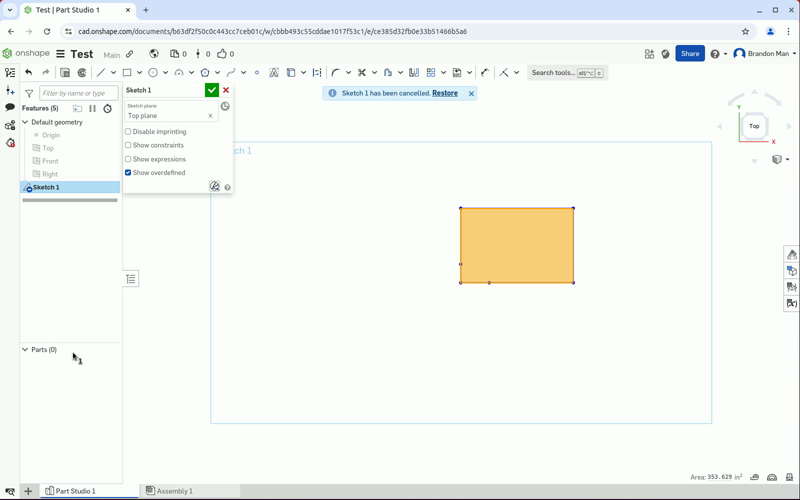
key(shift+e)
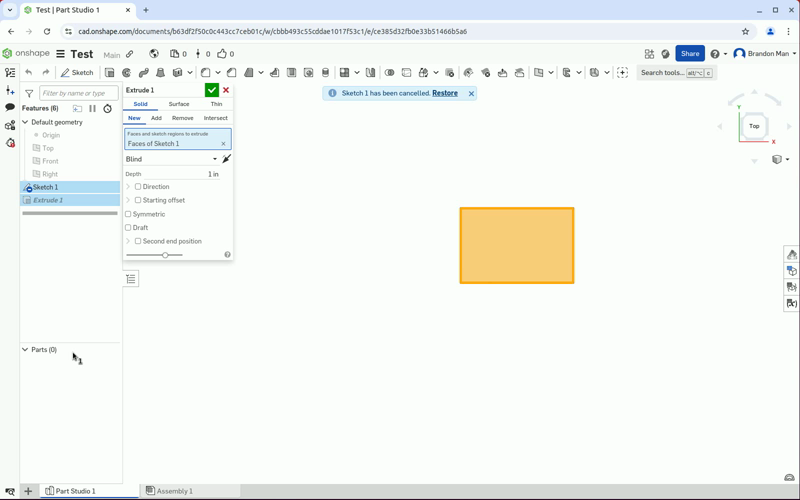
mouse_move(143, 106)
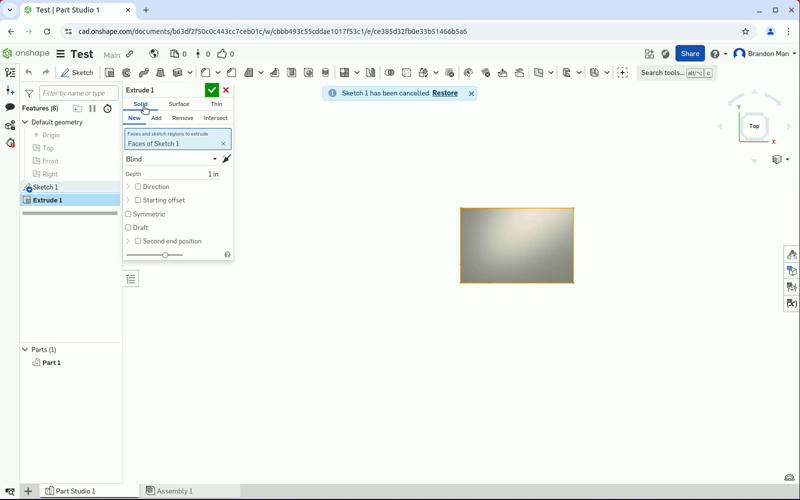
click(143, 106)
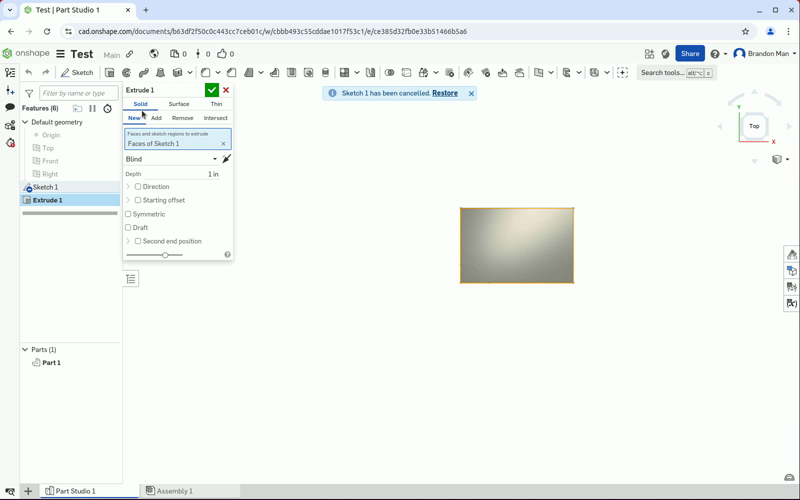
mouse_move(137, 120)
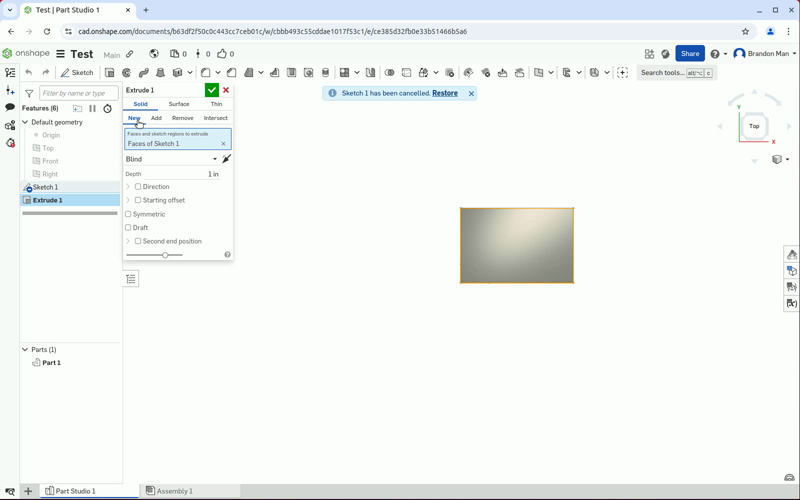
click(137, 120)
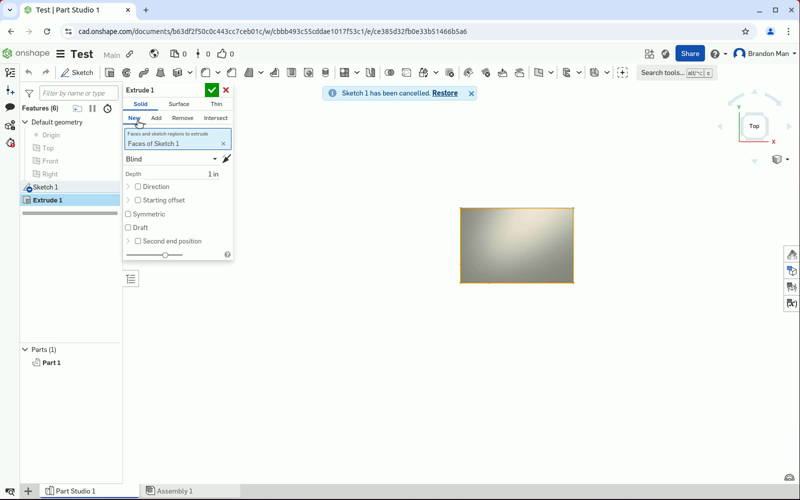
key(tab, 4)
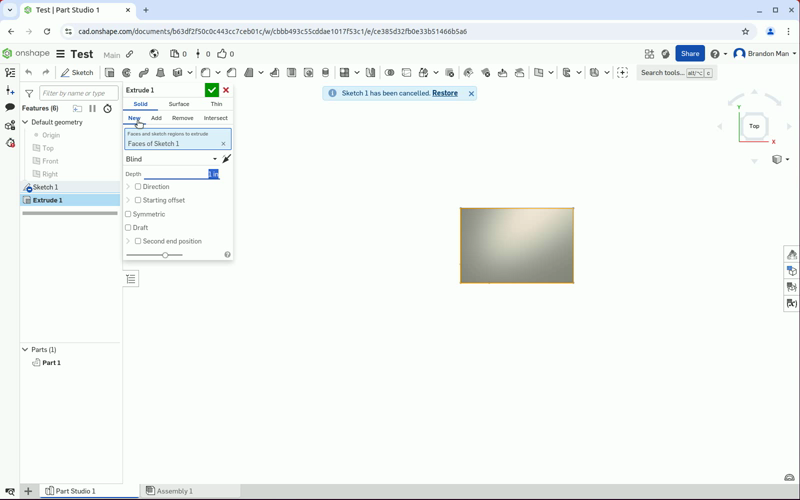
text(1.444)
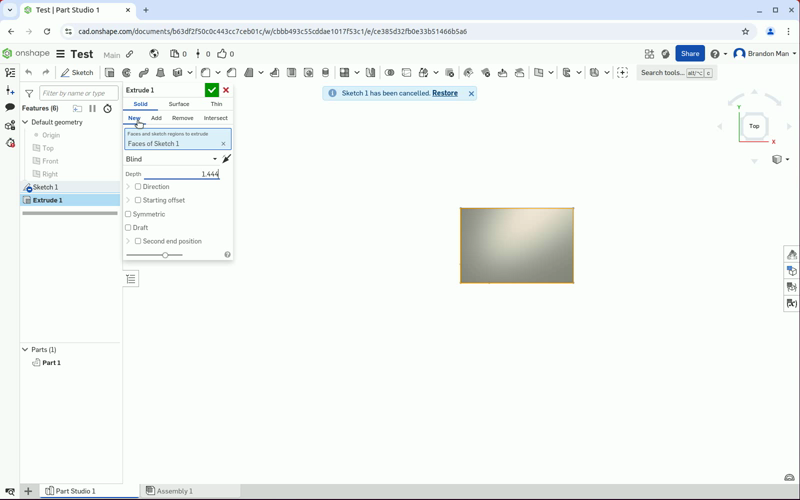
key(enter)
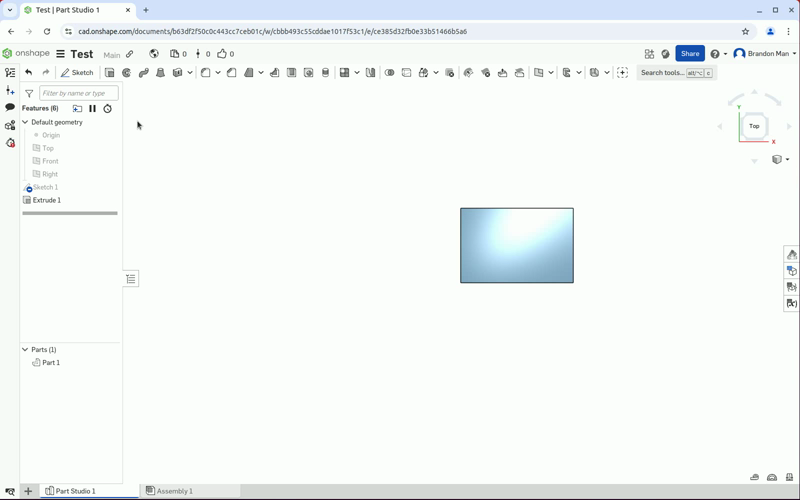
key(shift+h)
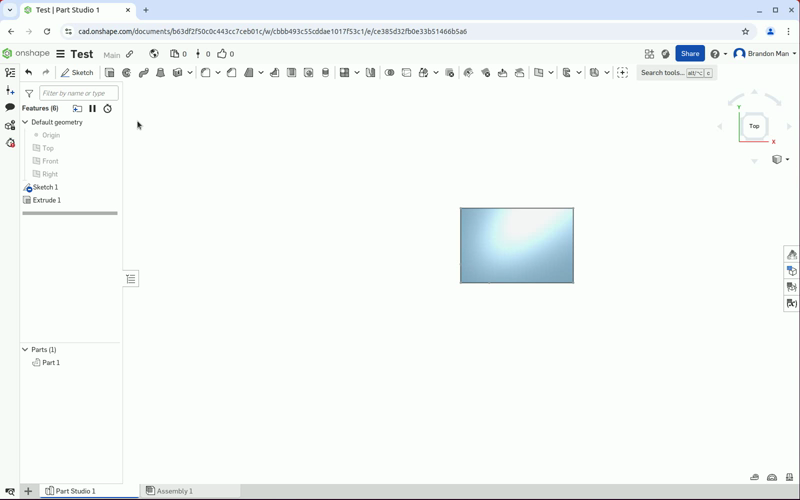
key(shift+h)
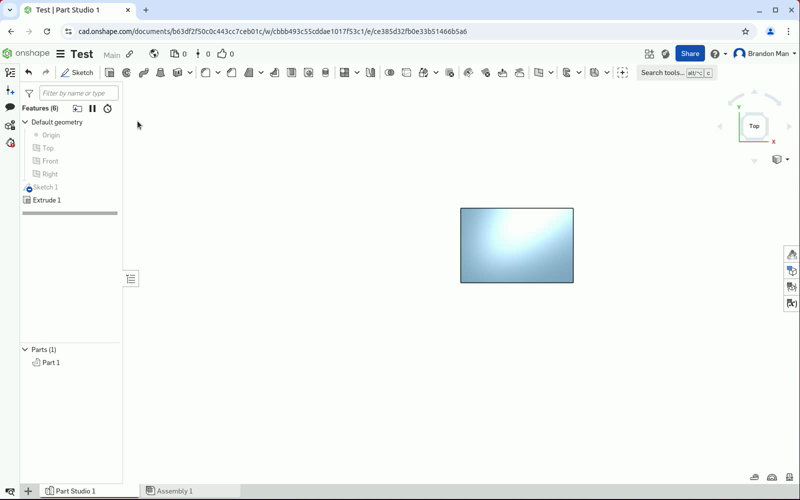
mouse_move(73, 189)
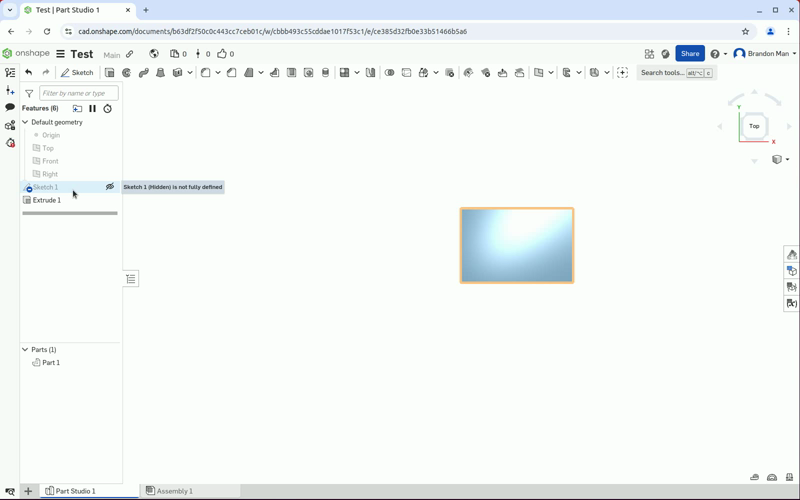
click(73, 189)
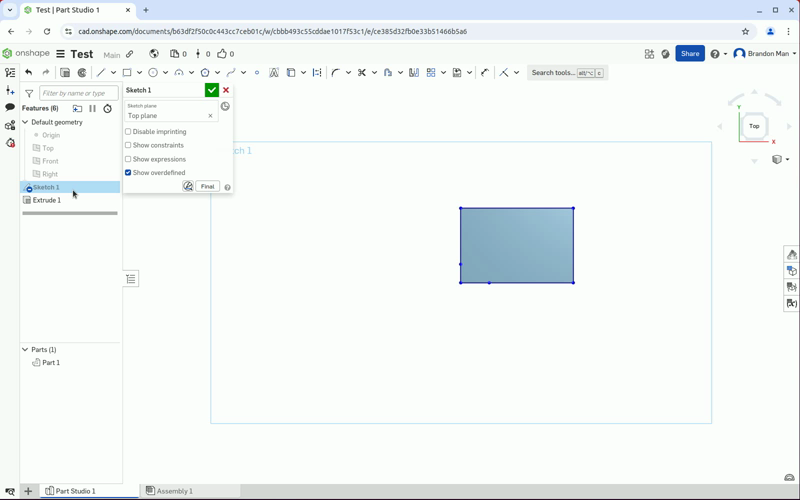
mouse_move(229, 92)
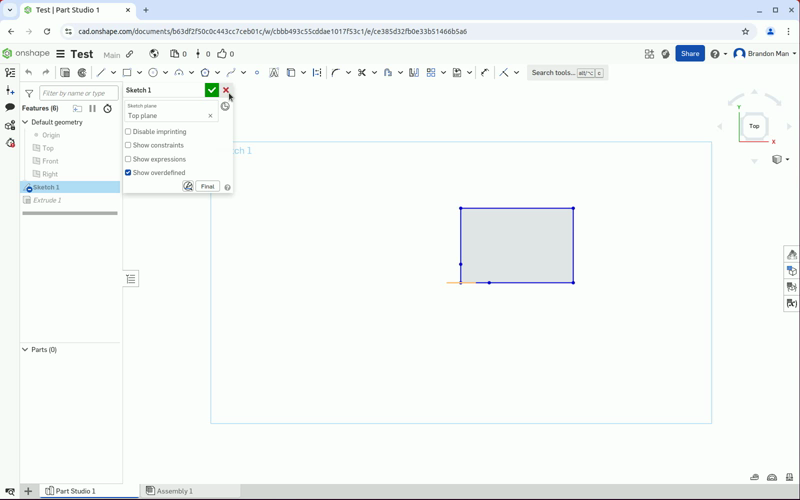
click(229, 92)
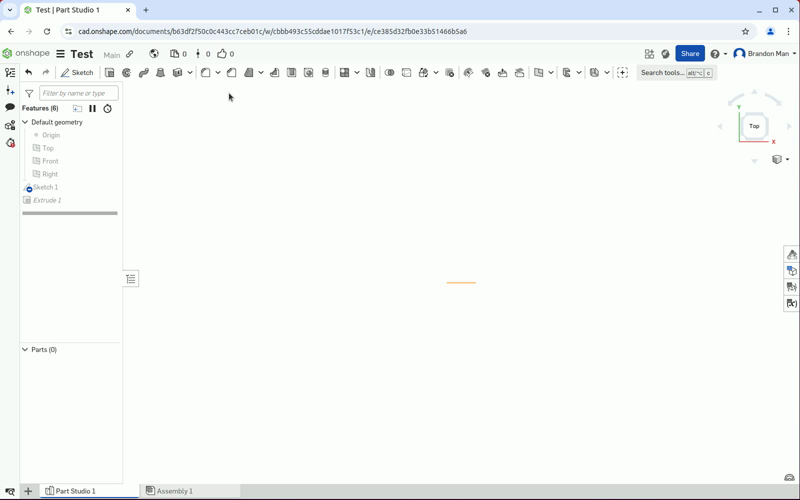
mouse_move(541, 75)
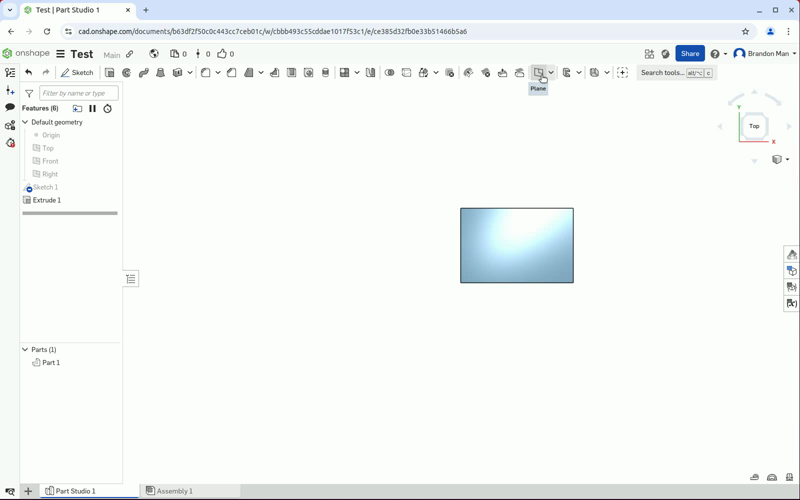
click(541, 75)
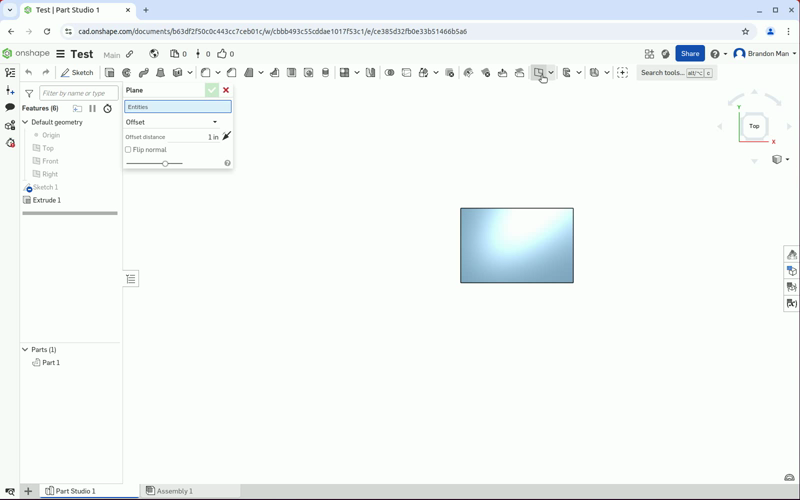
mouse_move(73, 150)
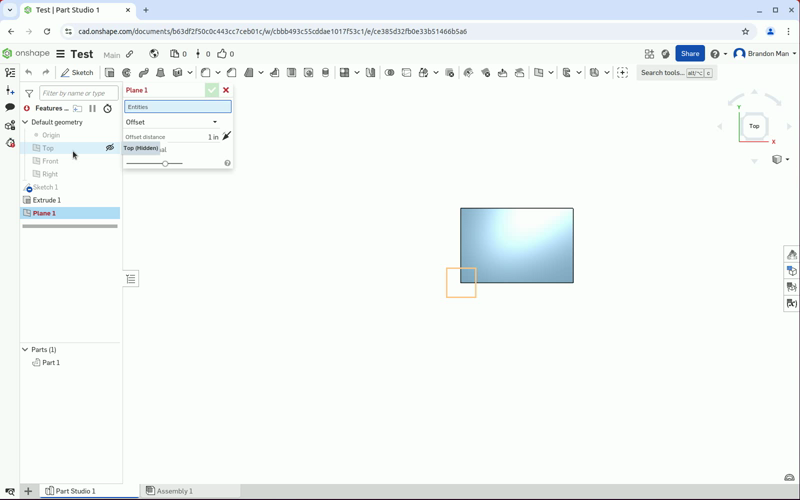
click(73, 150)
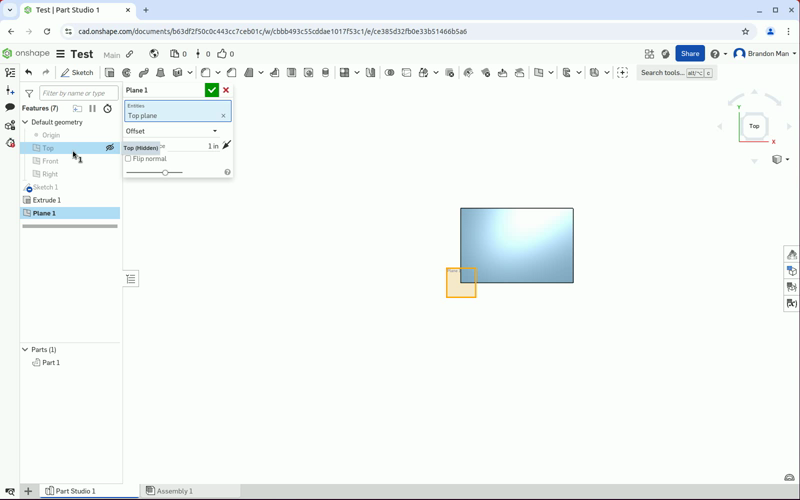
key(tab, 2)
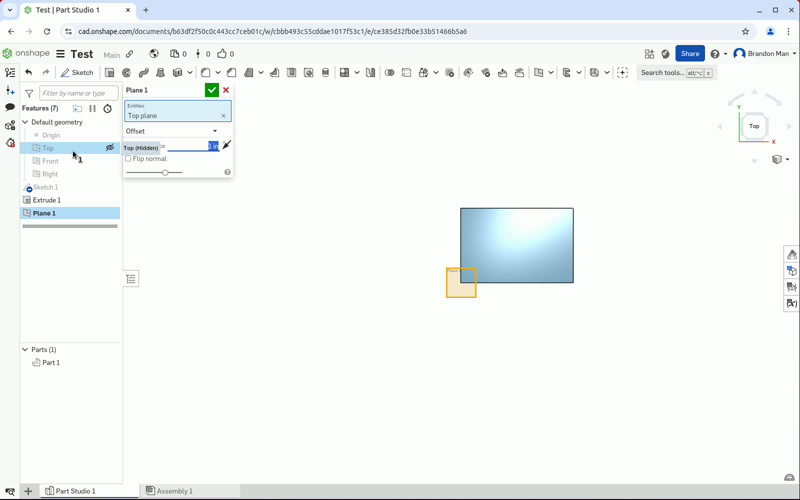
text(1.448)
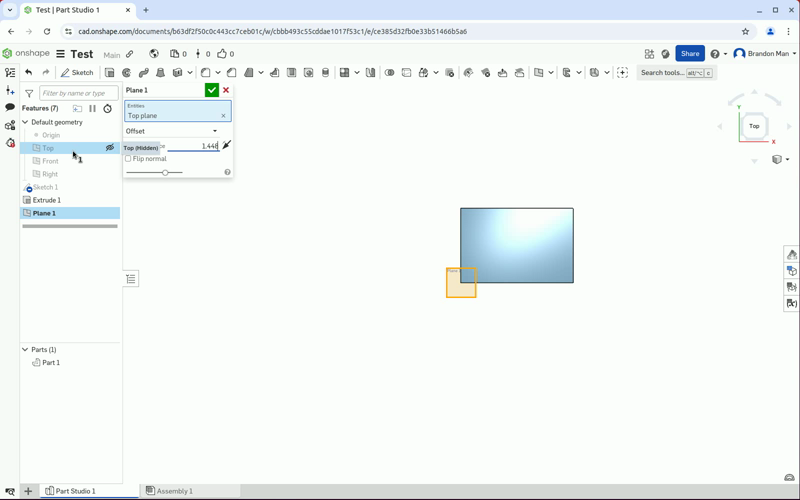
key(enter, 2)
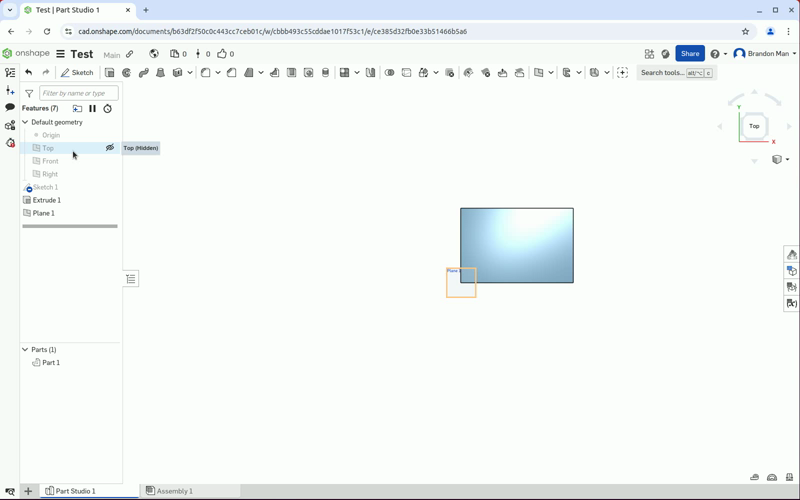
key(shift+s)
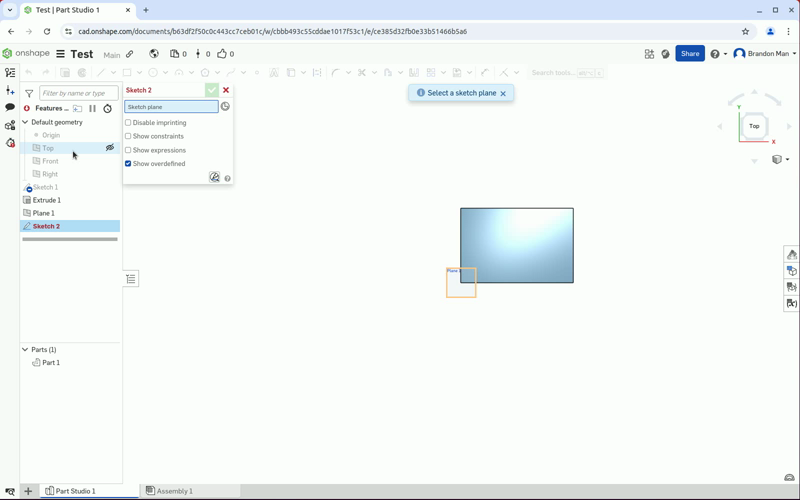
mouse_move(73, 215)
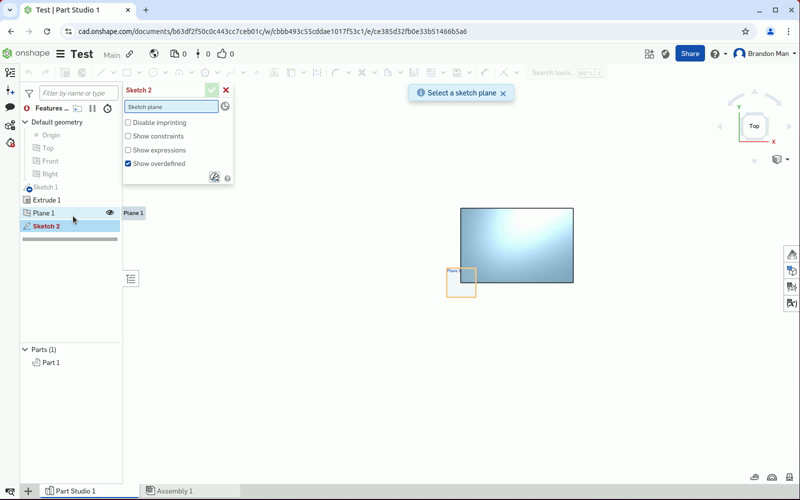
click(73, 215)
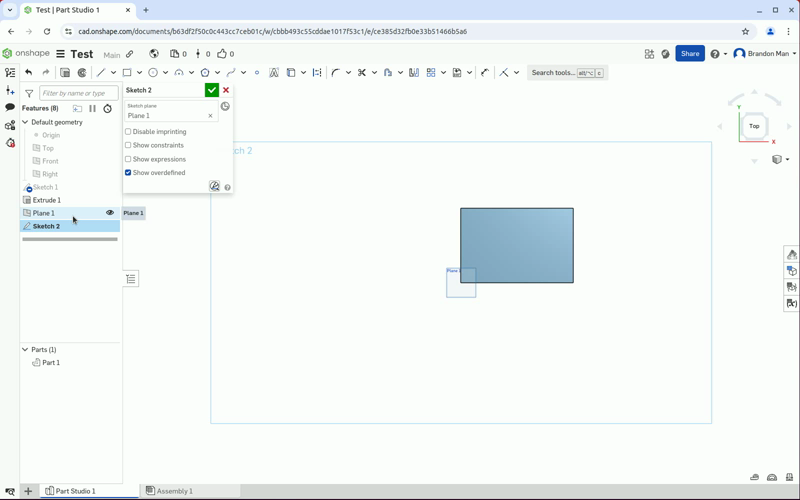
mouse_move(73, 352)
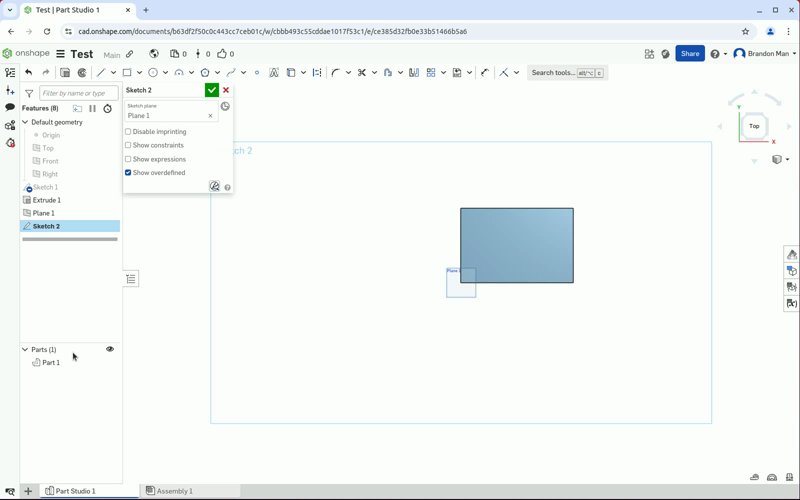
key(y)
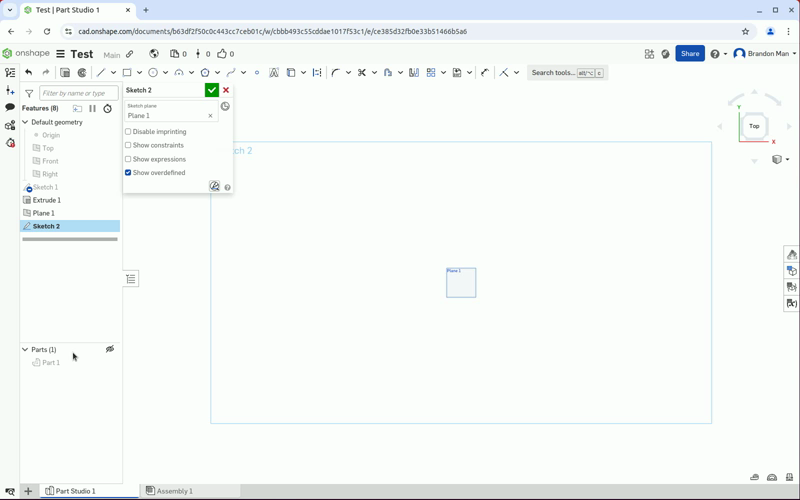
key(l)
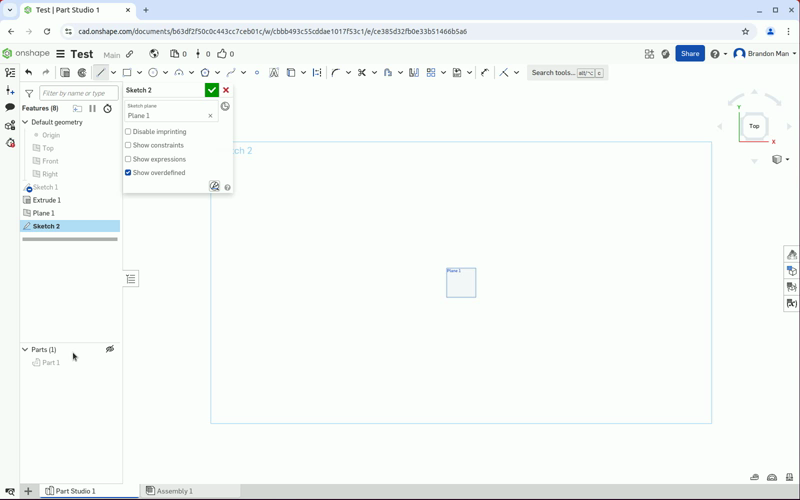
key_down(shift)
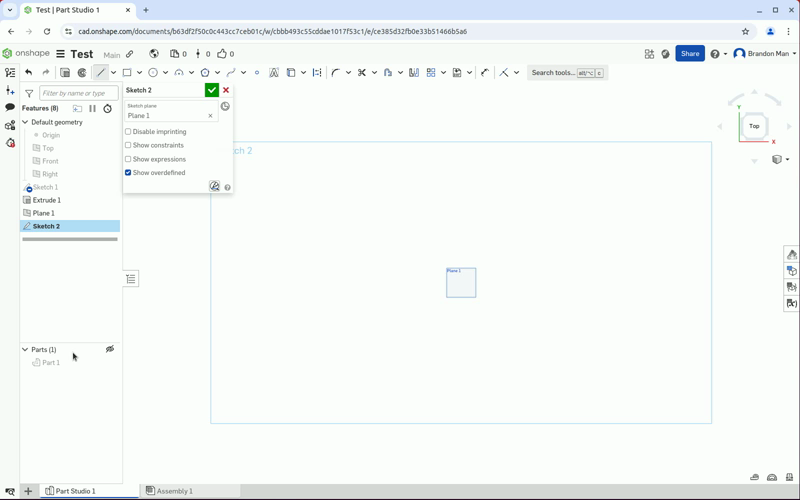
mouse_move(460, 282)
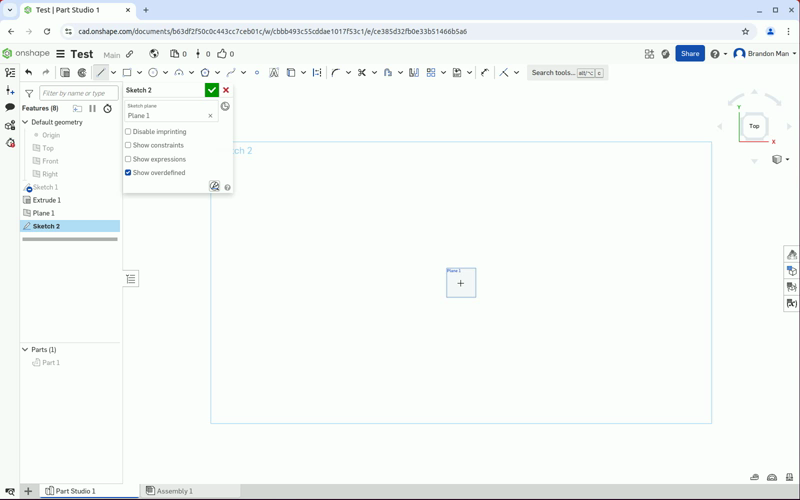
click(460, 282)
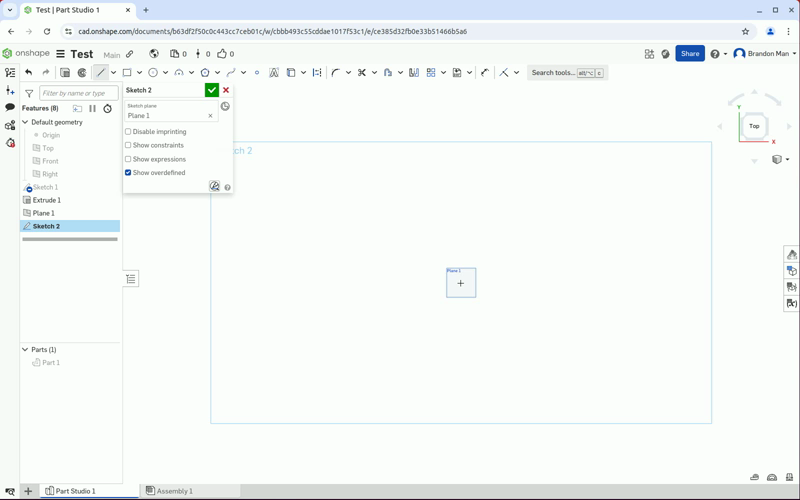
key_up(shift)
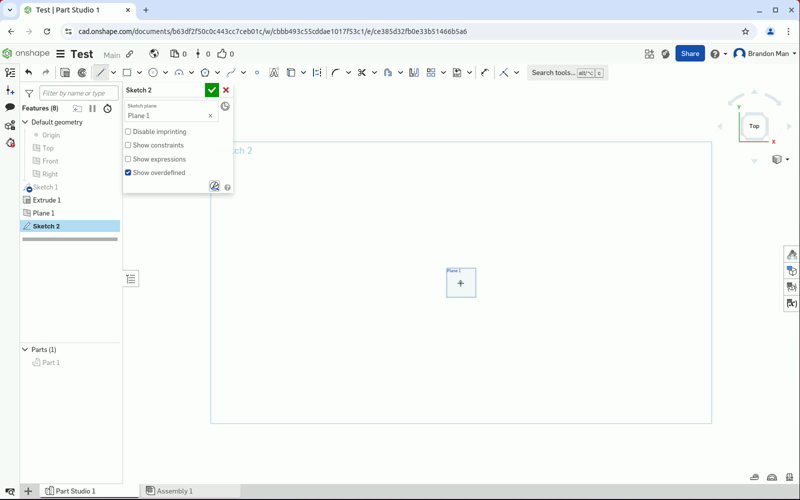
key_down(shift)
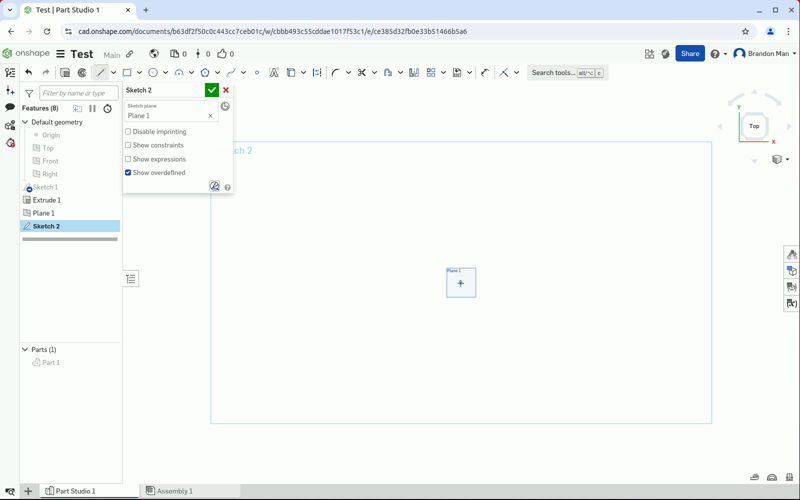
mouse_move(490, 282)
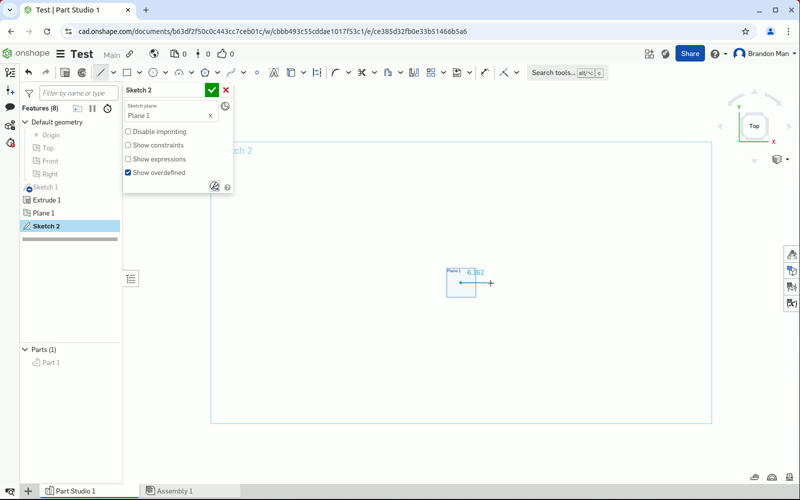
mouse_move(489, 282)
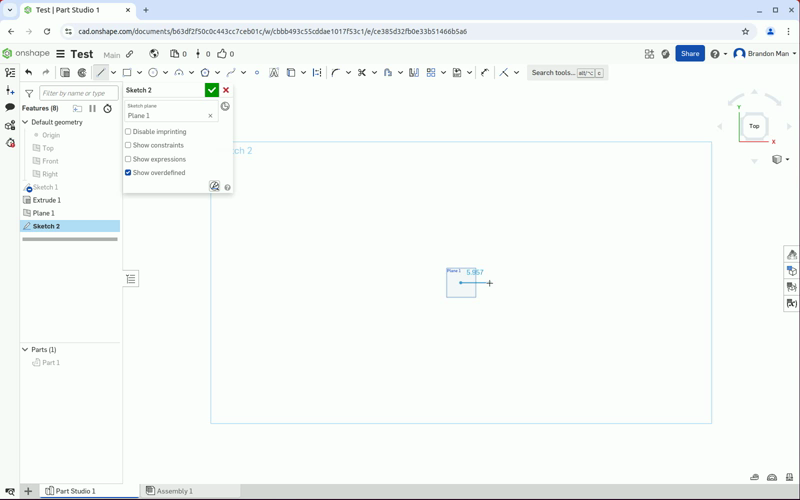
click(489, 282)
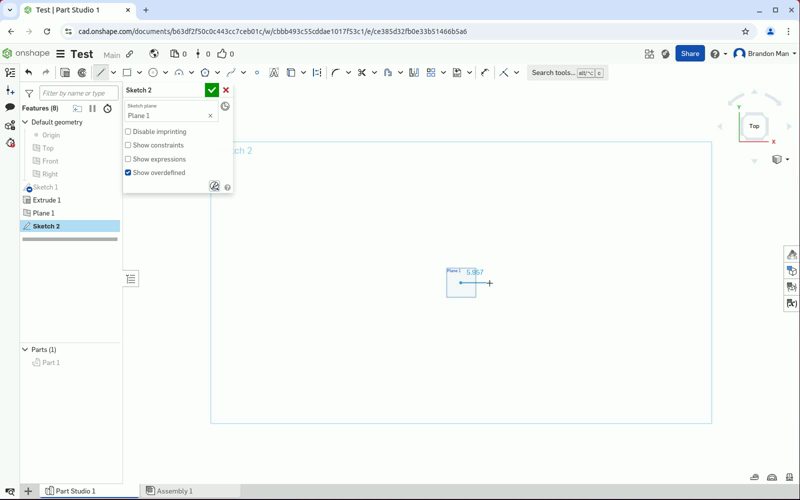
key_up(shift)
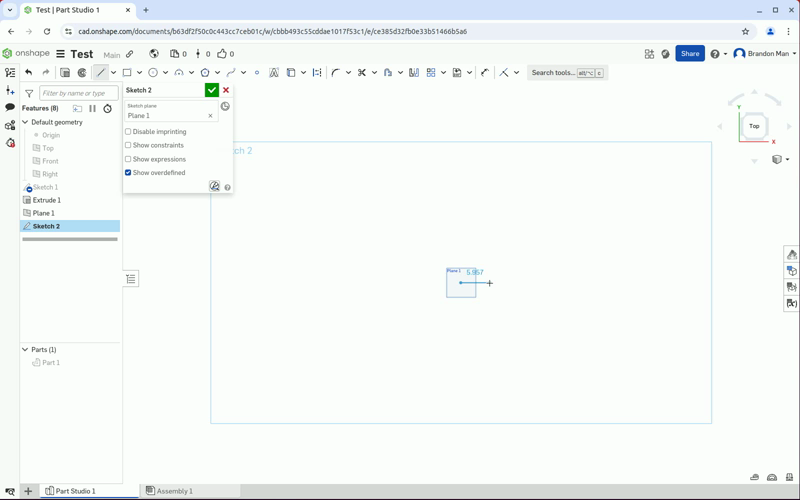
key_down(shift)
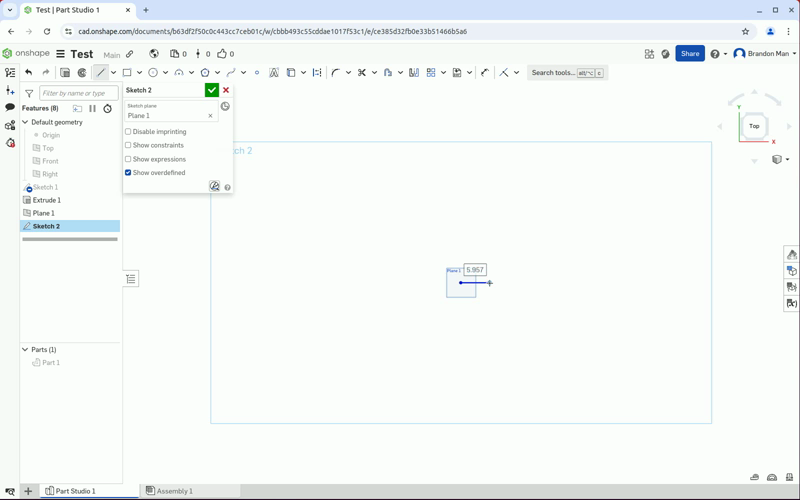
mouse_move(519, 282)
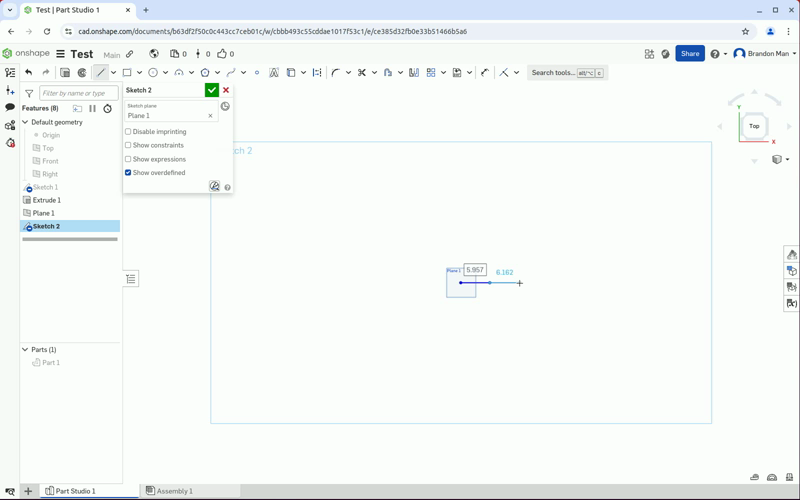
mouse_move(489, 263)
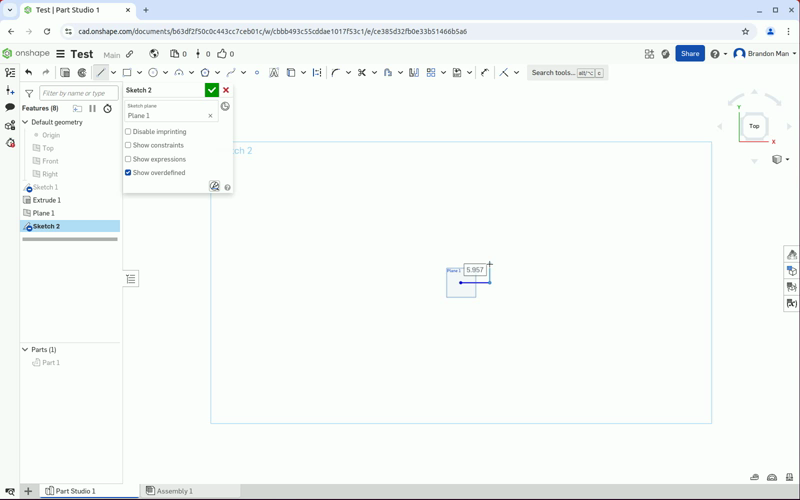
click(489, 263)
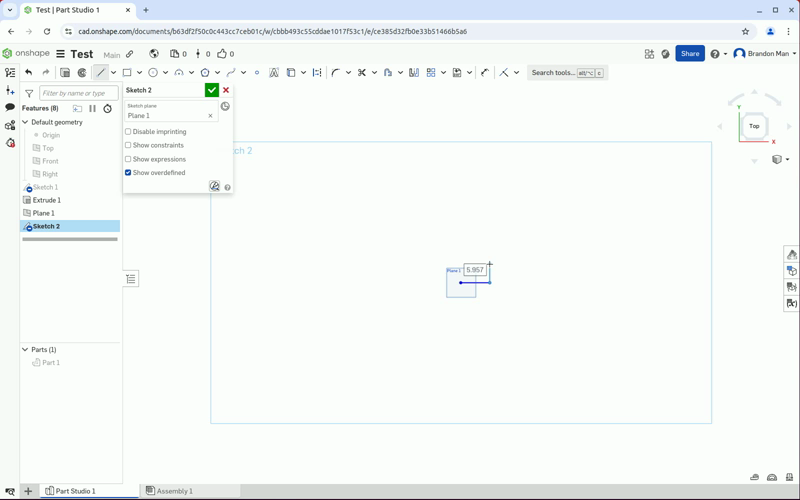
key_up(shift)
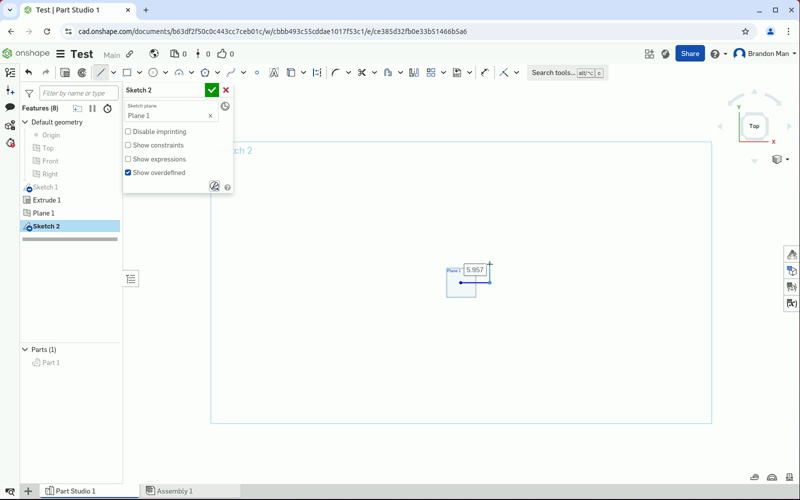
key_down(shift)
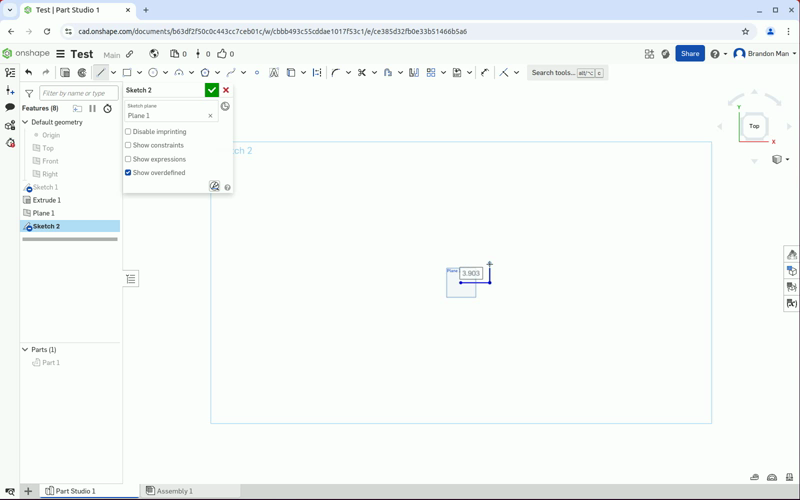
mouse_move(519, 263)
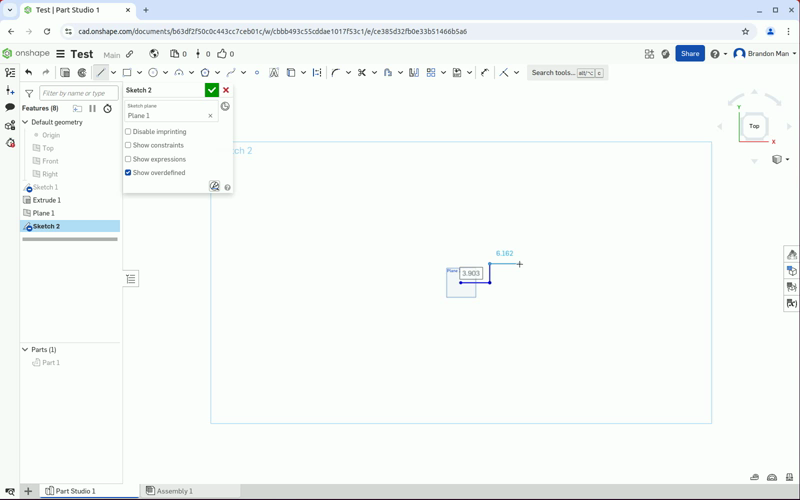
mouse_move(460, 263)
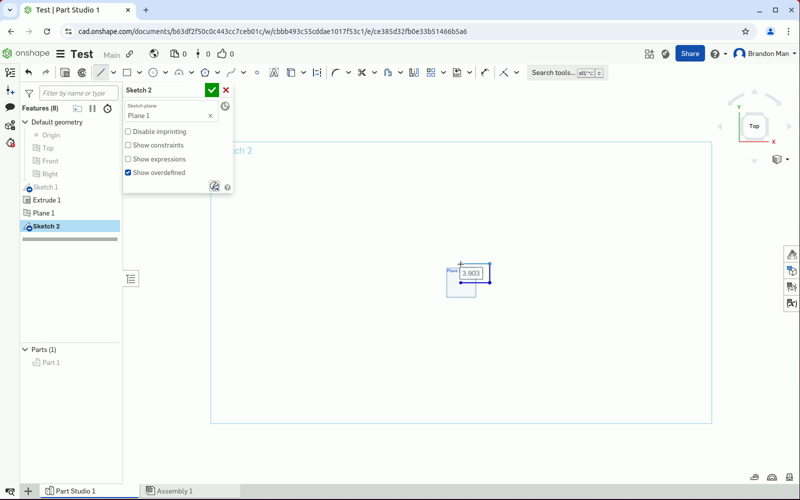
click(460, 263)
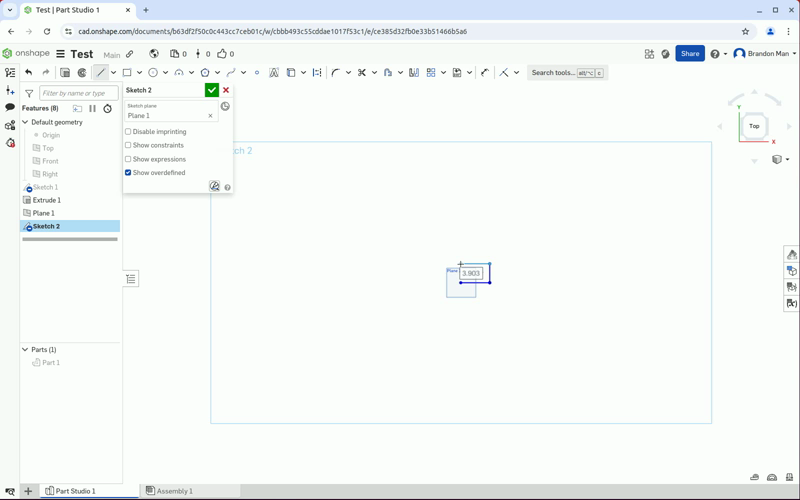
key_up(shift)
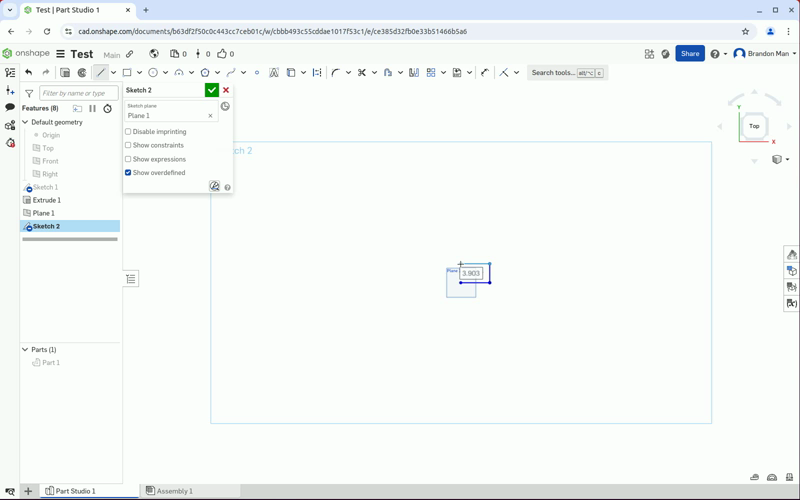
mouse_move(490, 263)
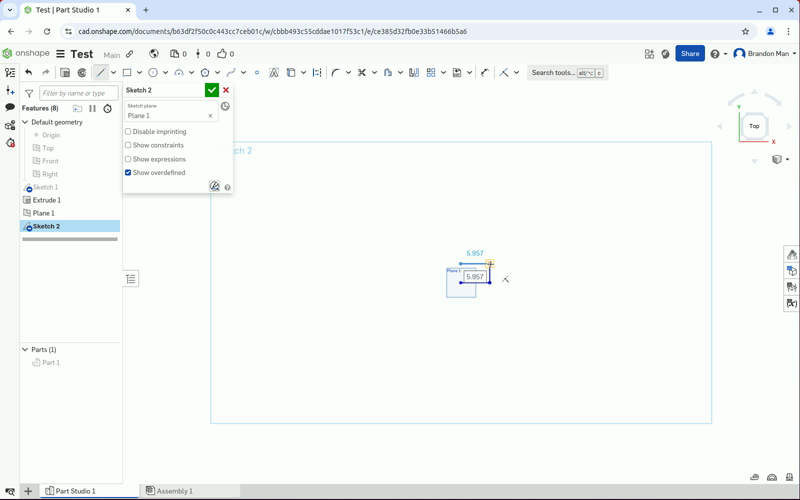
key_down(shift)
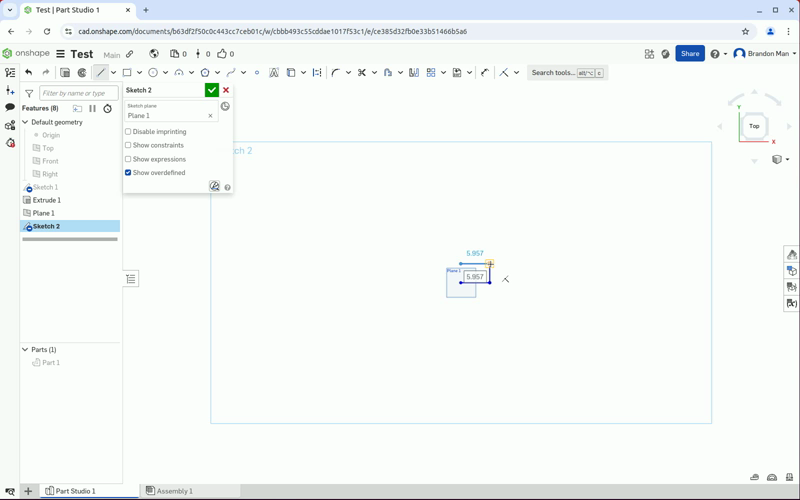
mouse_move(460, 282)
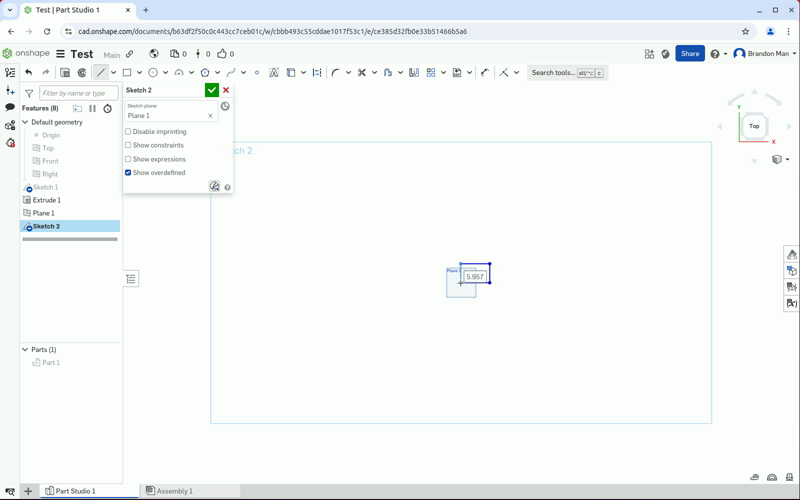
key_up(shift)
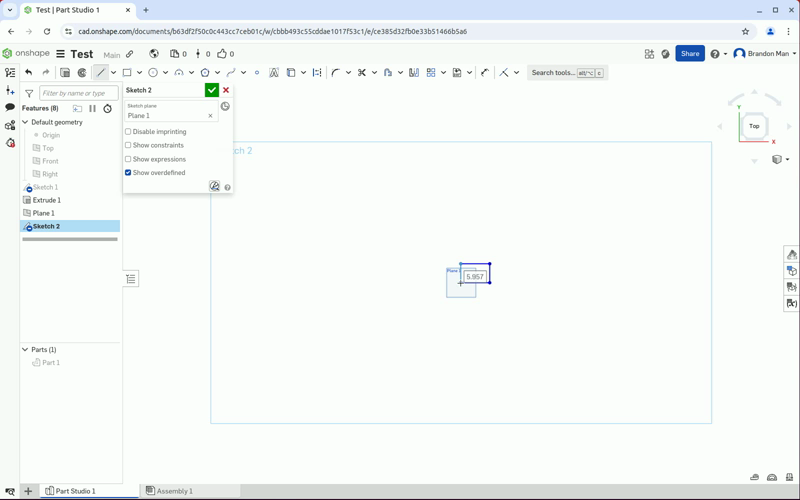
click(460, 282)
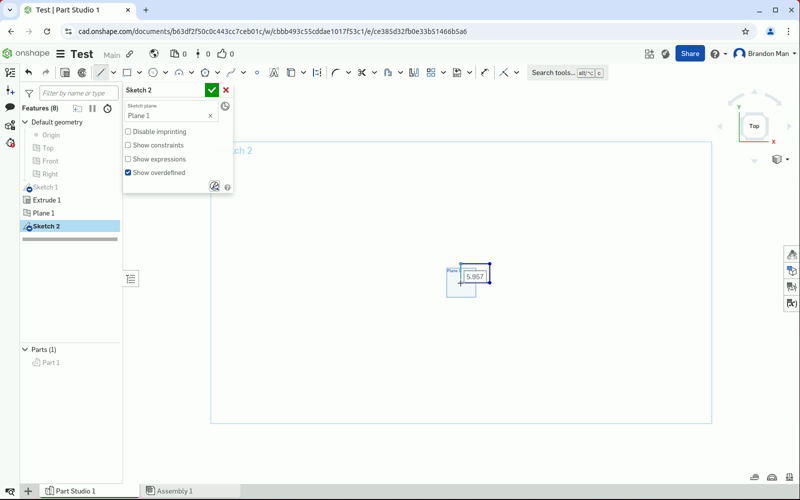
key(esc)
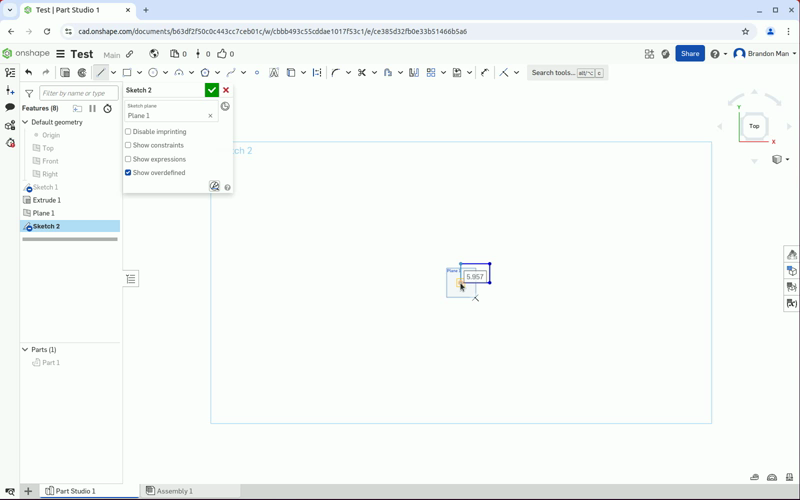
mouse_move(476, 275)
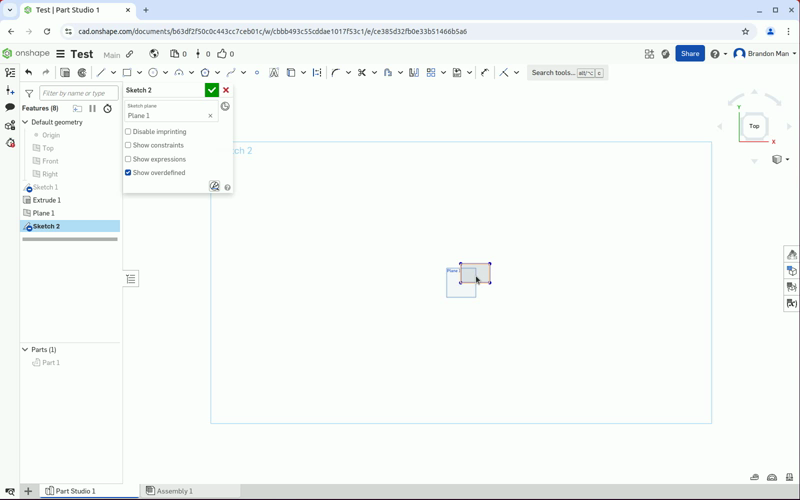
scroll(6)
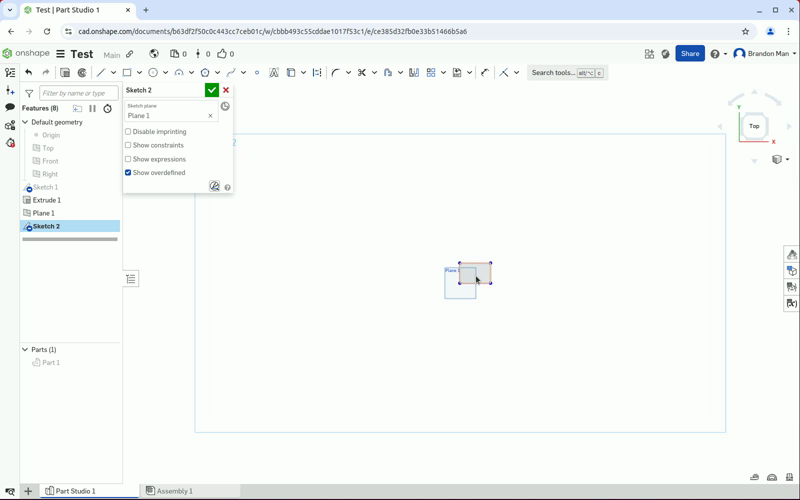
scroll(6)
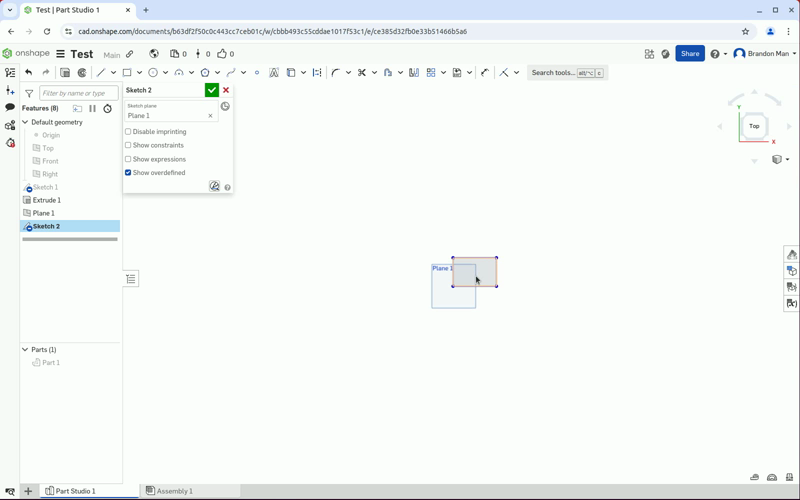
scroll(6)
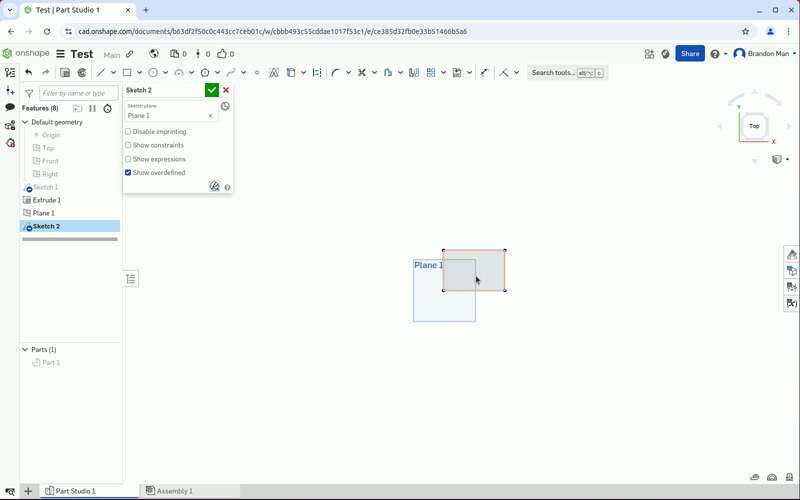
scroll(6)
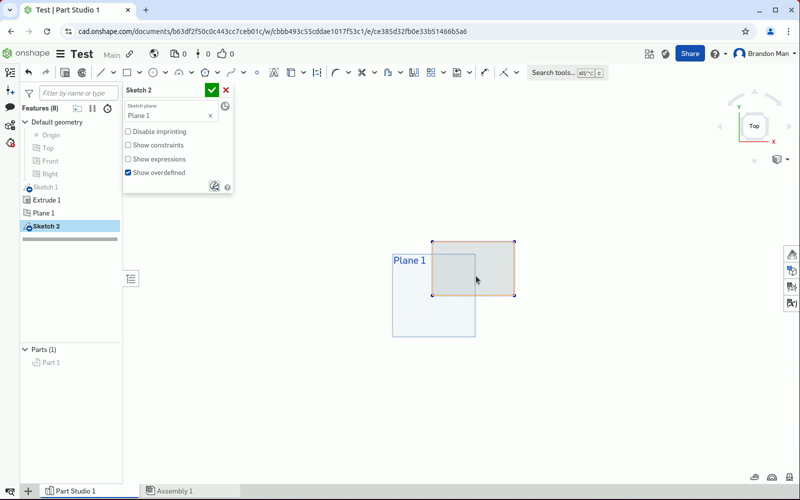
scroll(6)
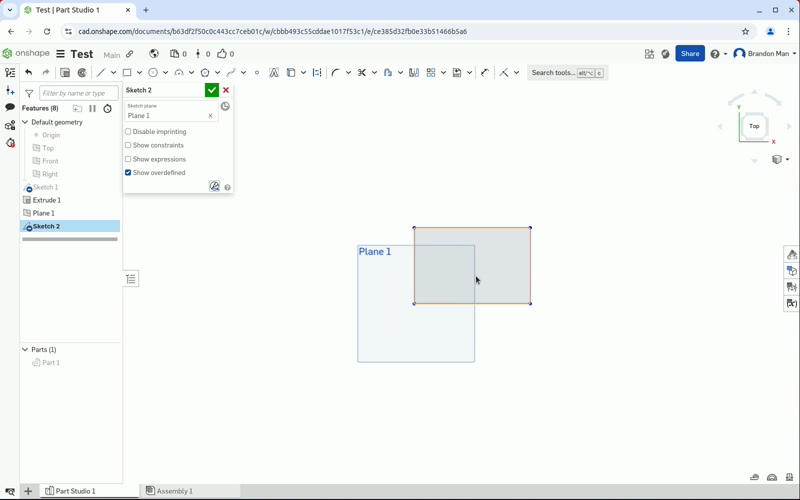
scroll(6)
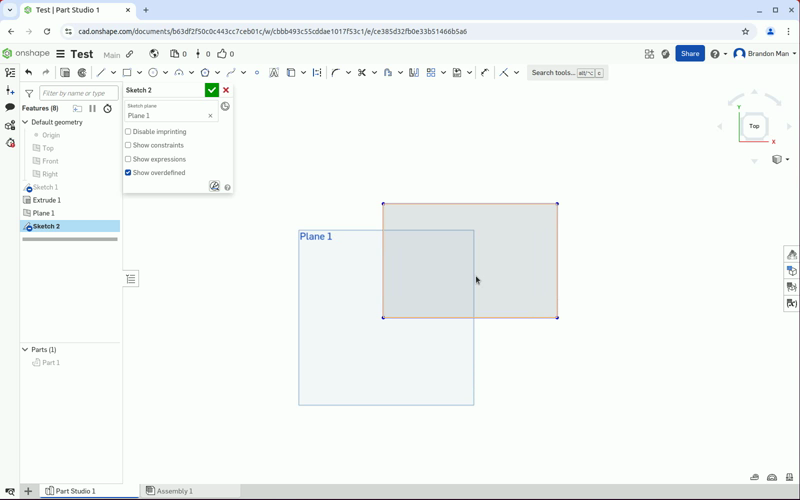
scroll(6)
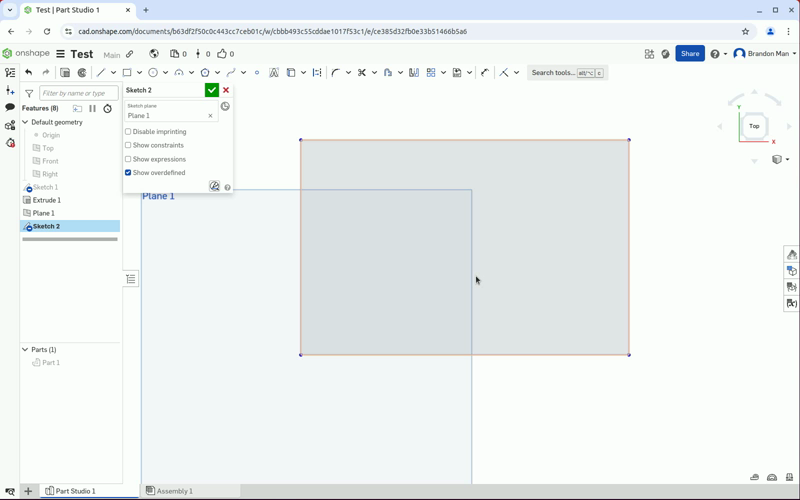
click(476, 275)
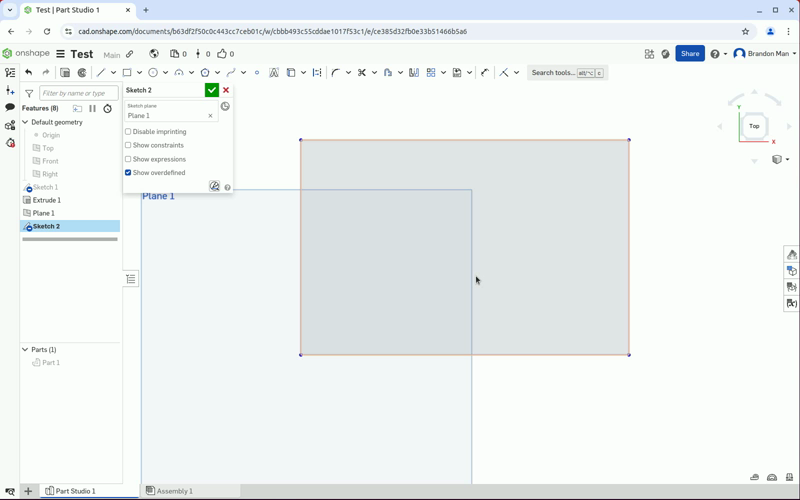
scroll(-6)
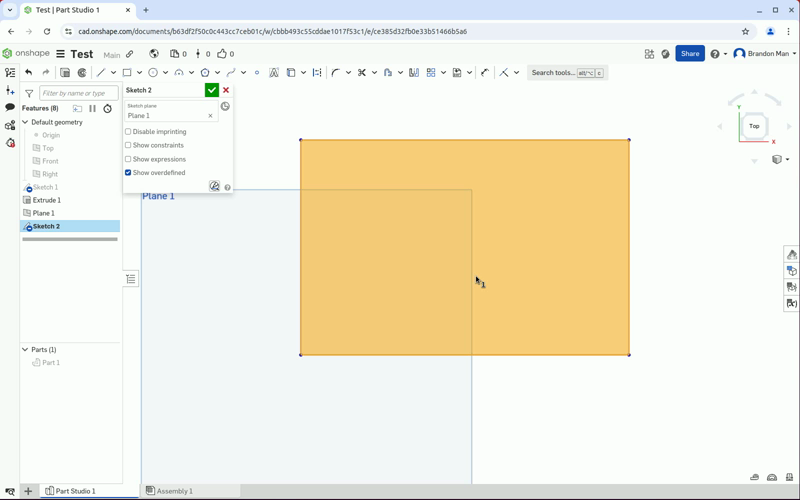
scroll(-6)
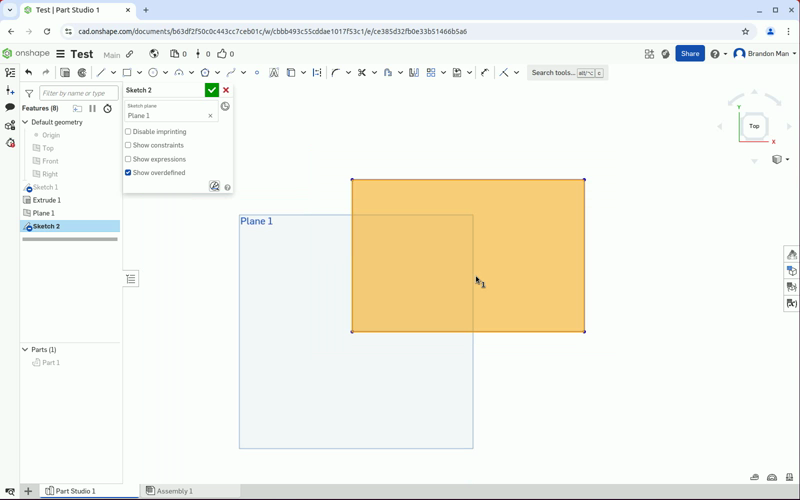
scroll(-6)
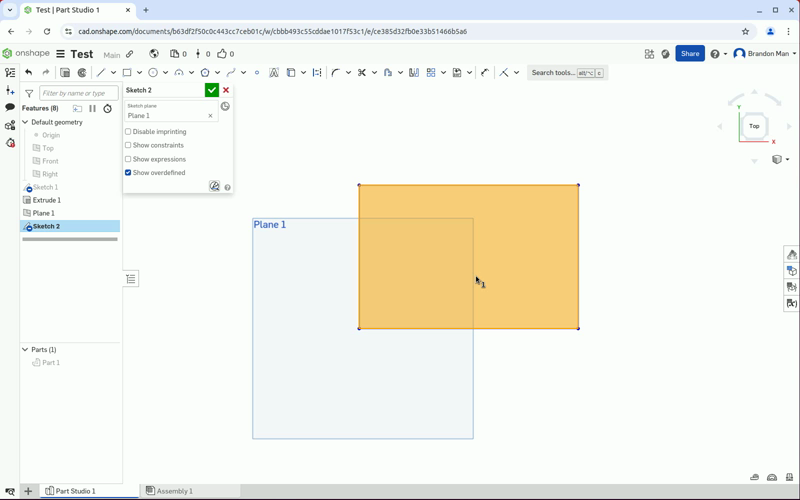
scroll(-6)
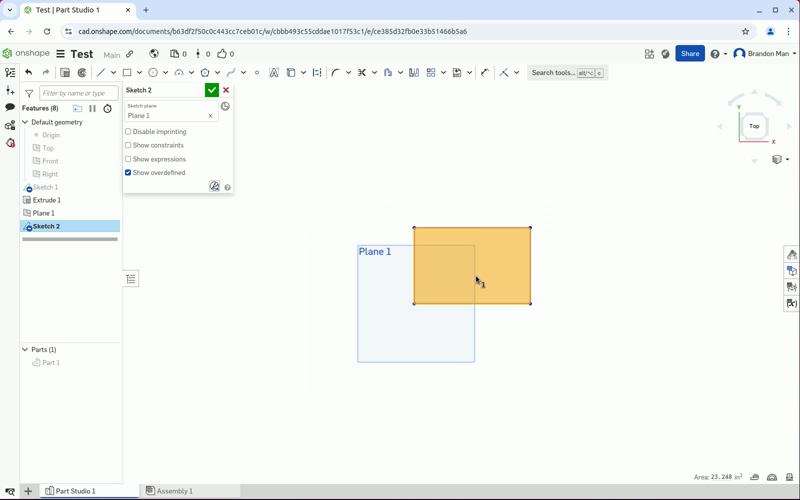
scroll(-6)
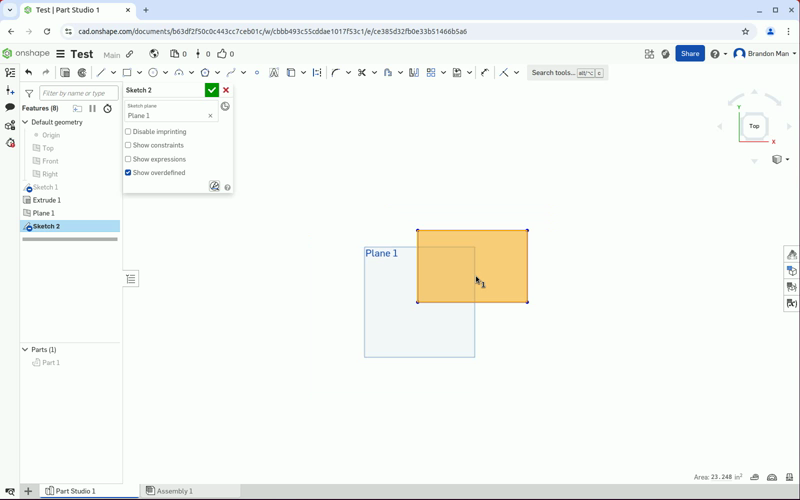
scroll(-6)
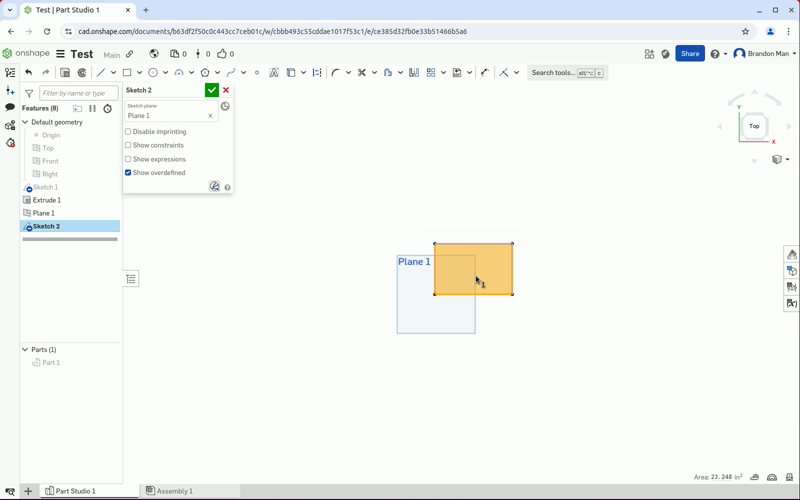
scroll(-6)
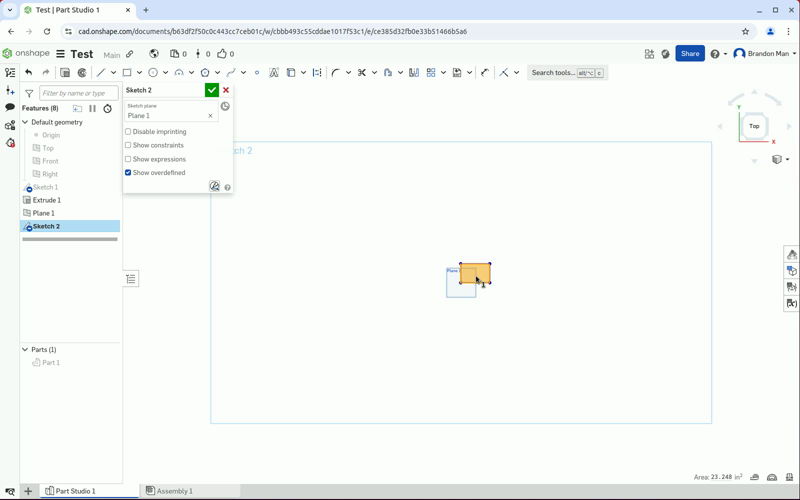
mouse_move(73, 352)
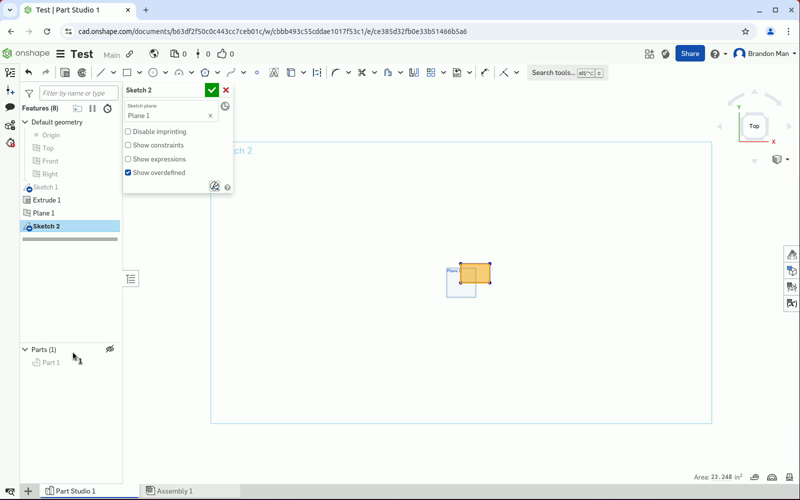
key(shift+y)
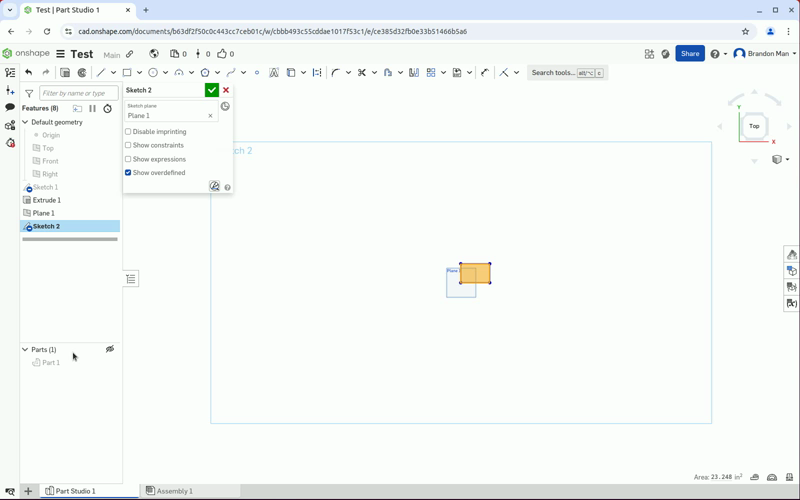
key(shift+e)
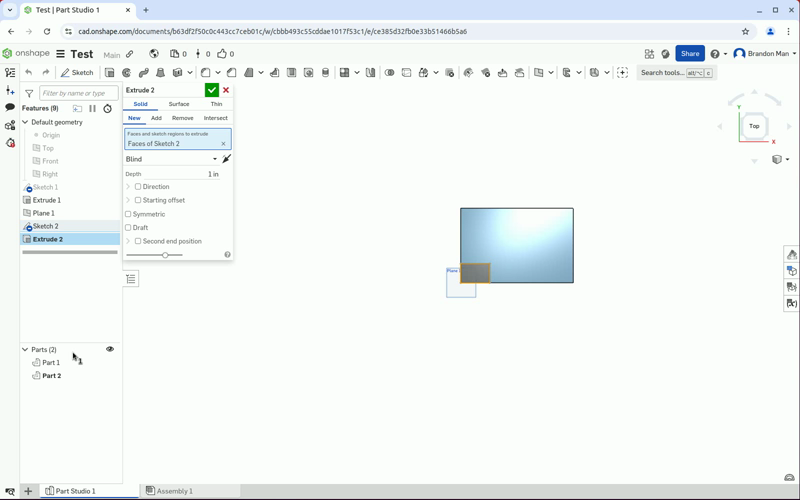
mouse_move(143, 106)
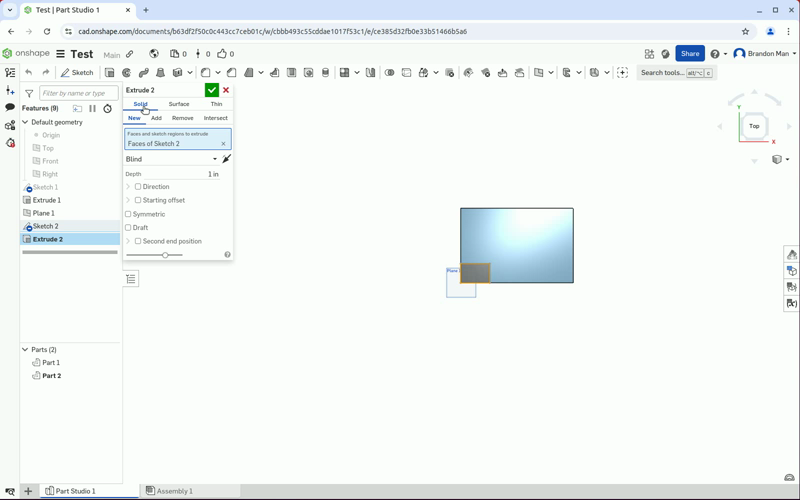
click(143, 106)
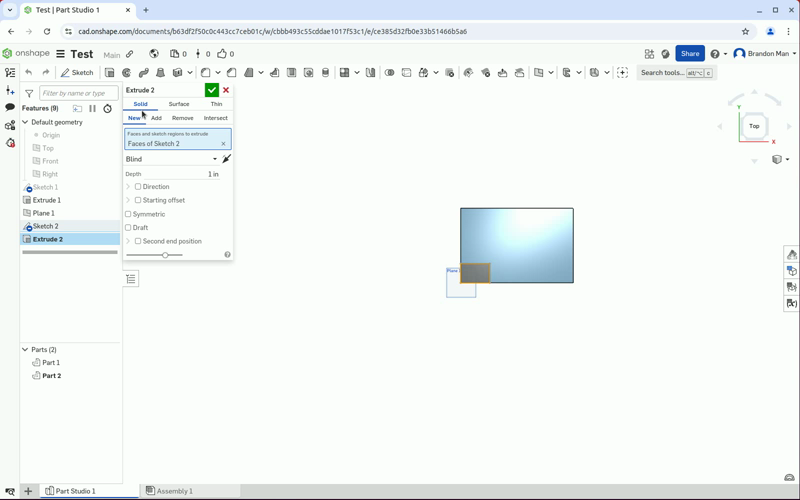
mouse_move(137, 120)
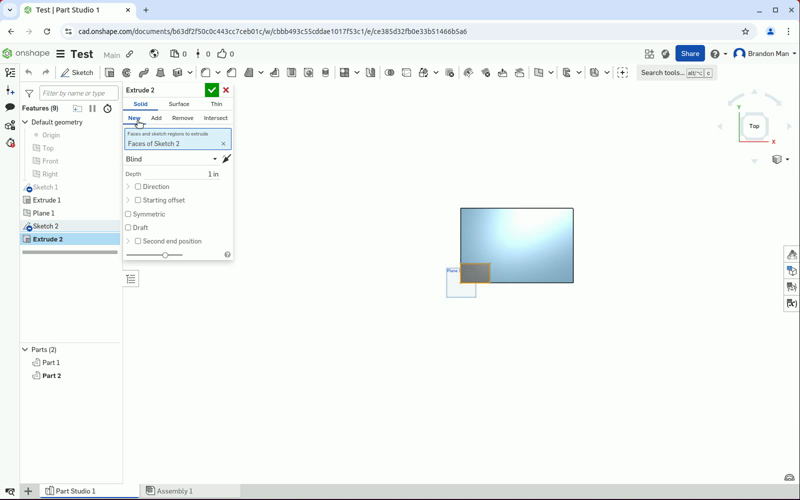
click(137, 120)
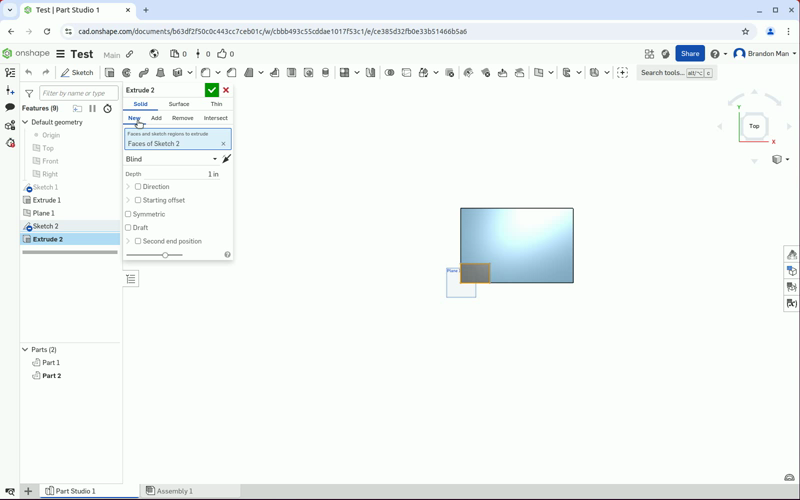
key(tab, 4)
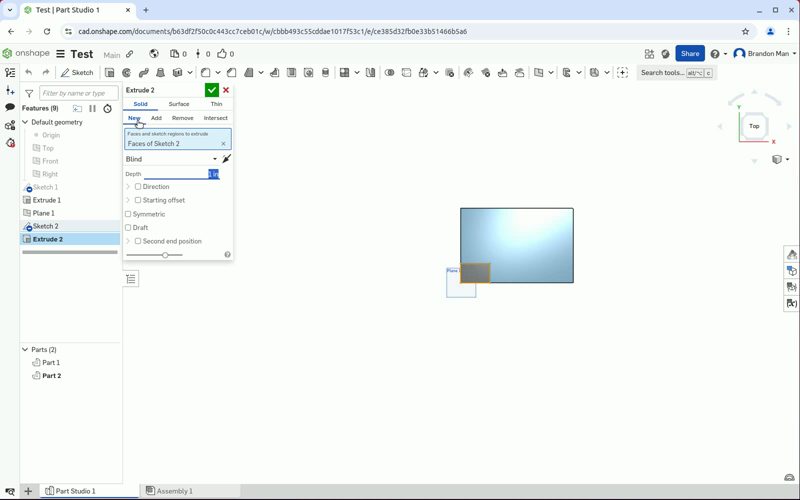
text(15.405)
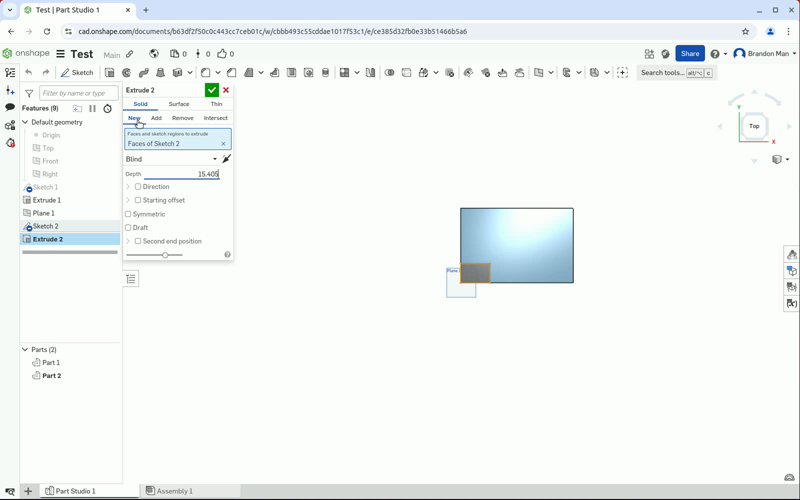
key(enter)
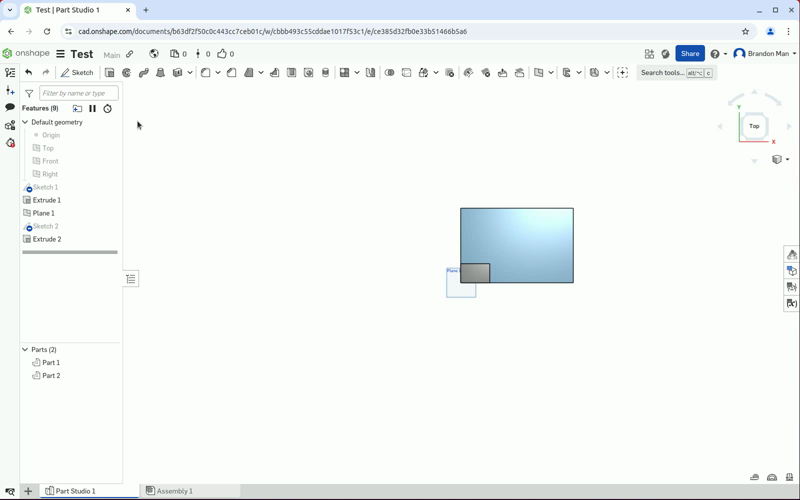
key(shift+h)
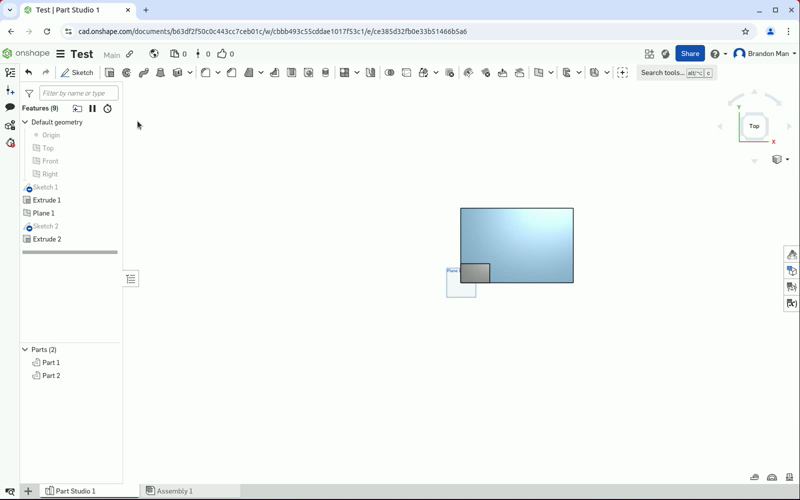
key(shift+h)
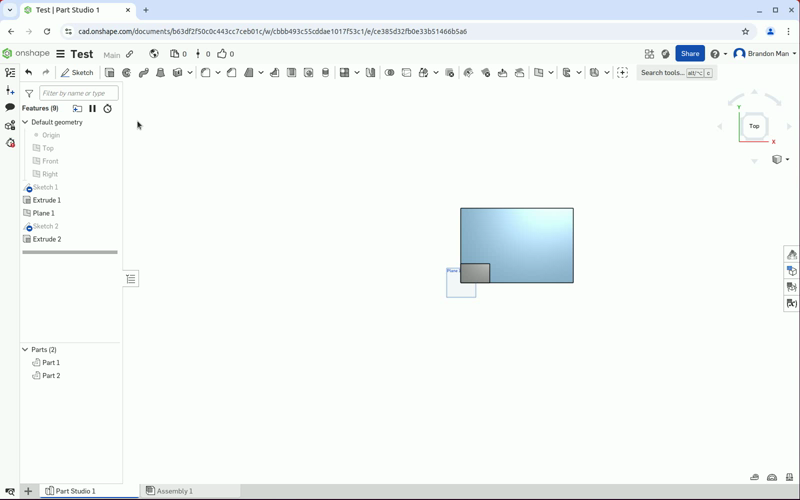
mouse_move(73, 189)
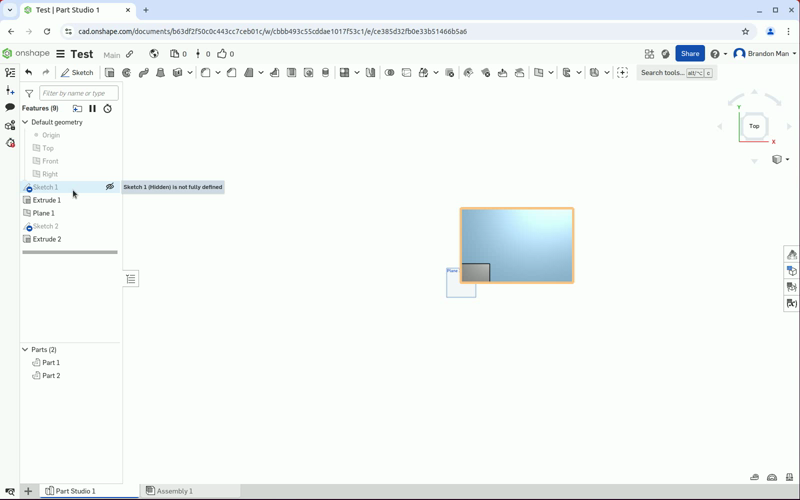
click(73, 189)
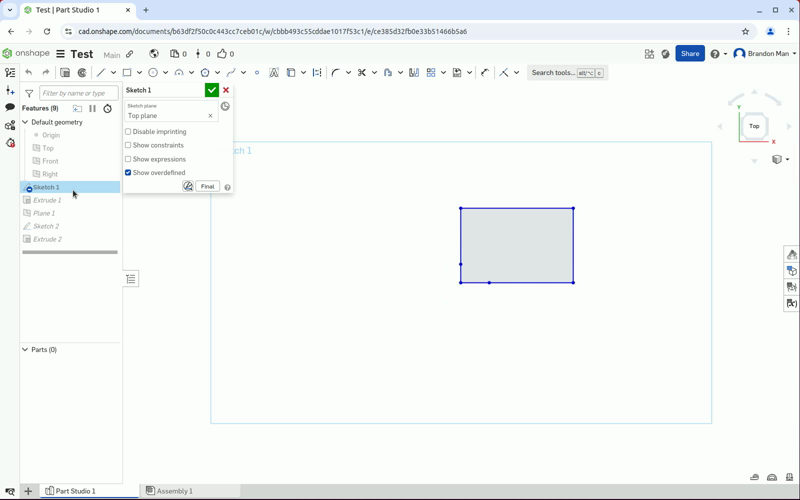
mouse_move(229, 92)
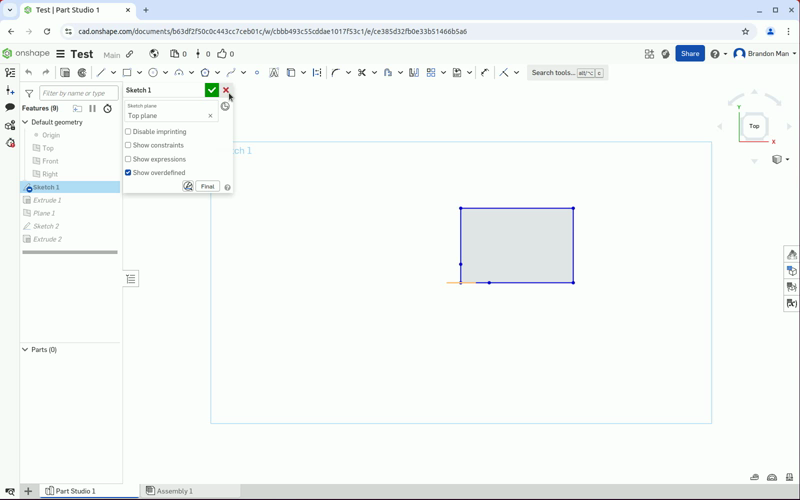
click(229, 92)
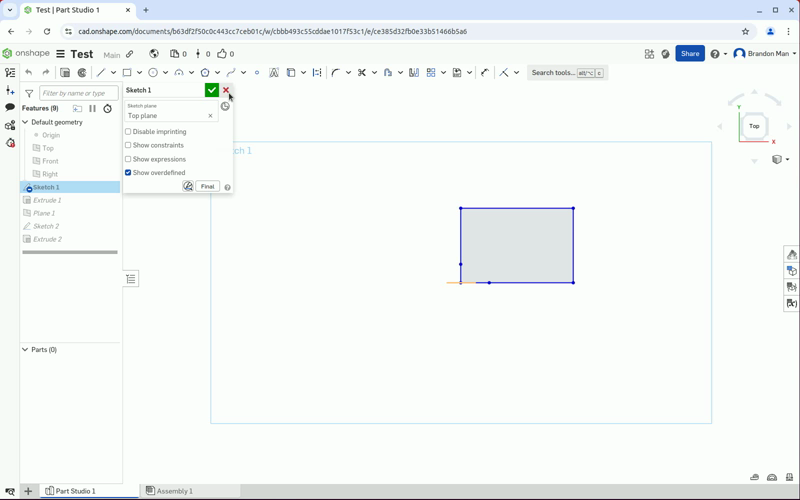
key(shift+s)
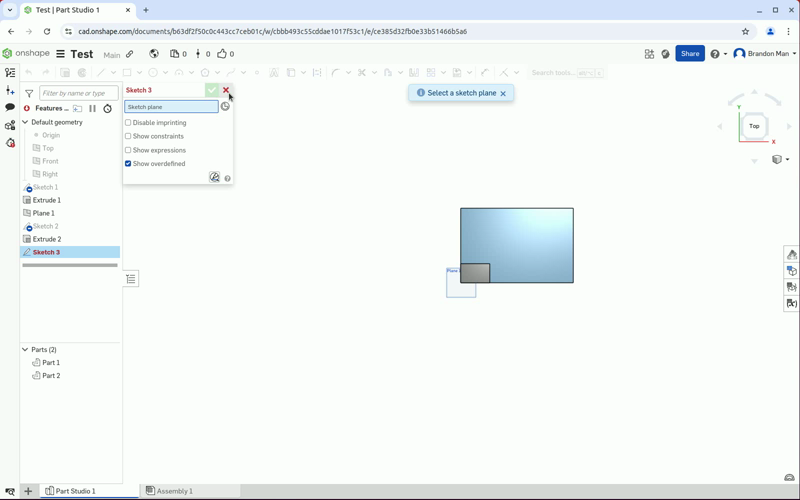
mouse_move(73, 215)
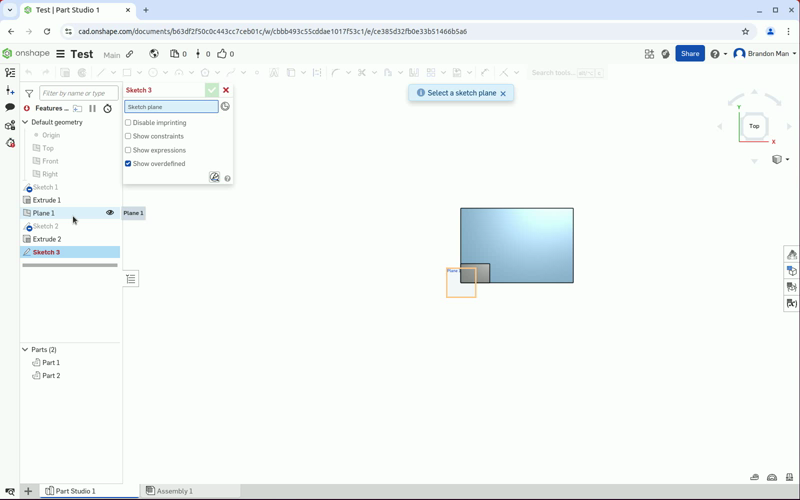
click(73, 215)
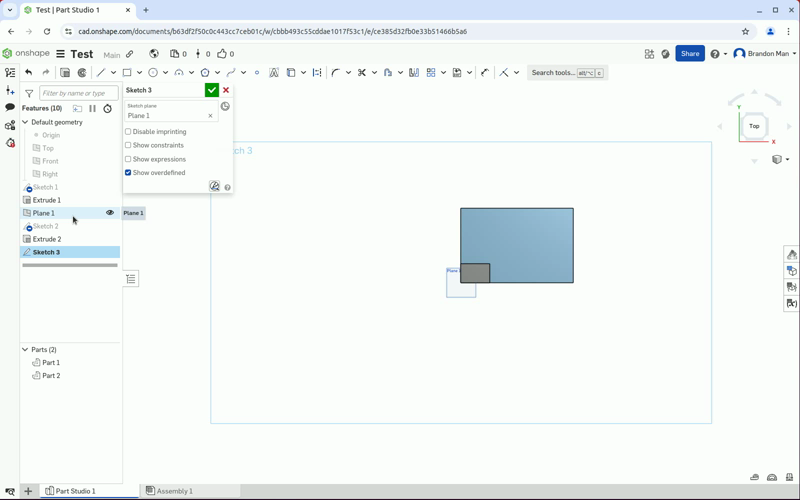
mouse_move(73, 352)
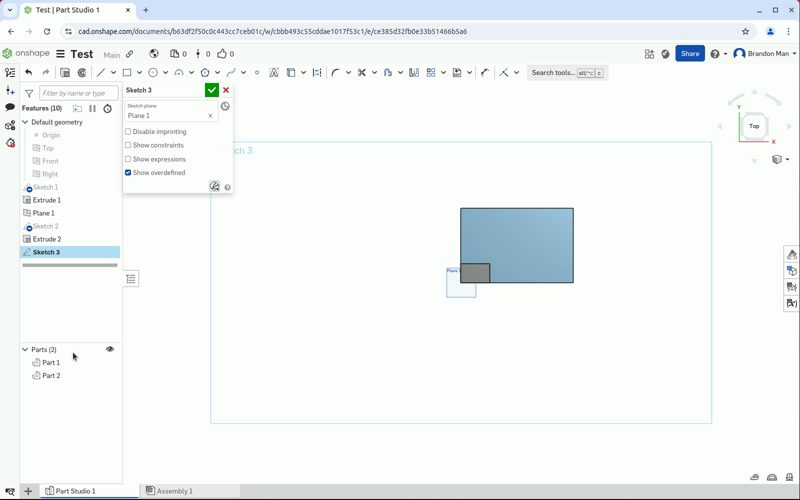
key(y)
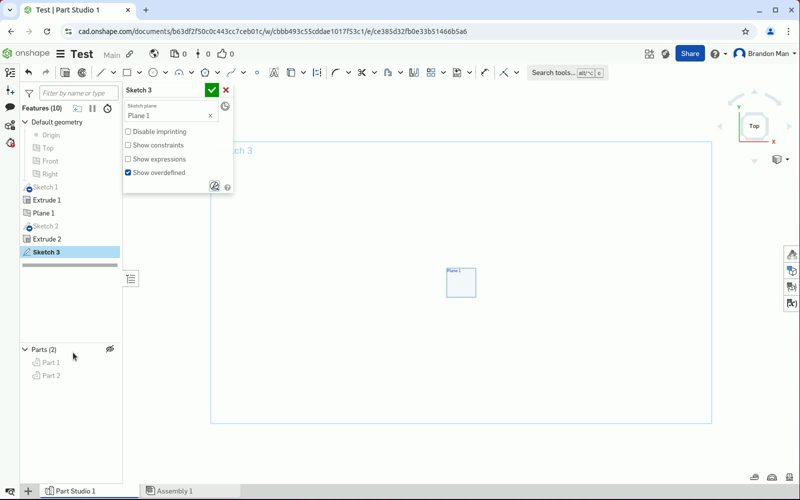
key(l)
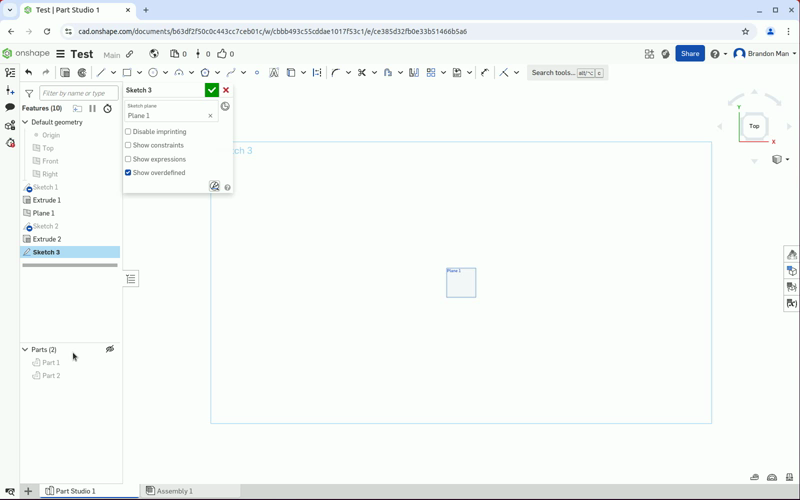
key_down(shift)
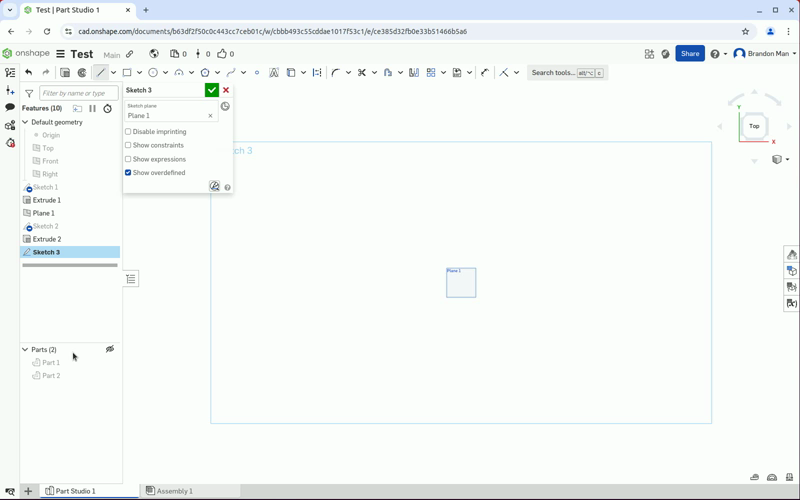
mouse_move(545, 282)
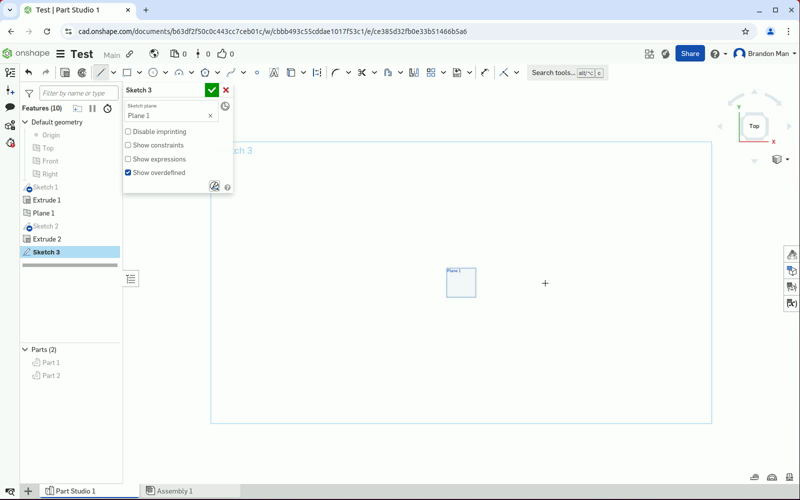
click(545, 282)
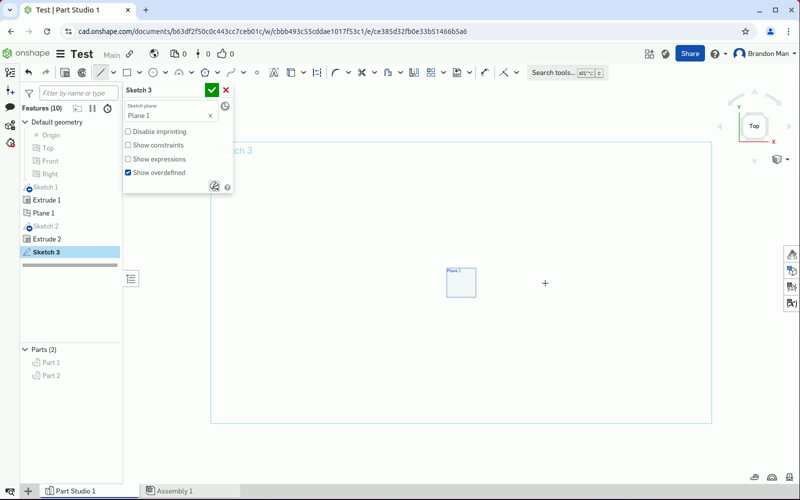
key_up(shift)
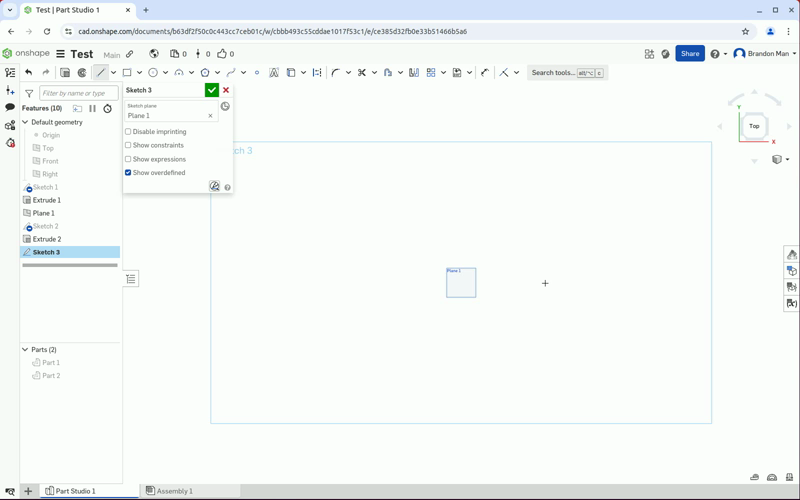
key_down(shift)
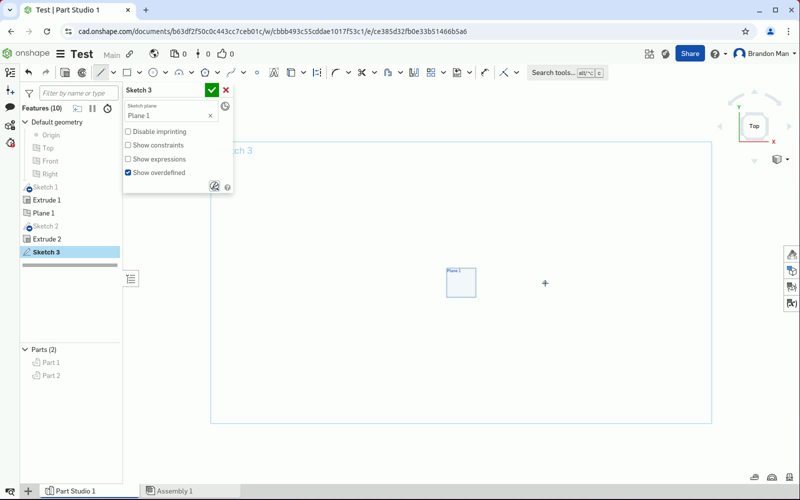
mouse_move(575, 282)
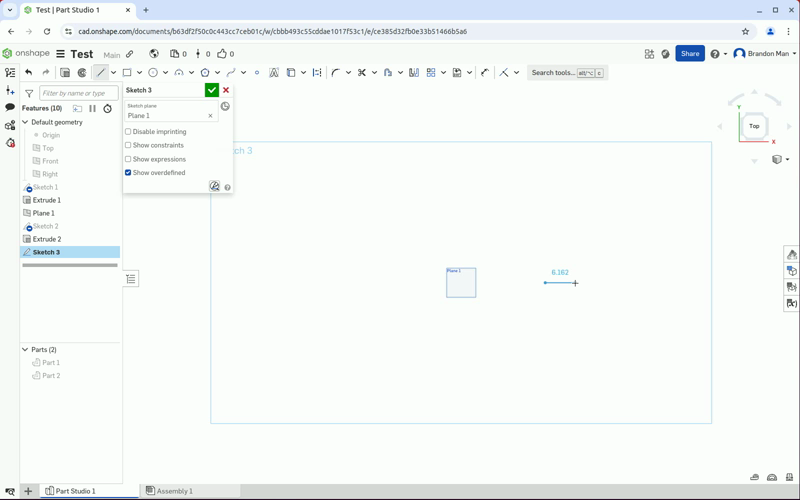
mouse_move(574, 282)
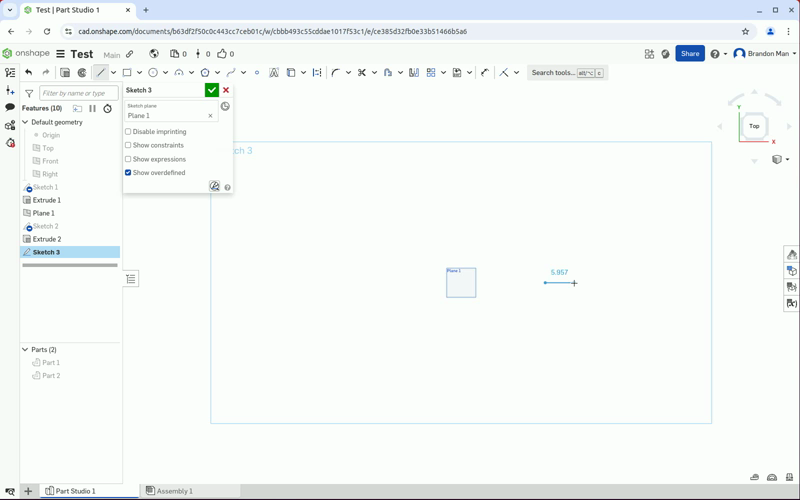
click(574, 282)
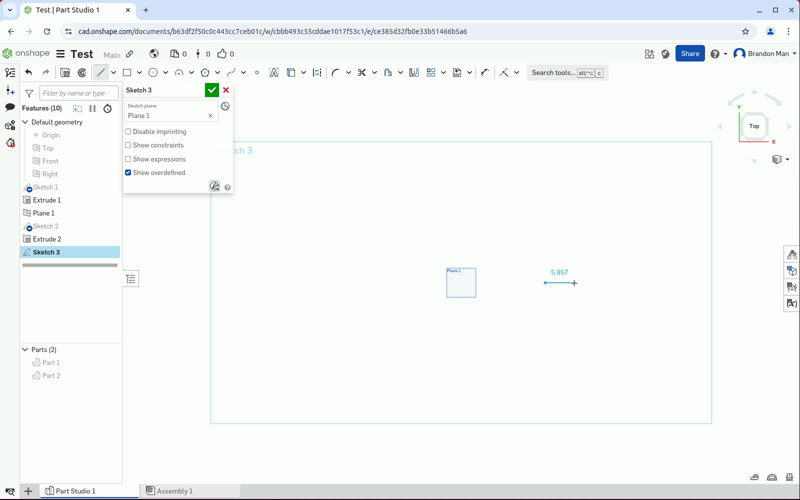
key_up(shift)
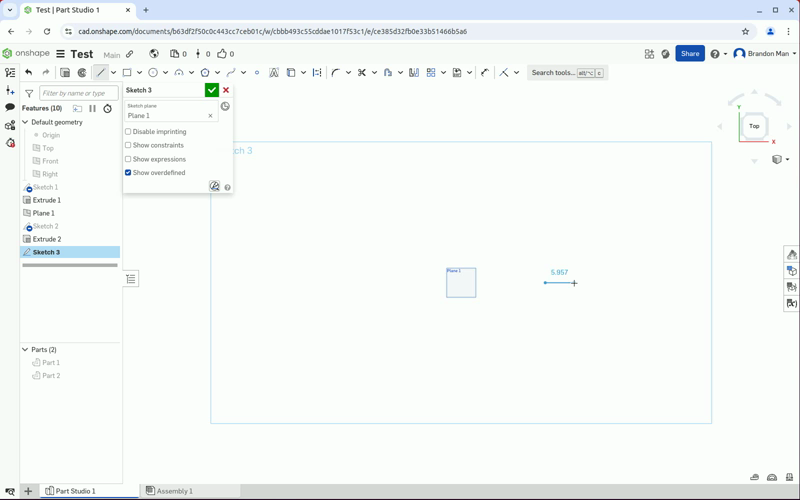
key_down(shift)
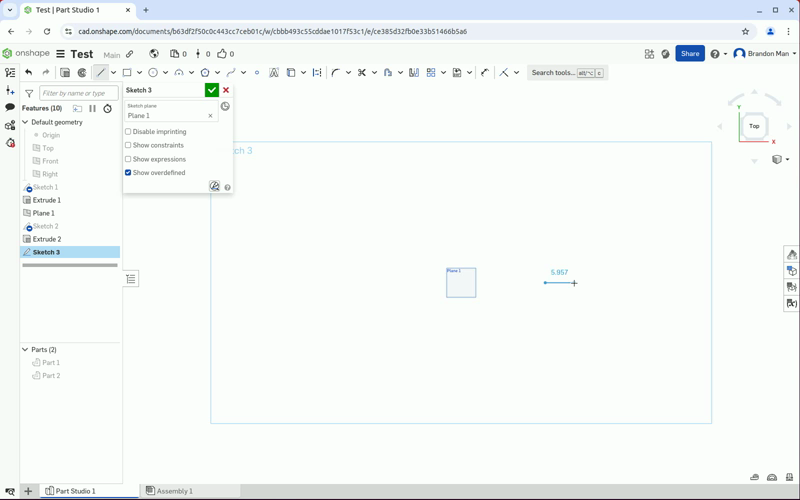
mouse_move(589, 282)
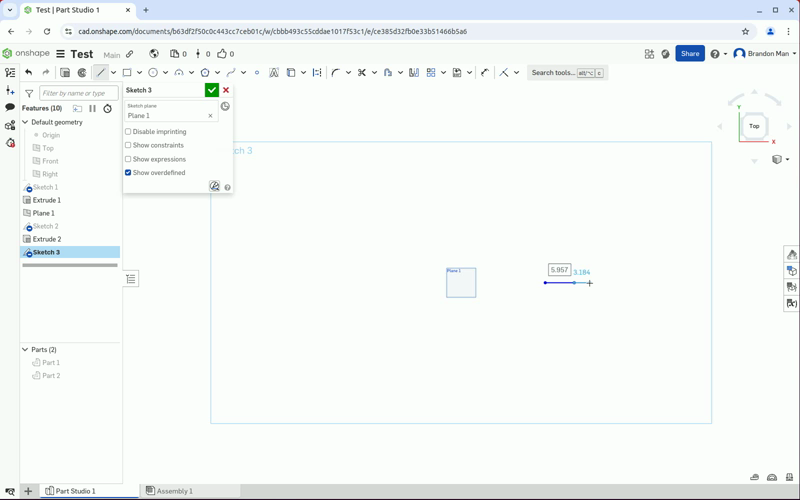
mouse_move(574, 263)
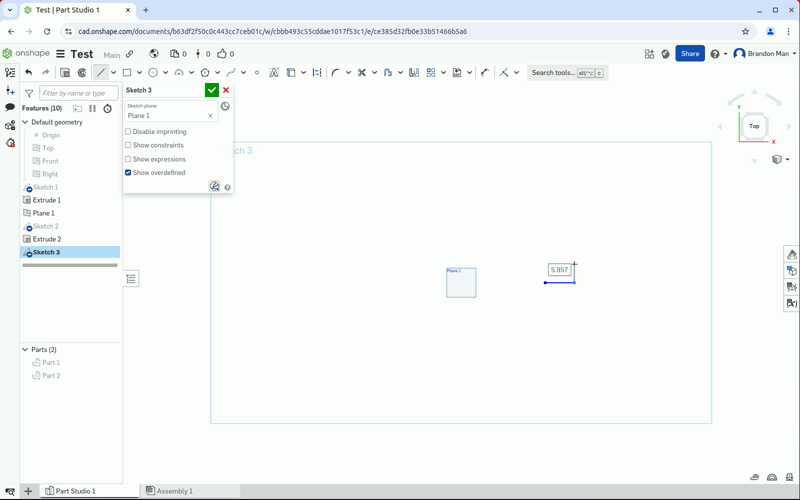
click(574, 263)
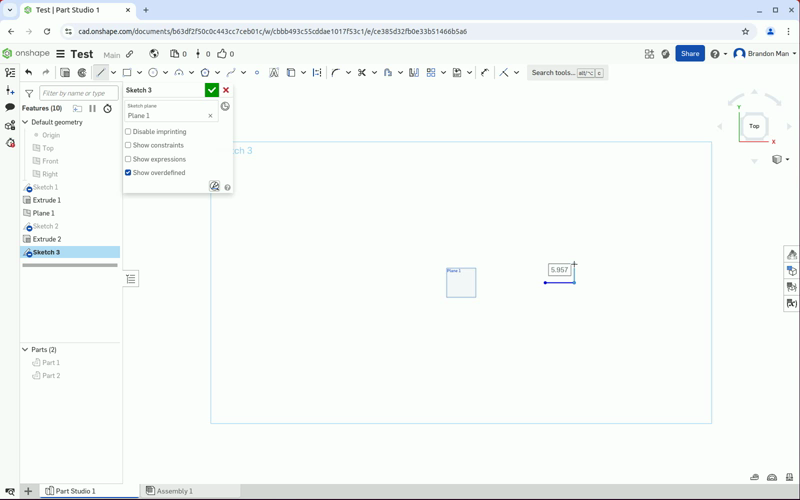
key_up(shift)
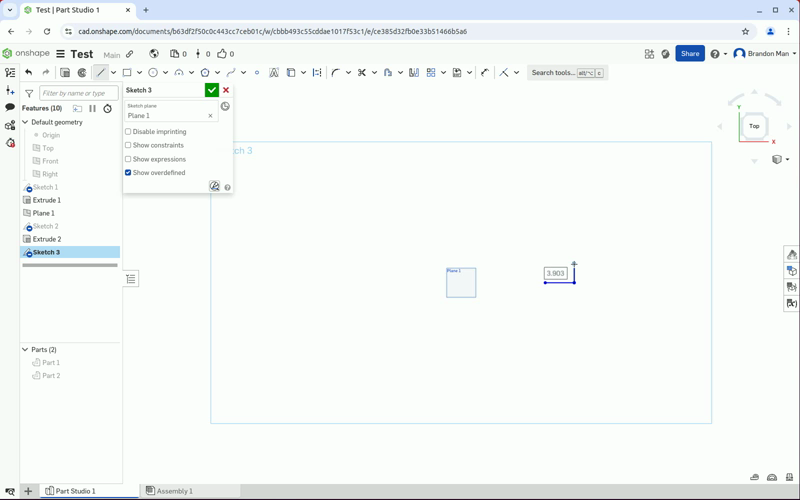
key_down(shift)
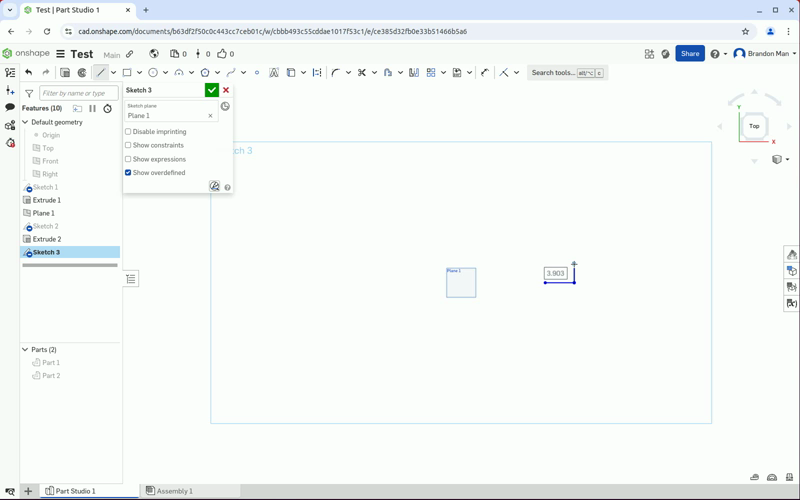
mouse_move(589, 263)
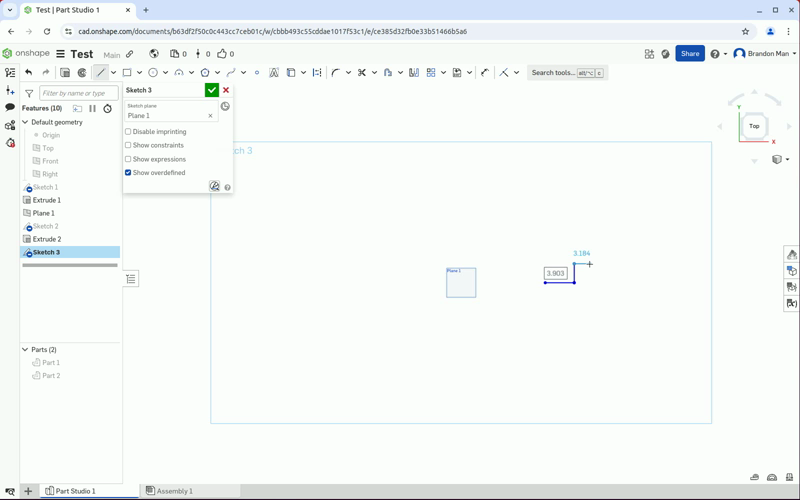
mouse_move(545, 263)
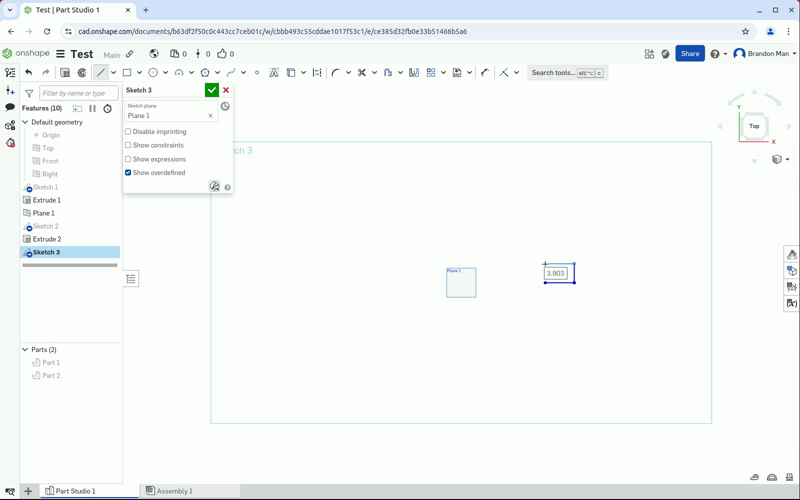
click(545, 263)
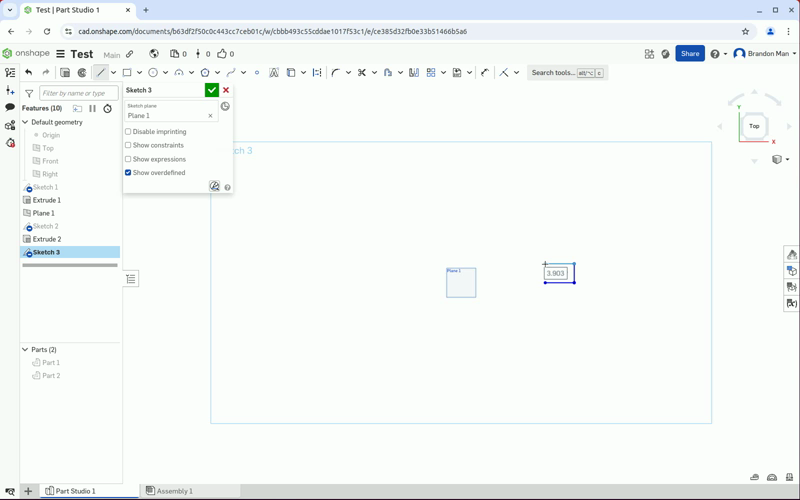
key_up(shift)
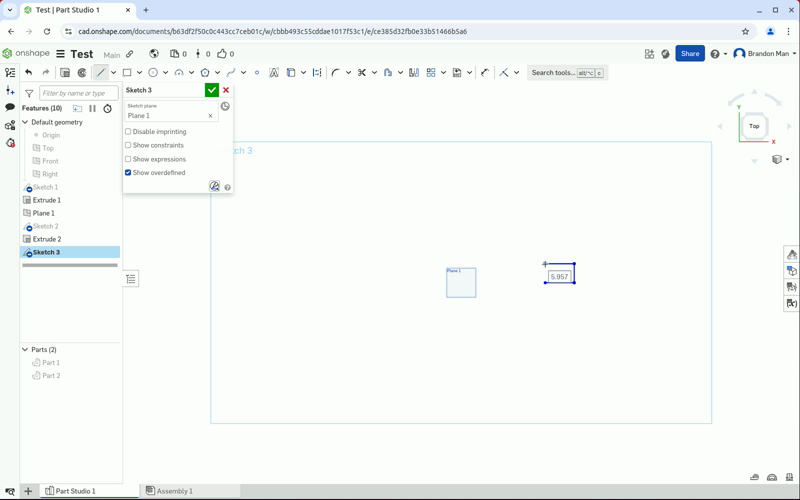
mouse_move(575, 263)
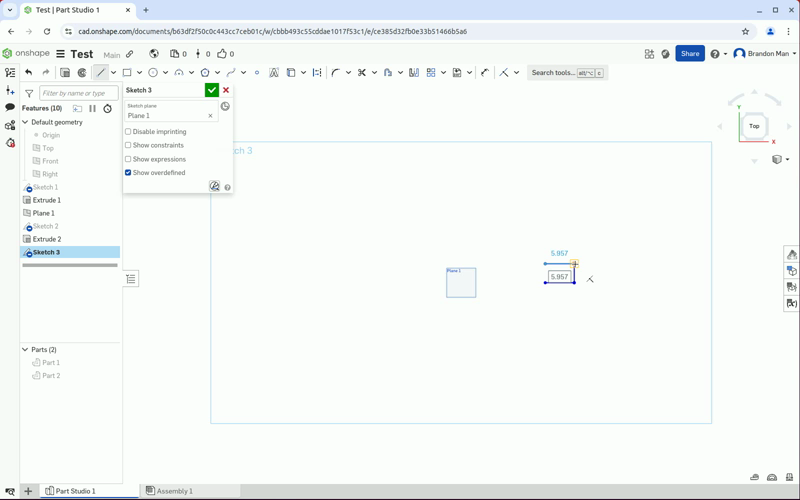
key_down(shift)
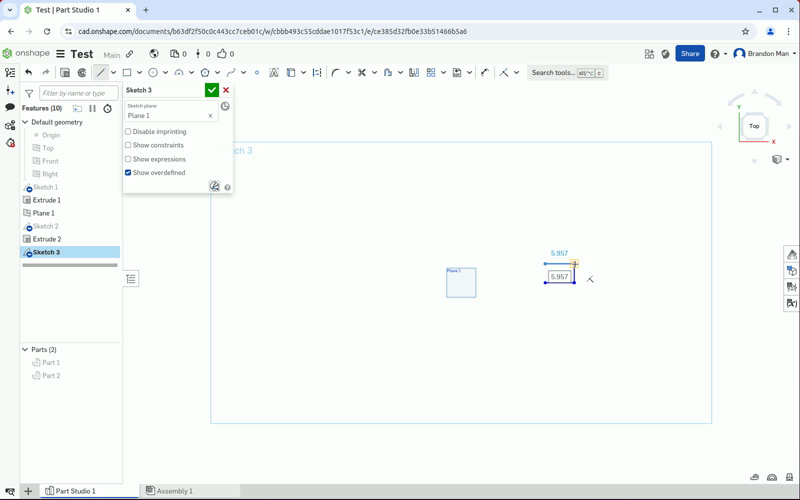
mouse_move(545, 282)
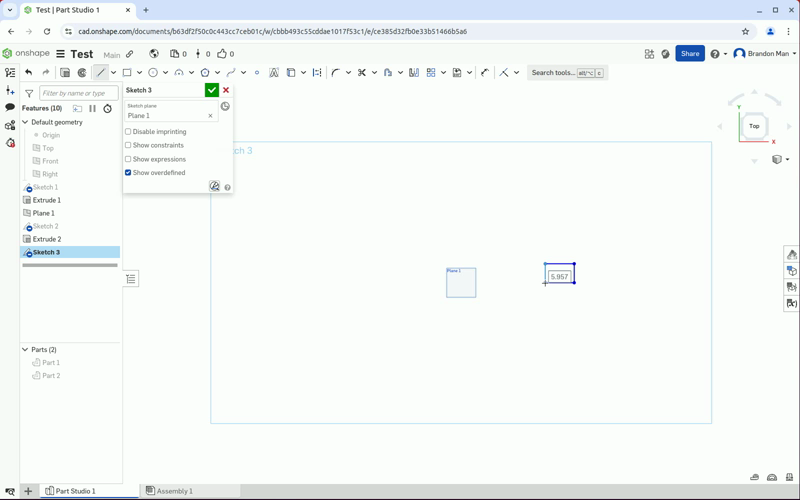
key_up(shift)
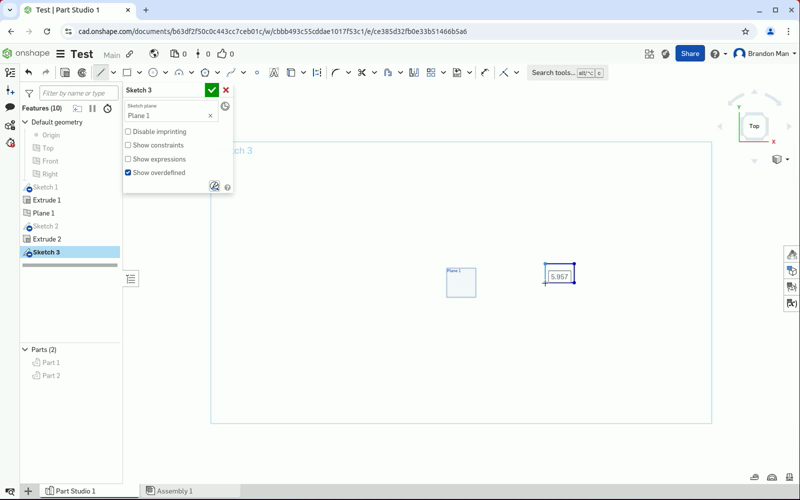
click(545, 282)
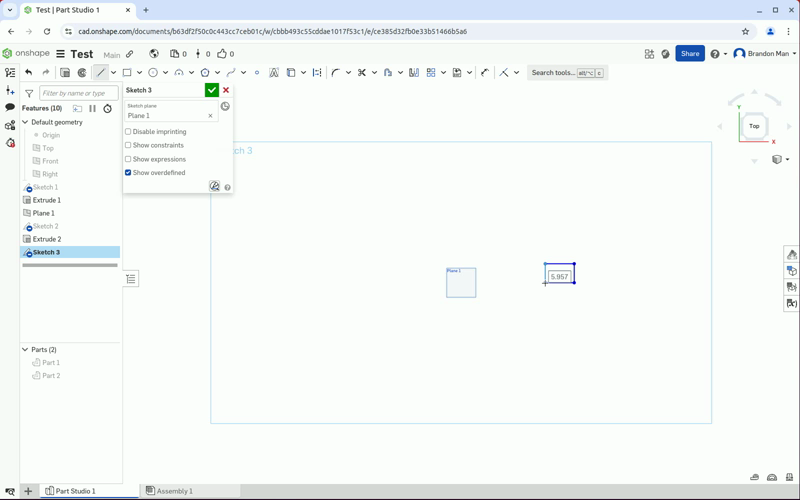
key(esc)
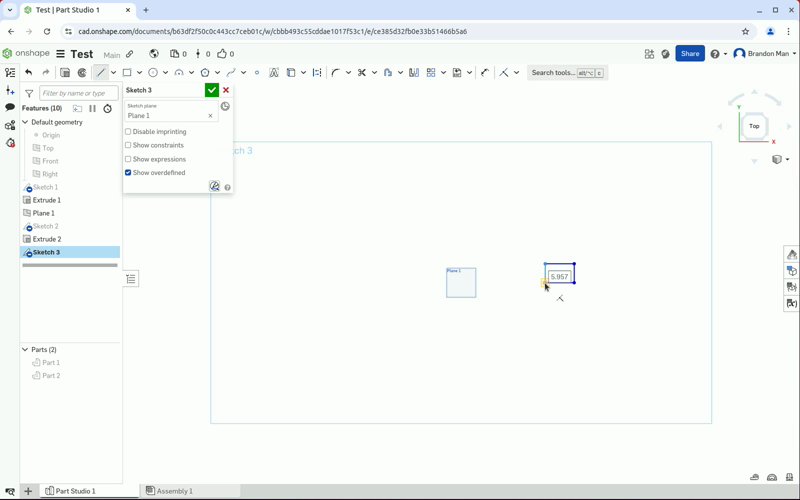
mouse_move(557, 268)
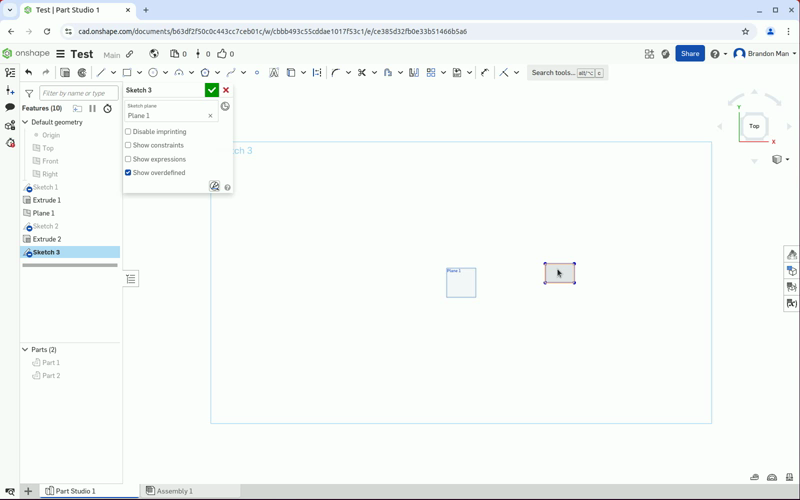
scroll(6)
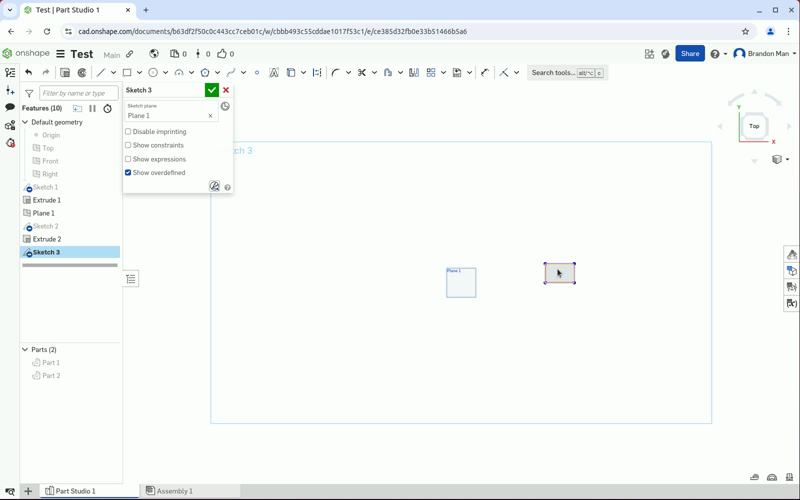
scroll(6)
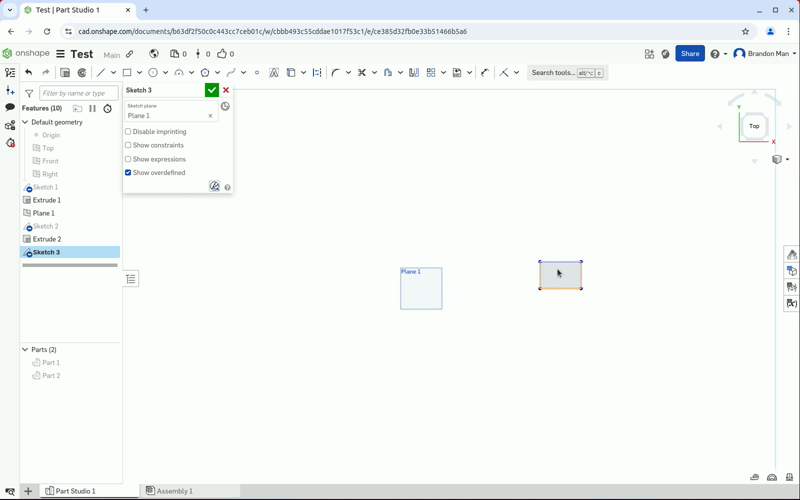
scroll(6)
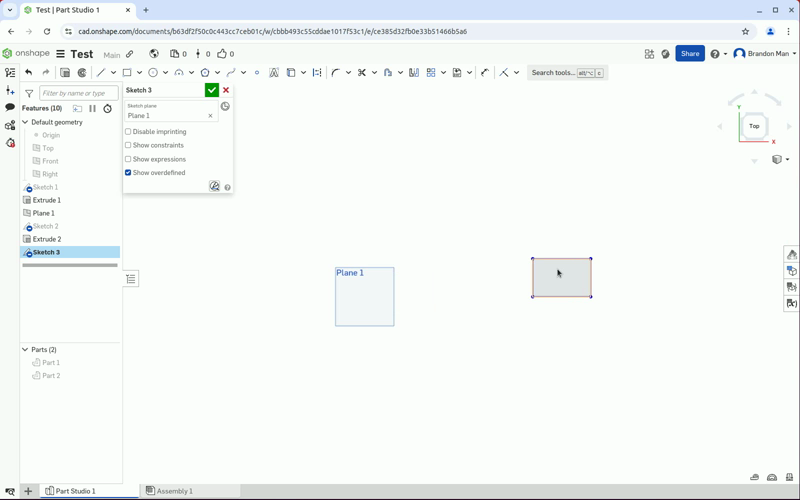
scroll(6)
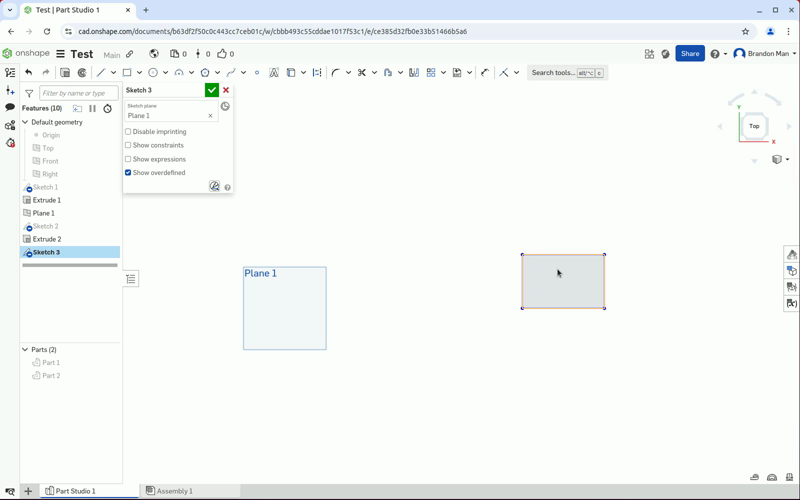
scroll(6)
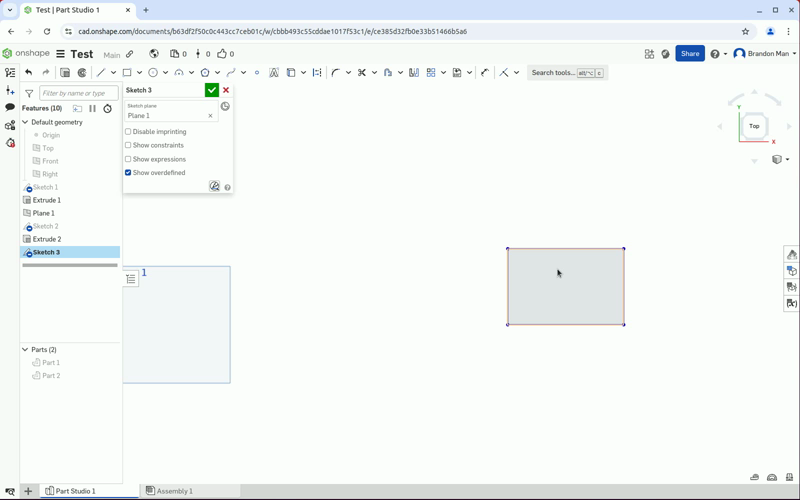
scroll(6)
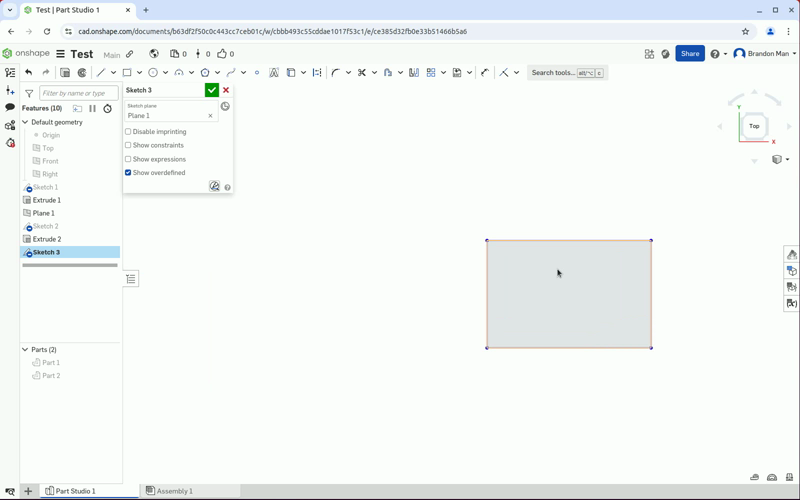
scroll(6)
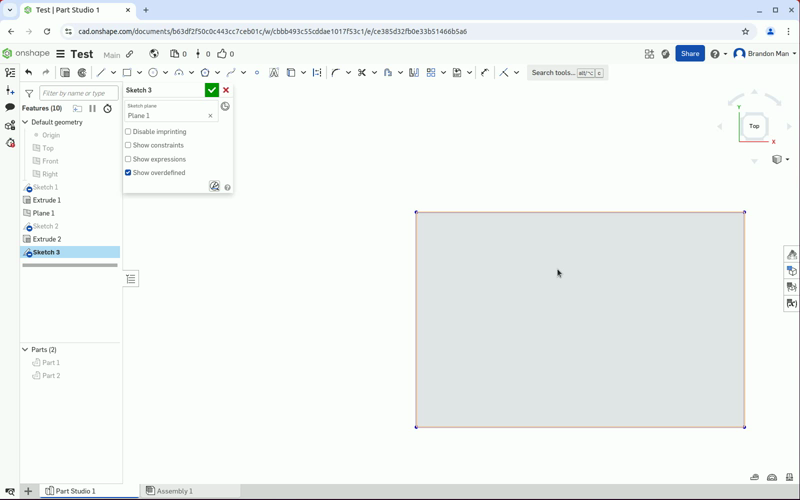
click(557, 268)
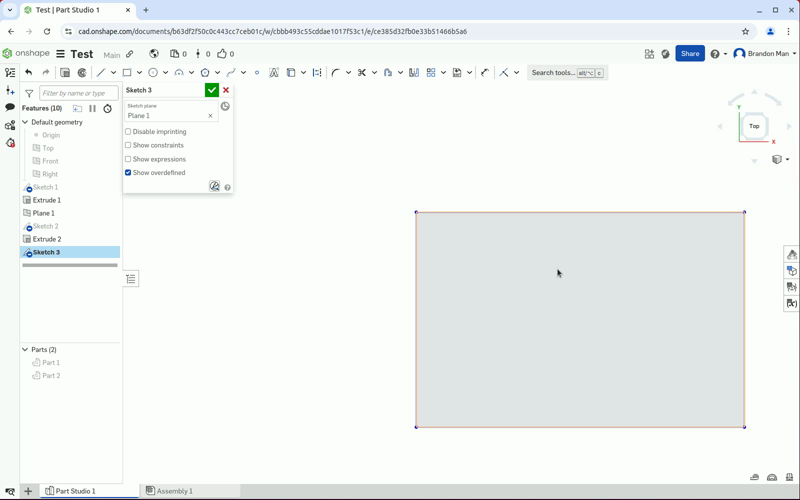
scroll(-6)
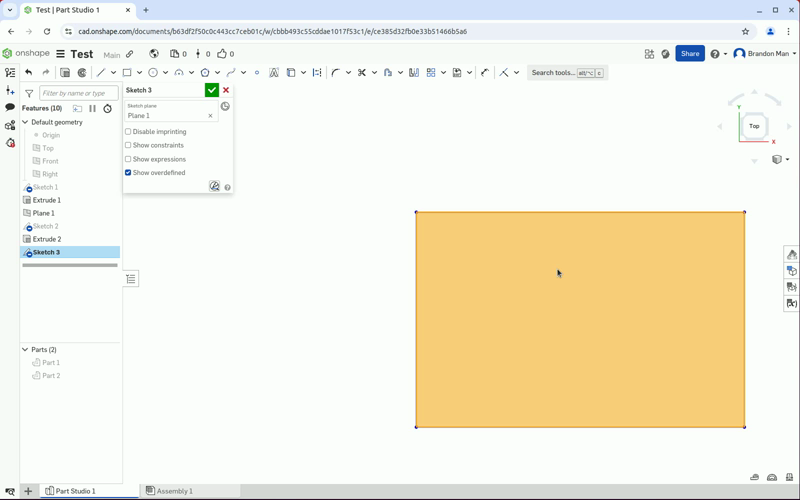
scroll(-6)
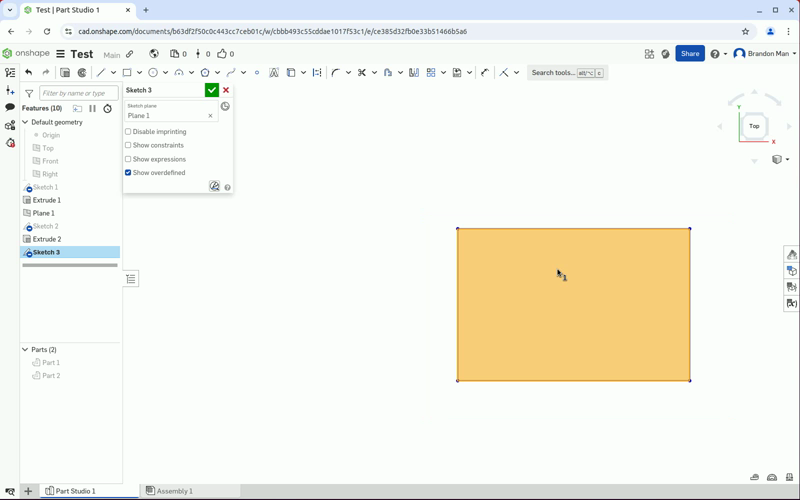
scroll(-6)
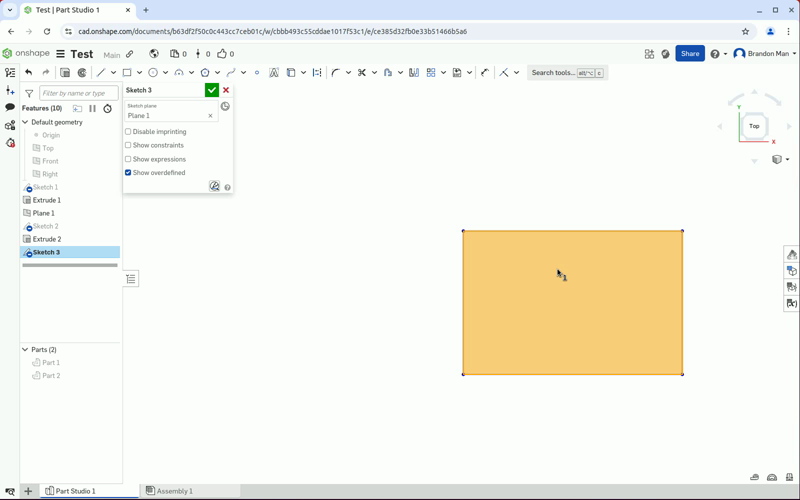
scroll(-6)
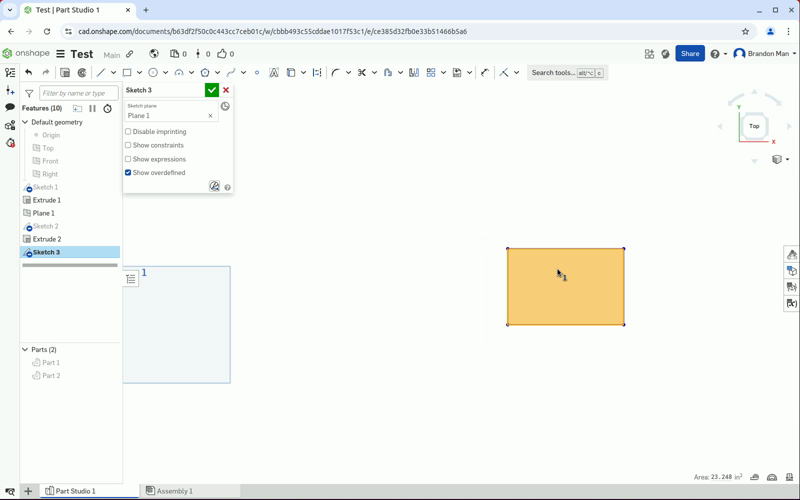
scroll(-6)
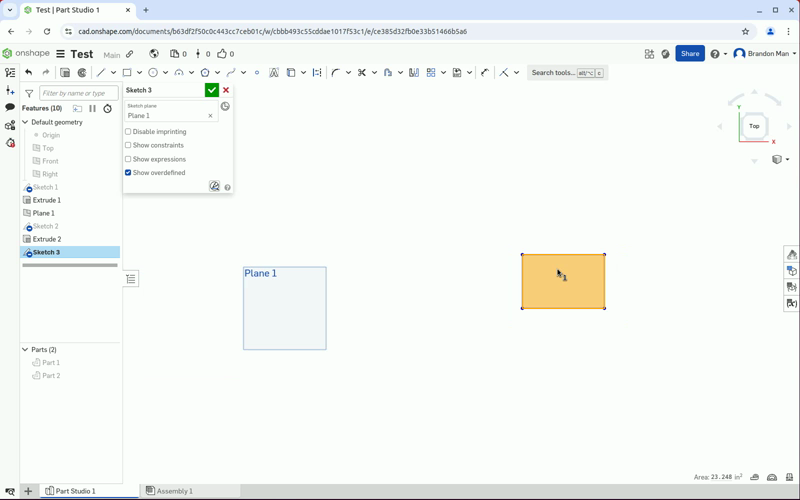
scroll(-6)
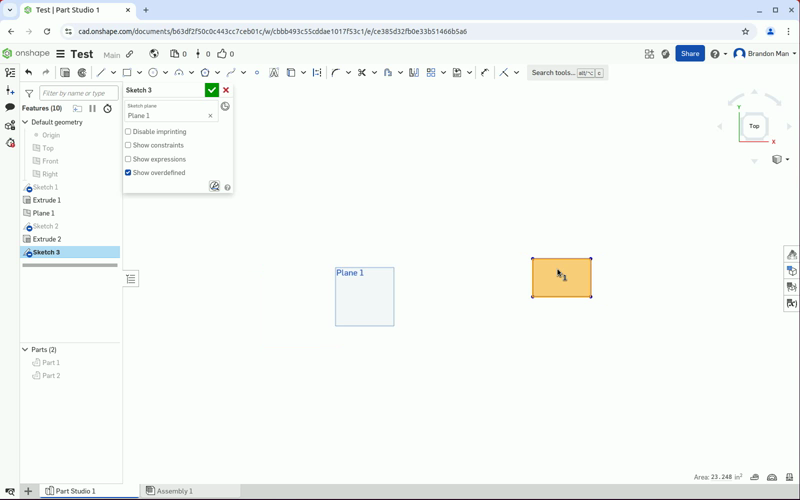
scroll(-6)
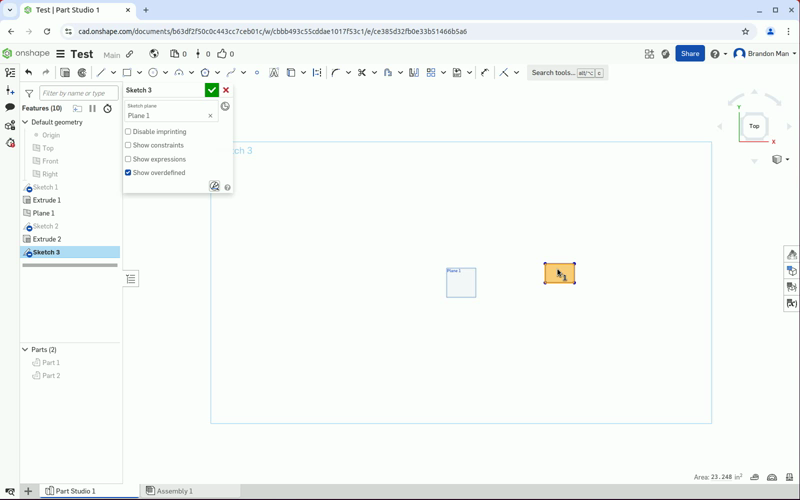
mouse_move(73, 352)
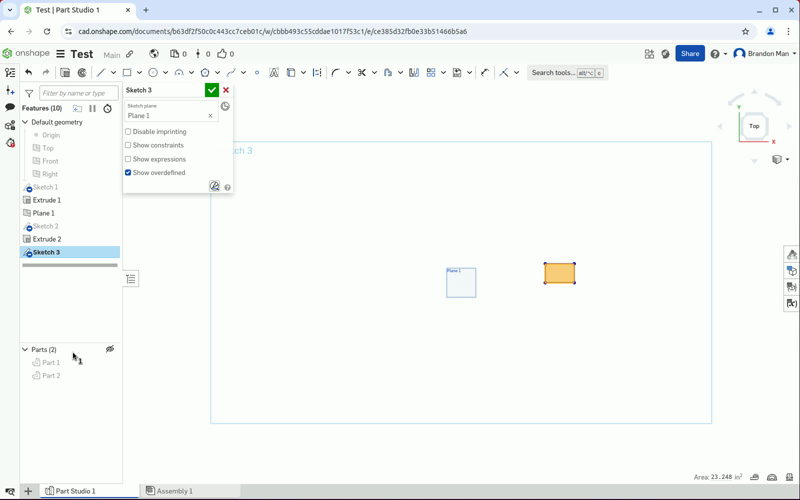
key(shift+y)
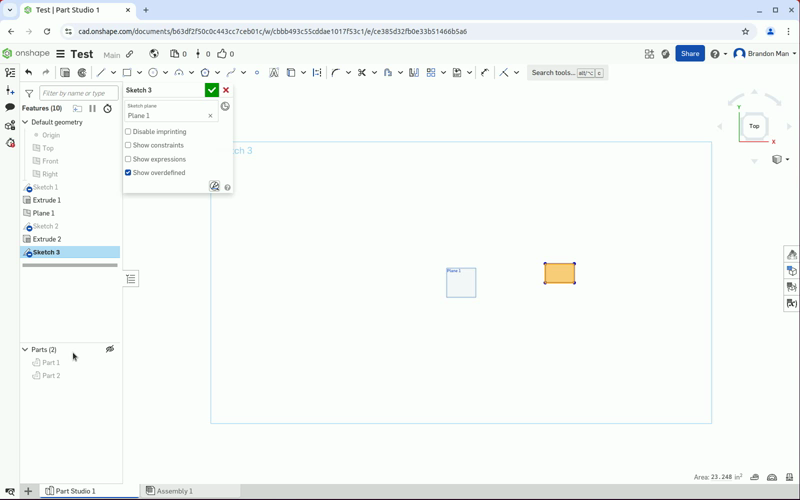
key(shift+e)
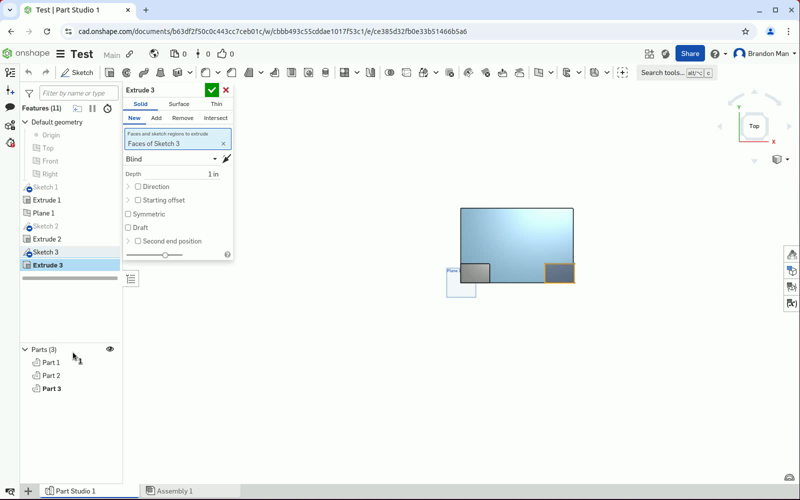
mouse_move(143, 106)
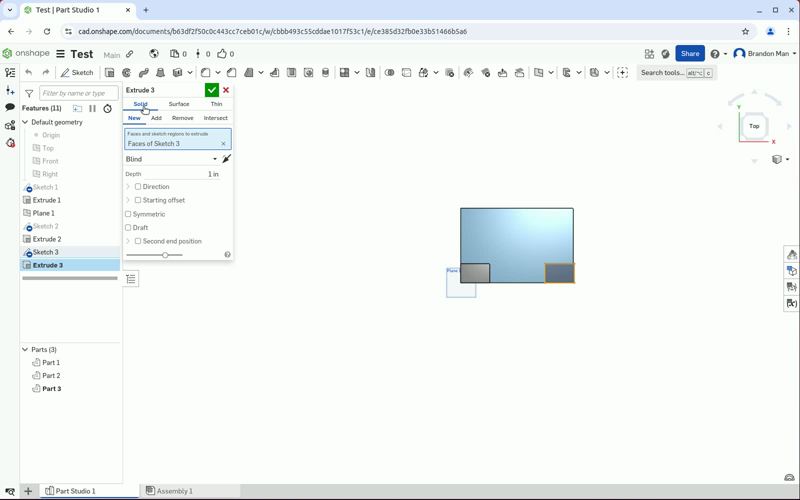
click(143, 106)
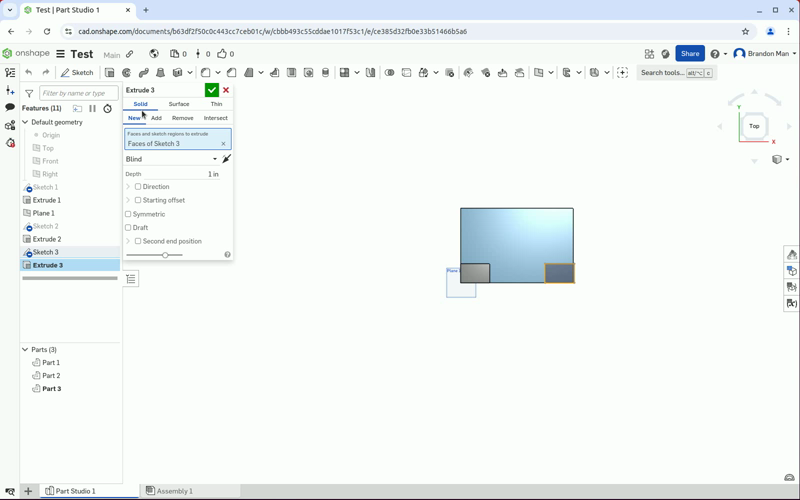
mouse_move(137, 120)
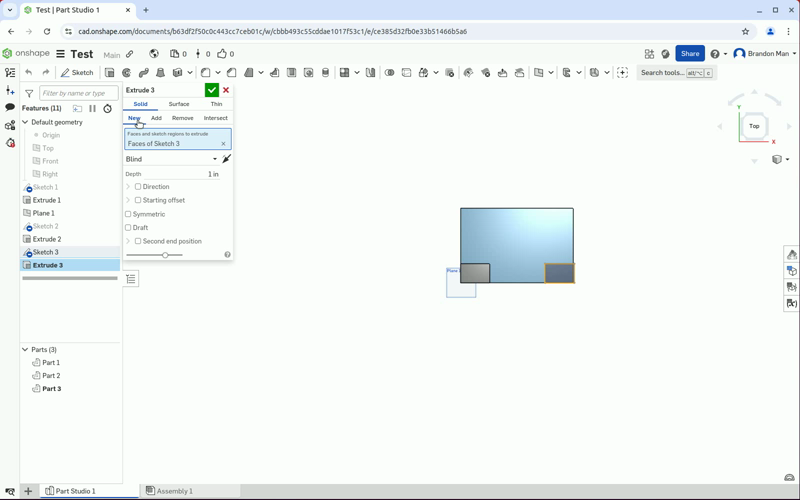
click(137, 120)
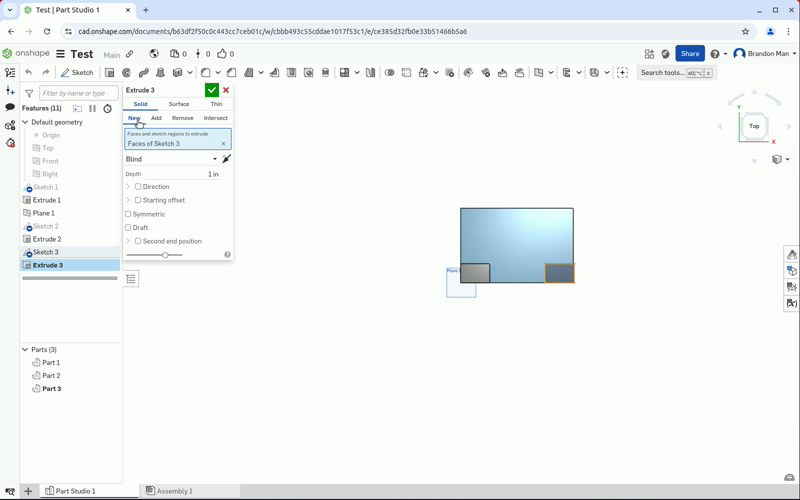
key(tab, 4)
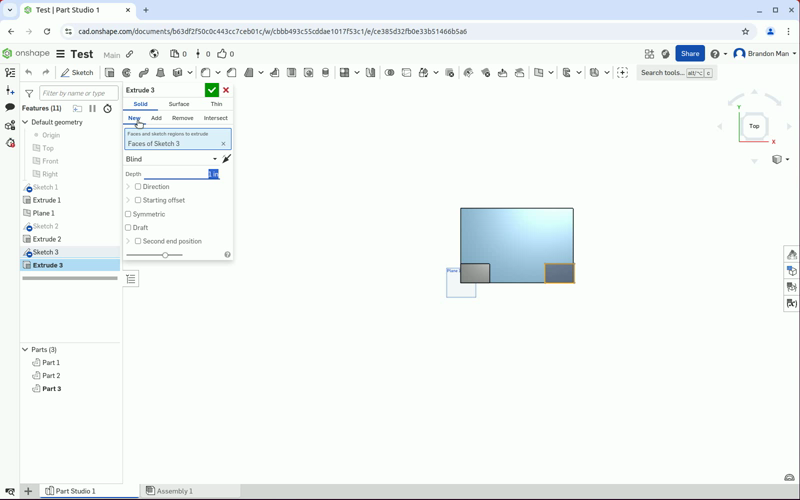
text(15.405)
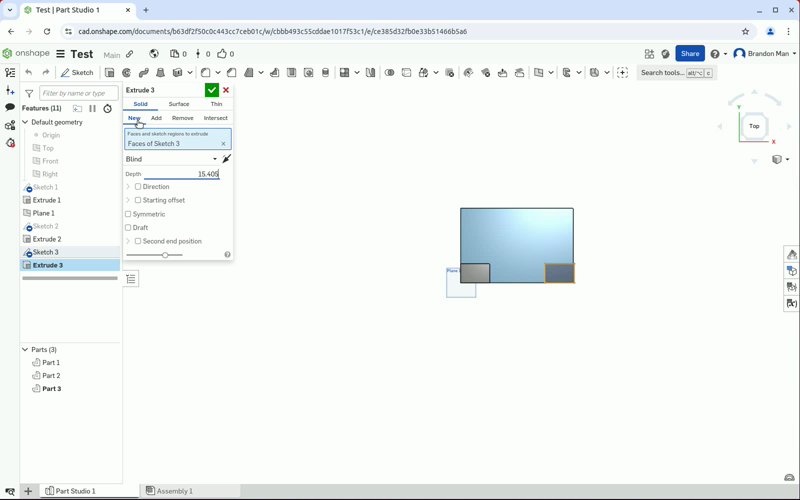
key(enter)
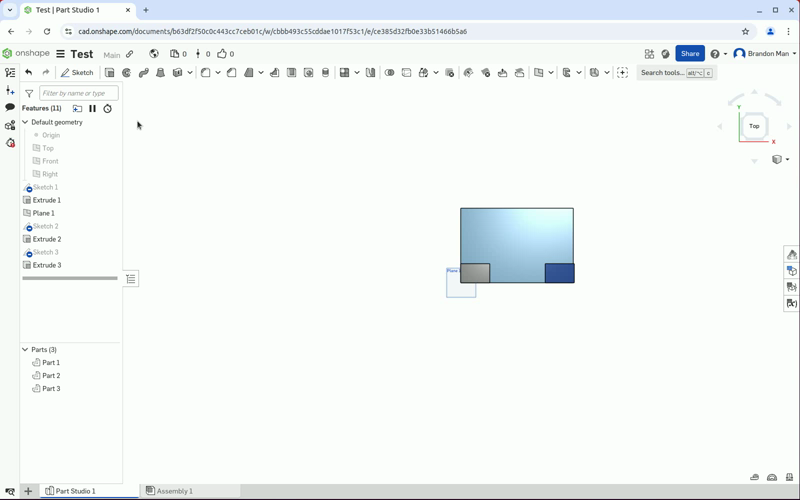
key(shift+h)
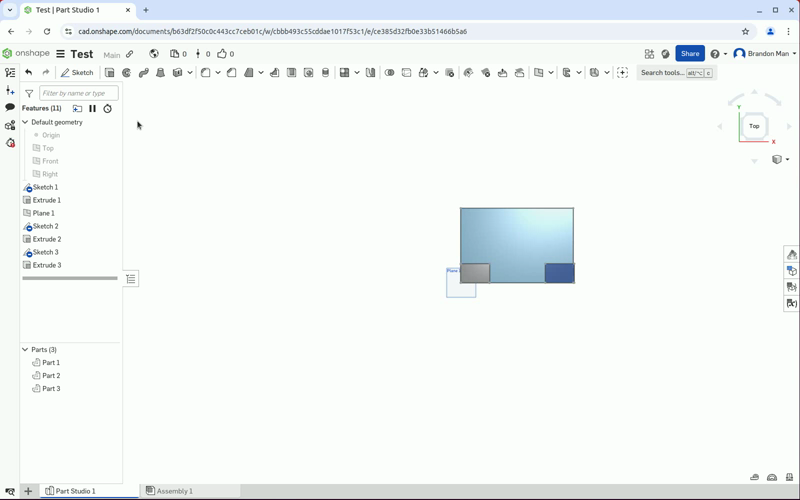
key(shift+h)
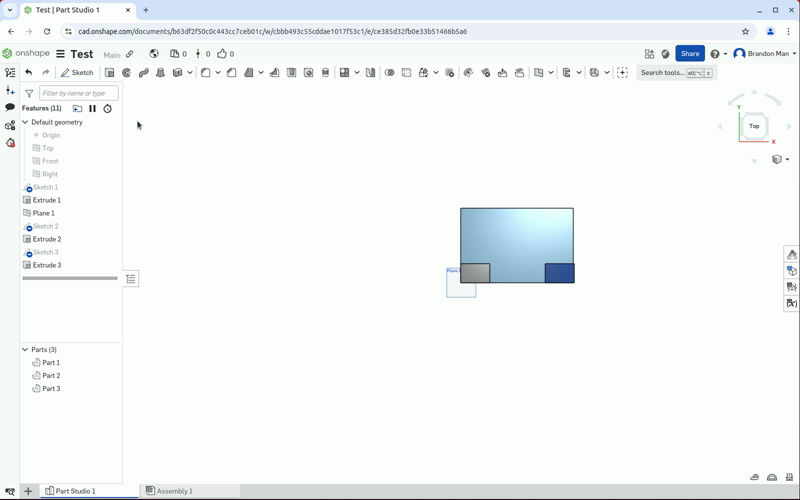
mouse_move(73, 189)
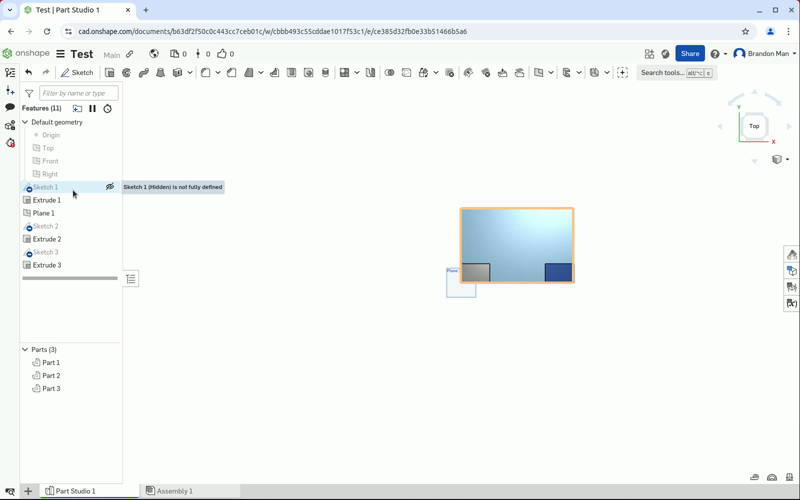
click(73, 189)
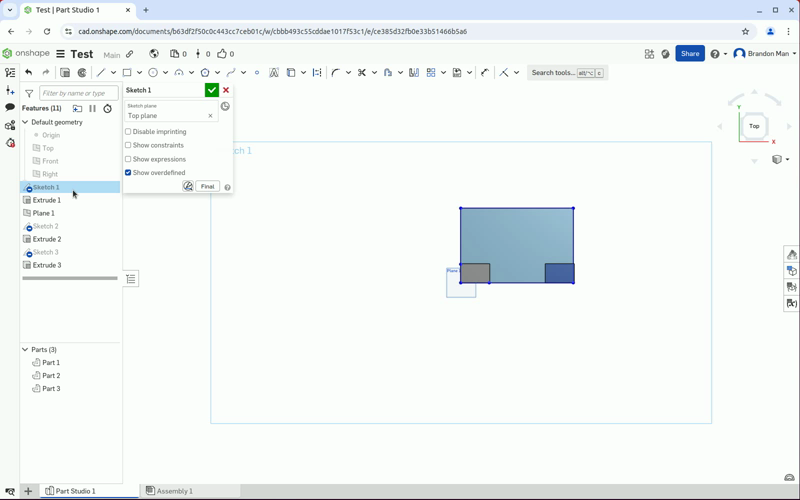
mouse_move(229, 92)
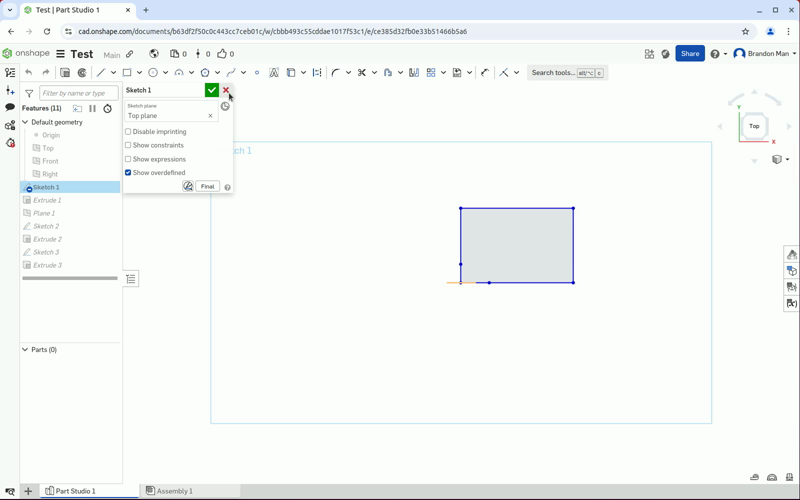
click(229, 92)
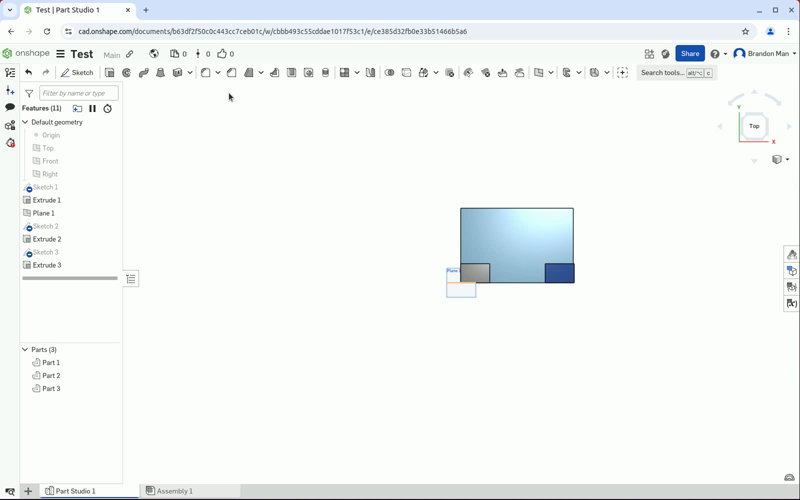
mouse_move(73, 352)
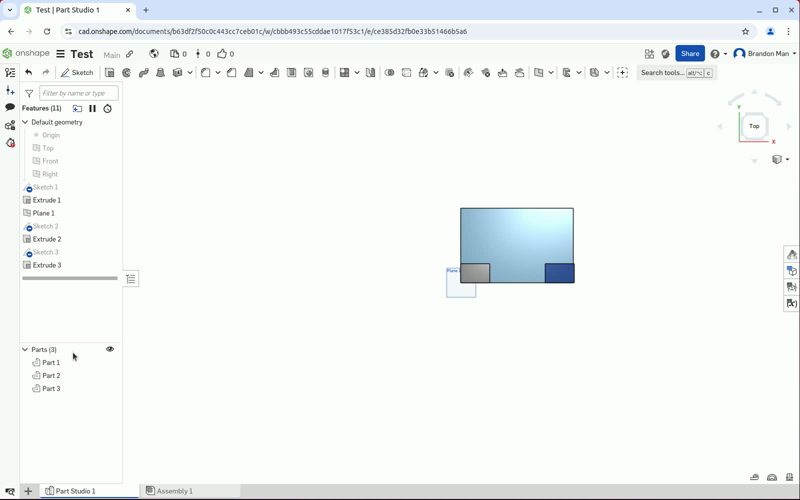
key(y)
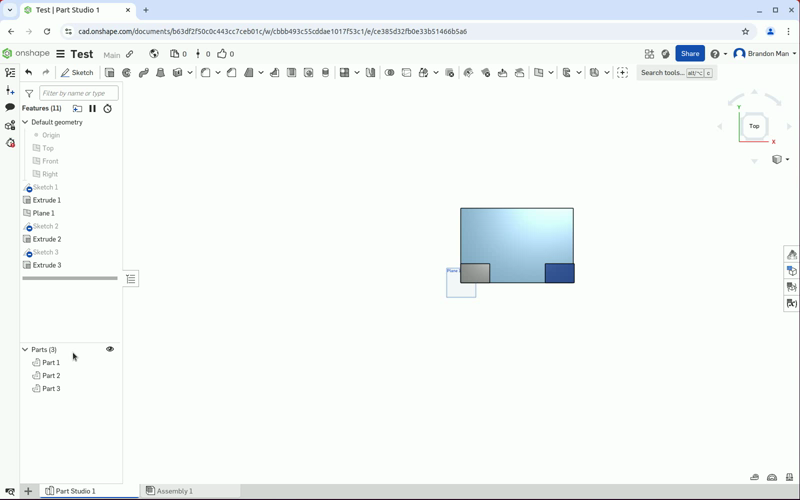
key(shift+p)
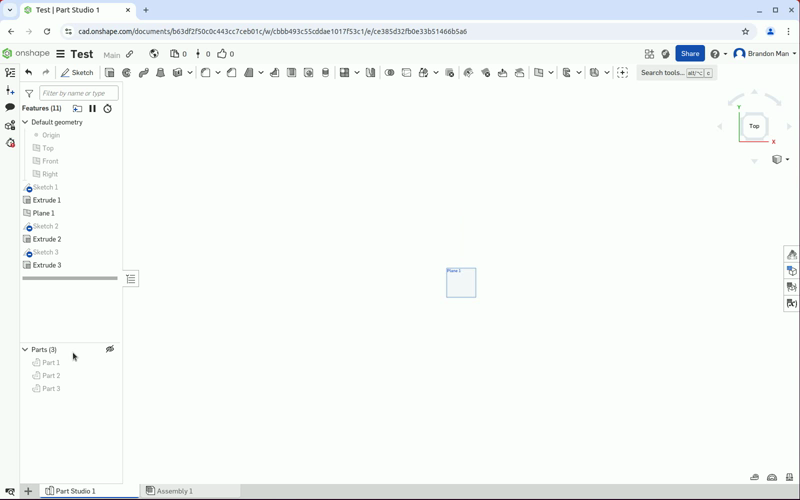
key(space)
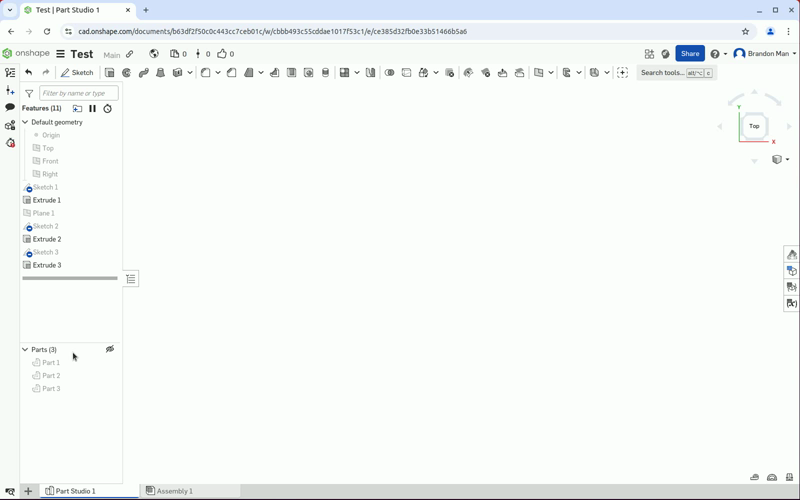
key_down(shift)
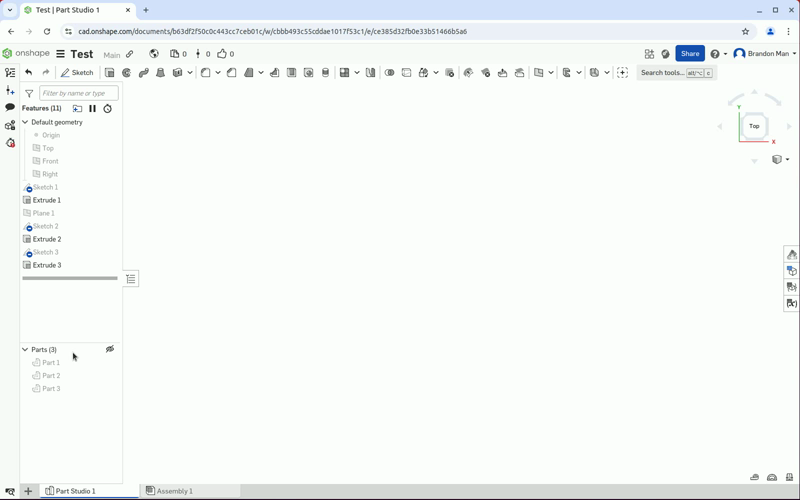
key(up)
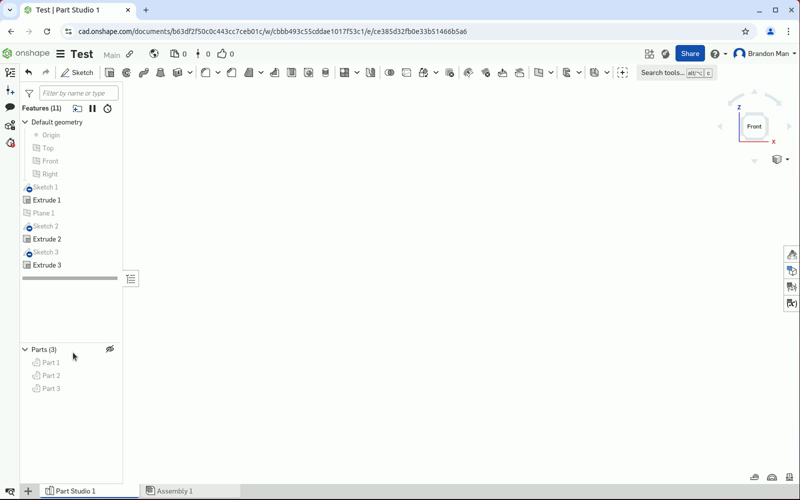
key_up(shift)
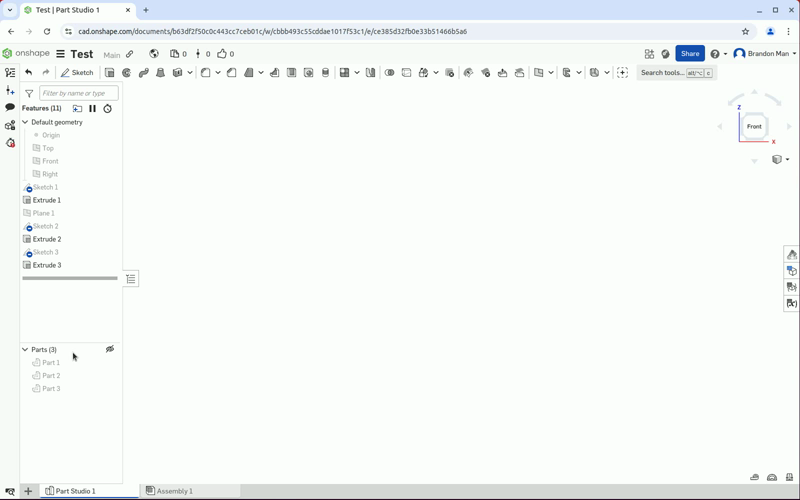
key(space)
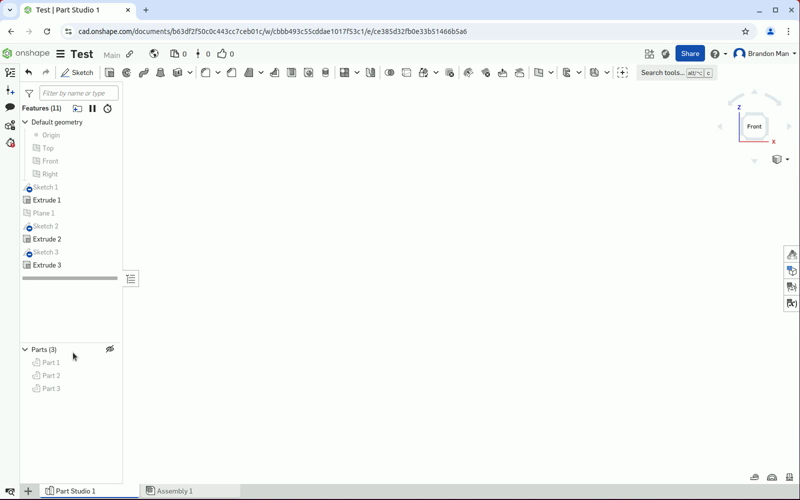
key_down(shift)
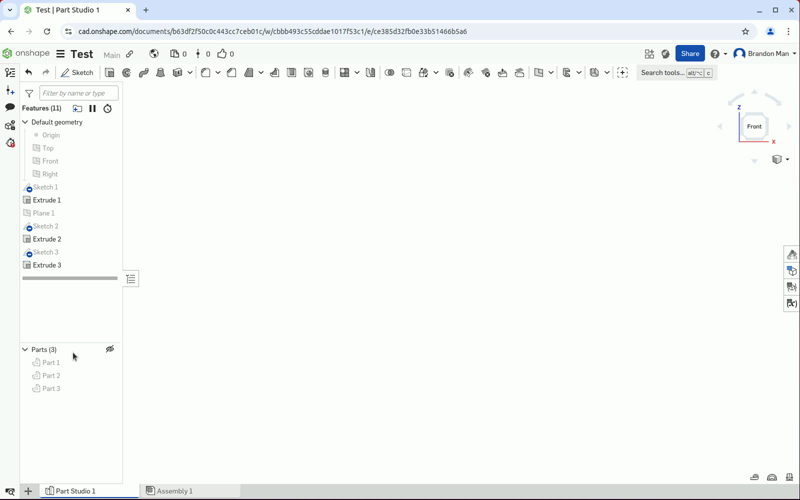
key(left)
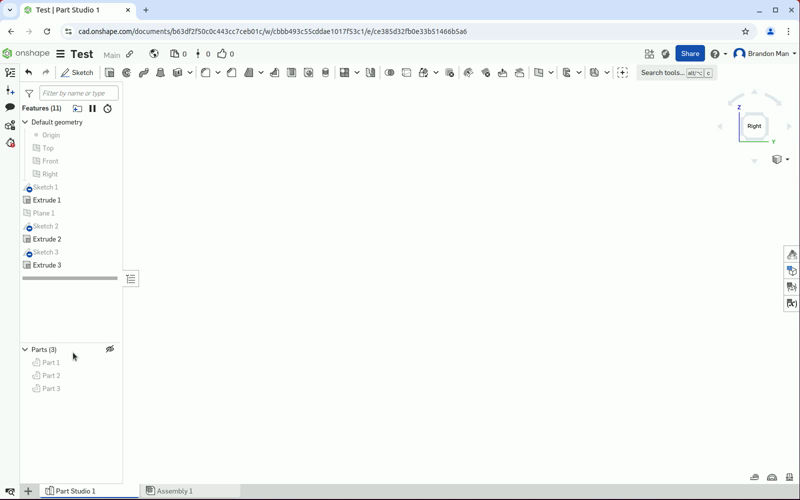
key_up(shift)
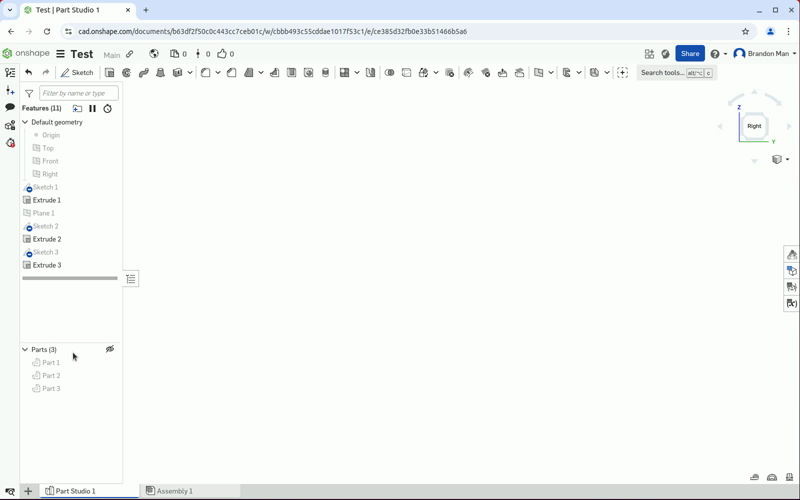
mouse_move(73, 352)
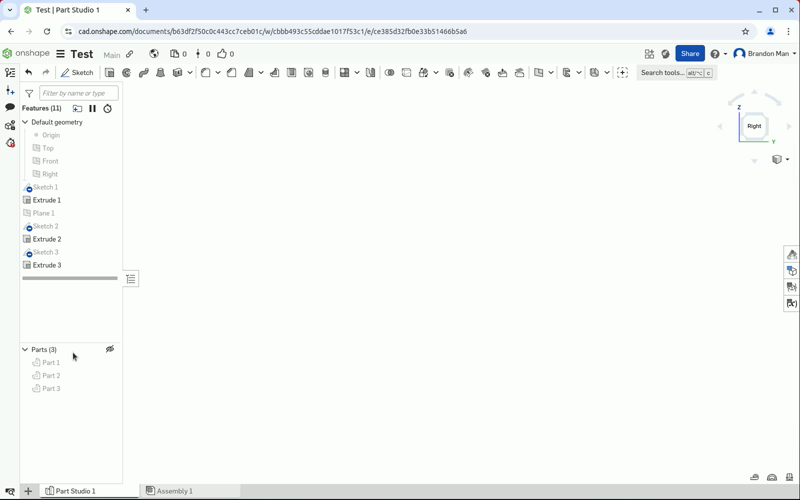
key(shift+y)
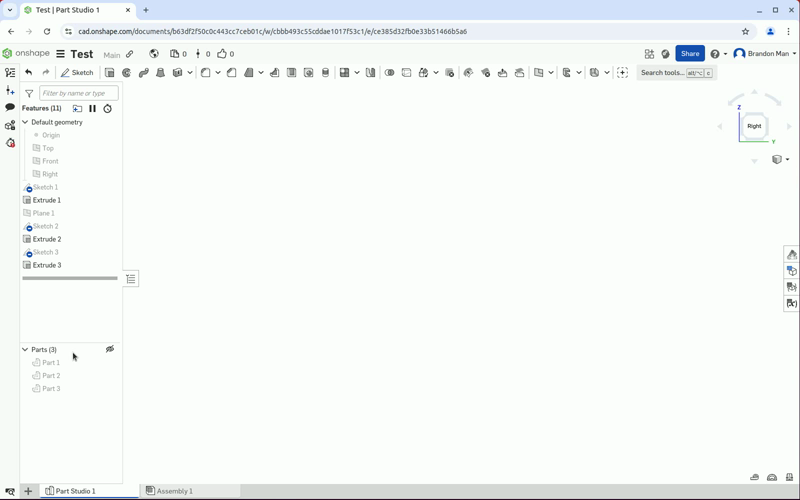
key(shift+s)
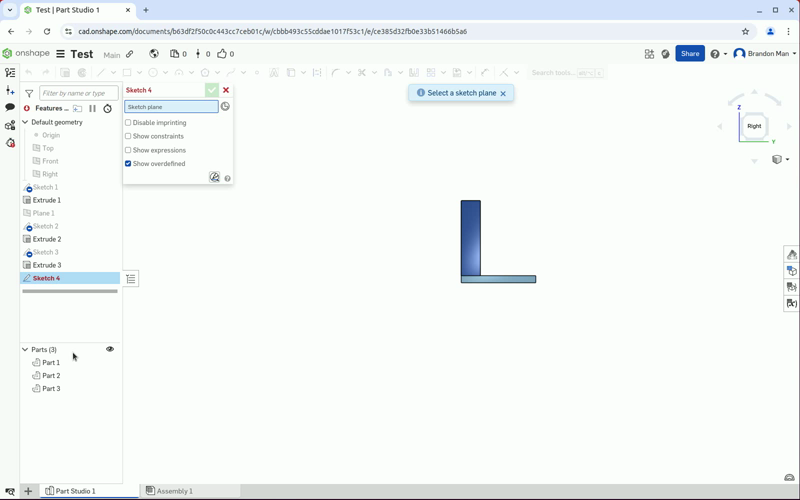
mouse_move(73, 176)
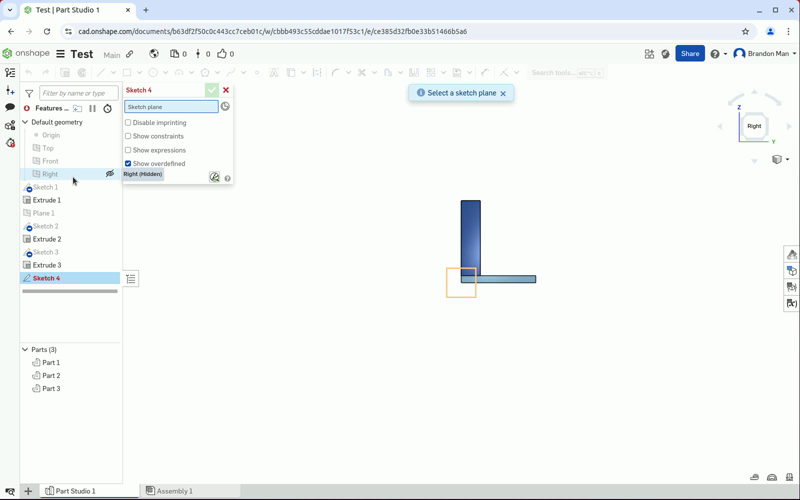
click(73, 176)
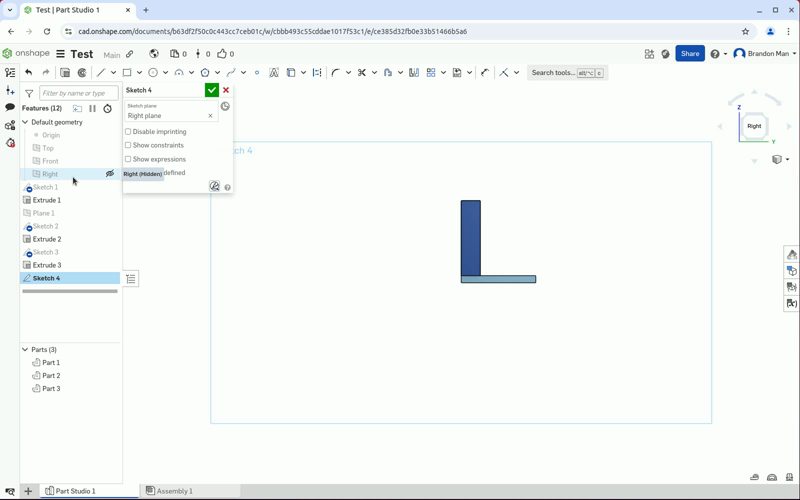
mouse_move(73, 352)
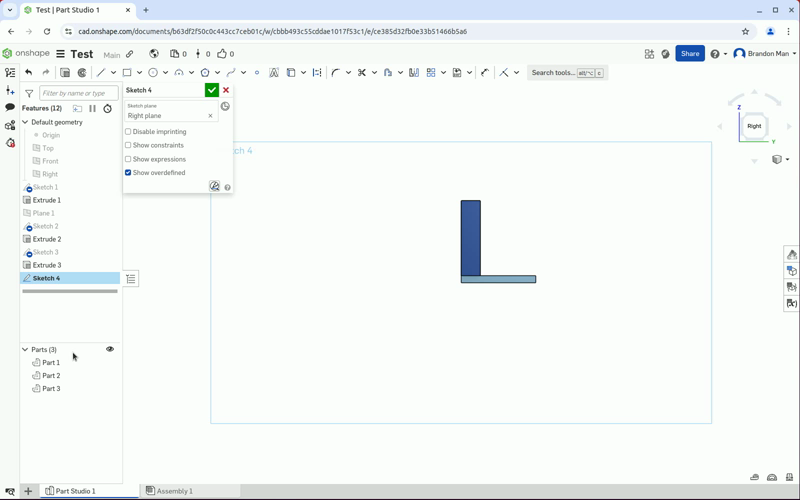
key(y)
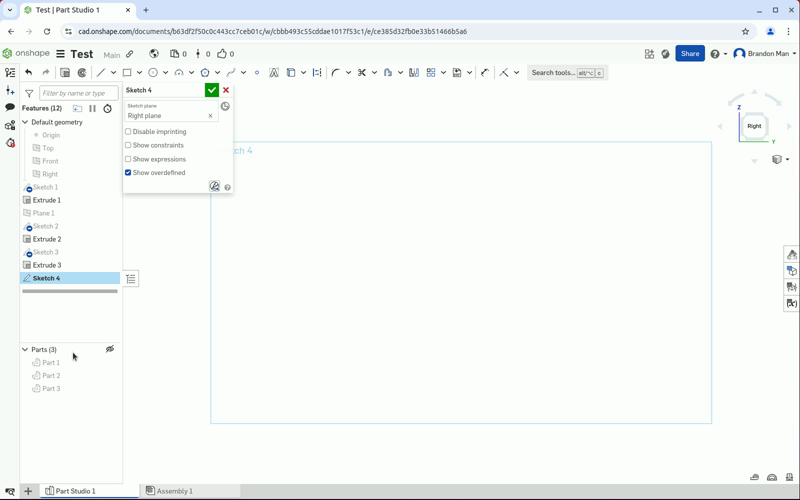
key(l)
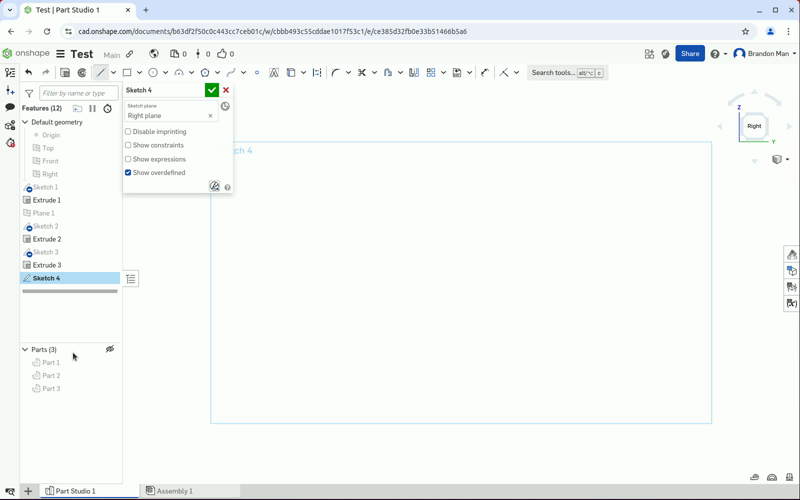
key_down(shift)
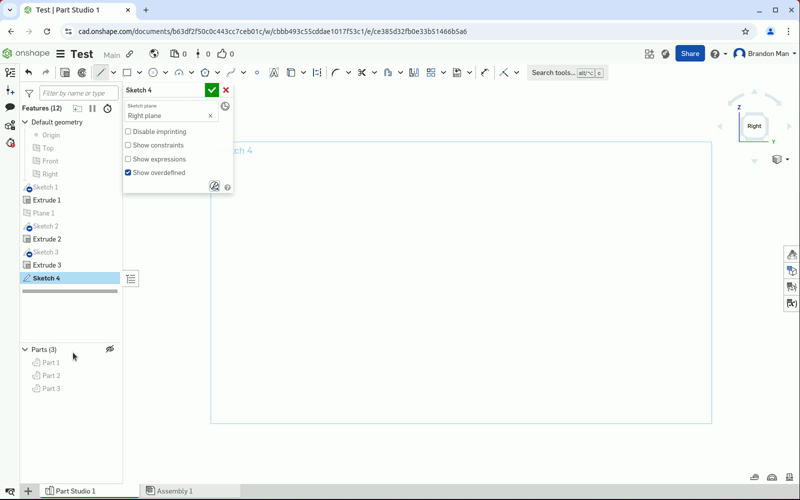
mouse_move(516, 200)
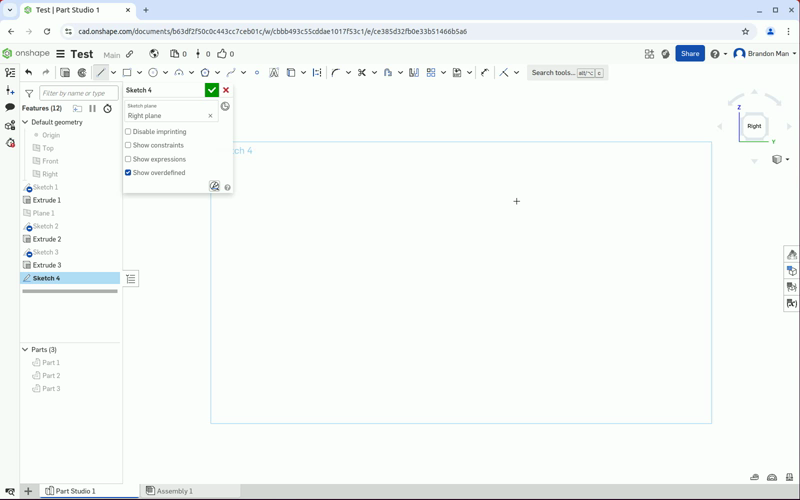
click(516, 200)
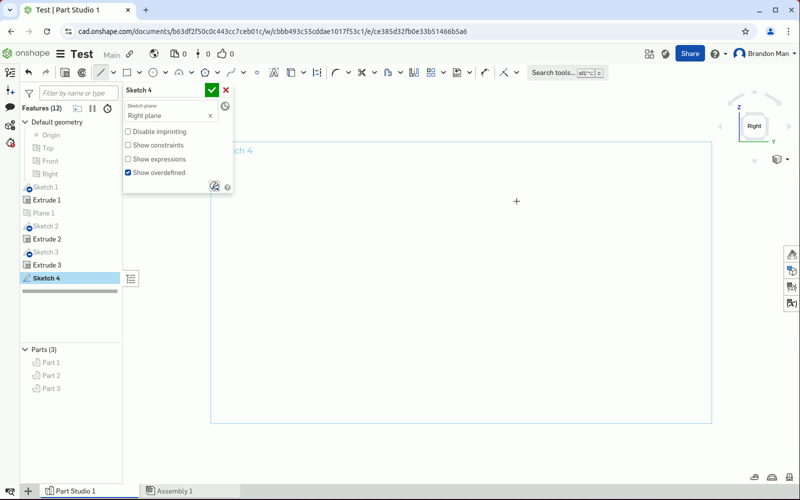
key_up(shift)
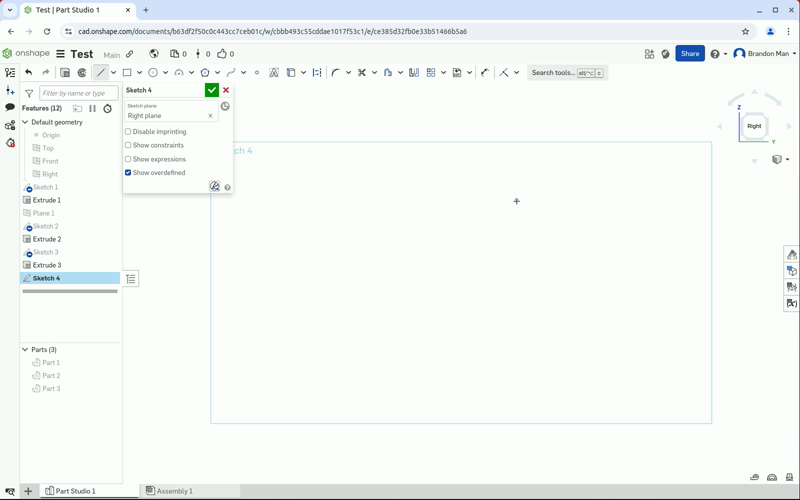
key_down(shift)
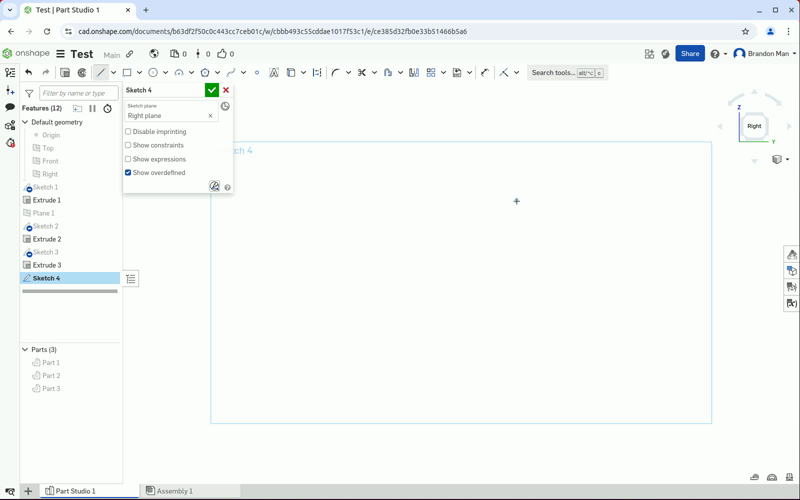
mouse_move(546, 200)
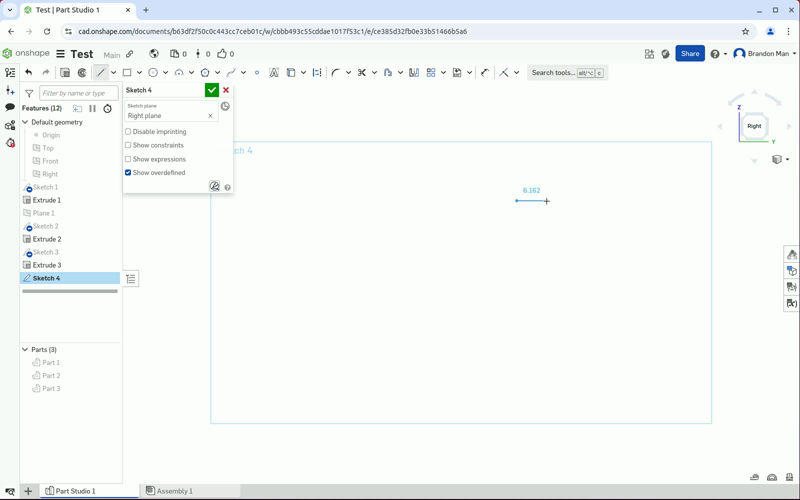
mouse_move(536, 200)
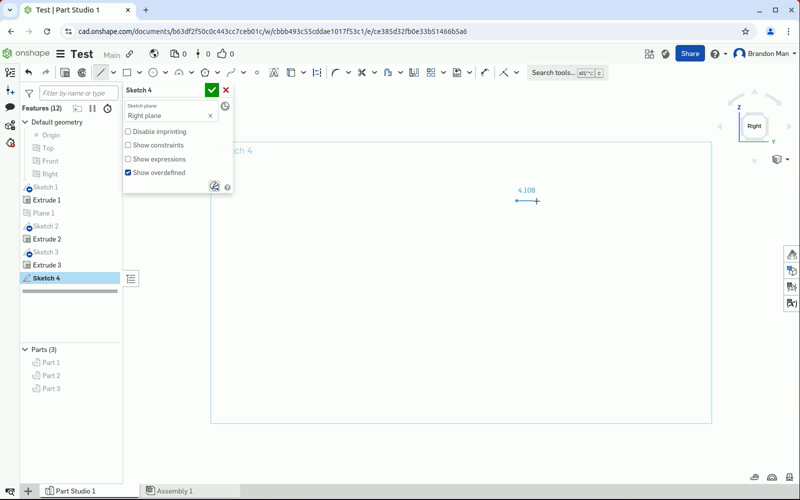
click(536, 200)
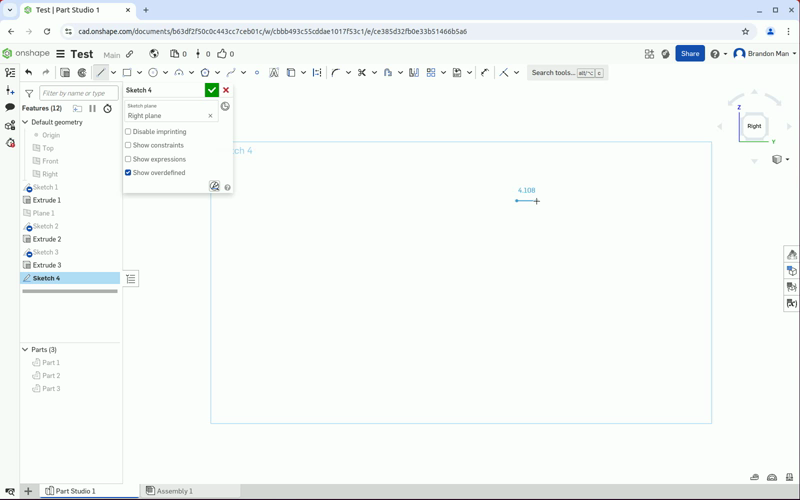
key_up(shift)
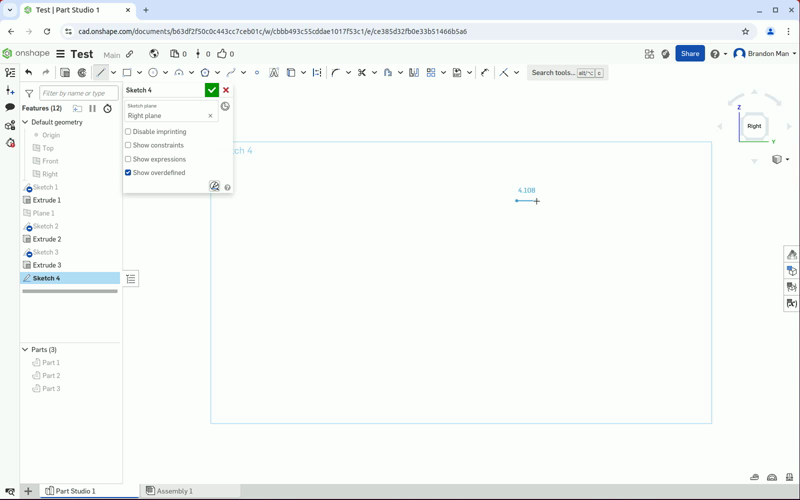
key(esc)
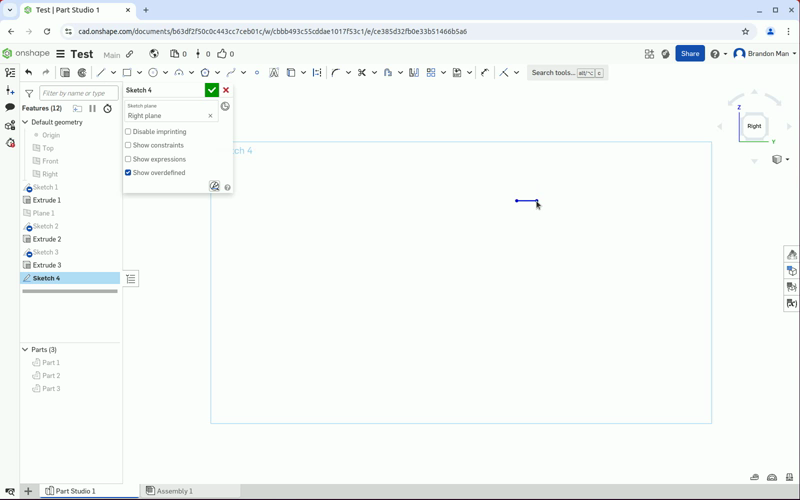
key(a)
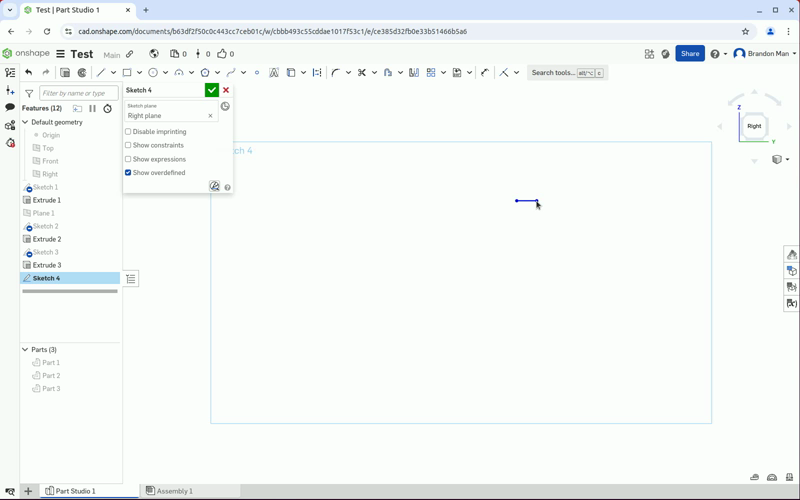
mouse_move(536, 200)
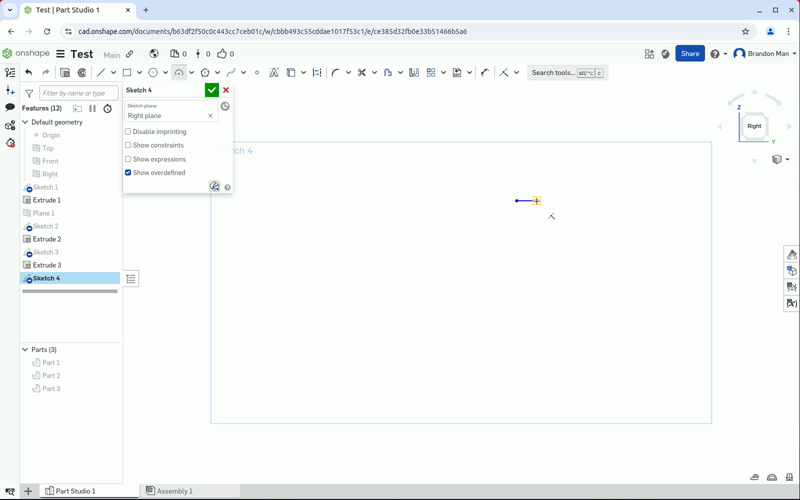
click(536, 200)
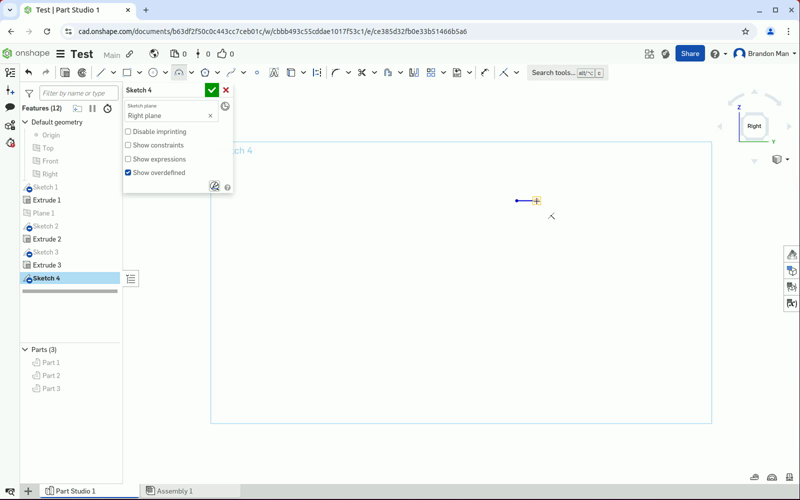
mouse_move(516, 200)
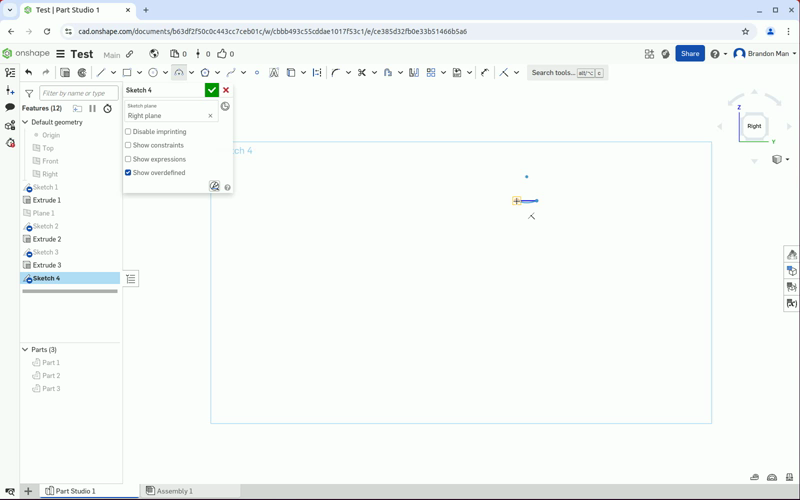
click(516, 200)
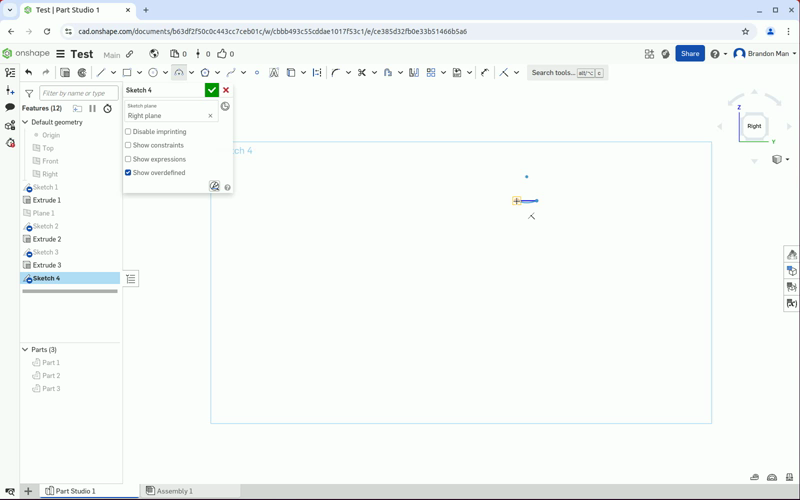
key_down(shift)
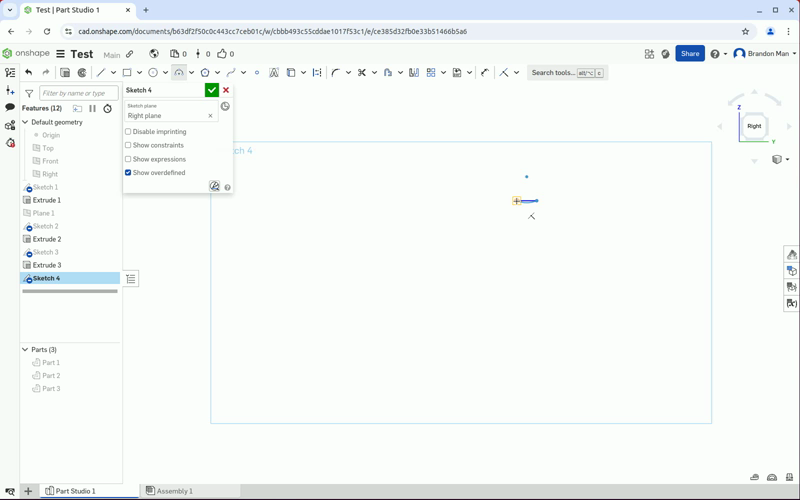
mouse_move(526, 191)
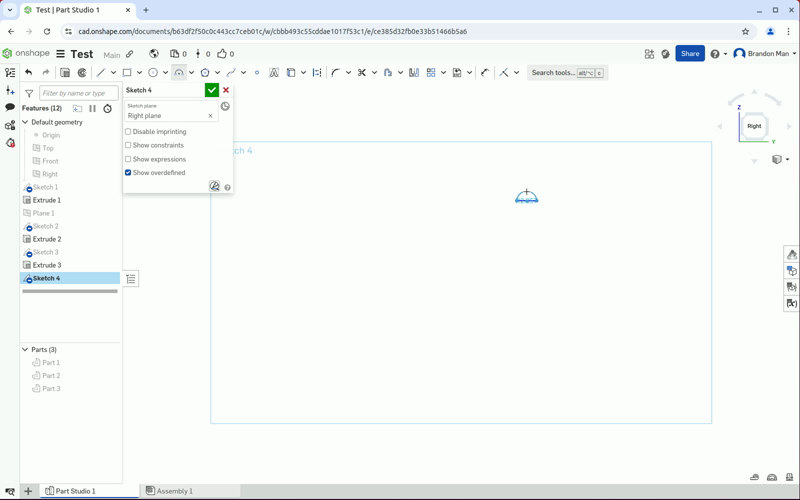
click(526, 191)
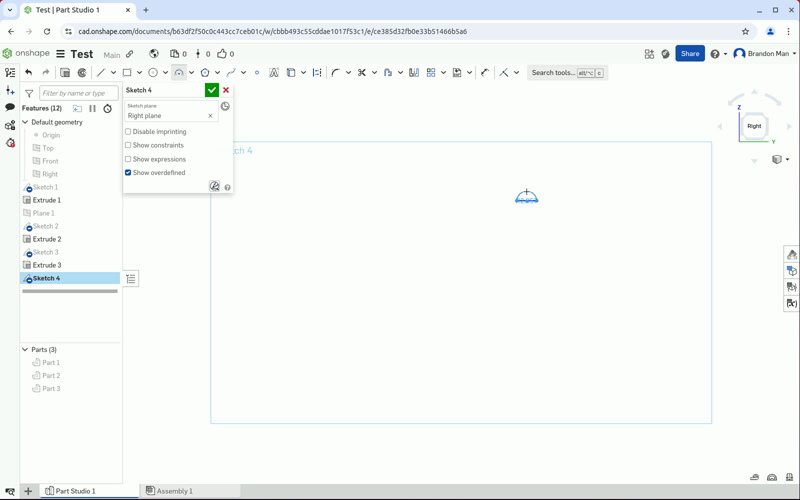
key_up(shift)
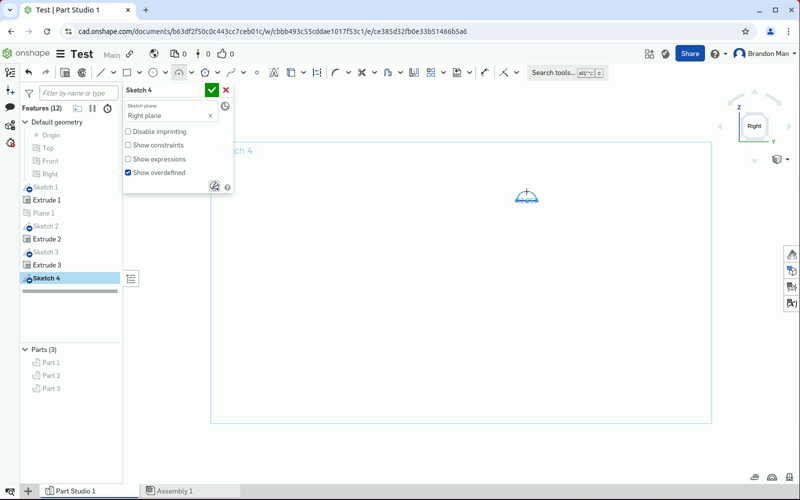
key(esc)
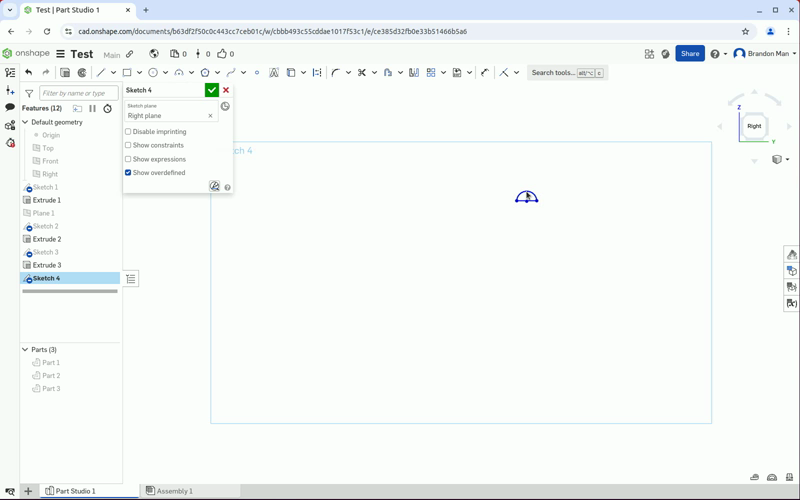
mouse_move(523, 195)
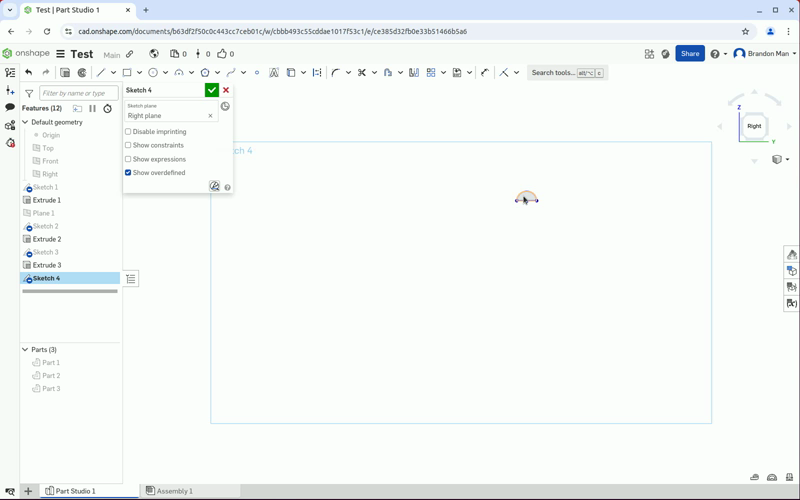
scroll(6)
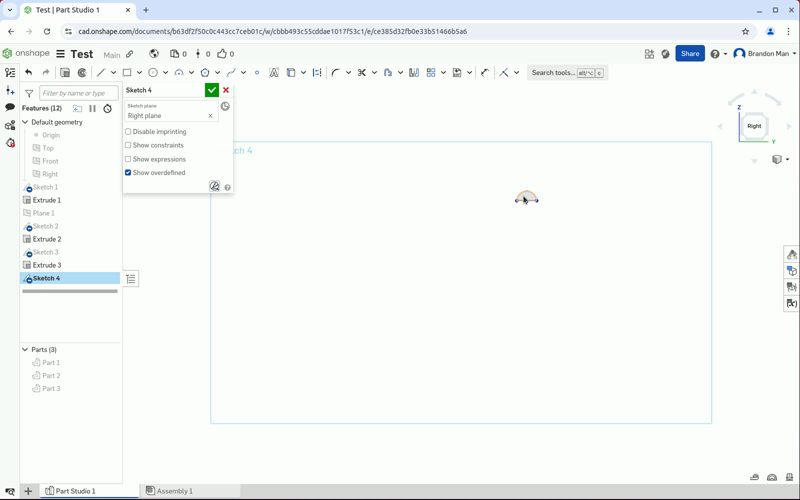
scroll(6)
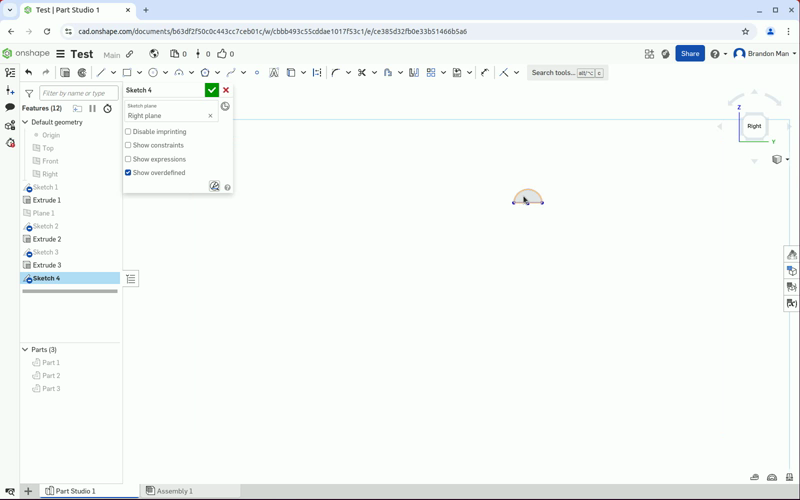
scroll(6)
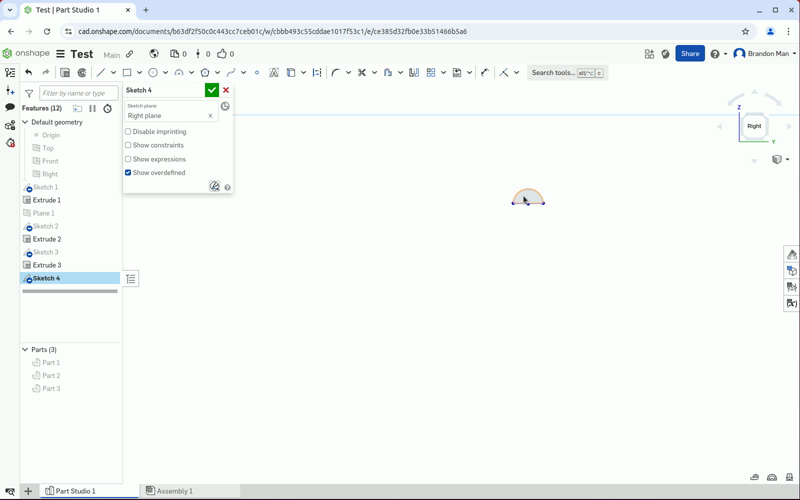
scroll(6)
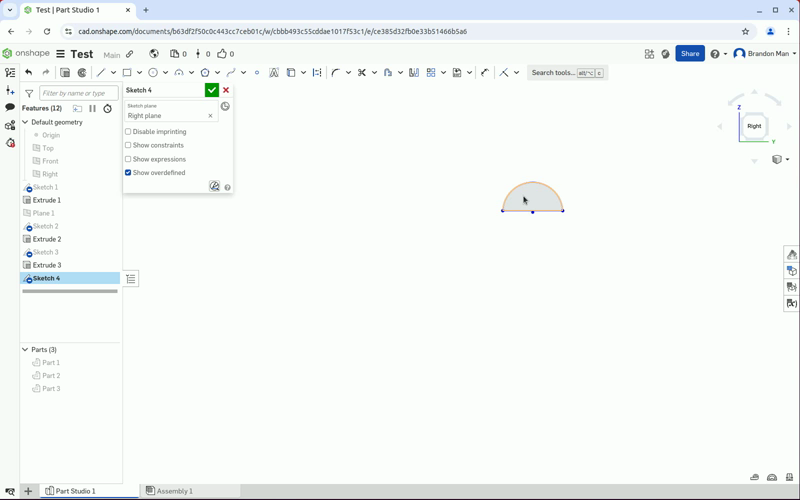
scroll(6)
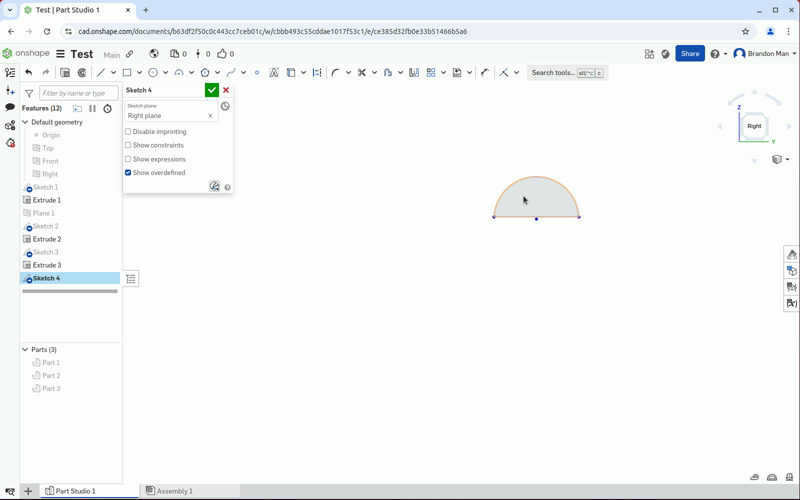
scroll(6)
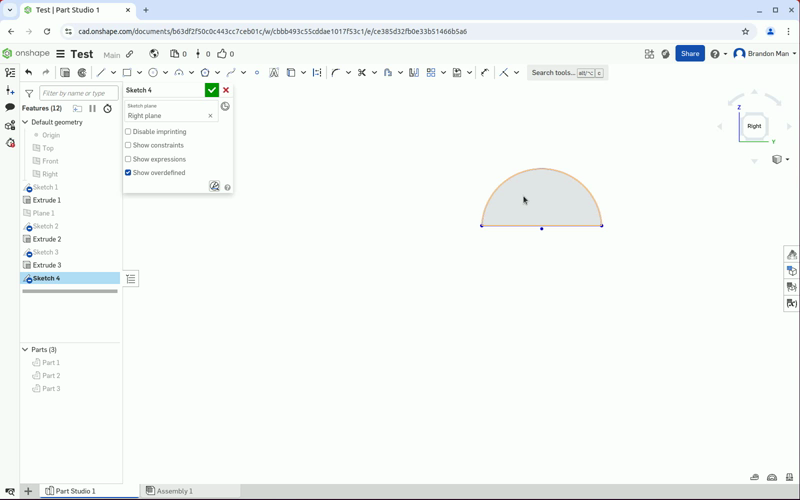
scroll(6)
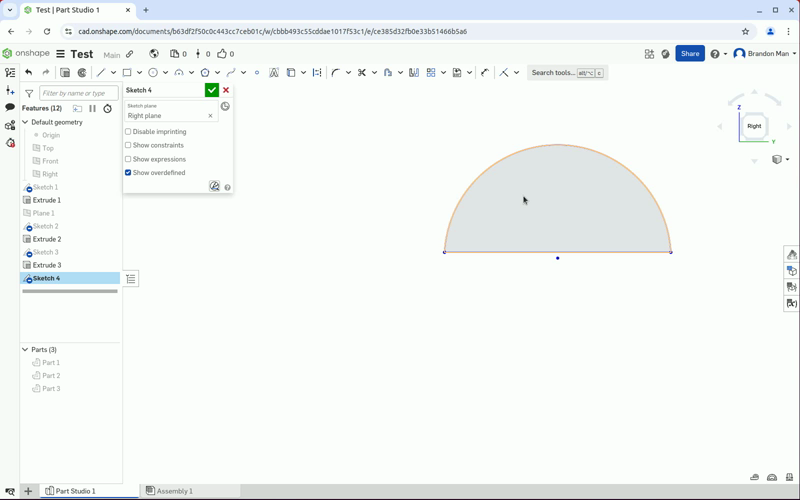
click(523, 195)
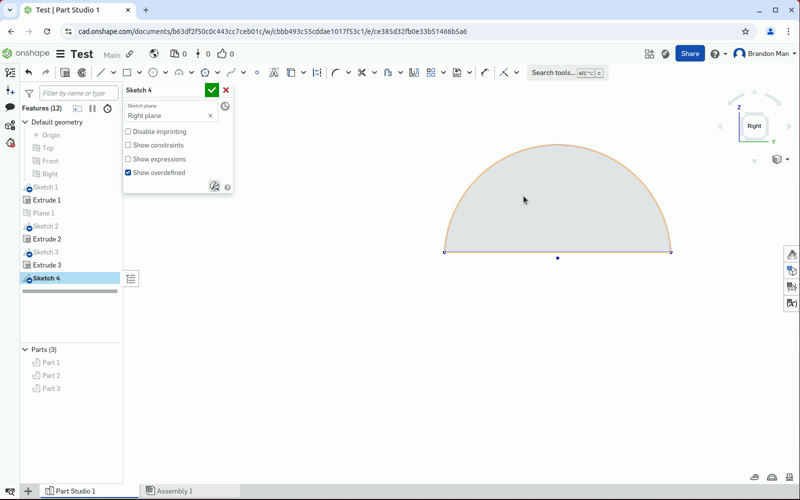
scroll(-6)
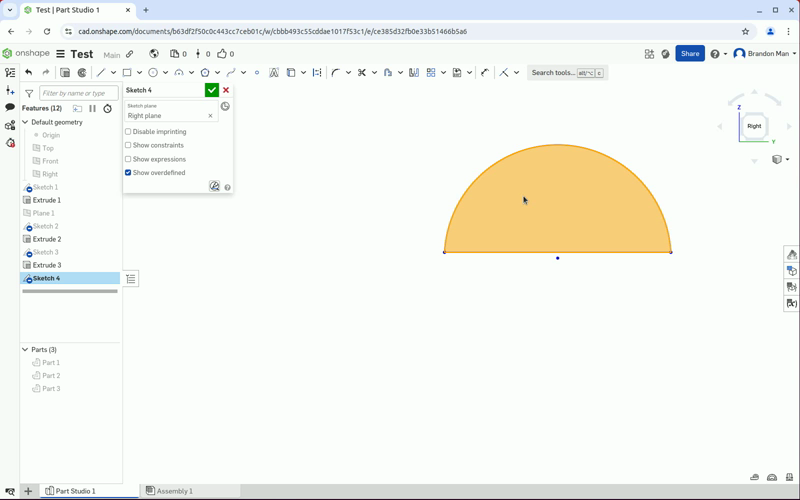
scroll(-6)
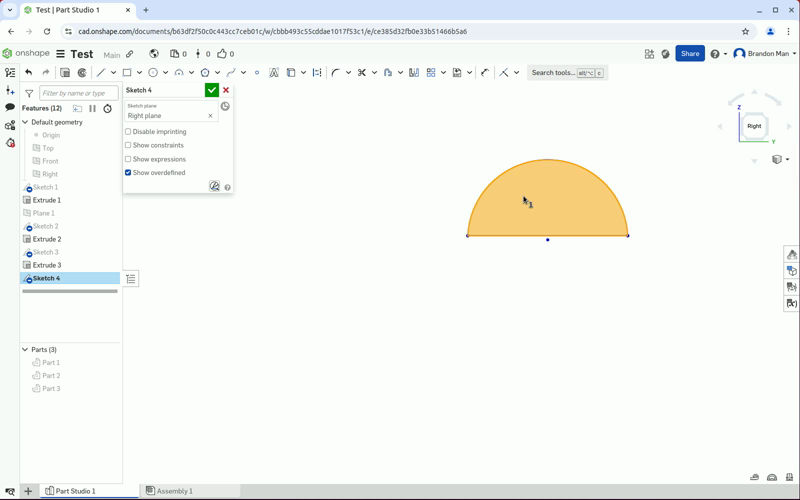
scroll(-6)
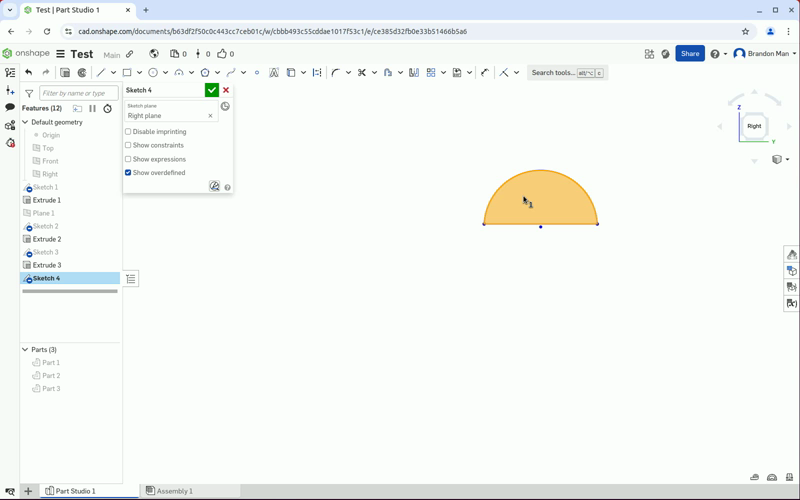
scroll(-6)
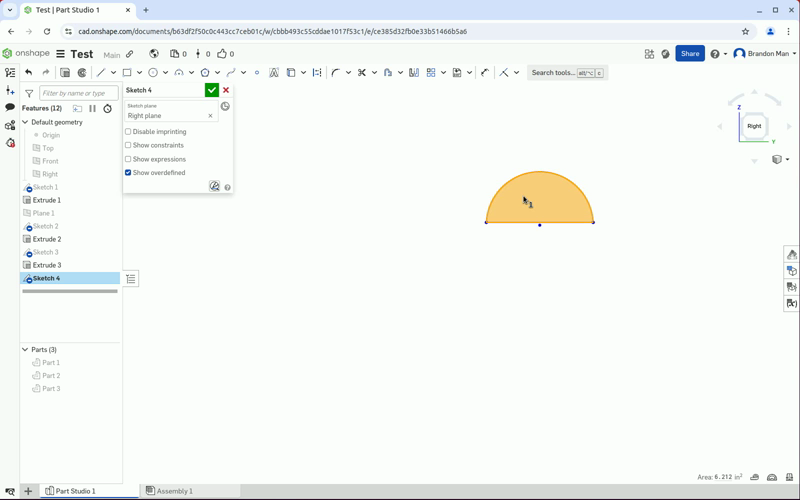
scroll(-6)
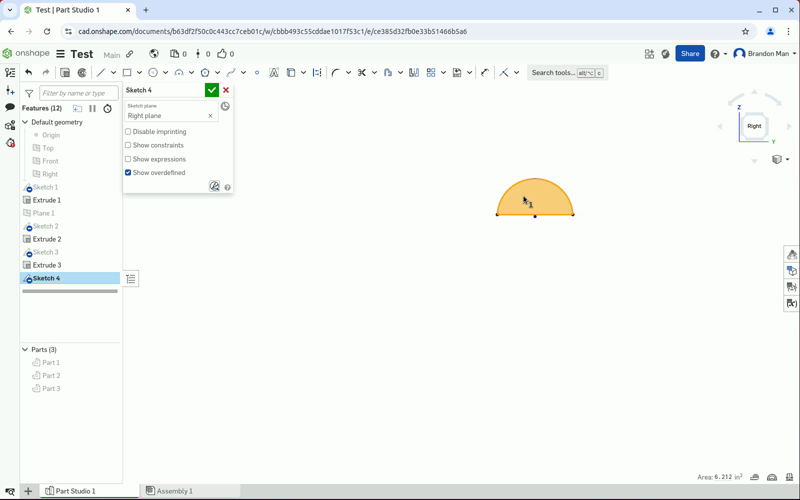
scroll(-6)
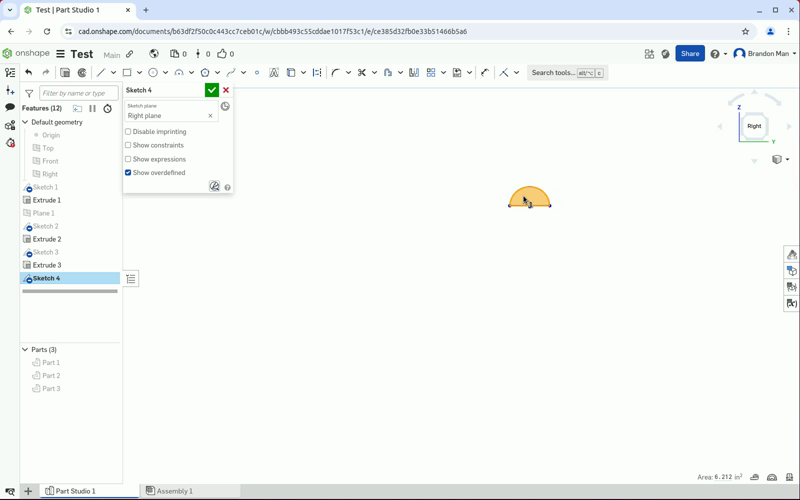
scroll(-6)
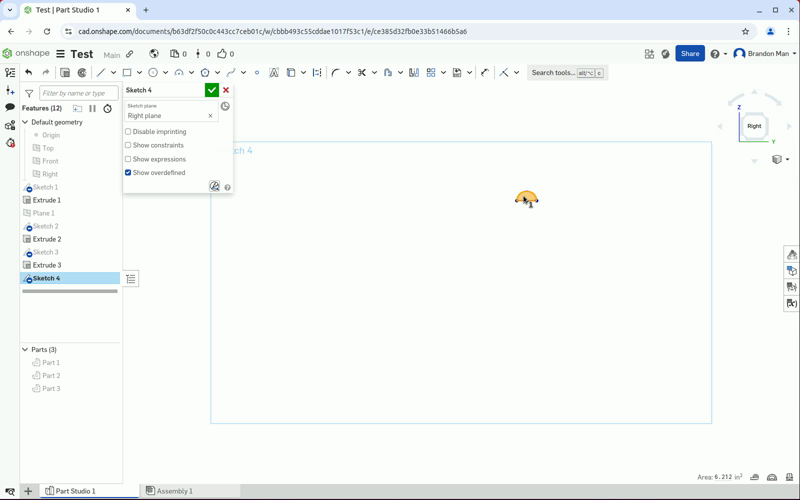
mouse_move(73, 352)
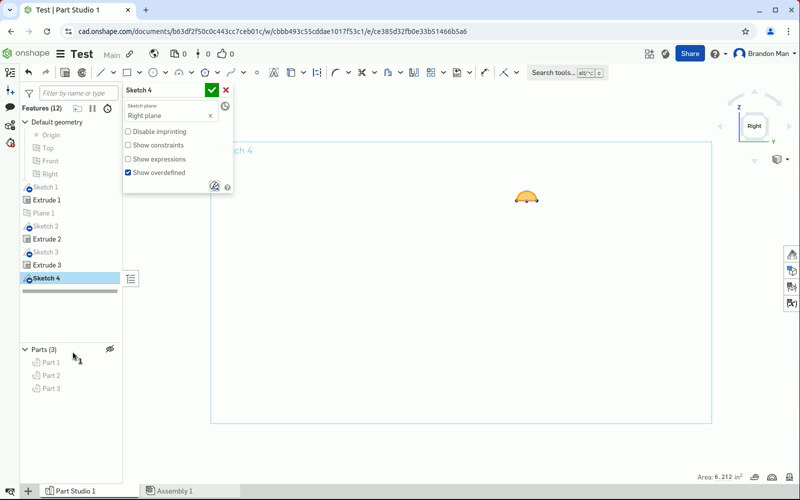
key(shift+y)
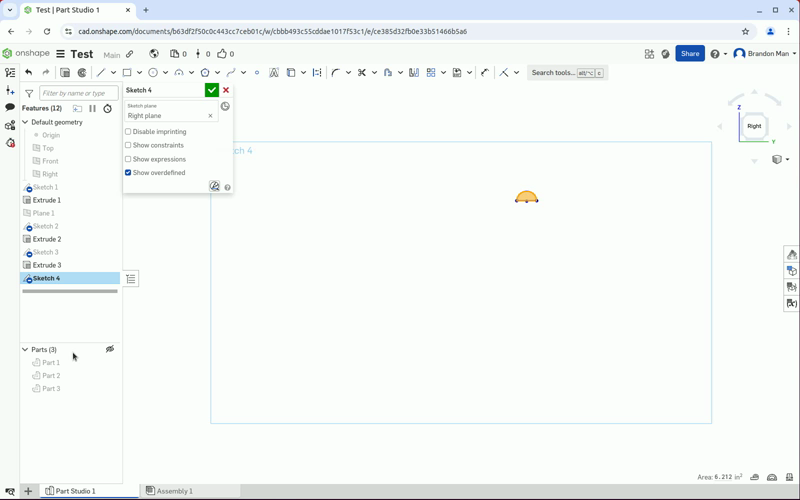
key(shift+e)
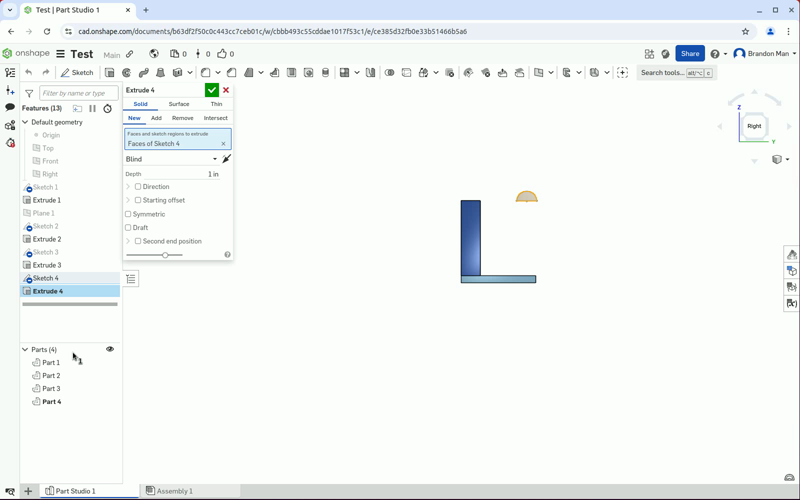
mouse_move(143, 106)
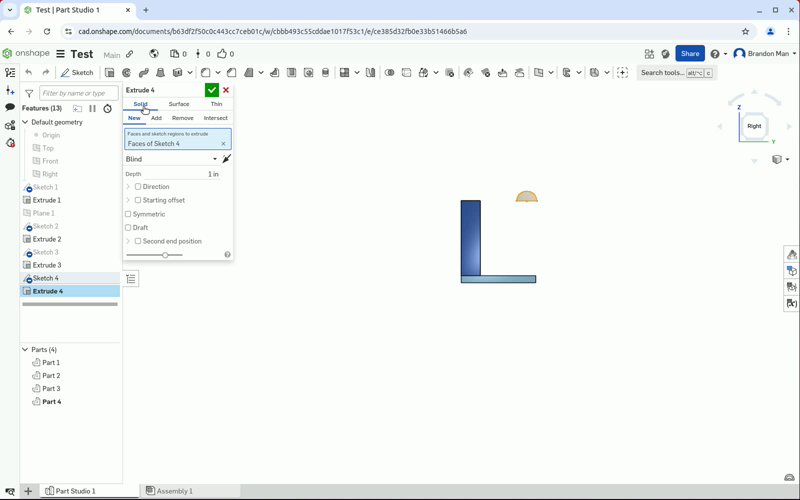
click(143, 106)
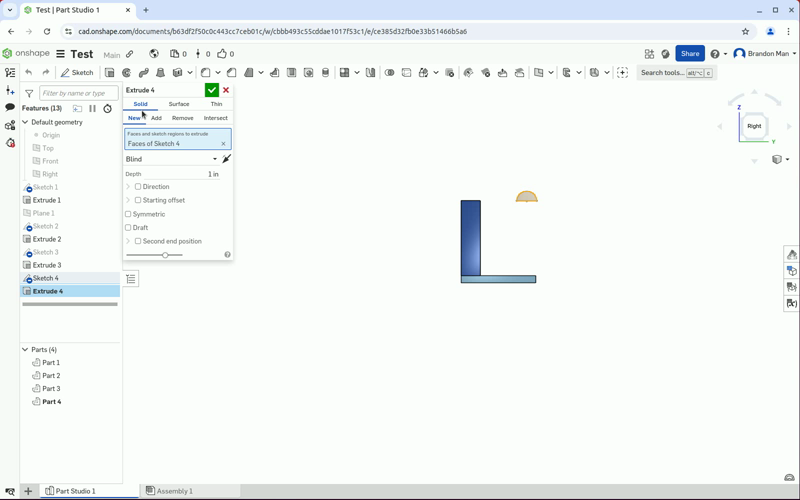
mouse_move(137, 120)
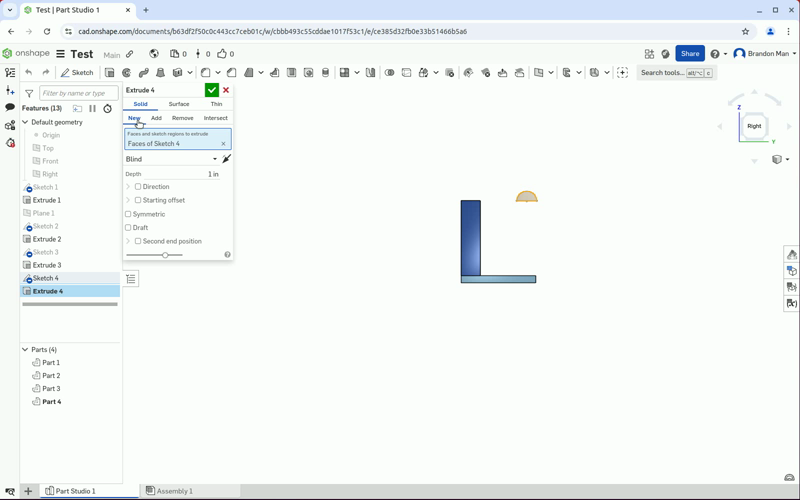
click(137, 120)
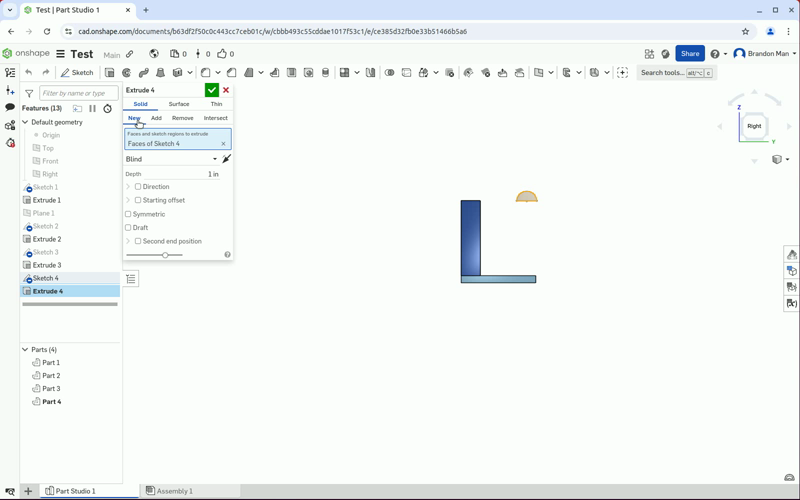
key(tab, 4)
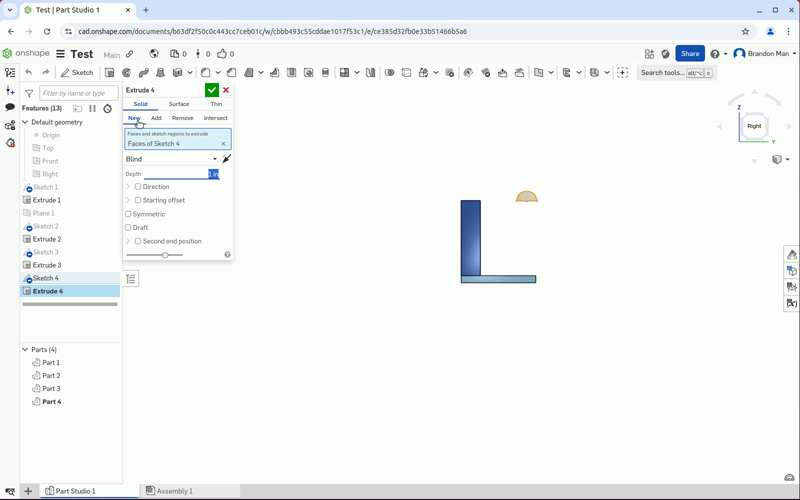
text(-5.777)
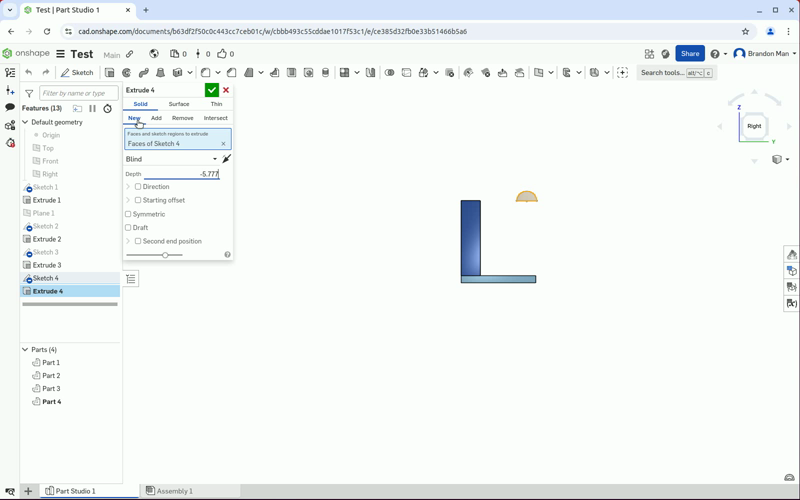
key(enter)
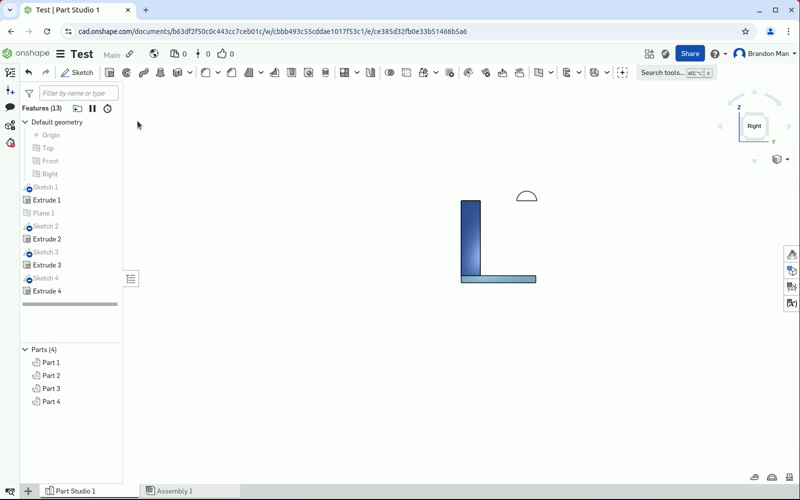
key(shift+h)
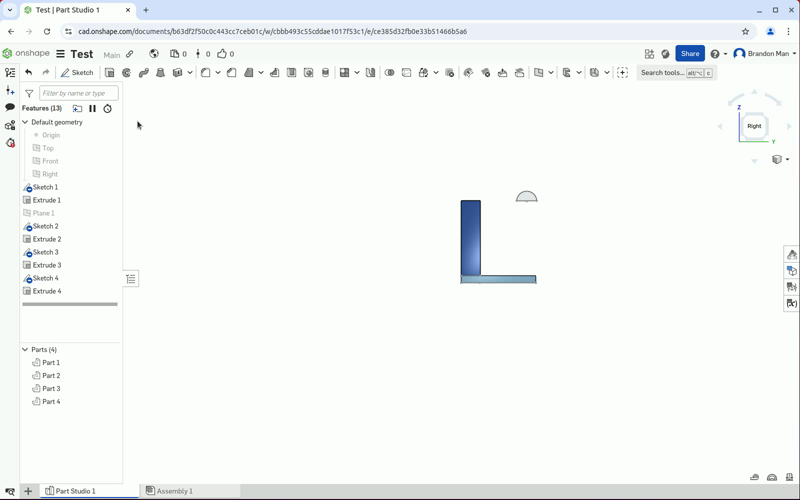
key(shift+h)
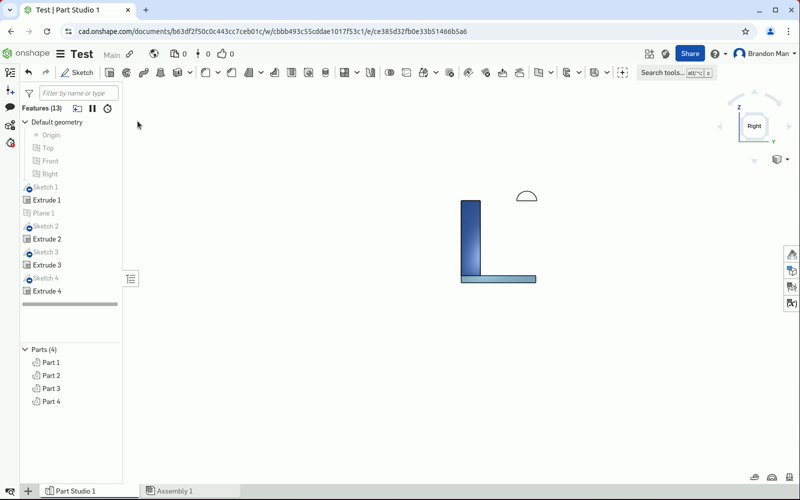
mouse_move(73, 189)
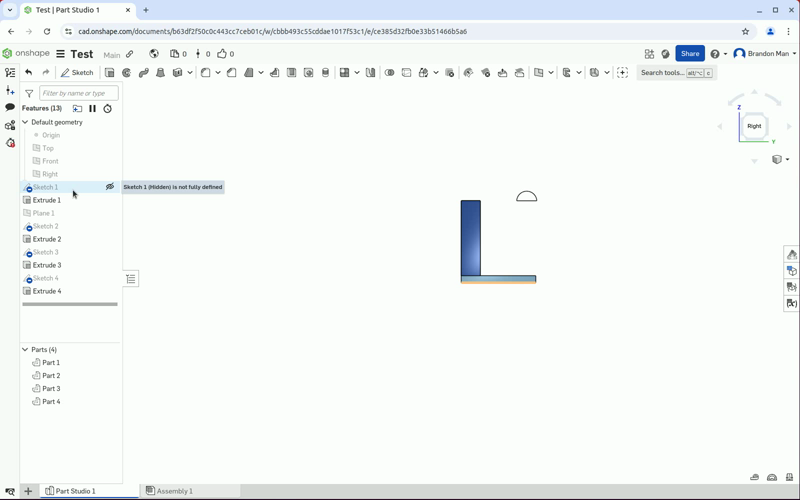
click(73, 189)
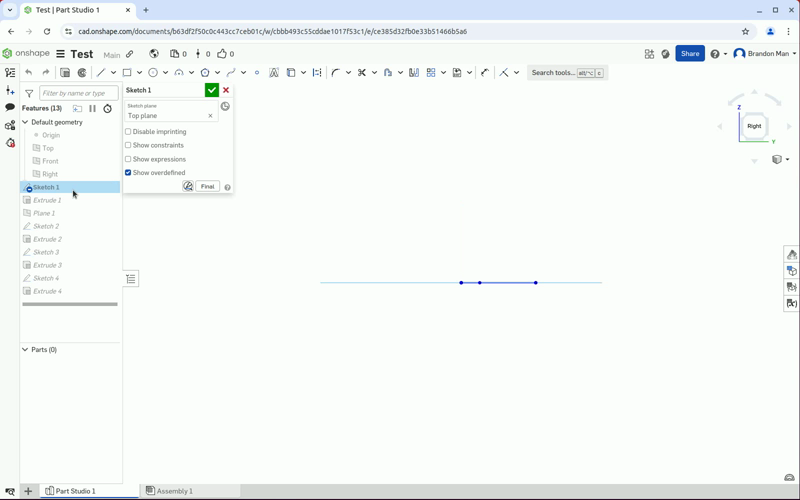
mouse_move(229, 92)
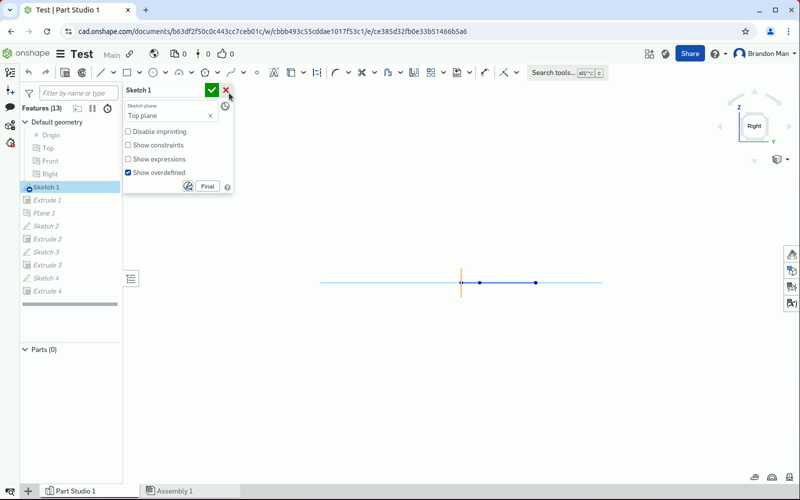
click(229, 92)
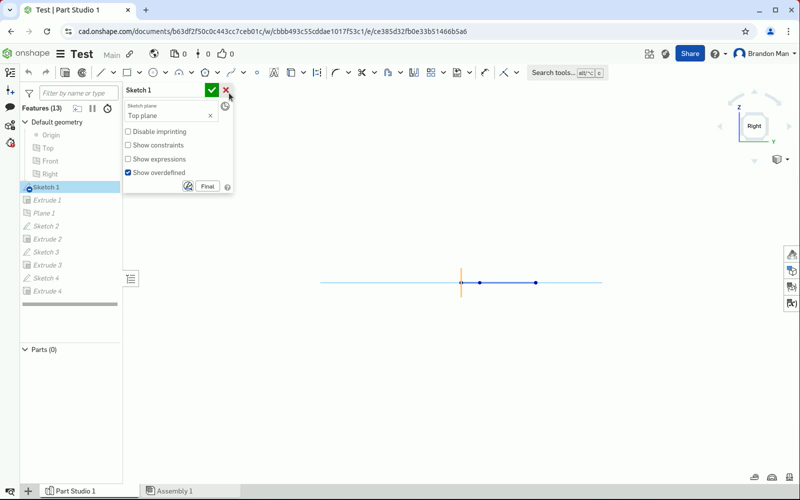
key(shift+s)
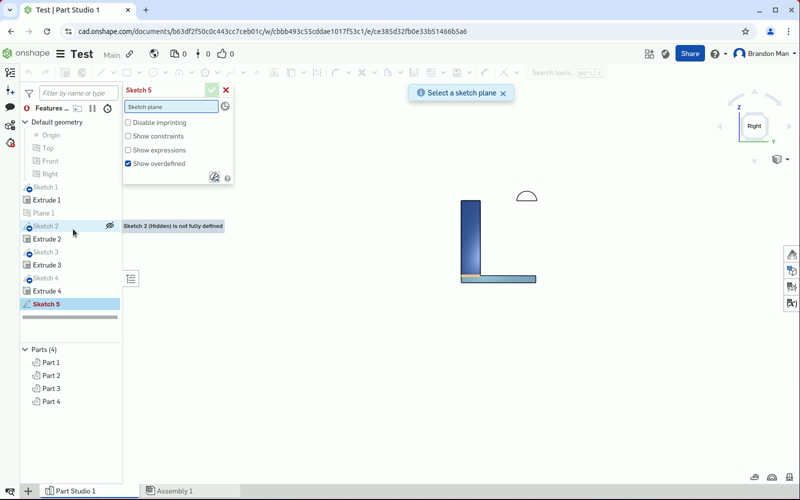
scroll(3)
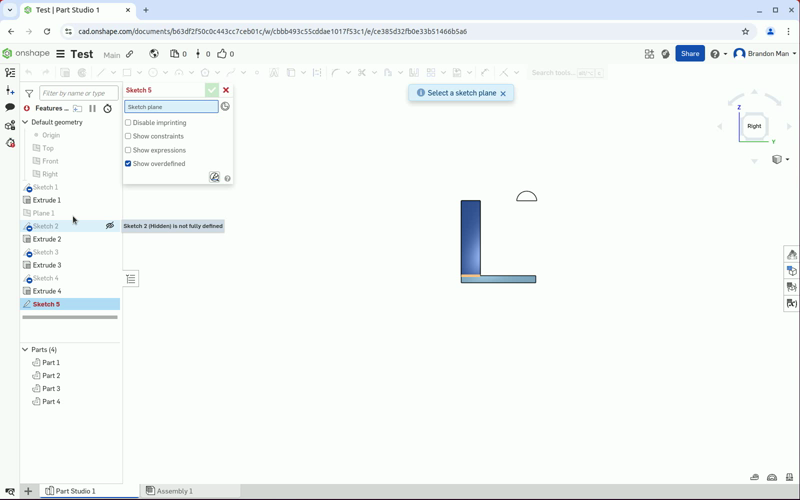
mouse_move(73, 176)
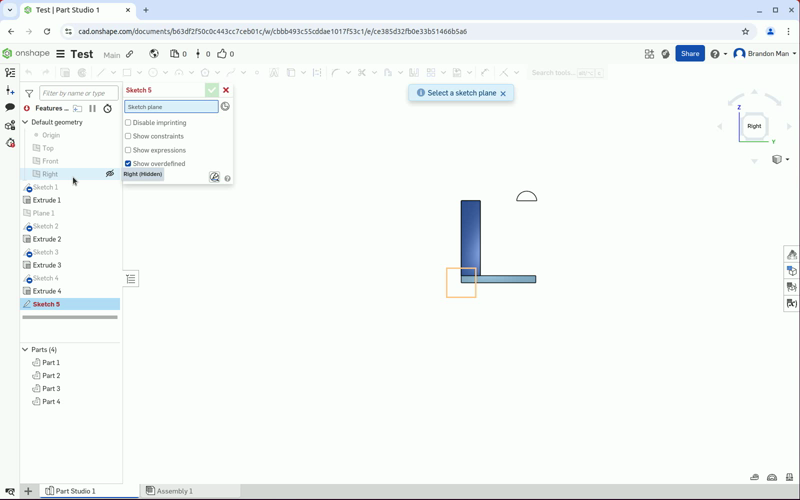
click(73, 176)
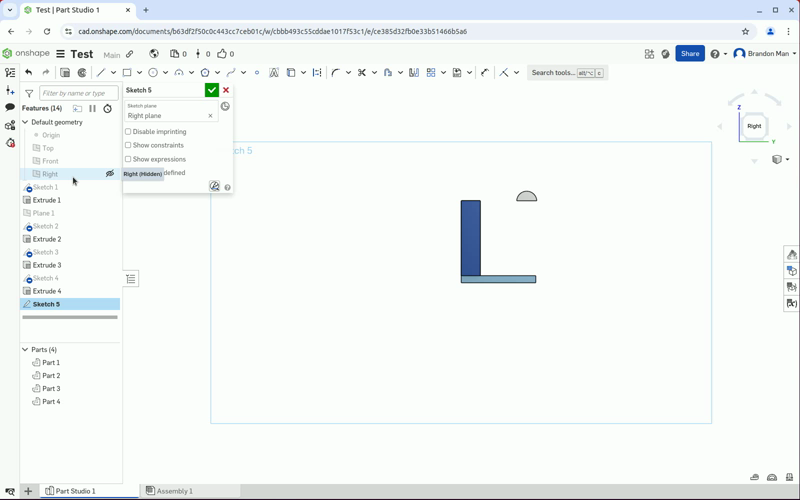
mouse_move(73, 352)
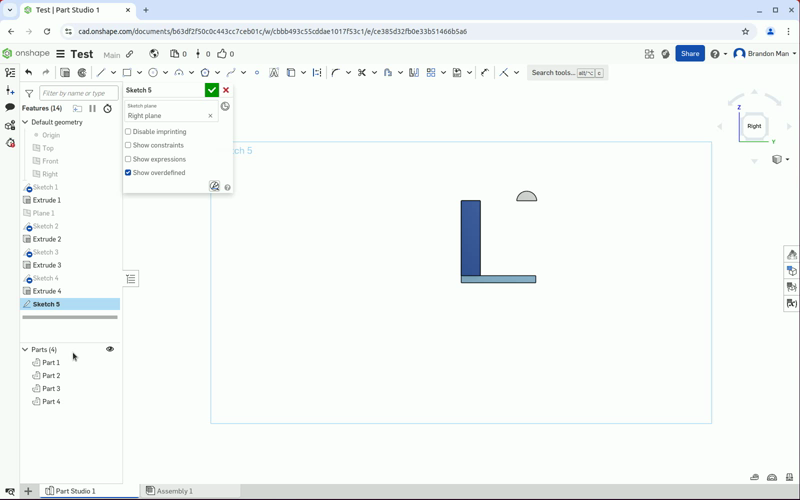
key(y)
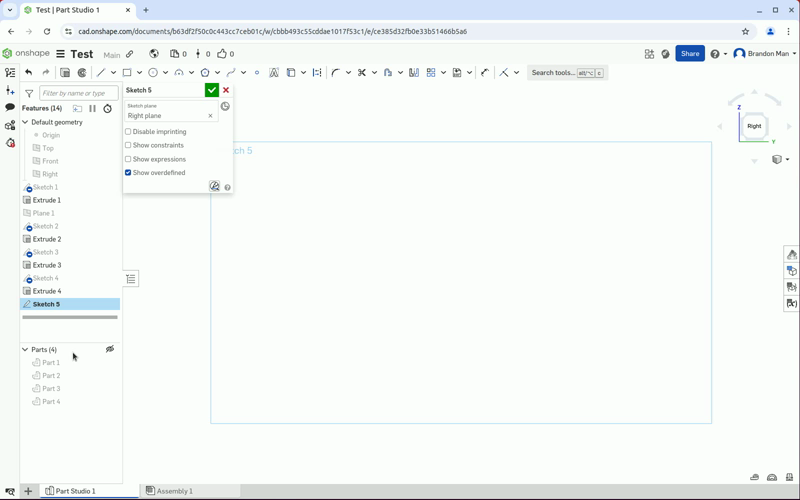
key(a)
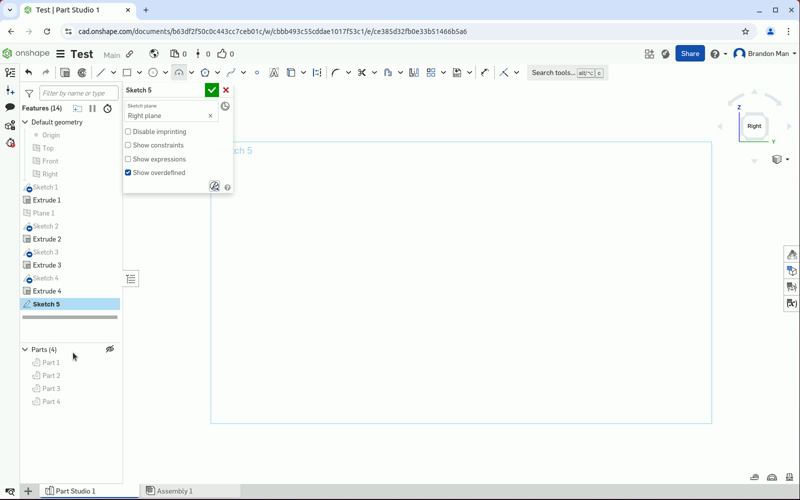
key_down(shift)
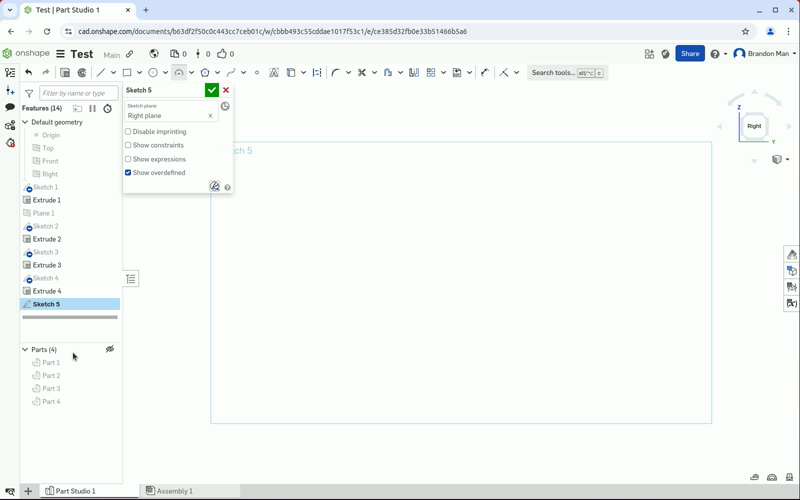
mouse_move(516, 200)
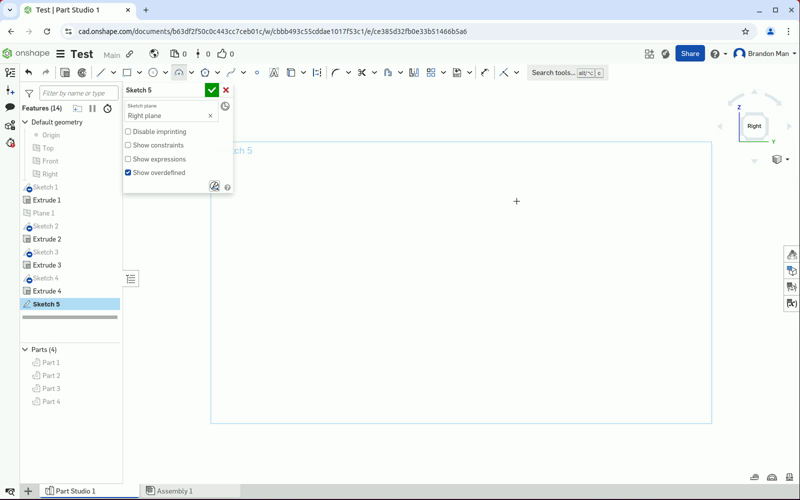
click(516, 200)
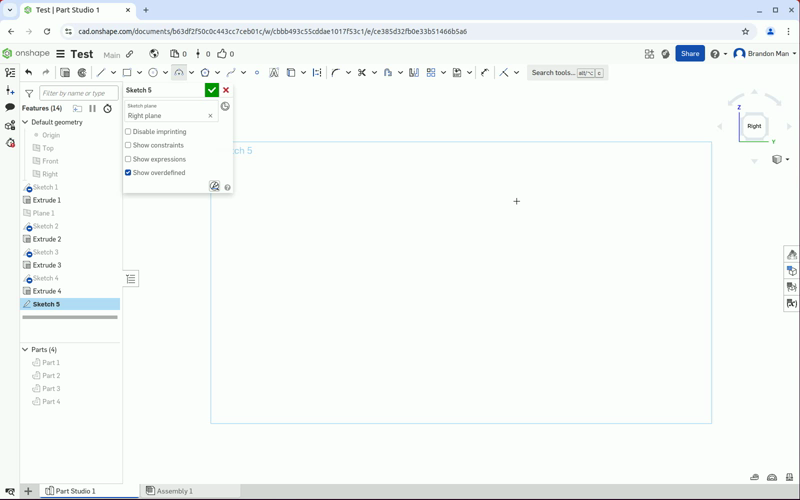
key_up(shift)
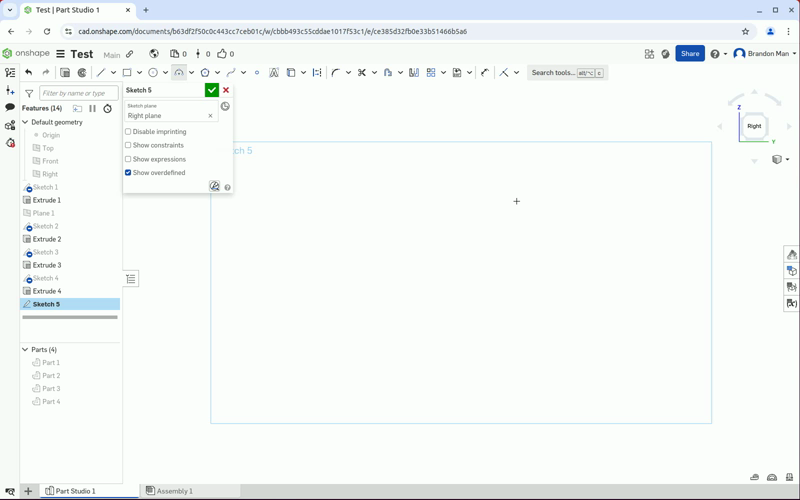
key_down(shift)
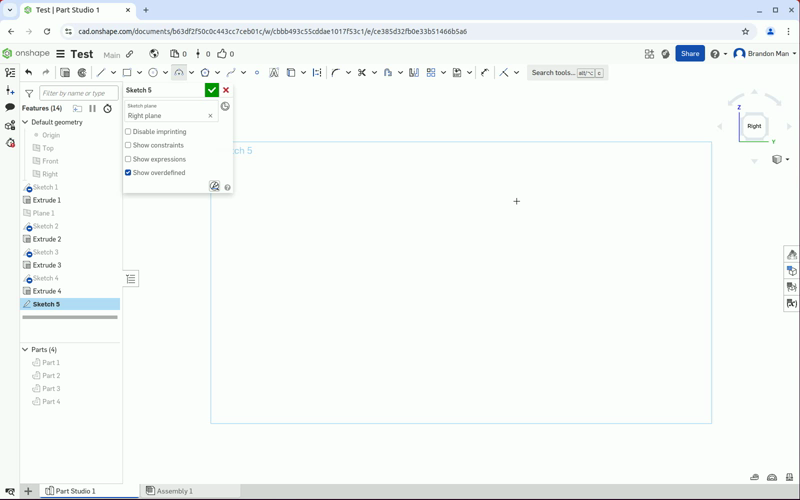
mouse_move(536, 200)
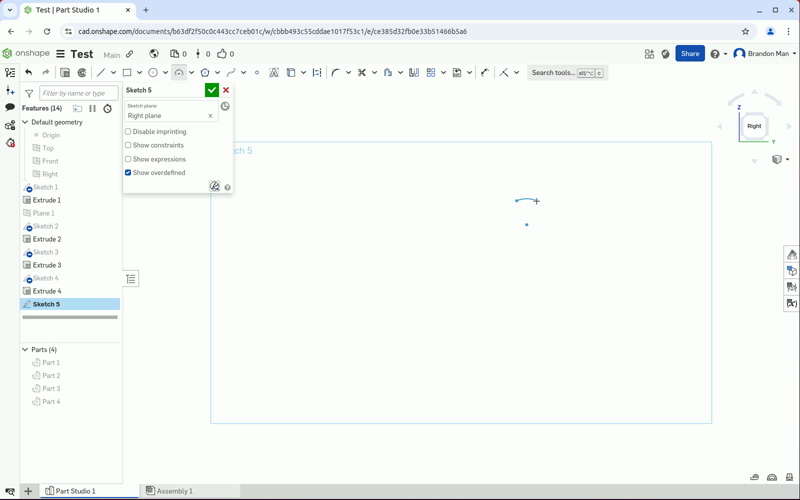
click(536, 200)
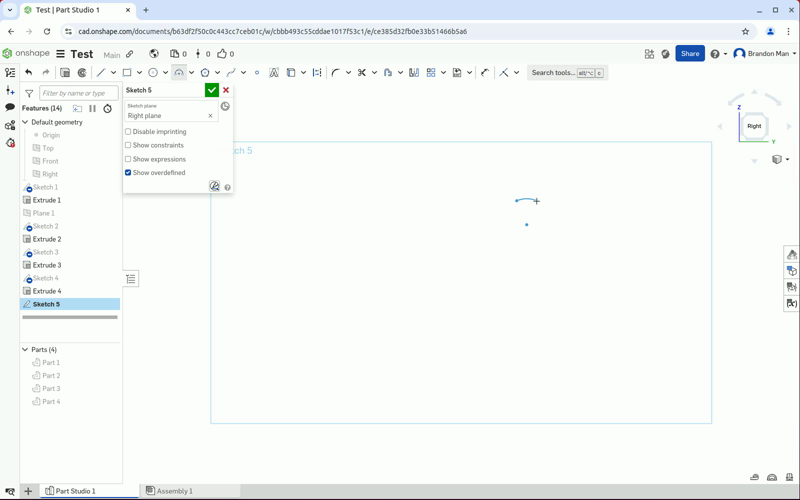
mouse_move(526, 210)
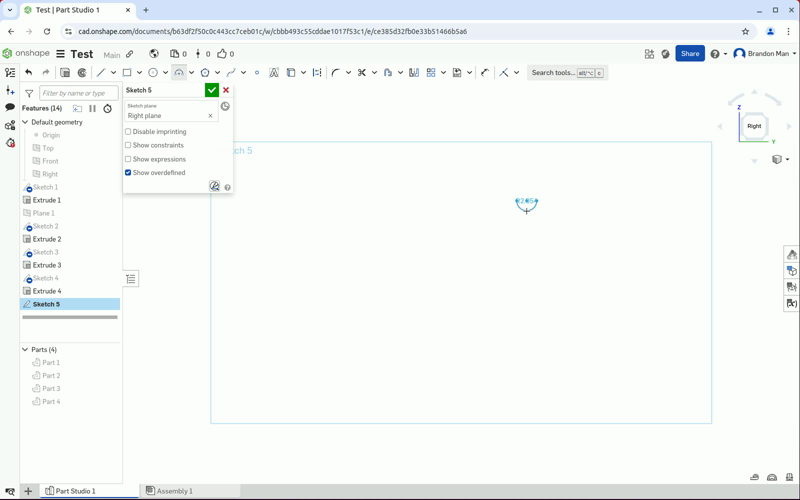
click(526, 210)
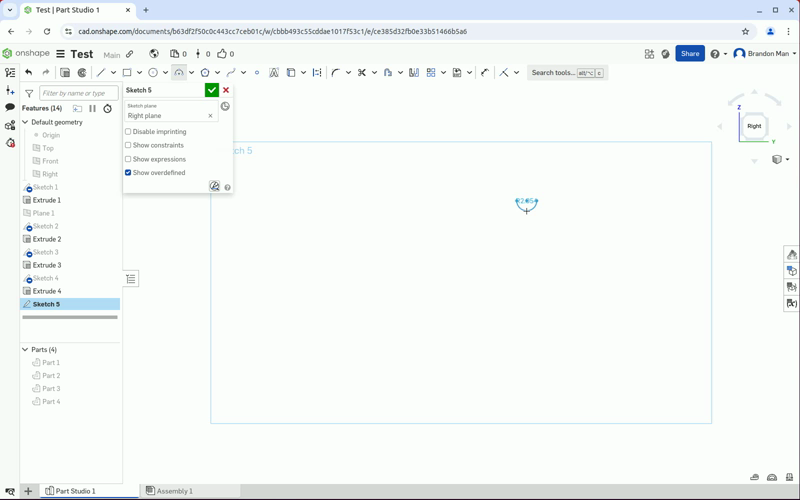
key_up(shift)
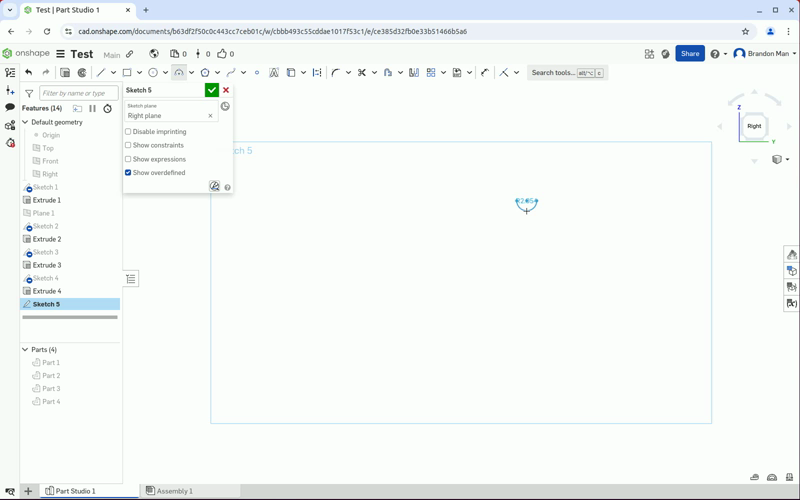
key(esc)
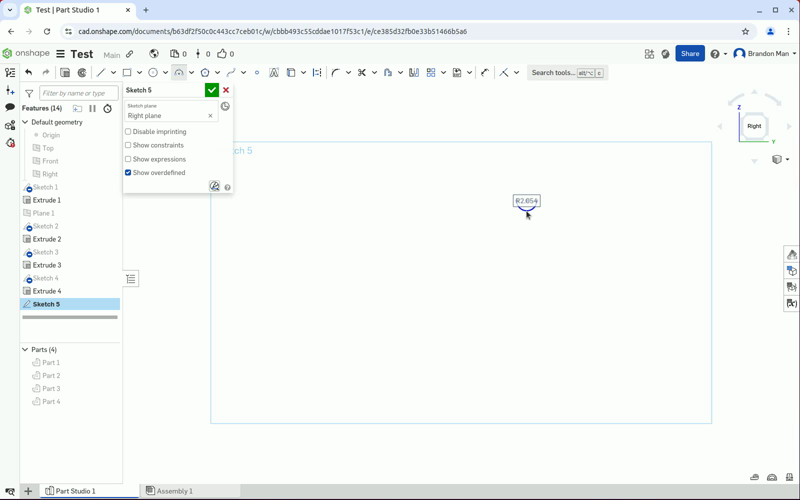
key(l)
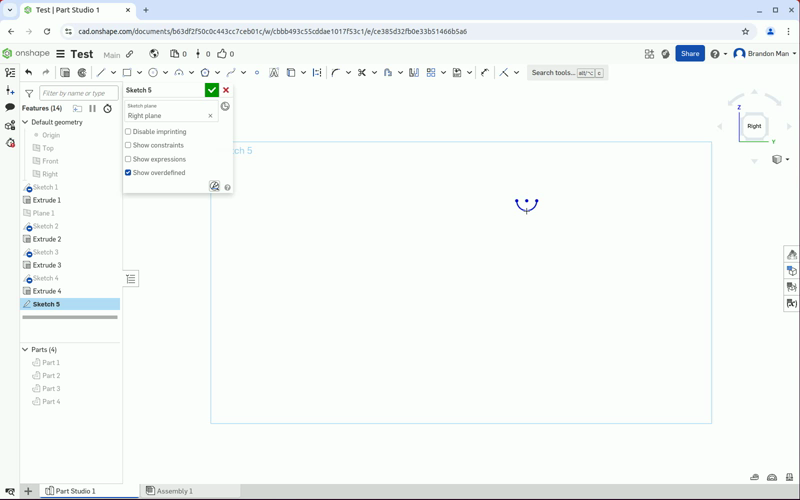
mouse_move(536, 200)
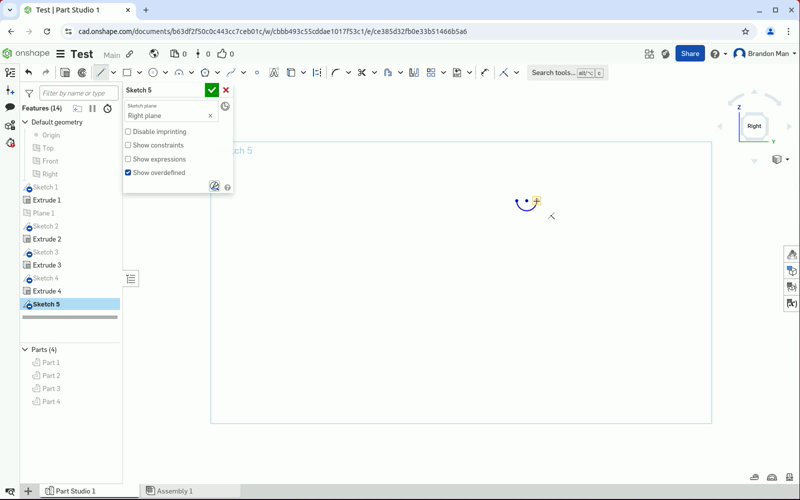
click(536, 200)
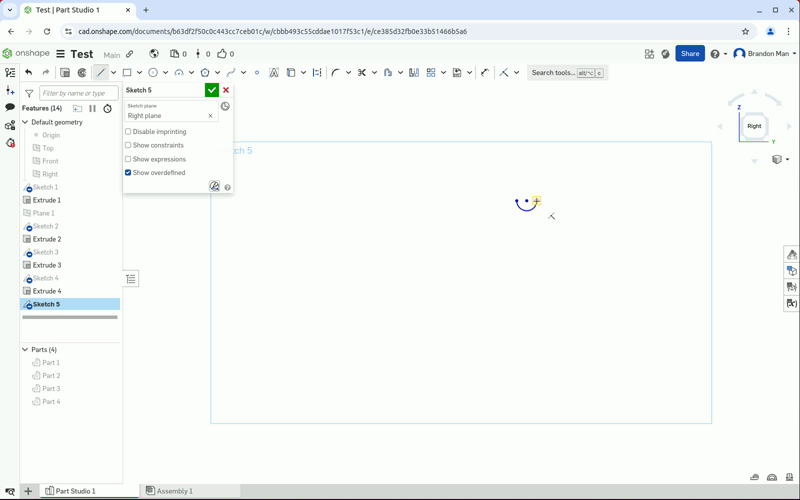
mouse_move(566, 200)
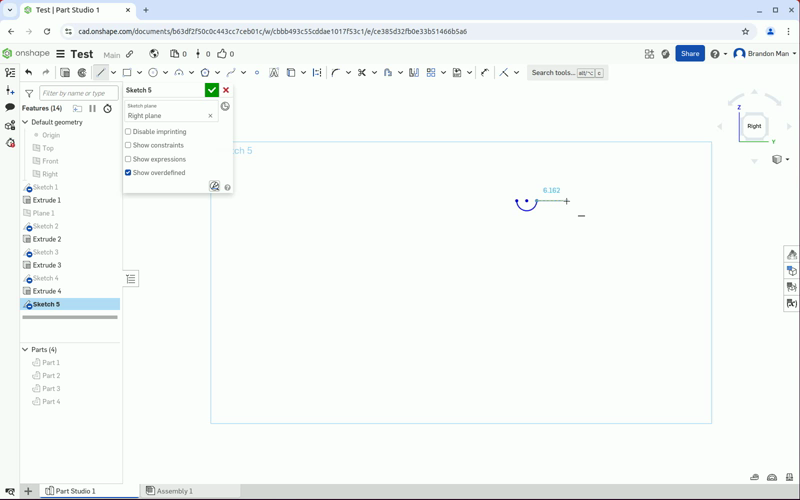
key_down(shift)
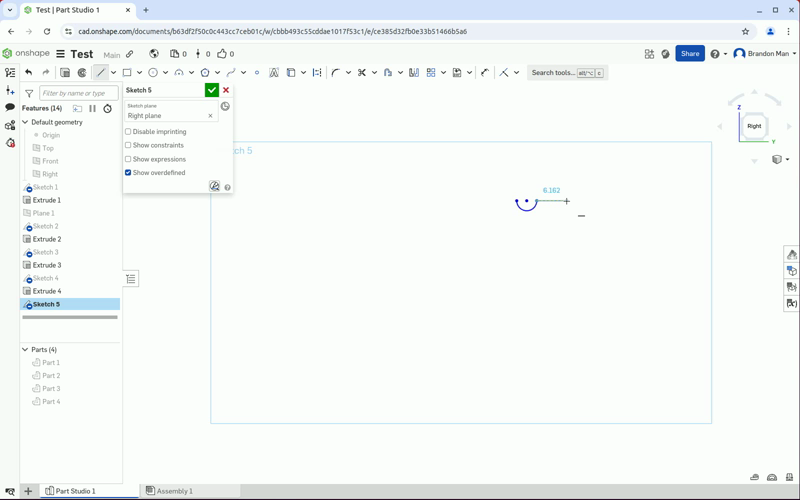
mouse_move(516, 200)
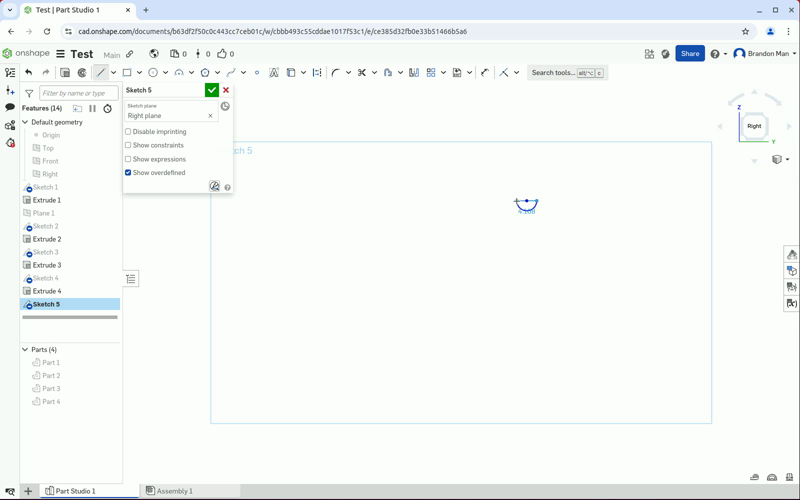
key_up(shift)
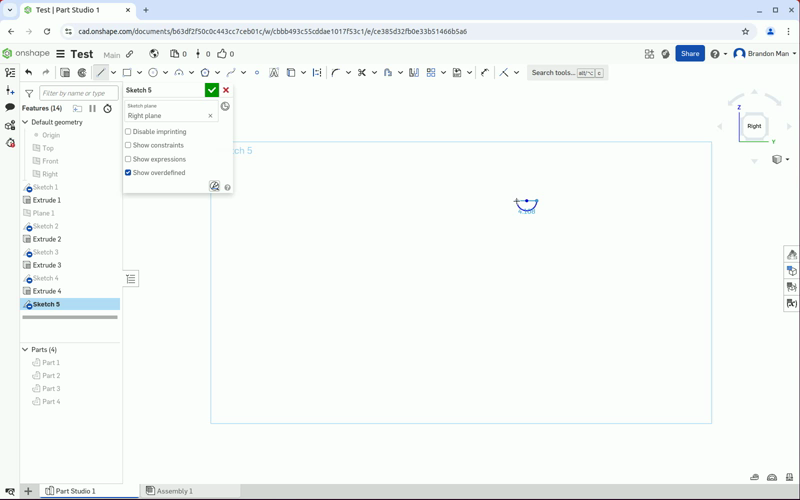
click(516, 200)
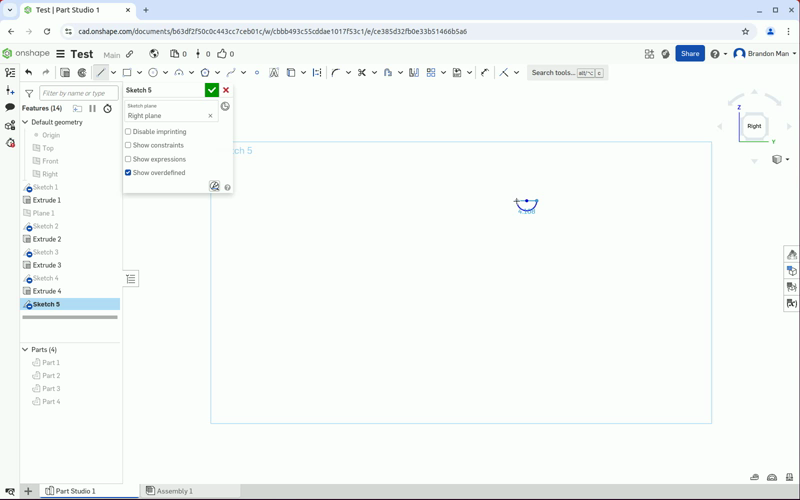
key(esc)
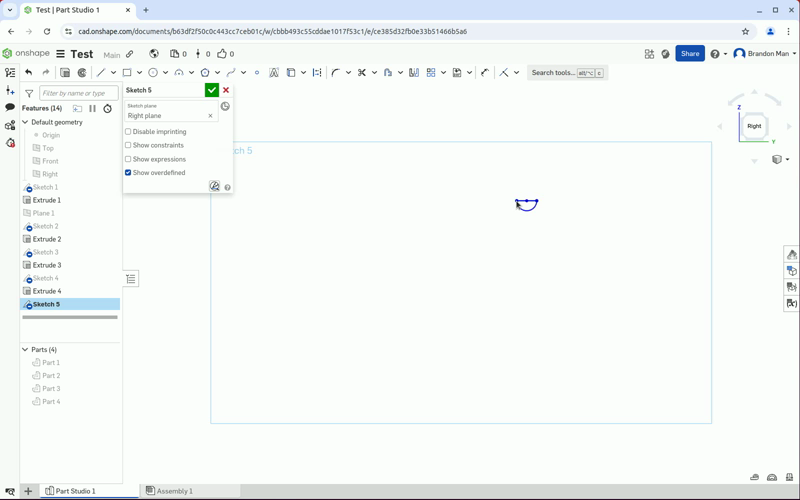
mouse_move(521, 207)
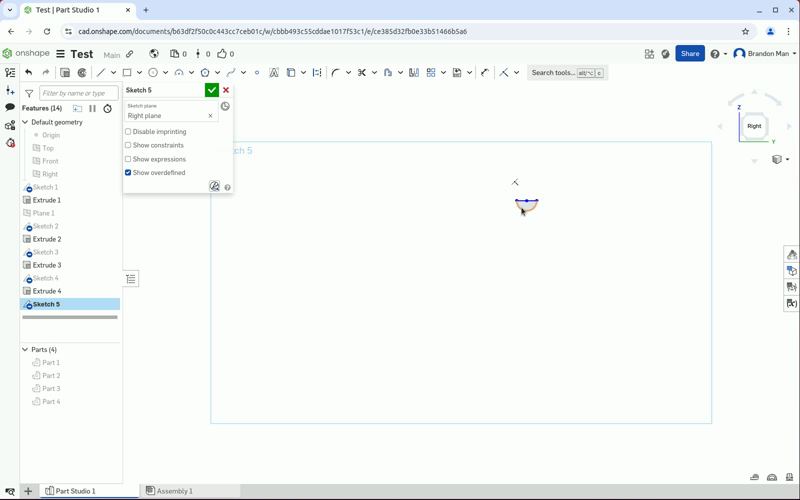
scroll(6)
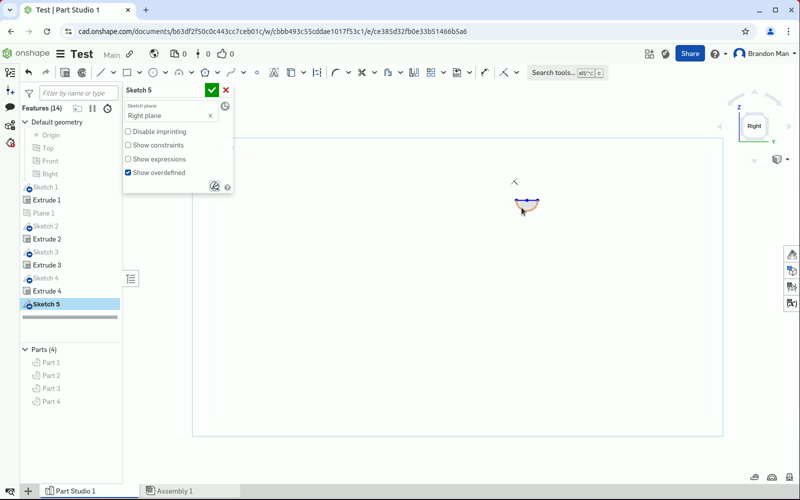
scroll(6)
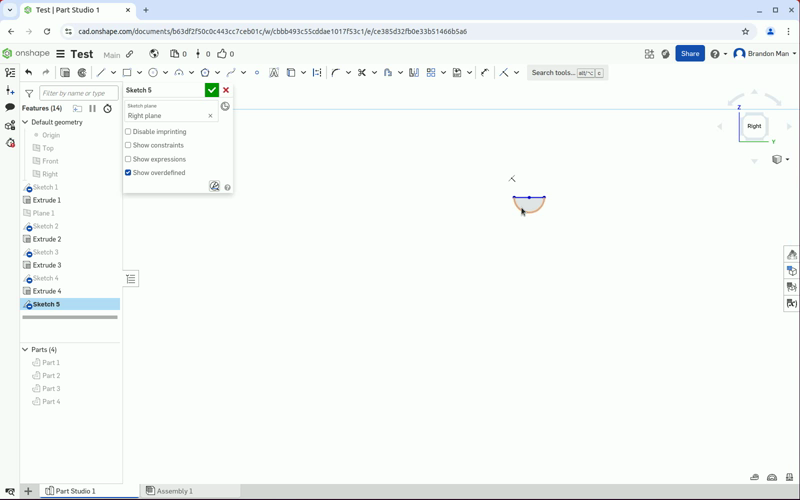
scroll(6)
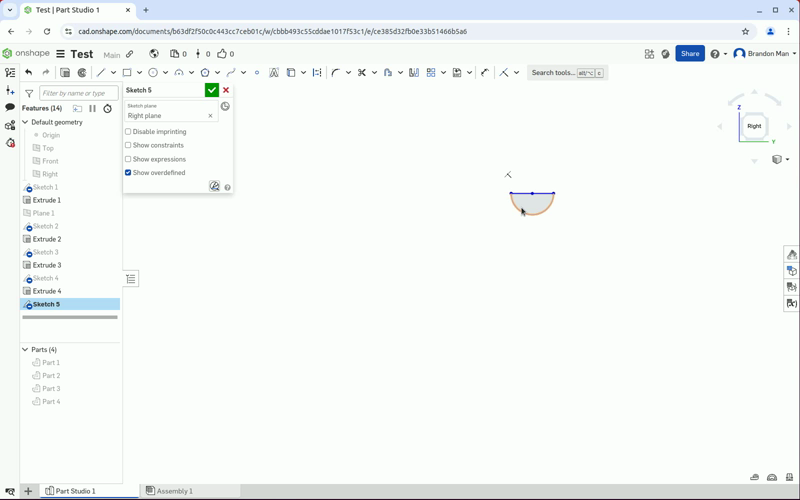
scroll(6)
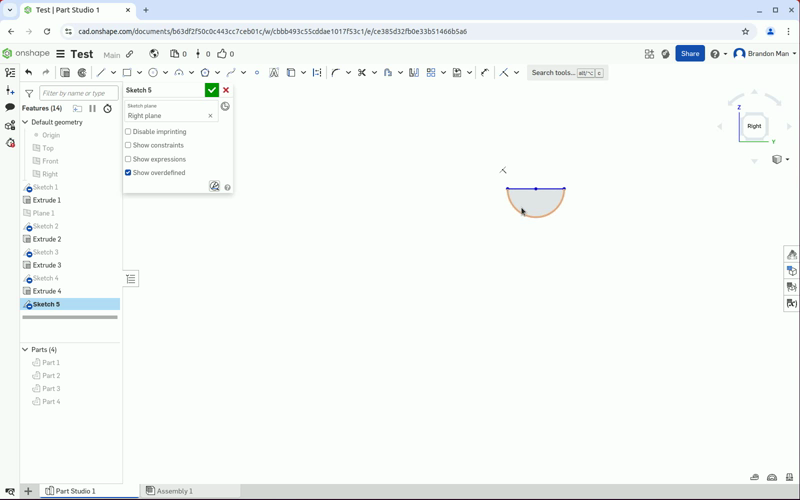
scroll(6)
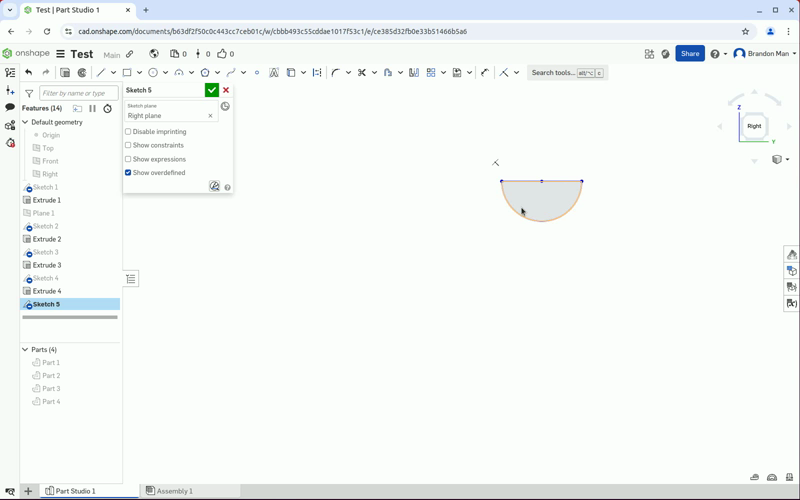
scroll(6)
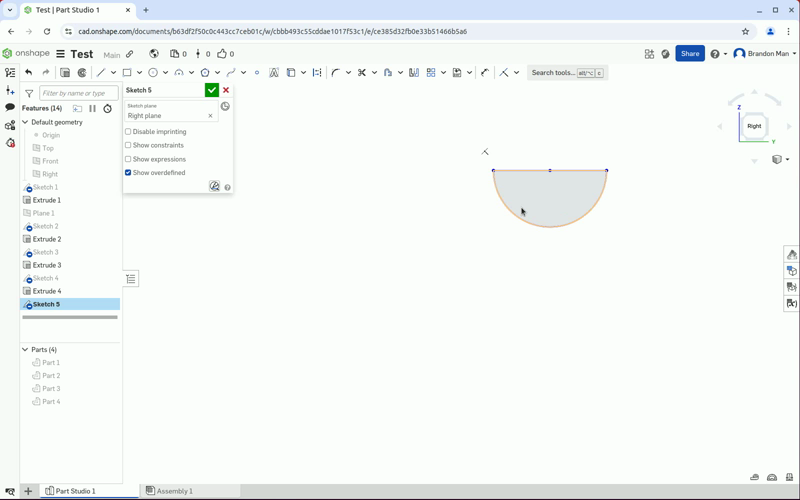
scroll(6)
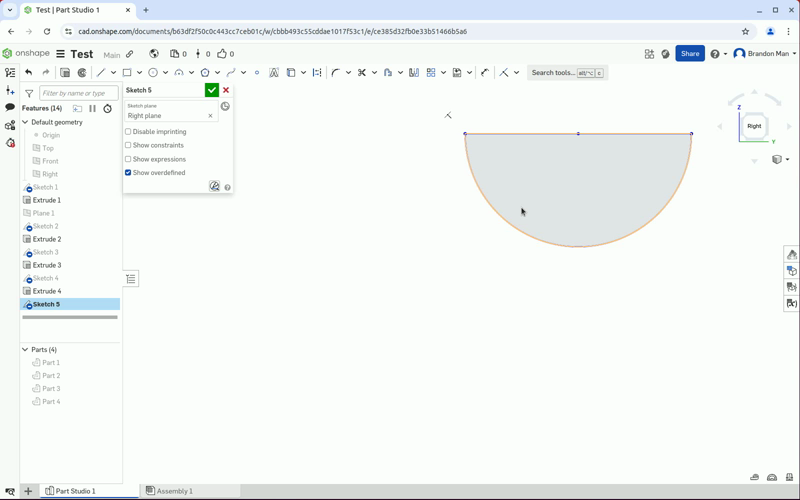
click(521, 207)
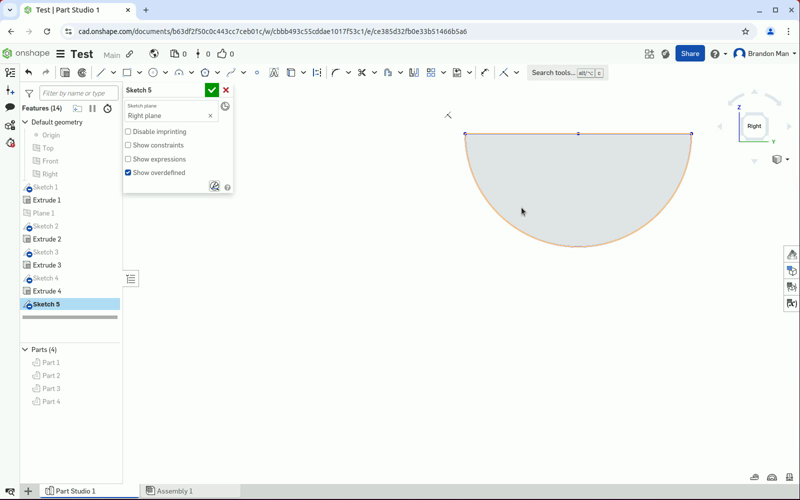
scroll(-6)
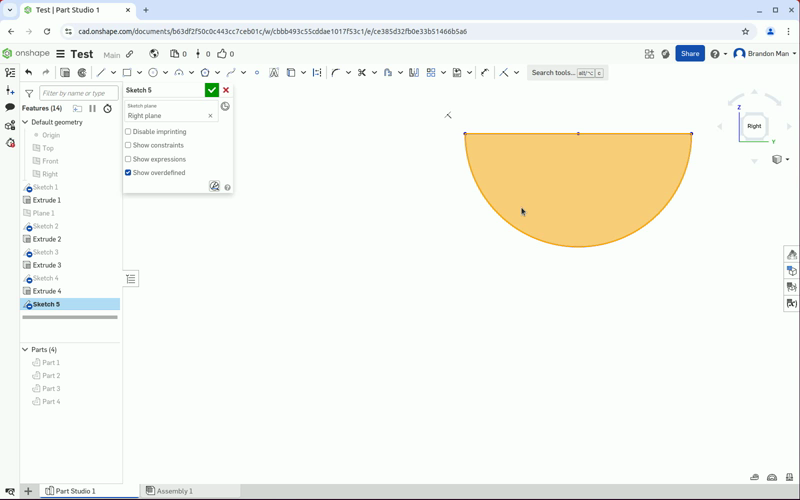
scroll(-6)
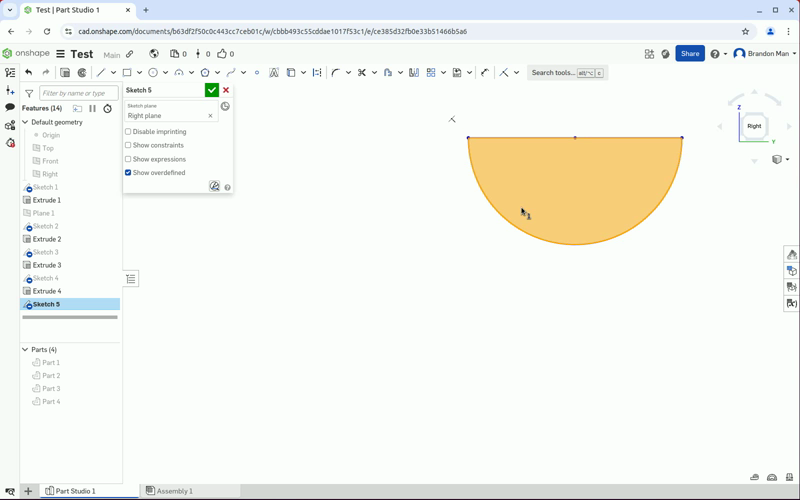
scroll(-6)
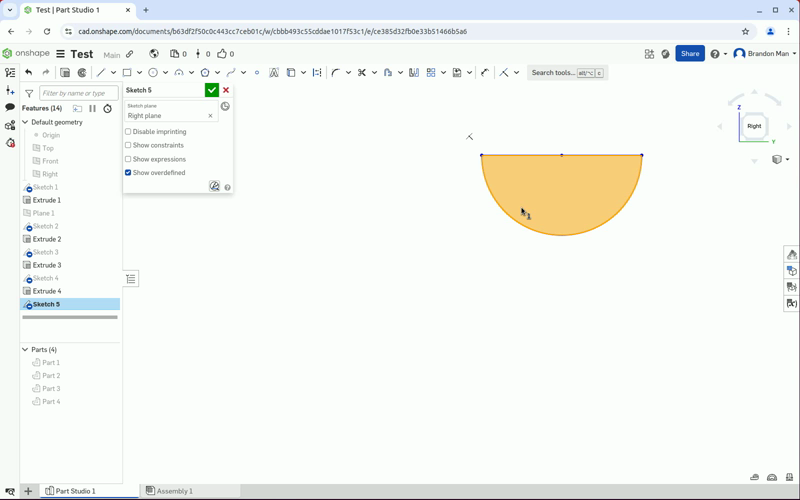
scroll(-6)
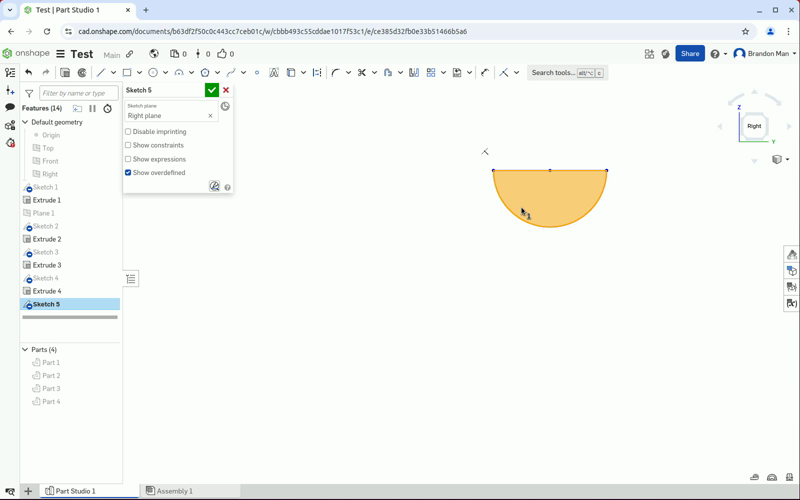
scroll(-6)
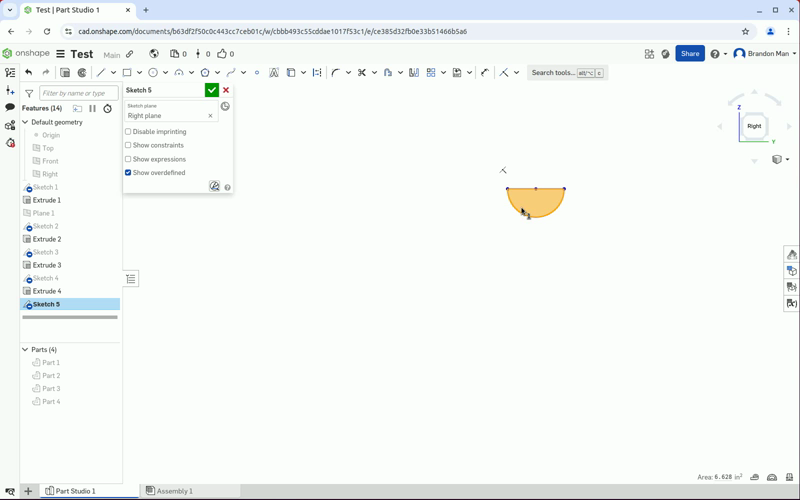
scroll(-6)
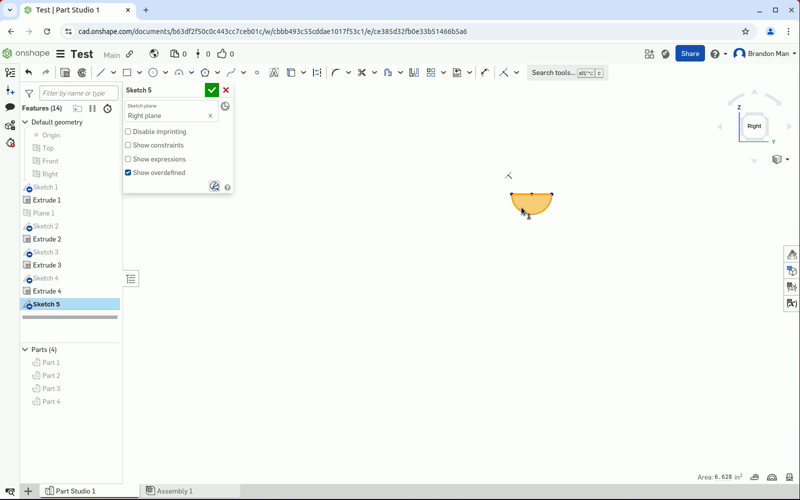
scroll(-6)
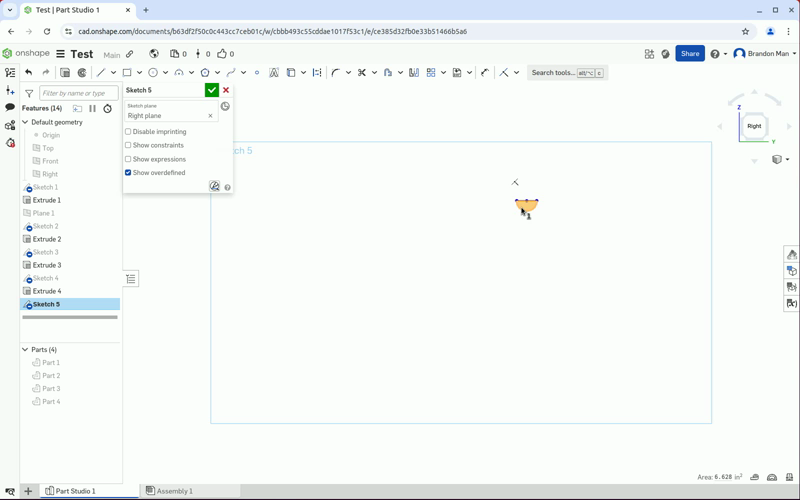
mouse_move(73, 352)
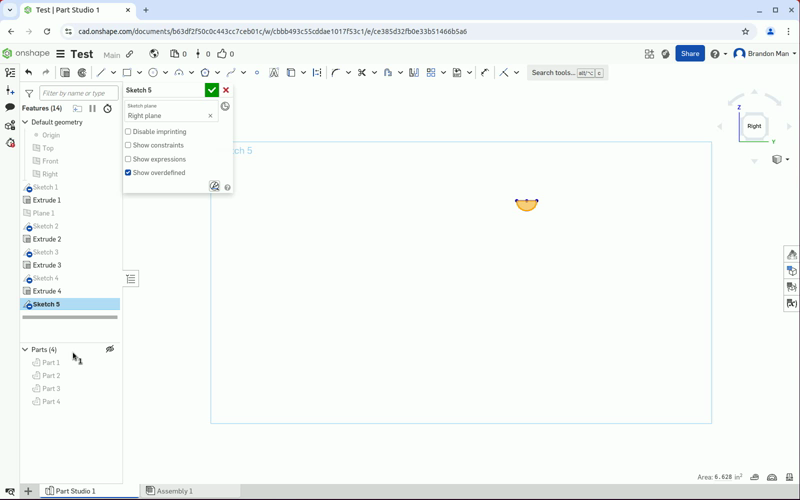
key(shift+y)
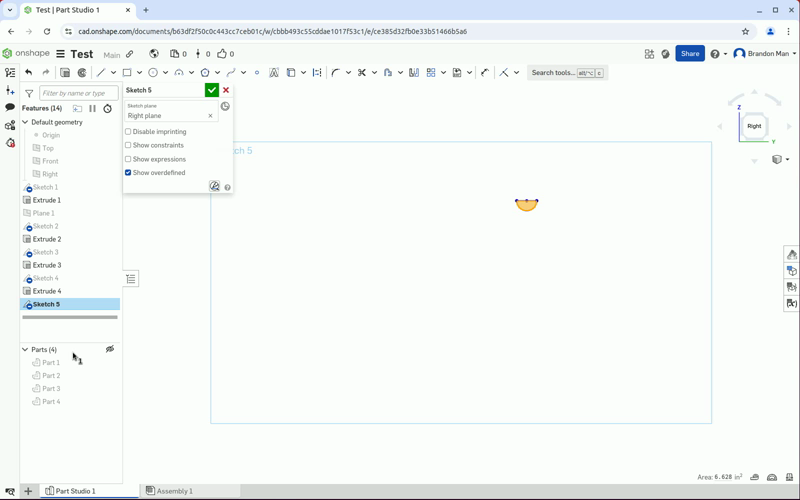
key(shift+e)
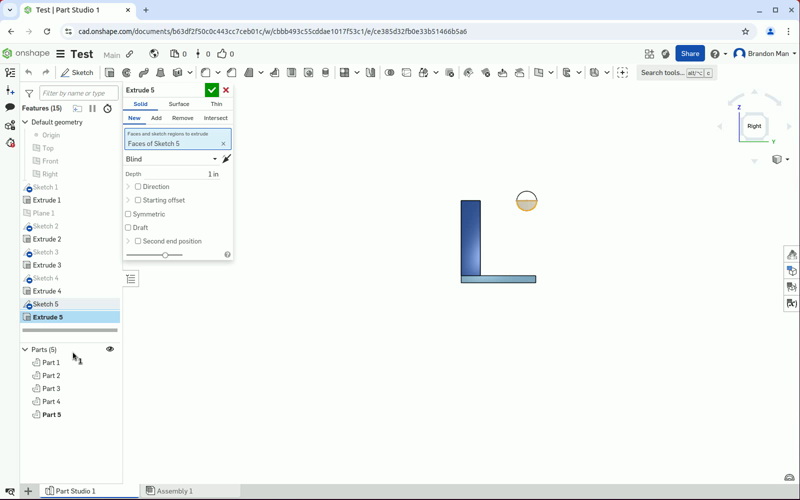
mouse_move(143, 106)
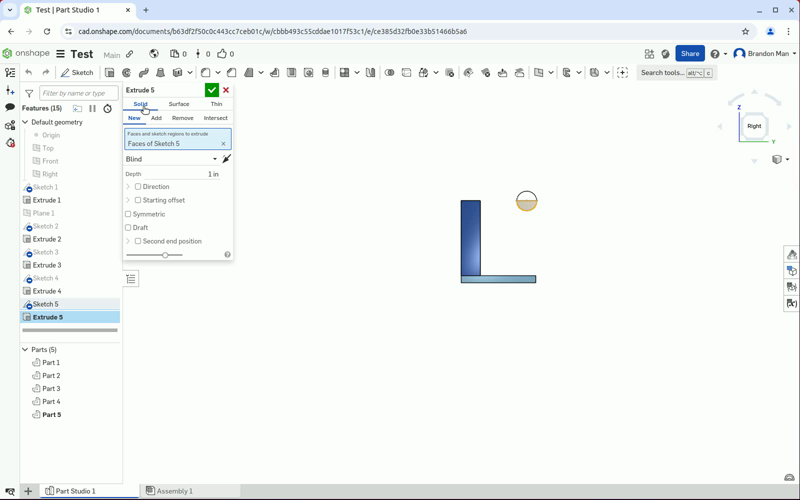
click(143, 106)
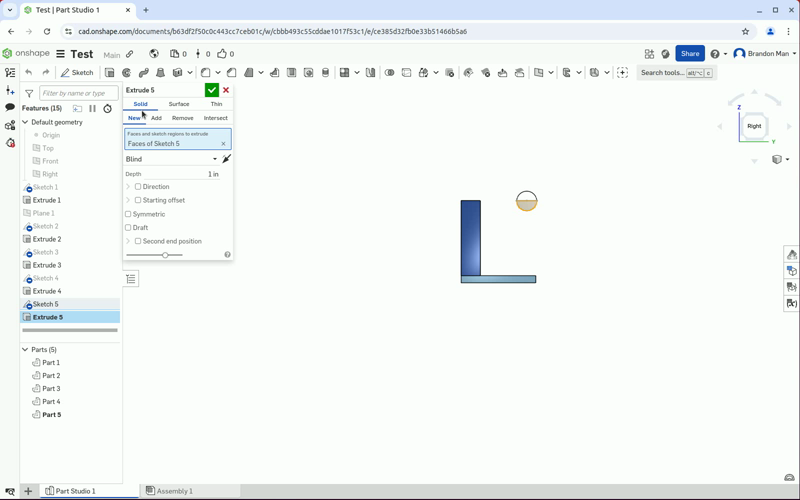
mouse_move(137, 120)
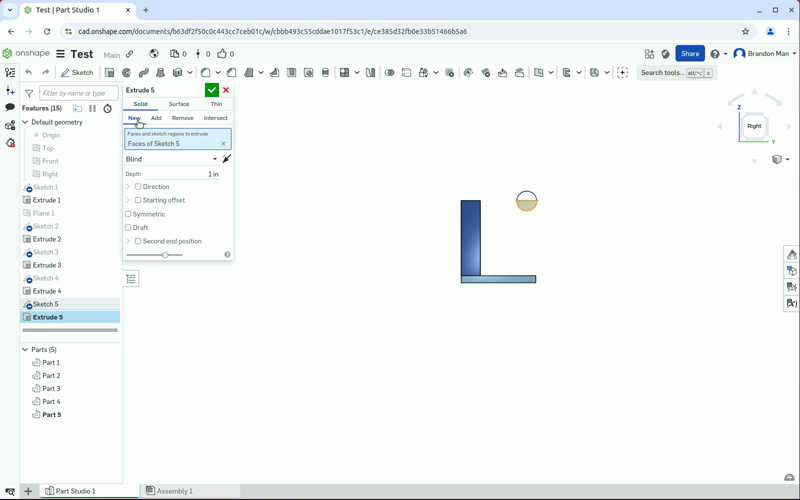
click(137, 120)
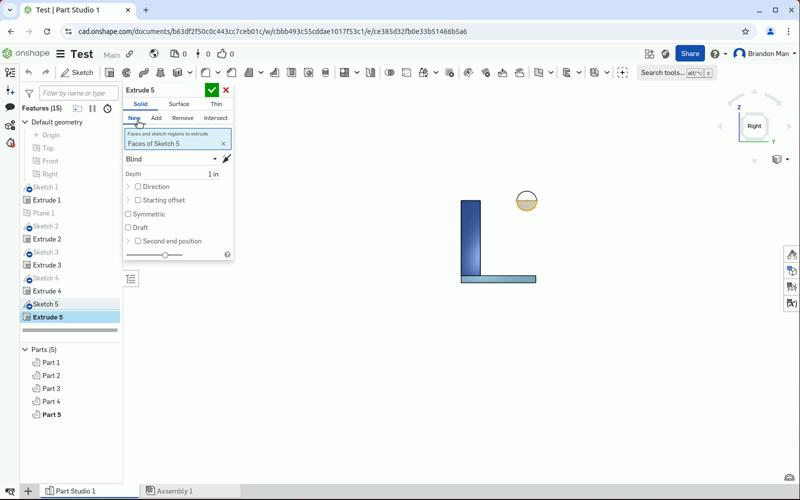
key(tab, 4)
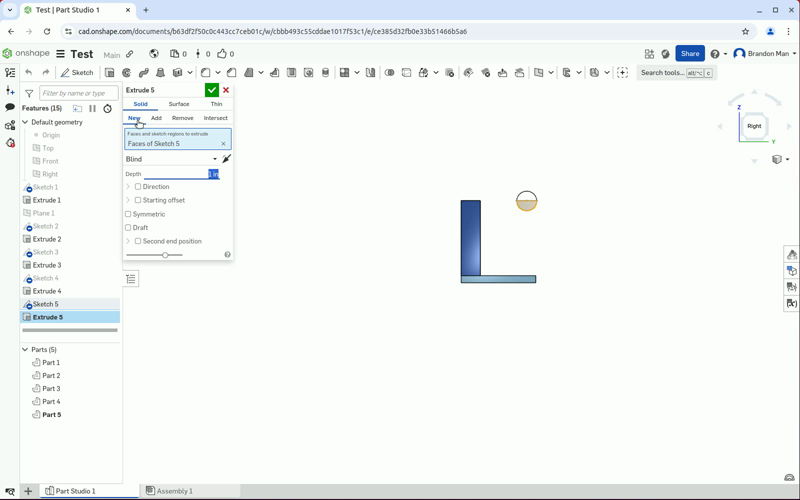
text(-5.777)
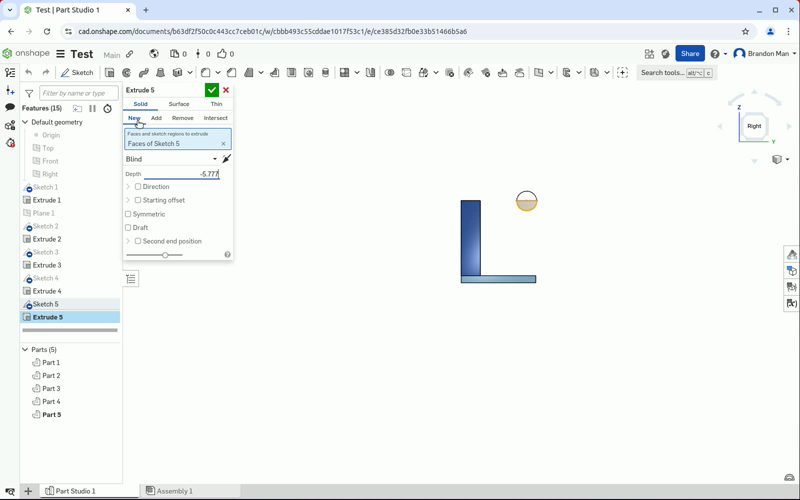
key(enter)
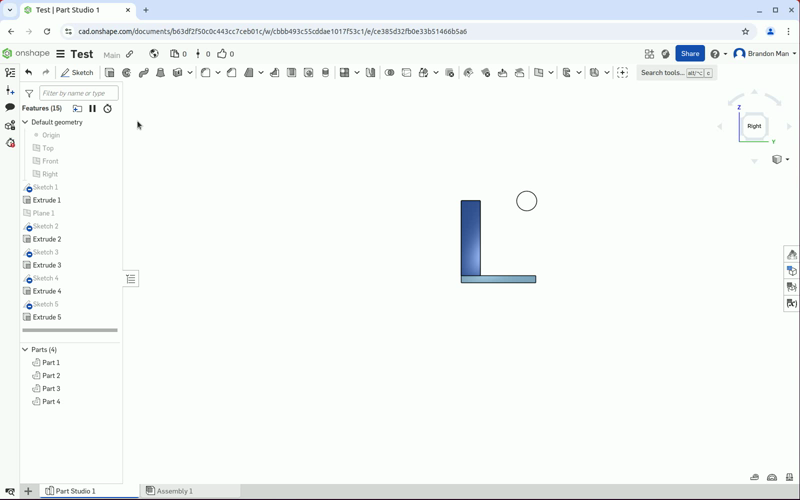
key(shift+h)
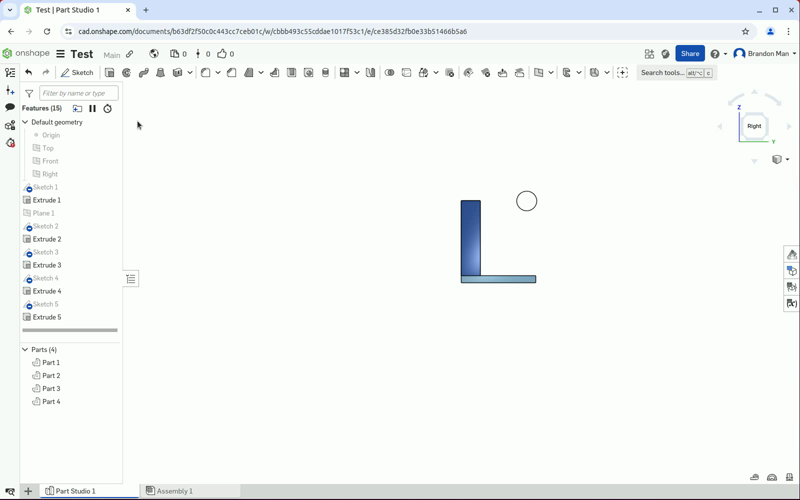
key(shift+h)
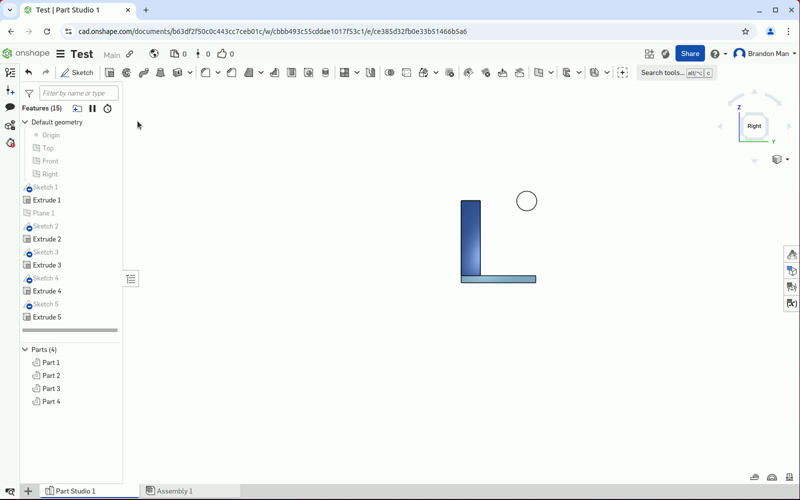
mouse_move(73, 189)
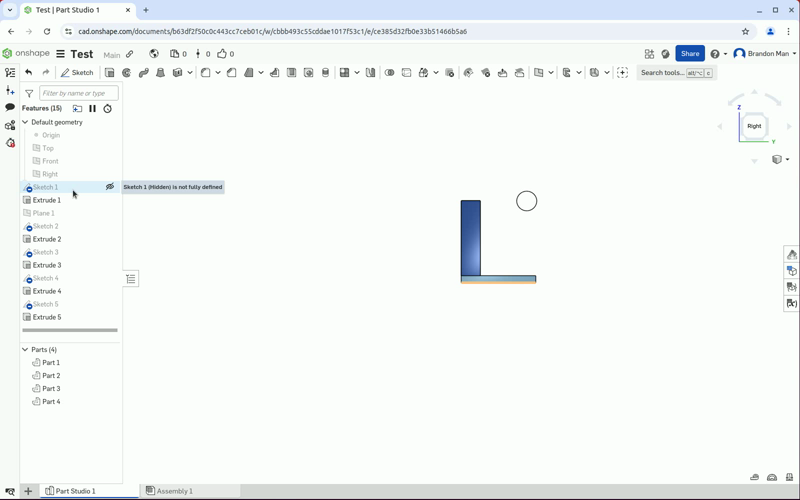
click(73, 189)
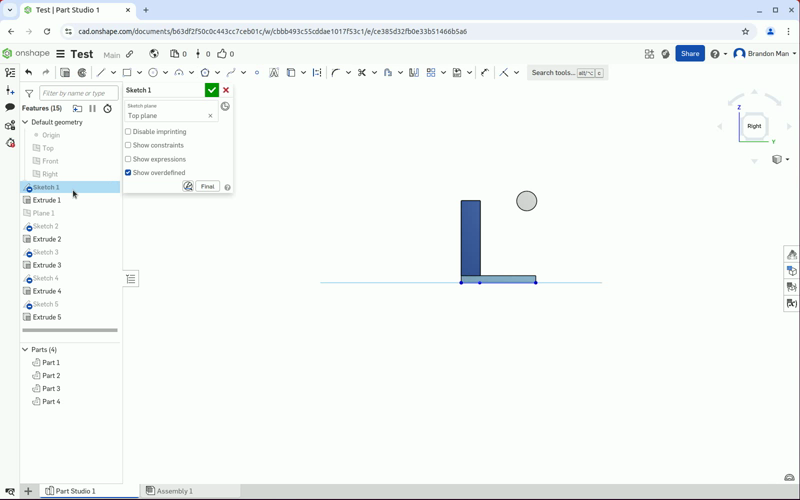
mouse_move(229, 92)
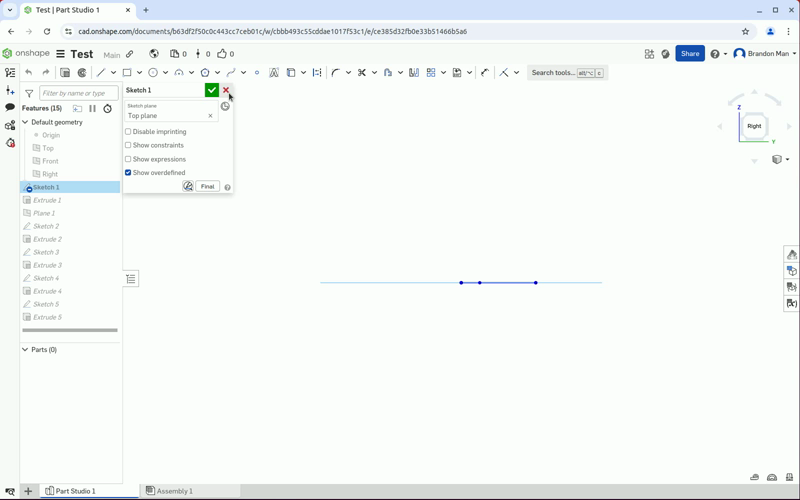
click(229, 92)
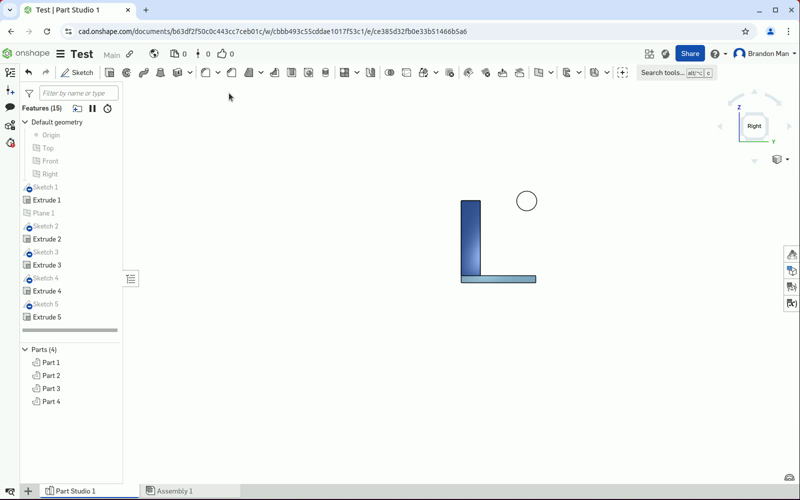
mouse_move(541, 75)
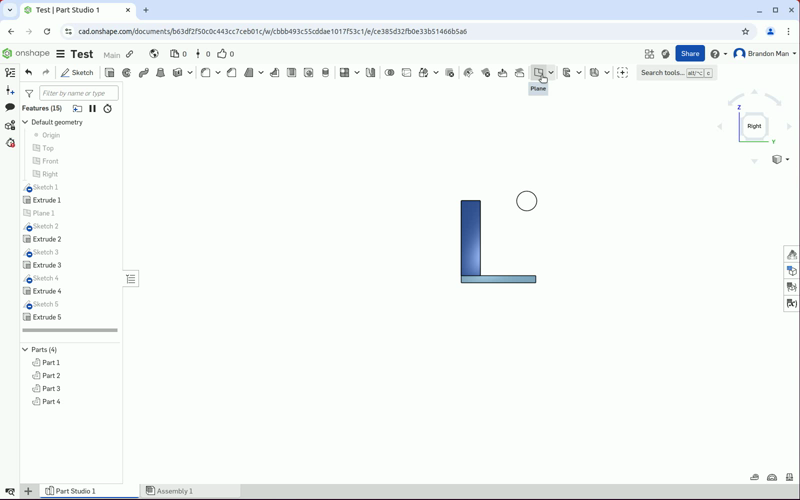
click(541, 75)
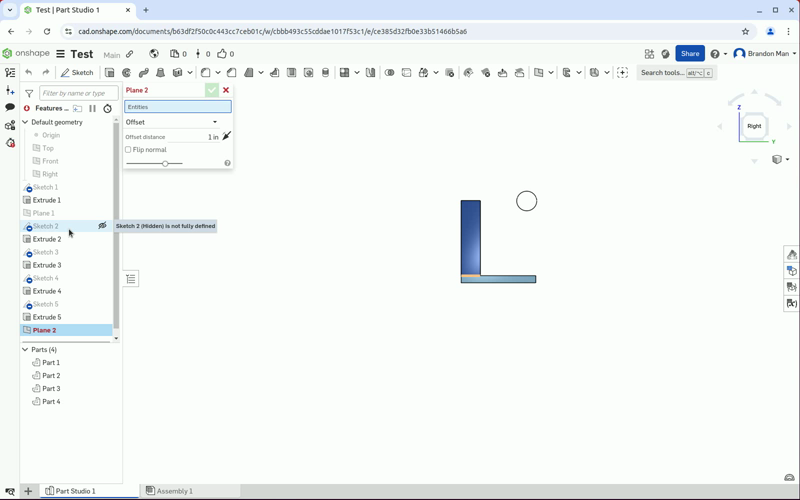
scroll(3)
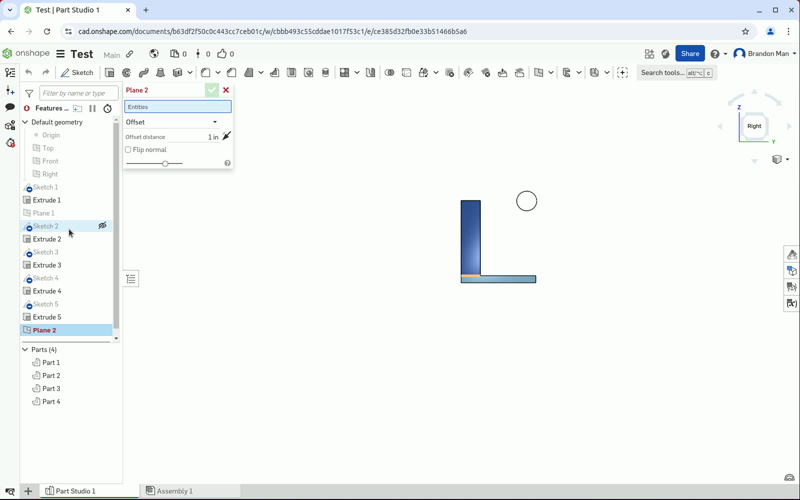
mouse_move(69, 176)
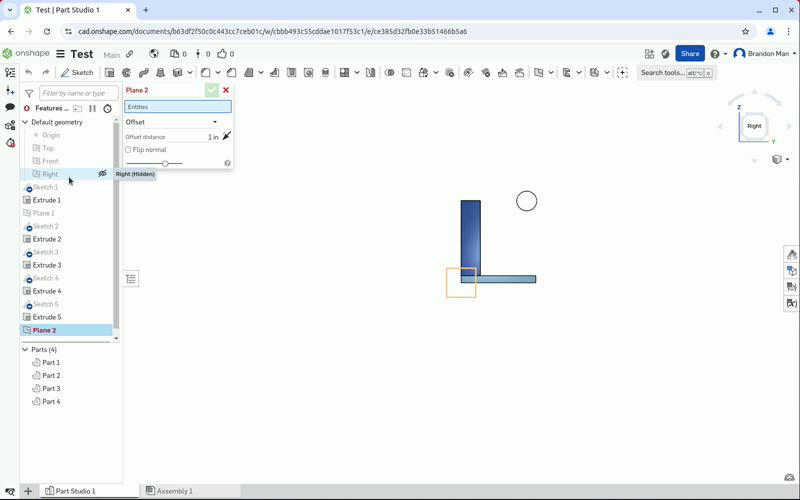
click(69, 176)
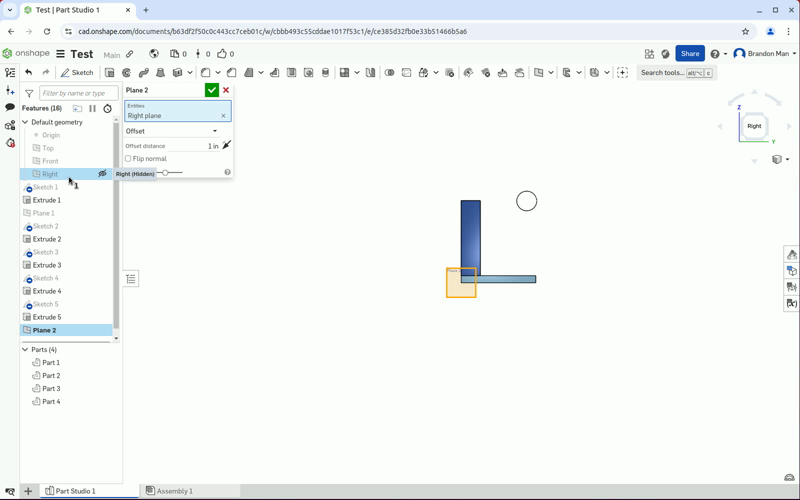
key(tab, 2)
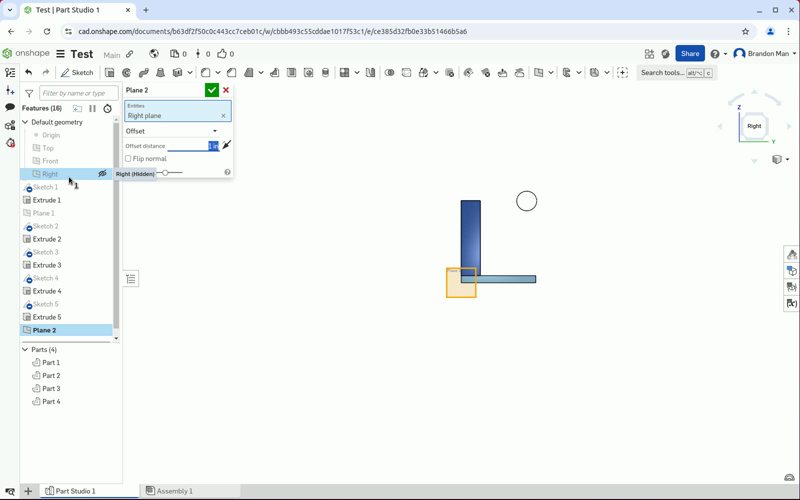
text(23.108)
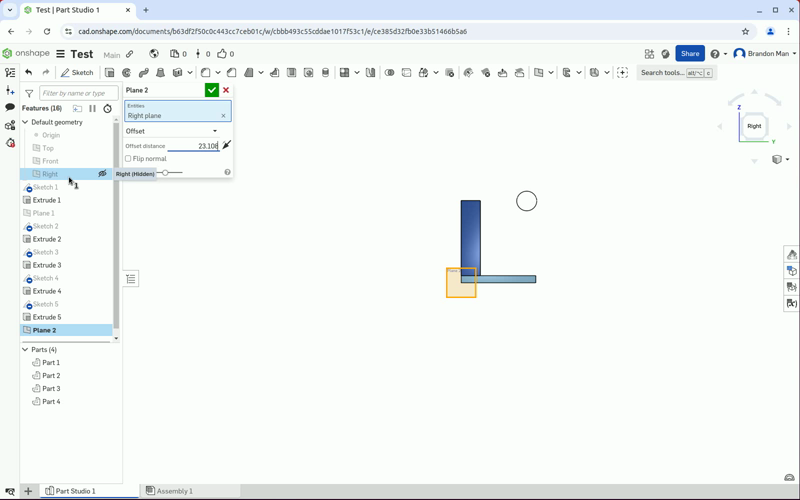
key(enter, 2)
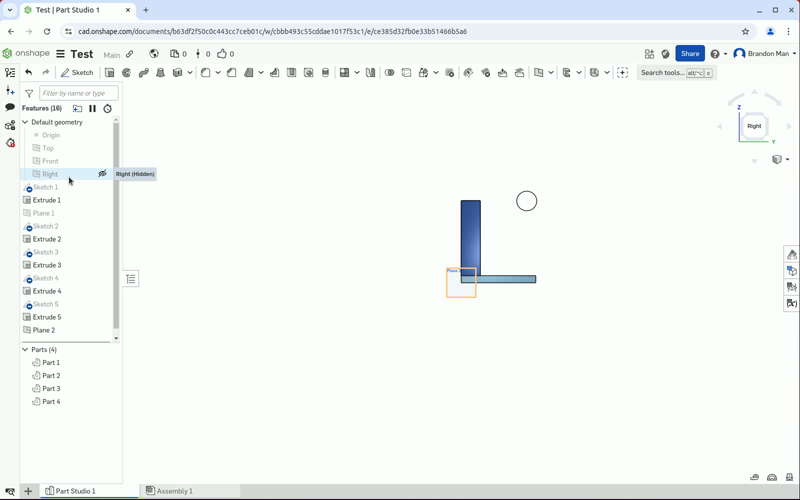
key(shift+s)
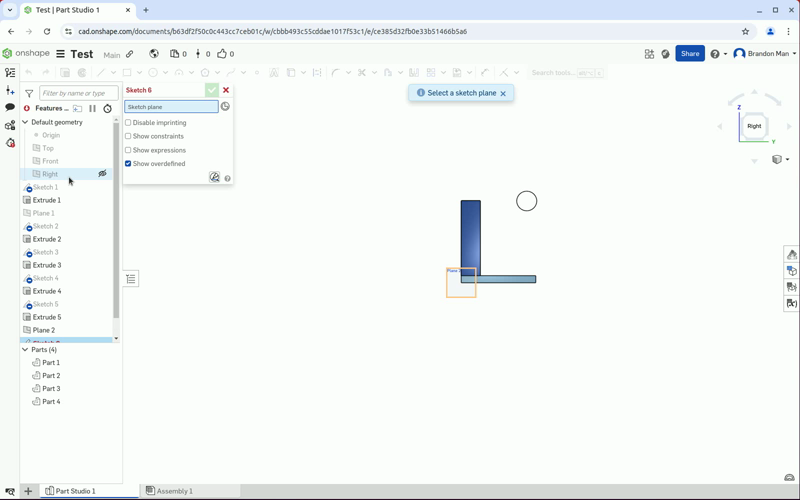
mouse_move(69, 319)
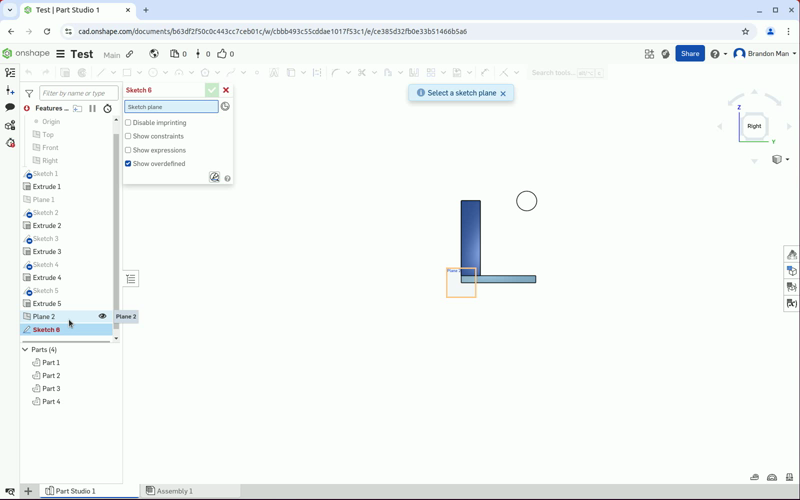
click(69, 319)
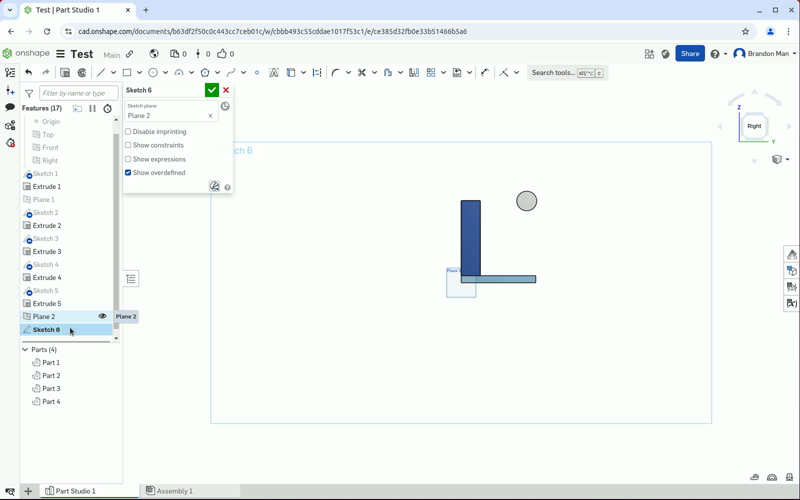
mouse_move(73, 352)
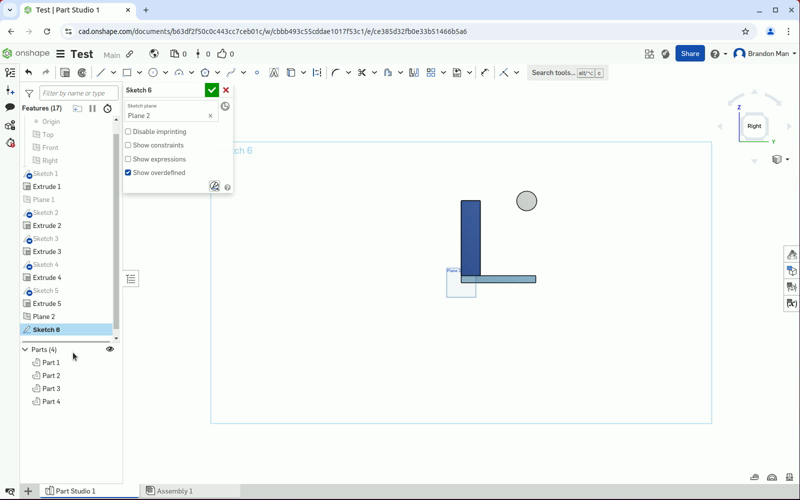
key(y)
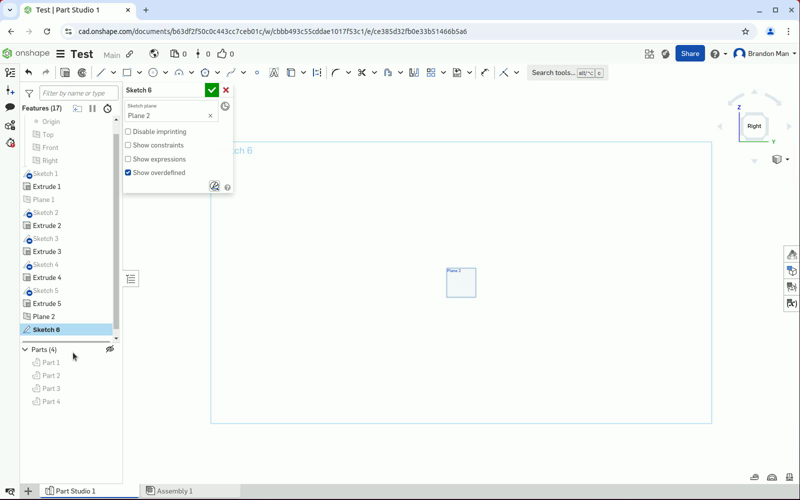
key(l)
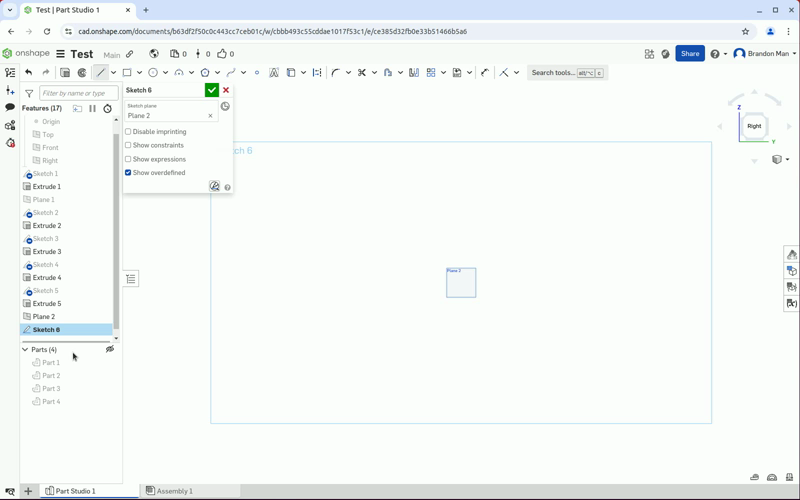
key_down(shift)
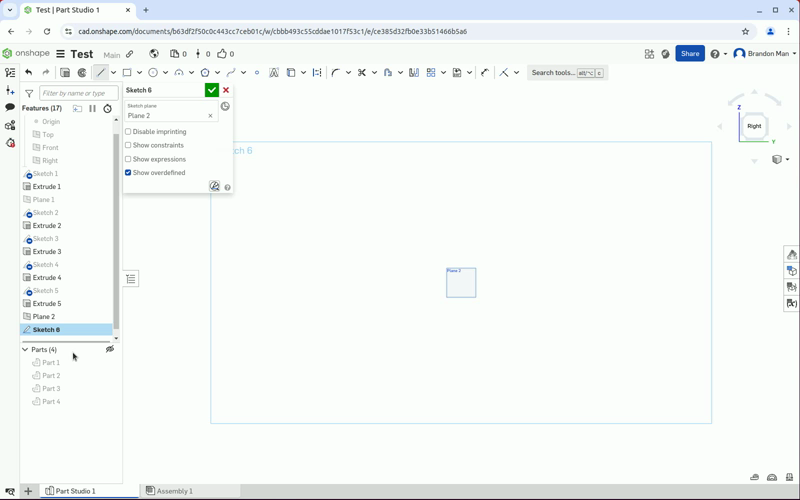
mouse_move(460, 200)
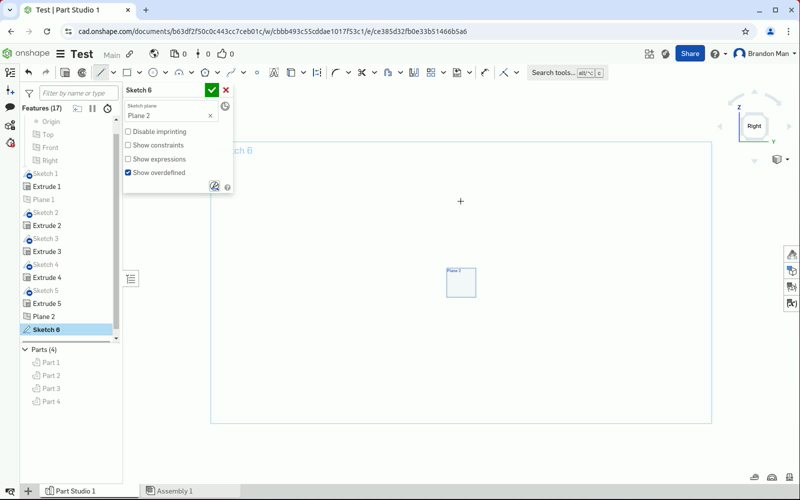
click(460, 200)
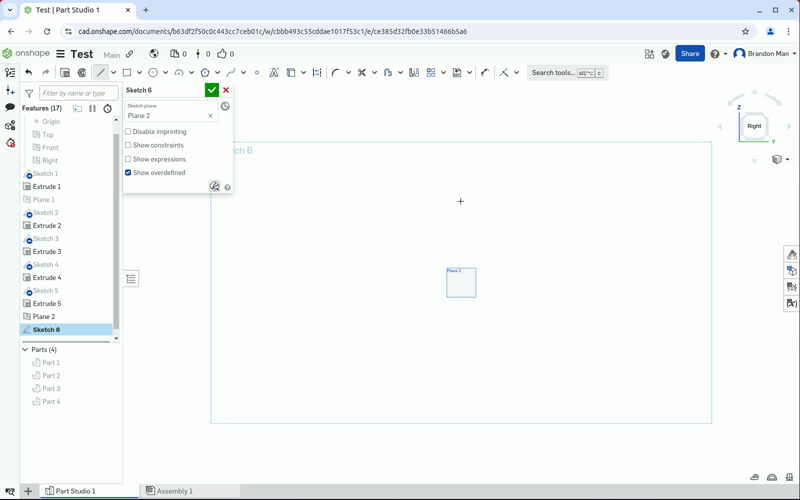
key_up(shift)
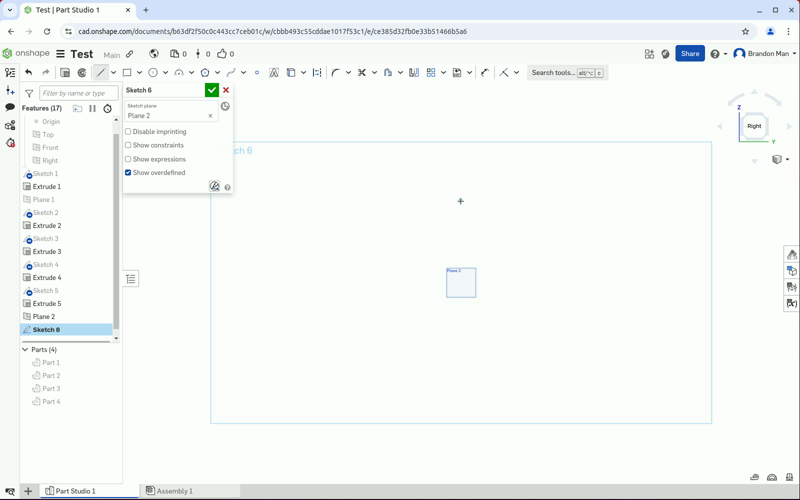
key_down(shift)
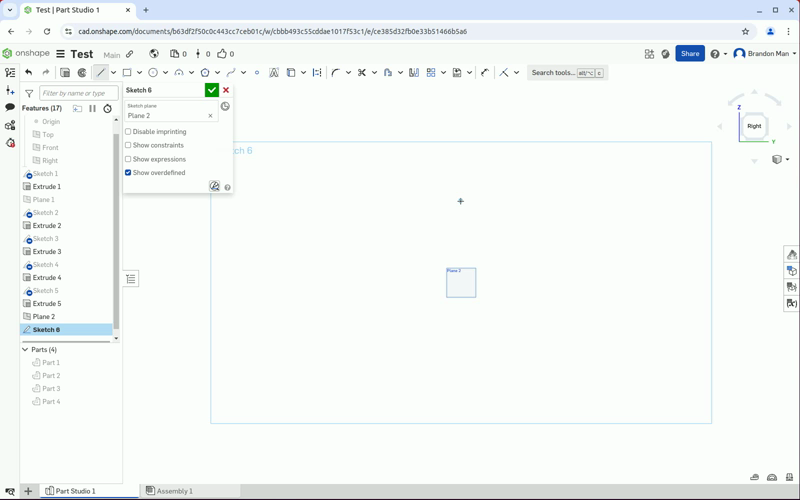
mouse_move(490, 200)
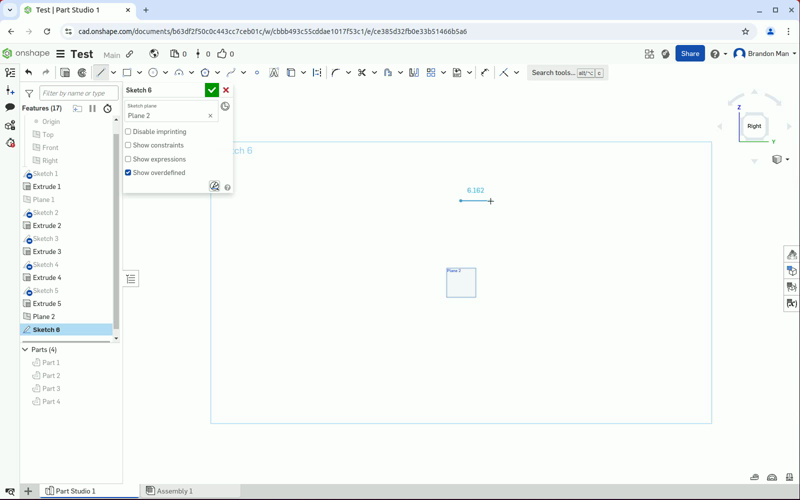
mouse_move(480, 200)
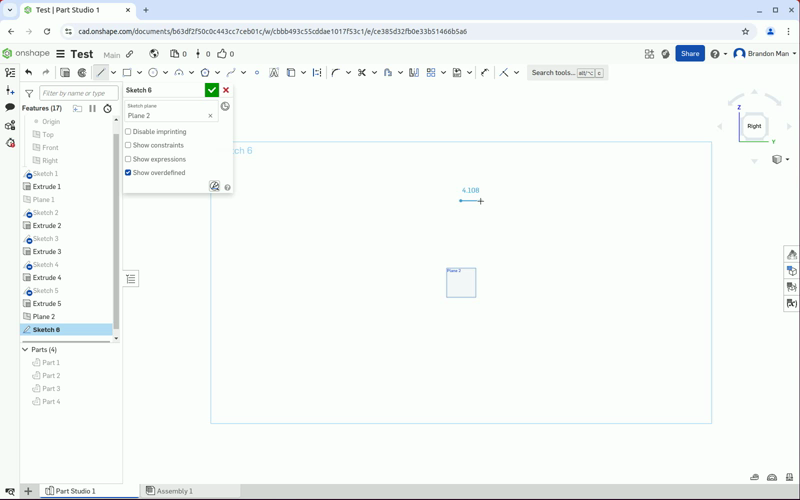
click(480, 200)
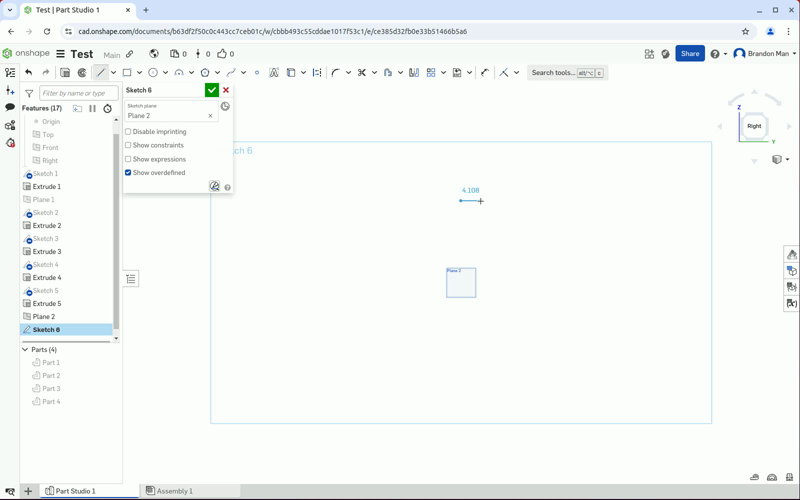
key_up(shift)
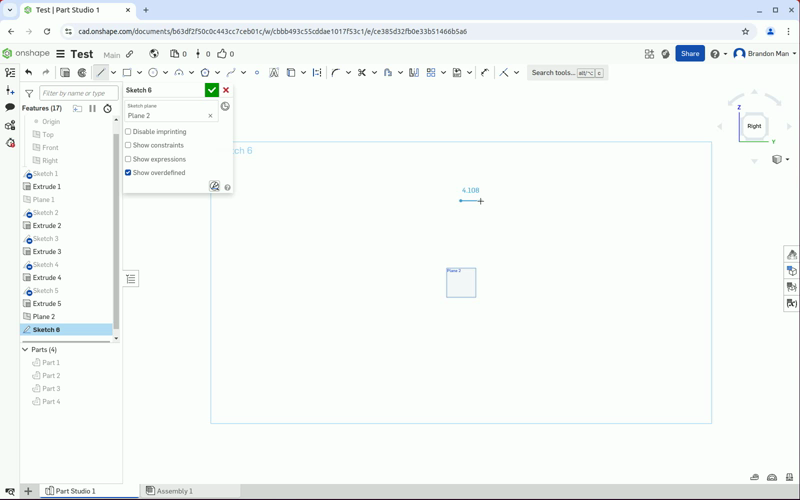
key(esc)
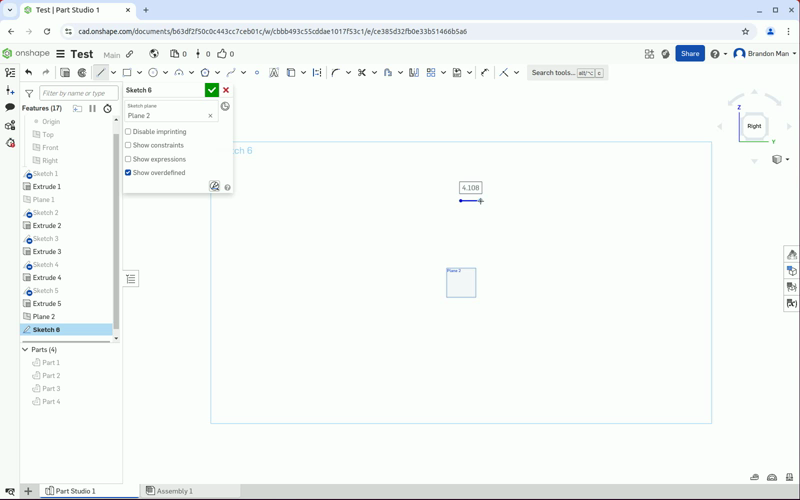
key(a)
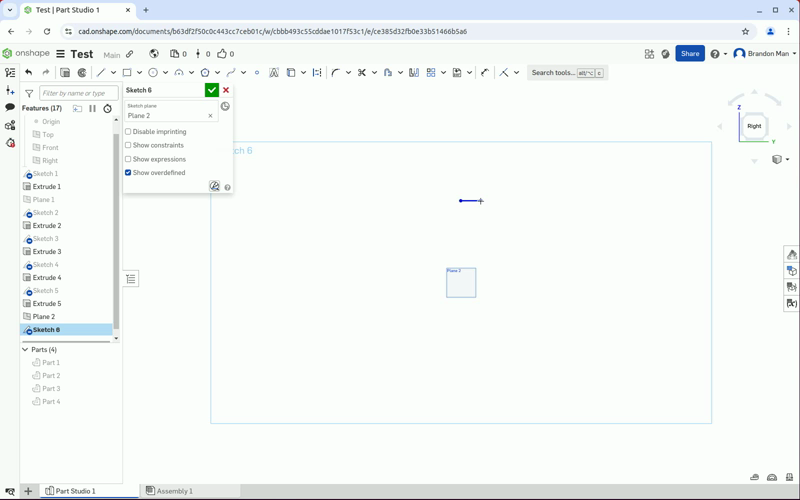
mouse_move(480, 200)
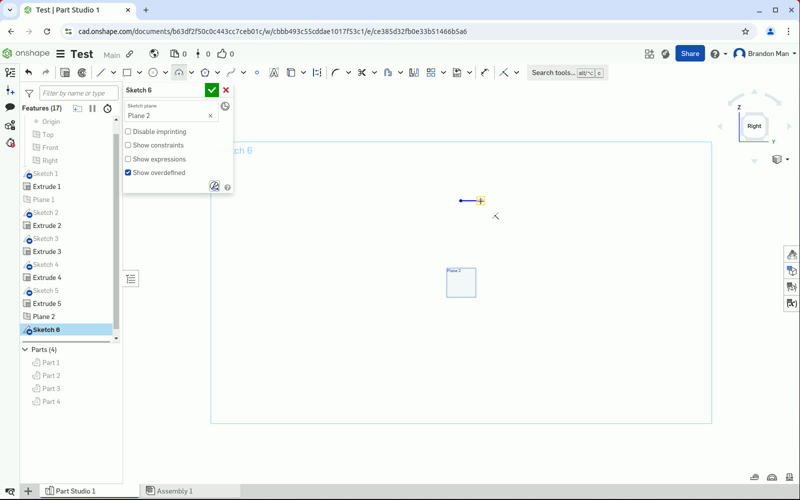
click(480, 200)
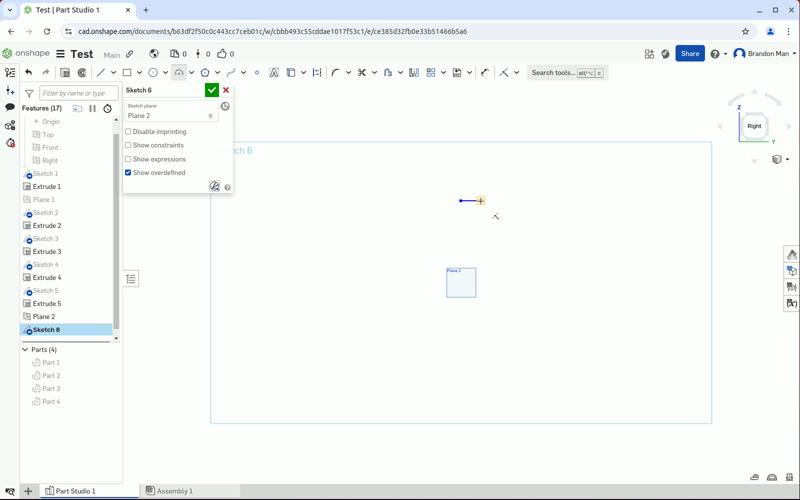
mouse_move(460, 200)
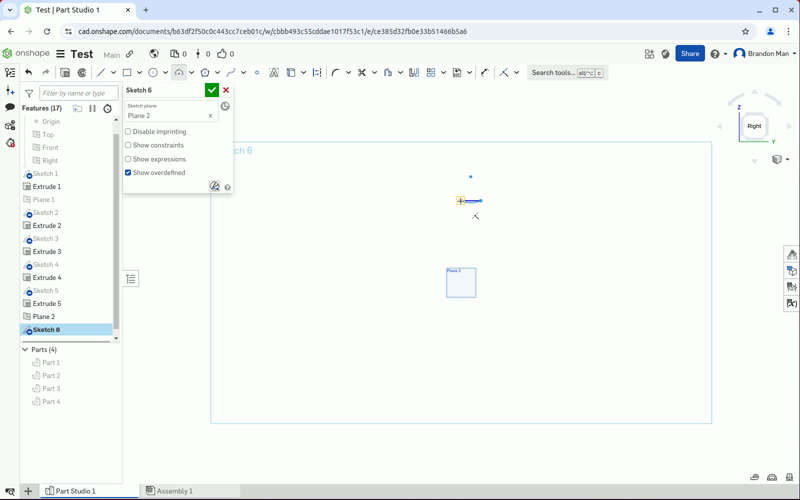
click(460, 200)
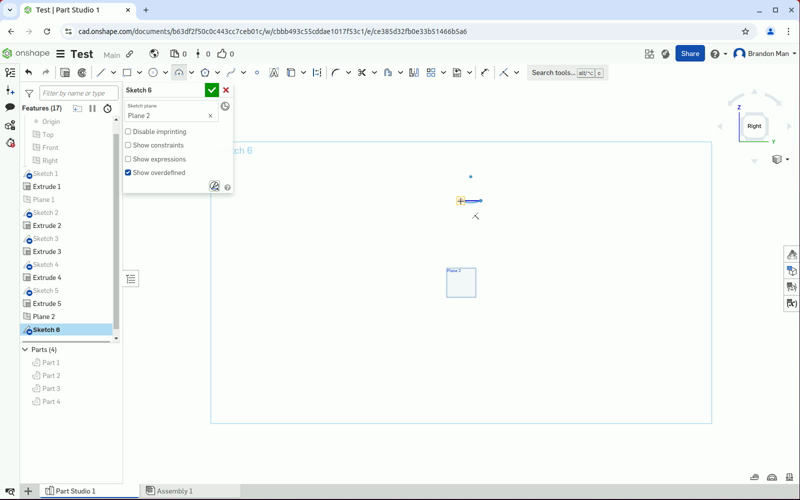
key_down(shift)
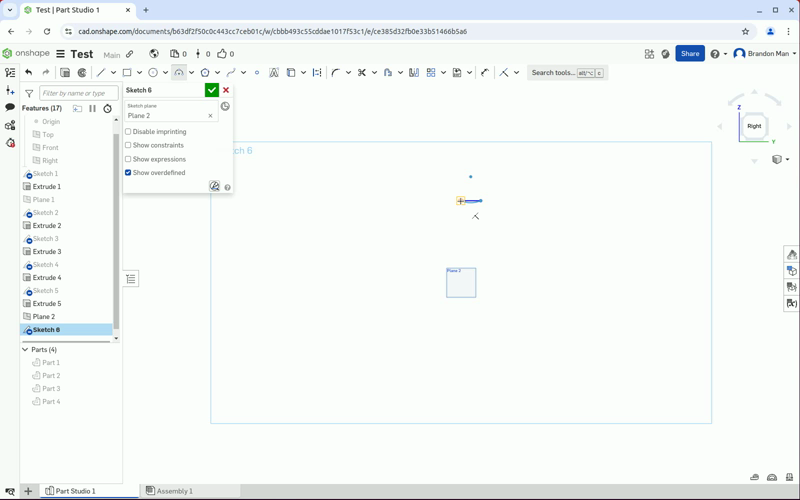
mouse_move(470, 191)
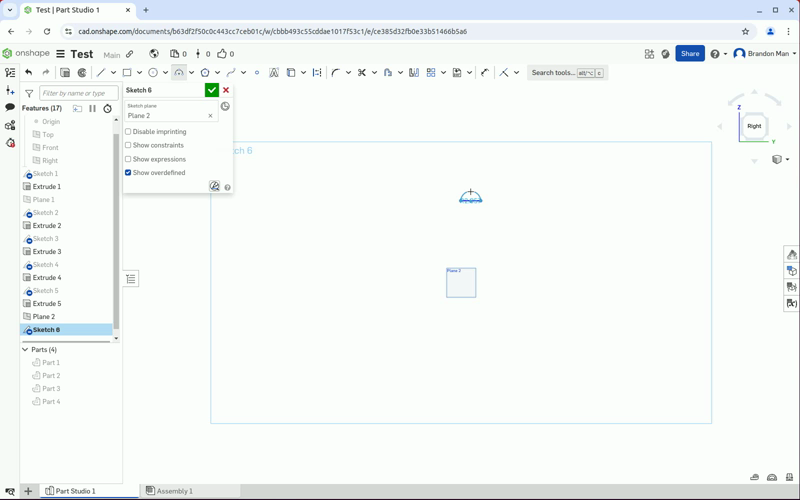
click(470, 191)
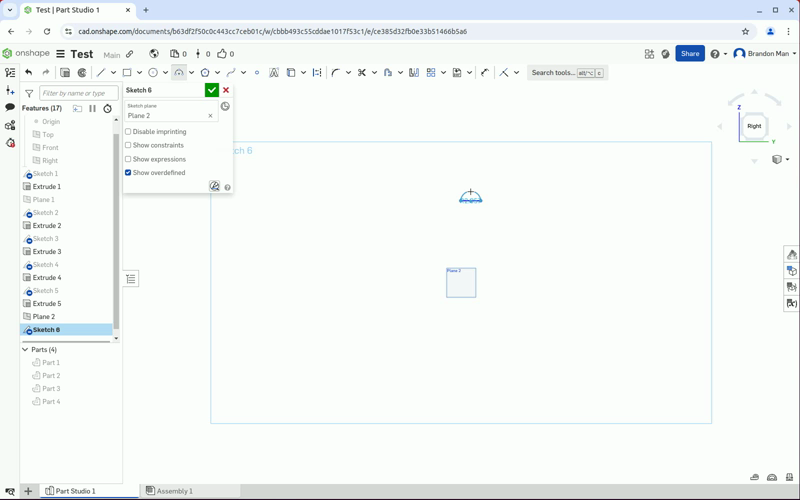
key_up(shift)
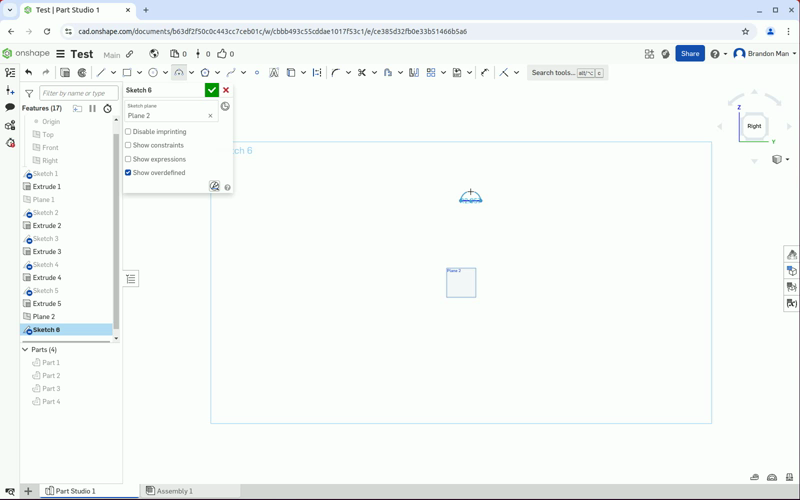
key(esc)
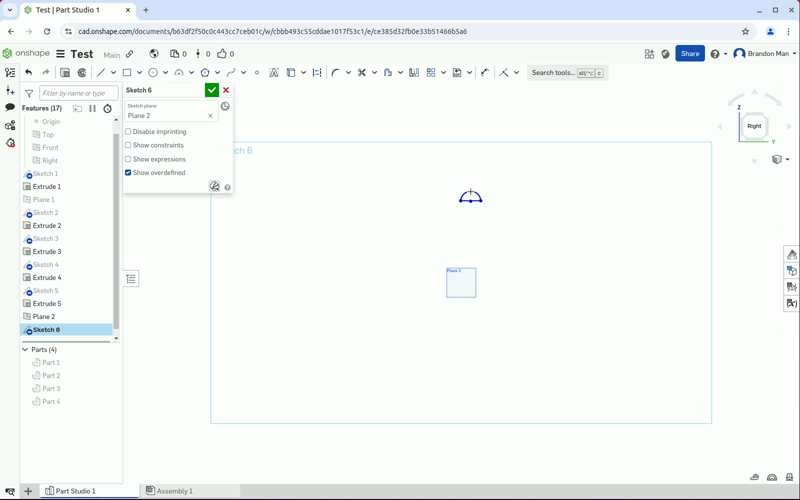
mouse_move(463, 196)
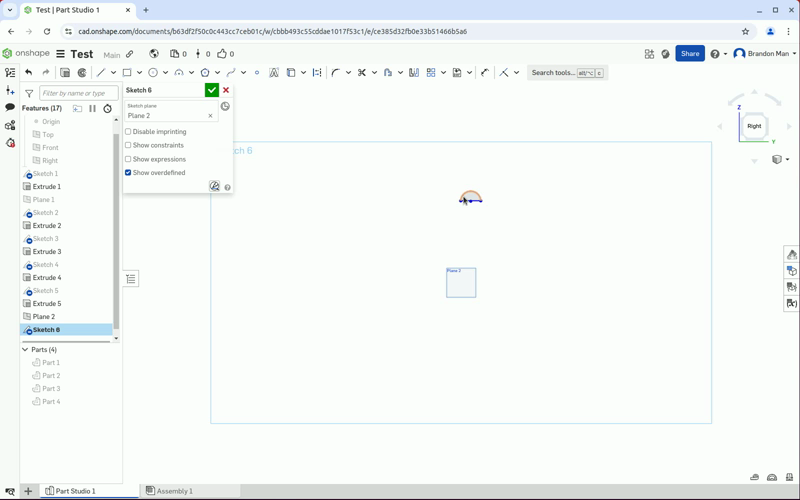
scroll(6)
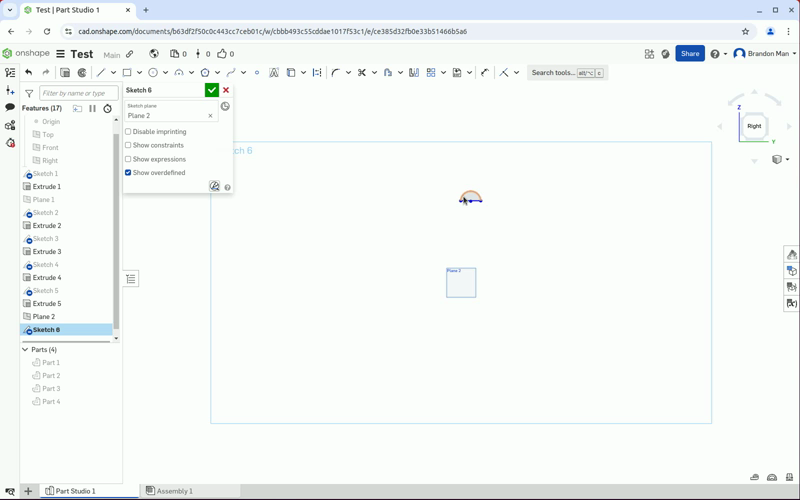
scroll(6)
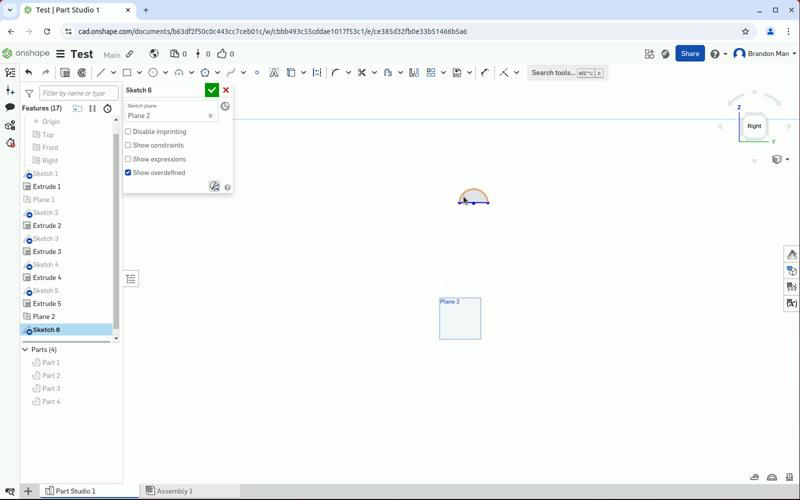
scroll(6)
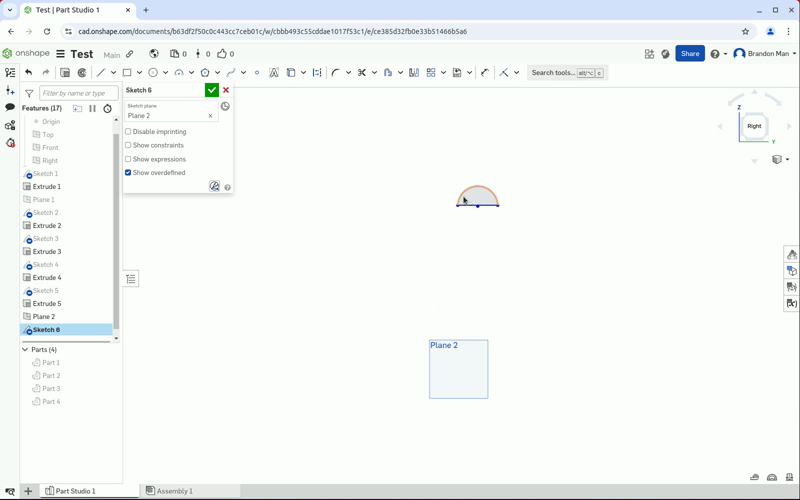
scroll(6)
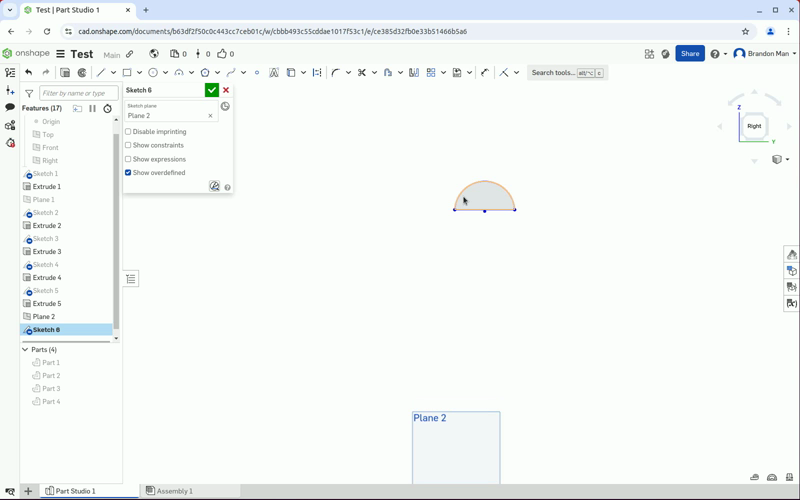
scroll(6)
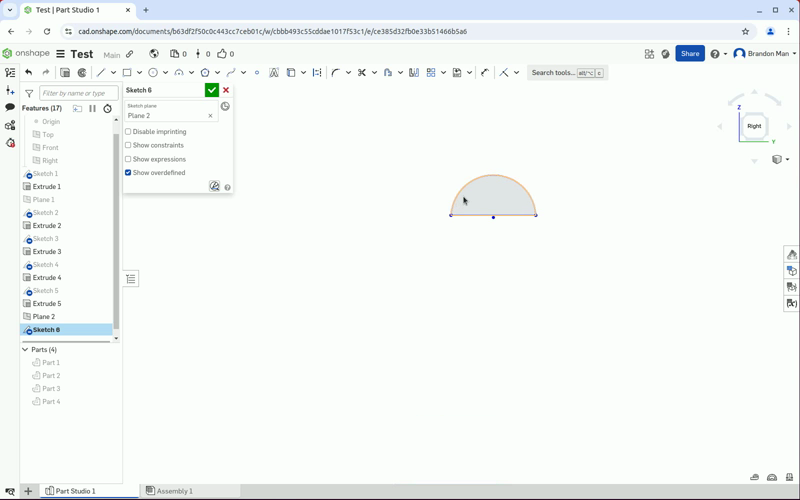
scroll(6)
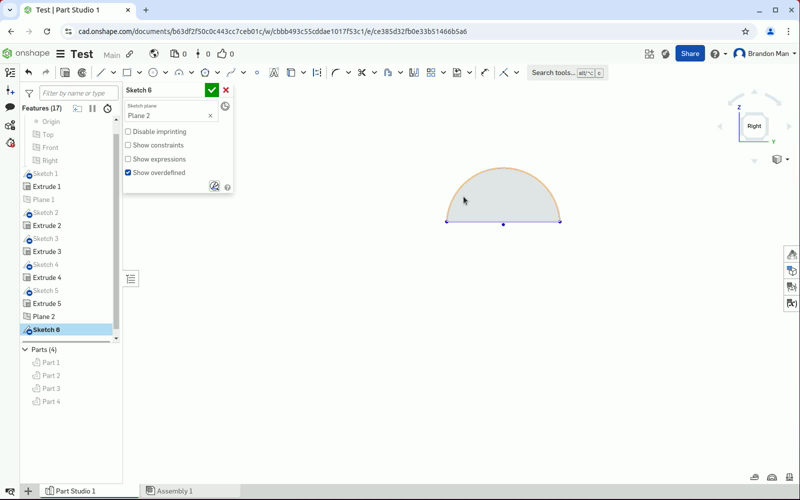
scroll(6)
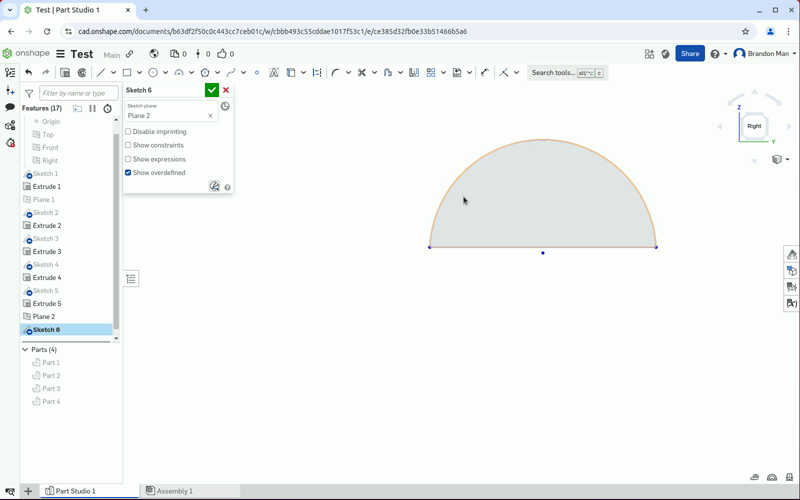
click(463, 196)
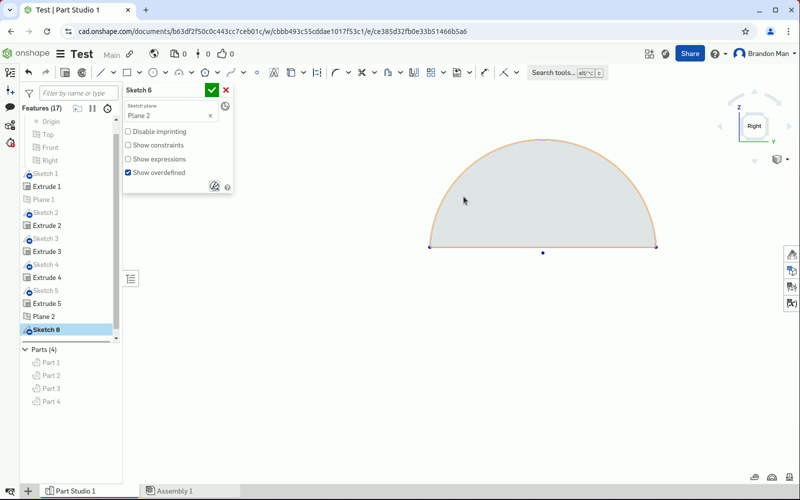
scroll(-6)
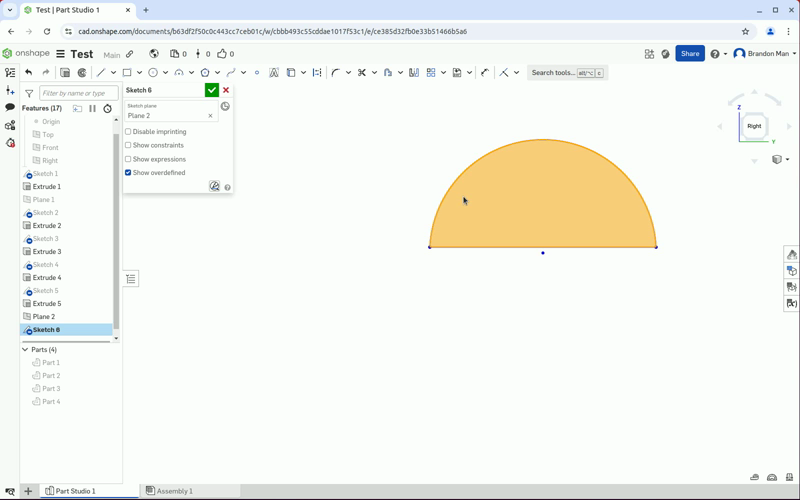
scroll(-6)
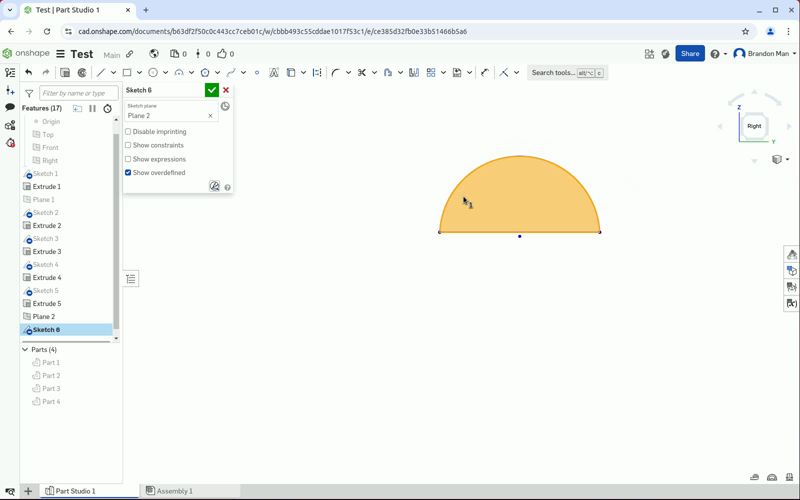
scroll(-6)
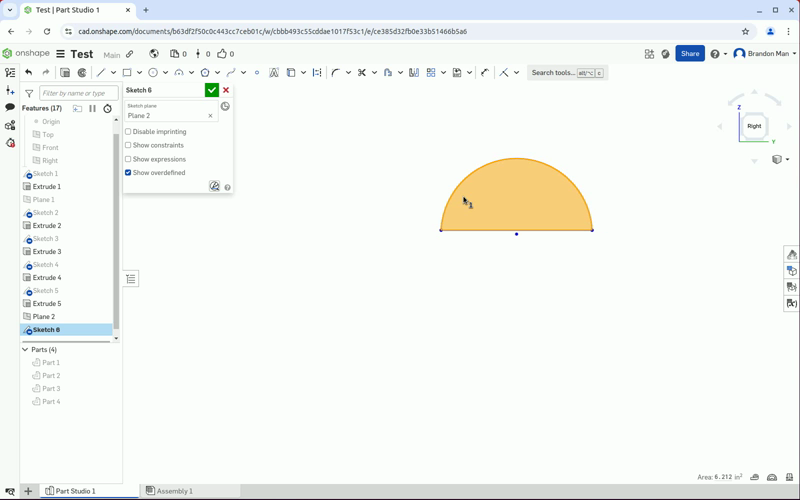
scroll(-6)
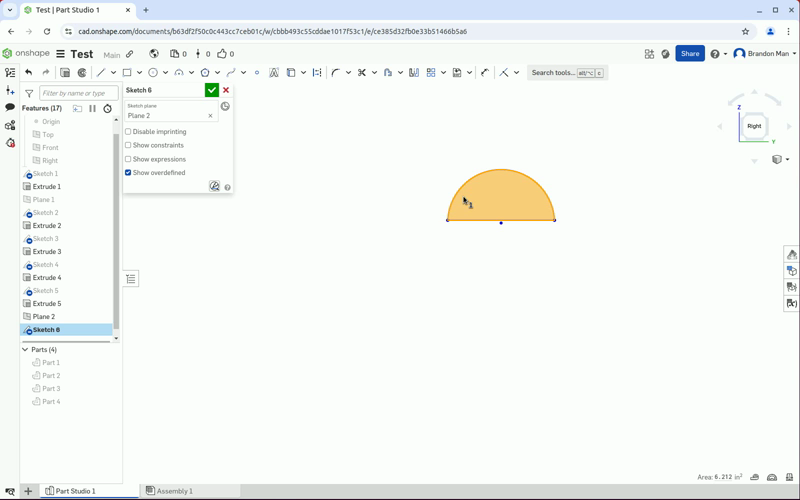
scroll(-6)
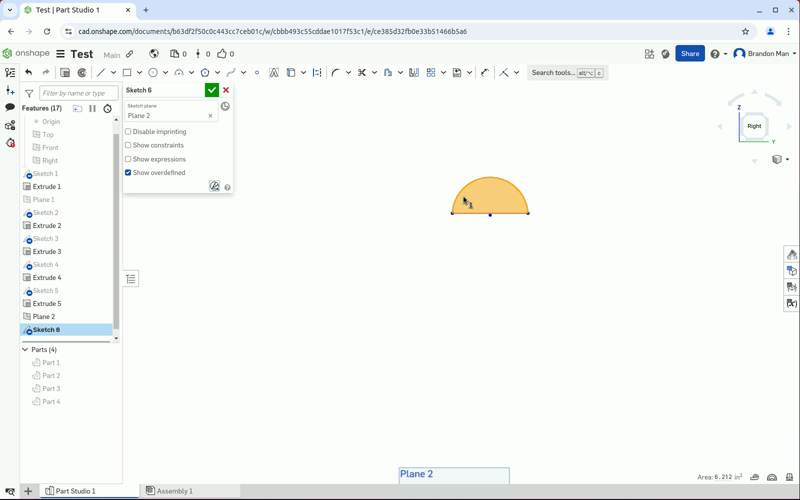
scroll(-6)
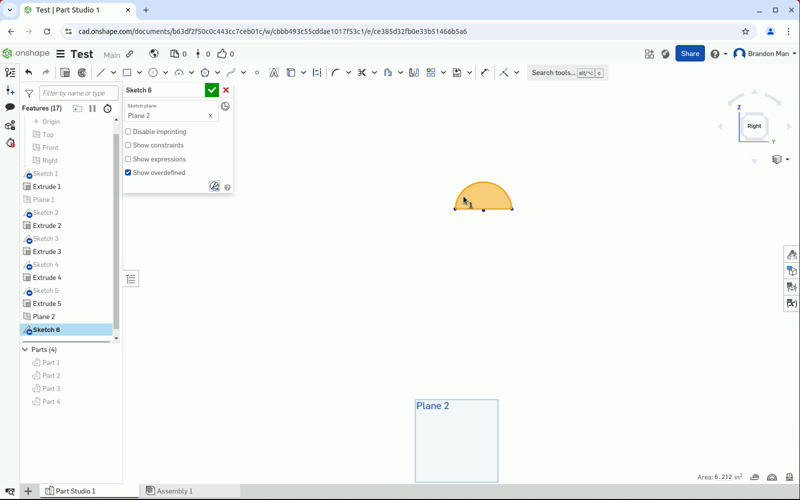
scroll(-6)
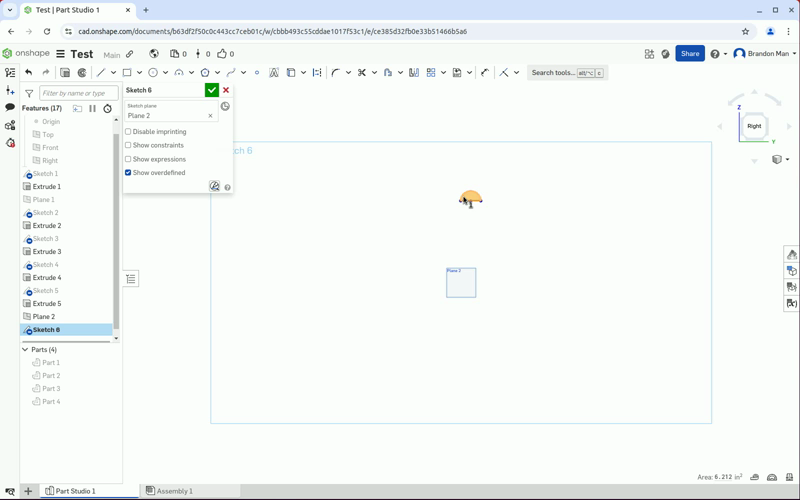
mouse_move(73, 352)
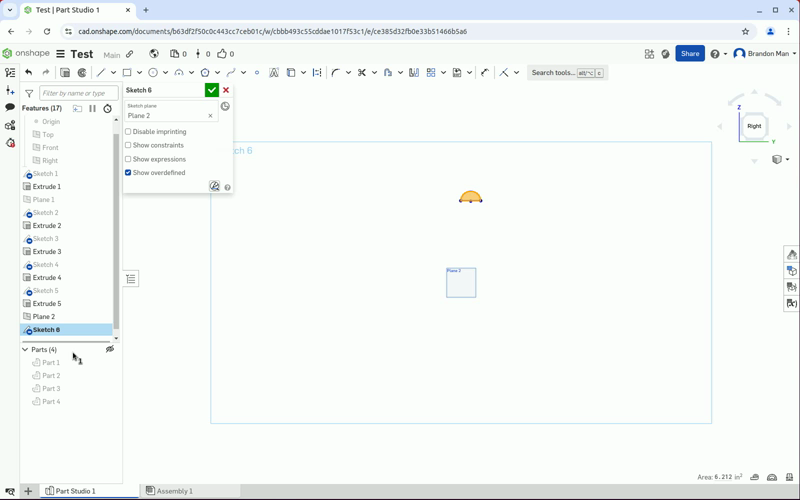
key(shift+y)
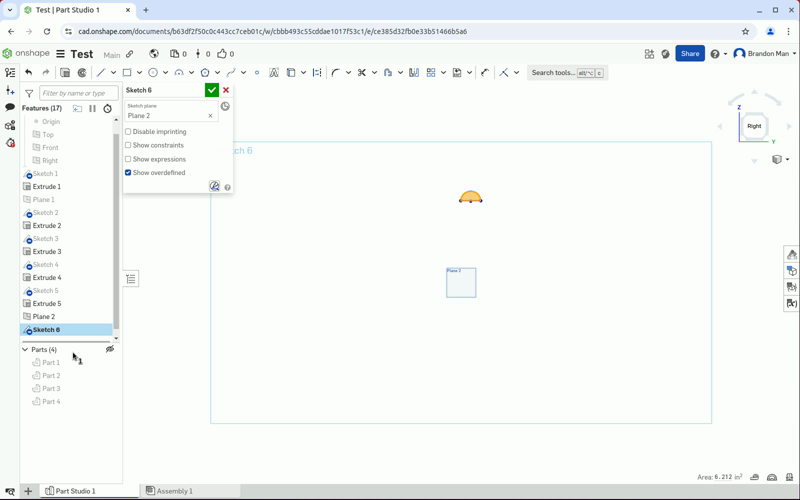
key(shift+e)
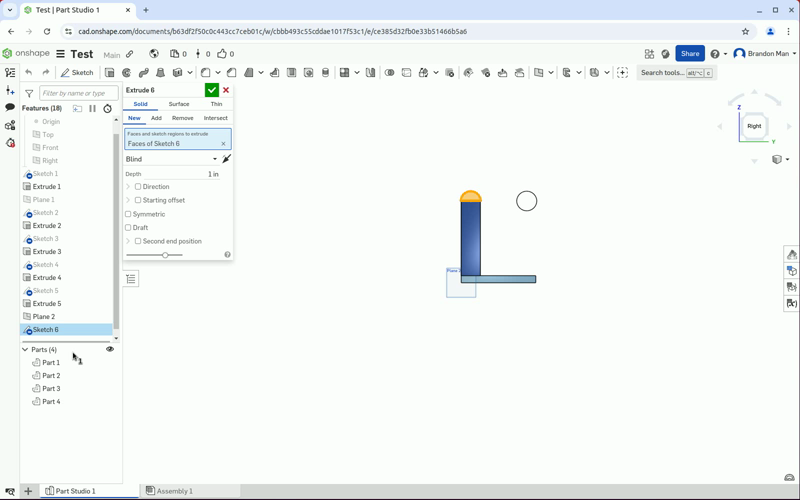
mouse_move(143, 106)
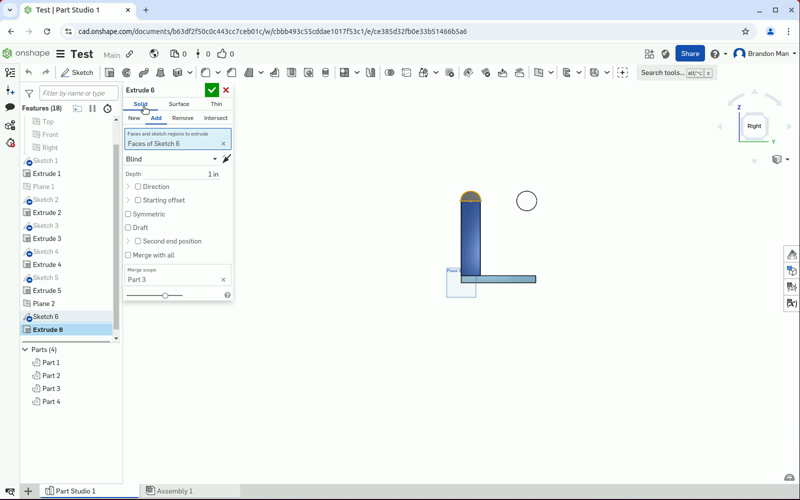
click(143, 106)
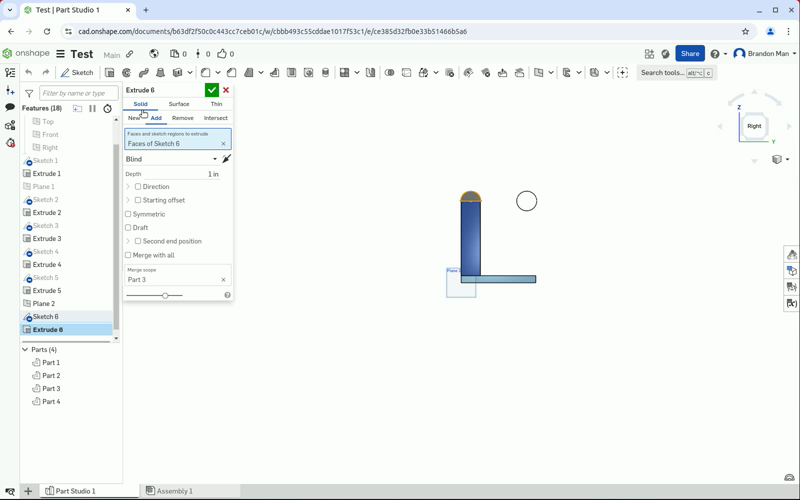
mouse_move(137, 120)
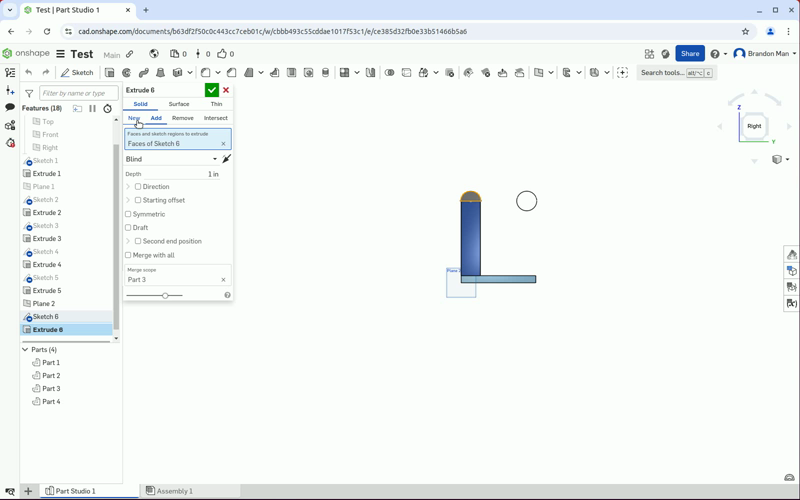
click(137, 120)
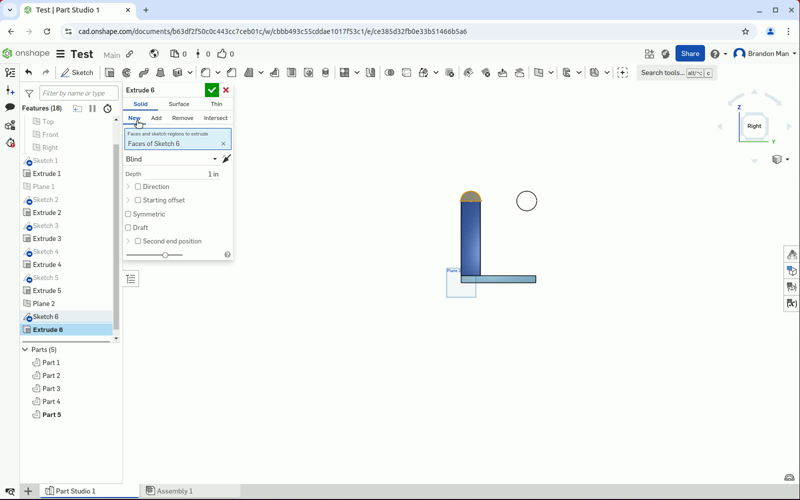
key(tab, 4)
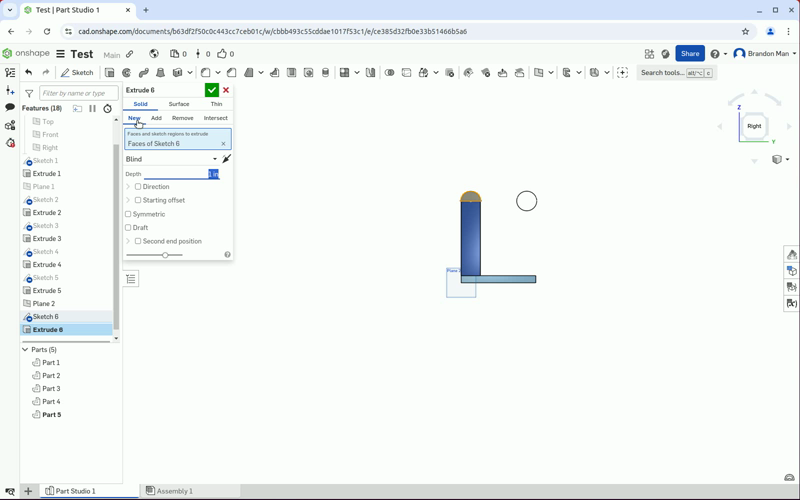
text(-5.777)
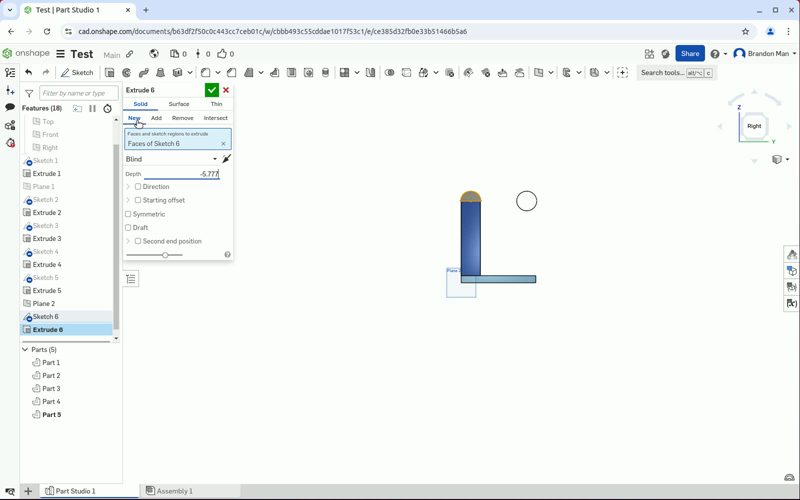
key(enter)
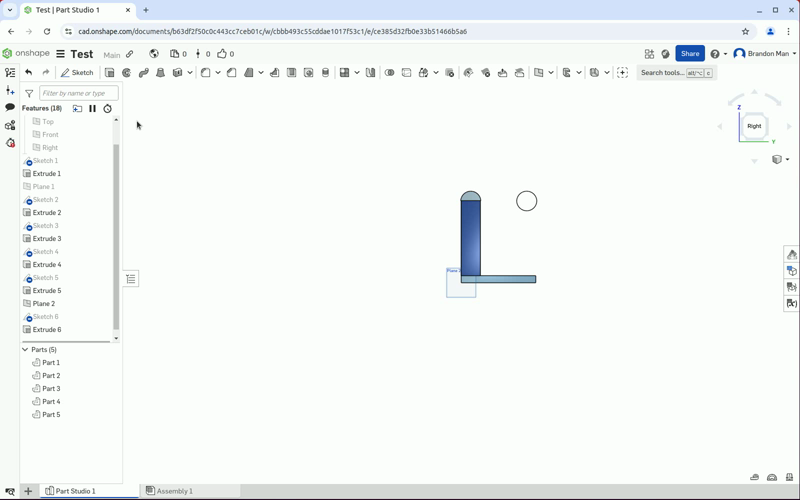
key(shift+h)
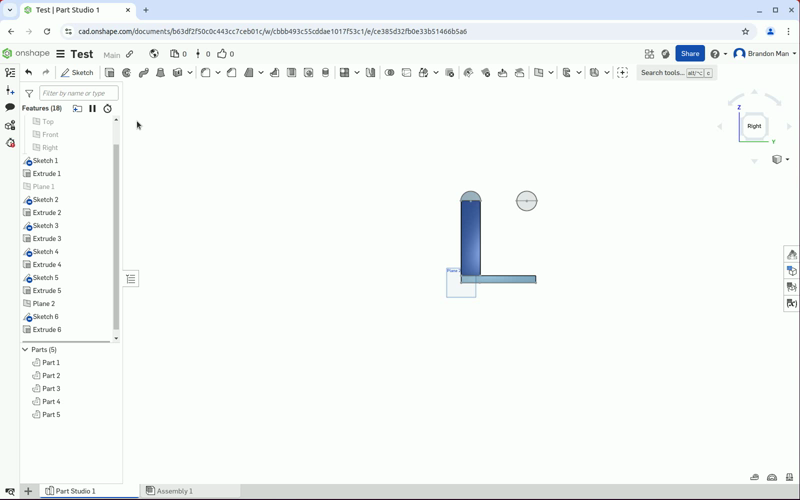
key(shift+h)
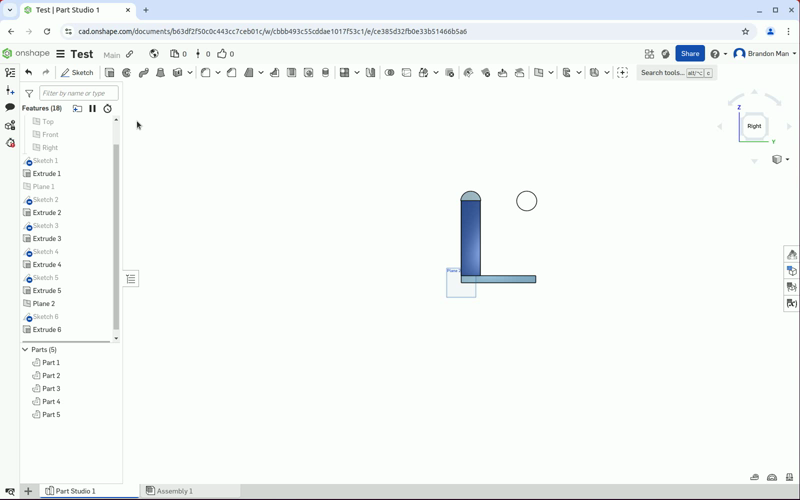
mouse_move(69, 163)
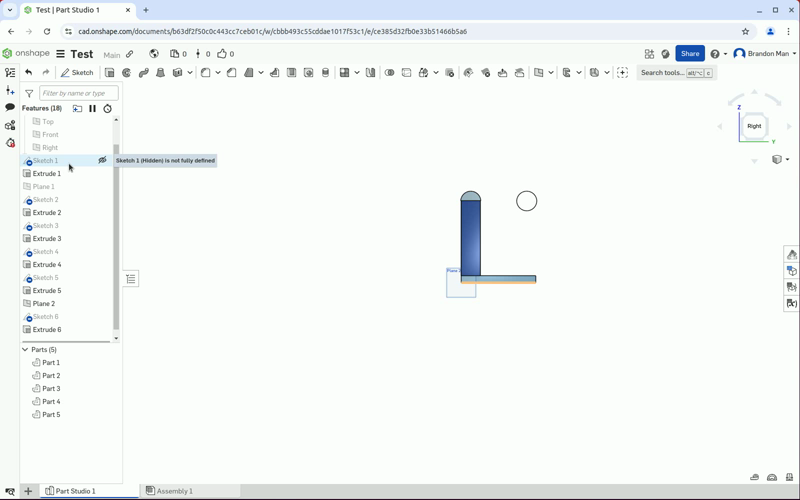
click(69, 163)
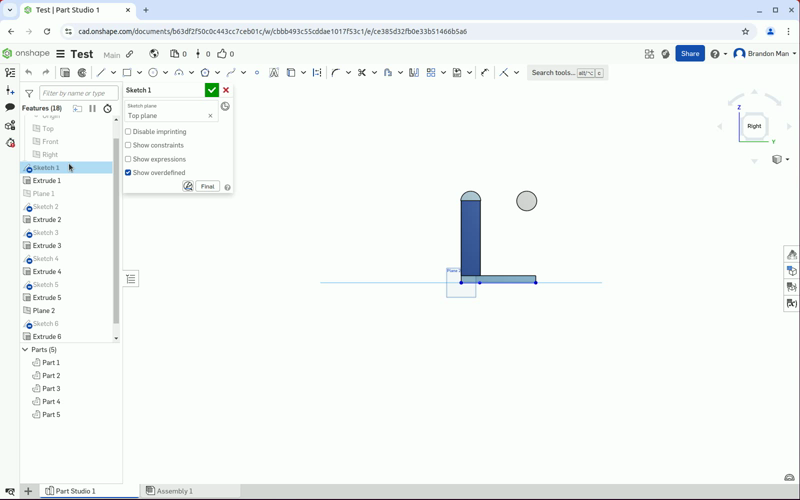
mouse_move(229, 92)
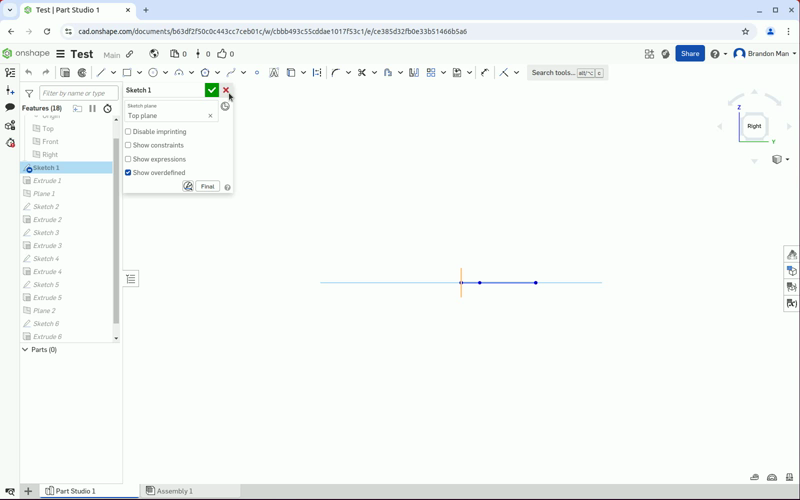
click(229, 92)
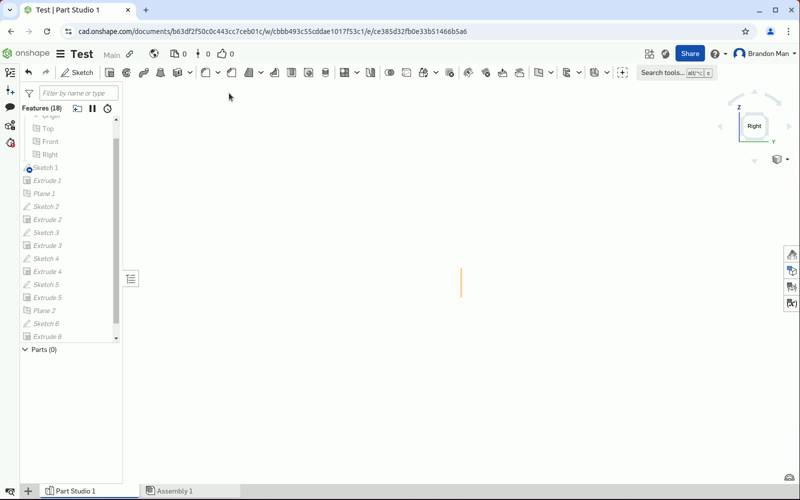
key(shift+s)
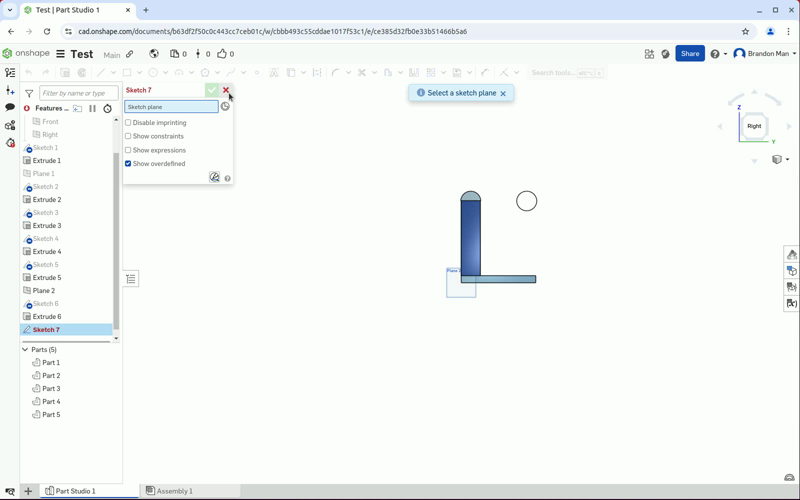
mouse_move(69, 293)
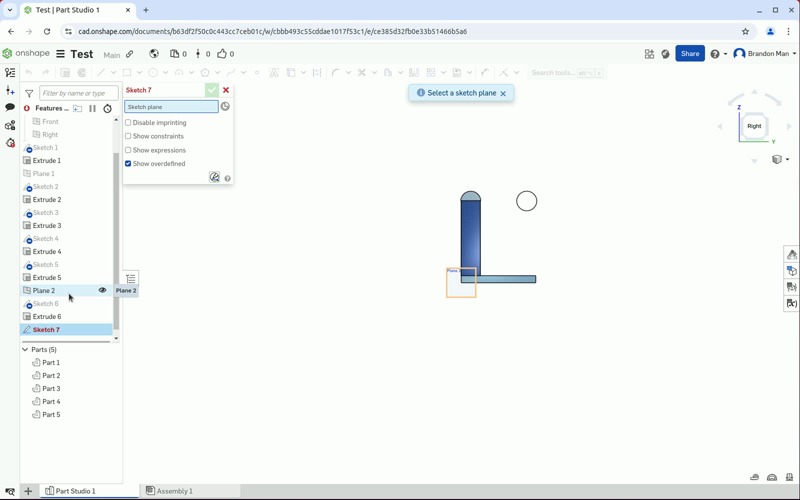
click(69, 293)
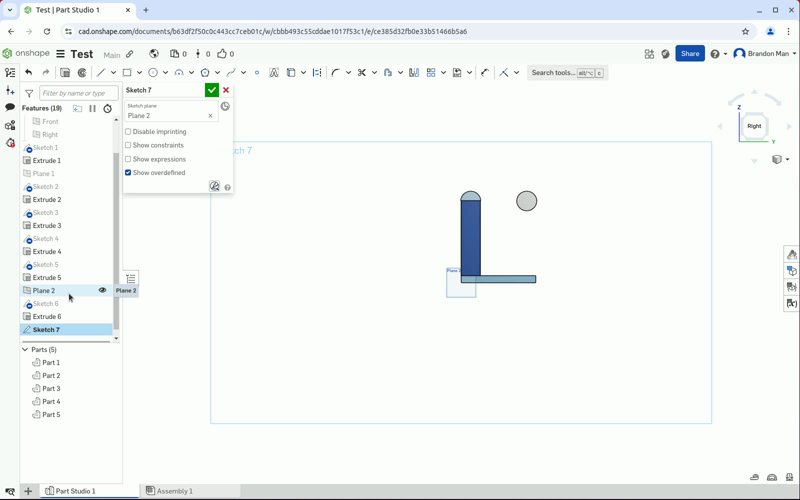
mouse_move(73, 352)
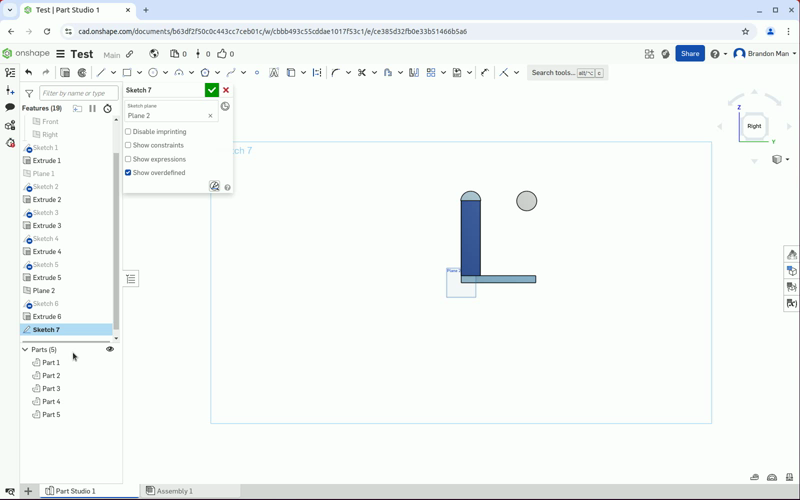
key(y)
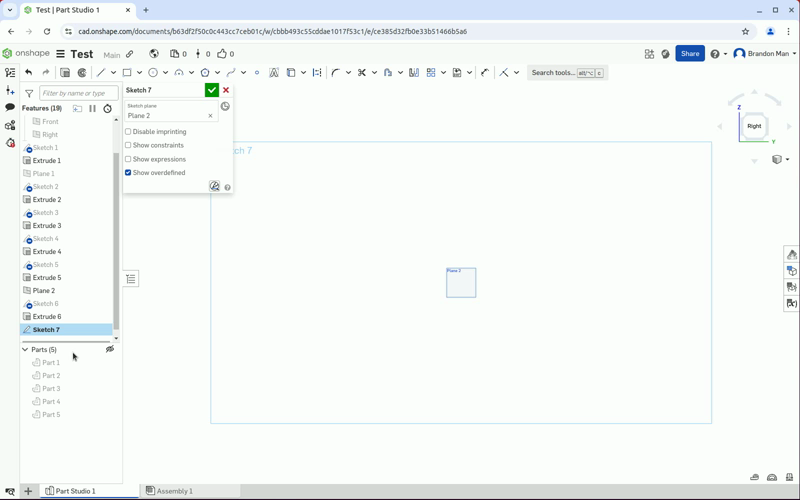
key(a)
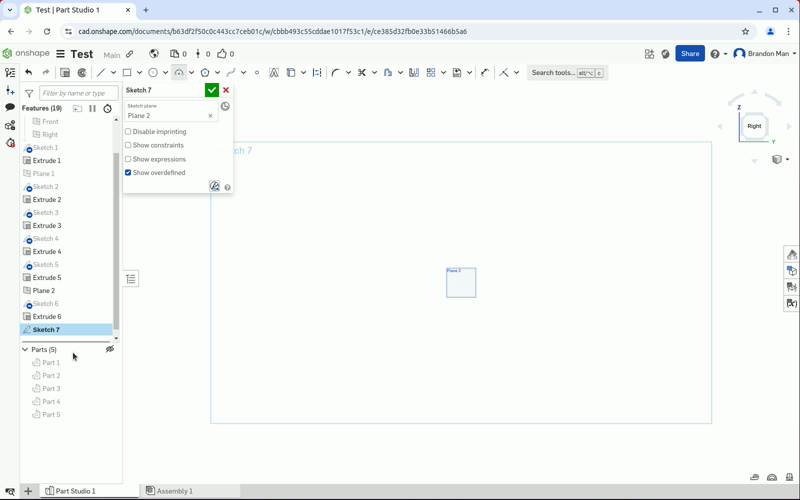
key_down(shift)
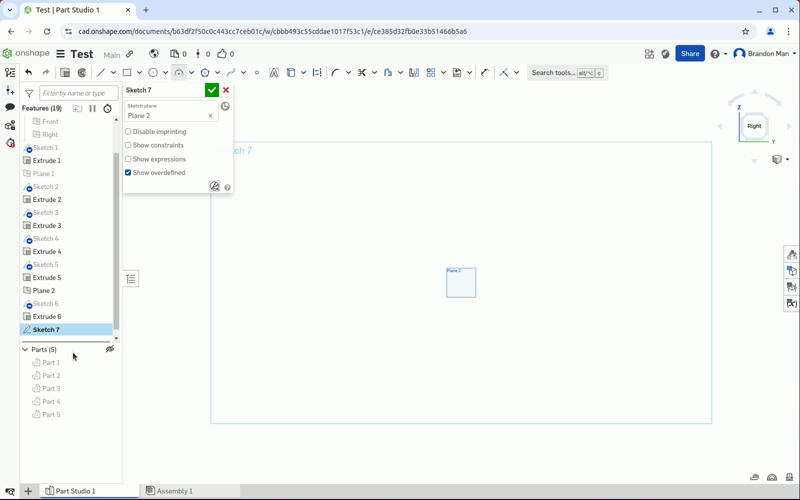
mouse_move(460, 200)
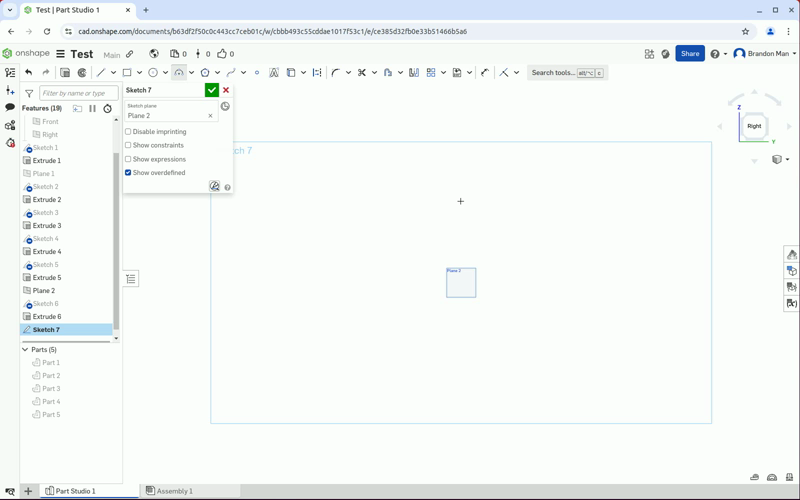
click(460, 200)
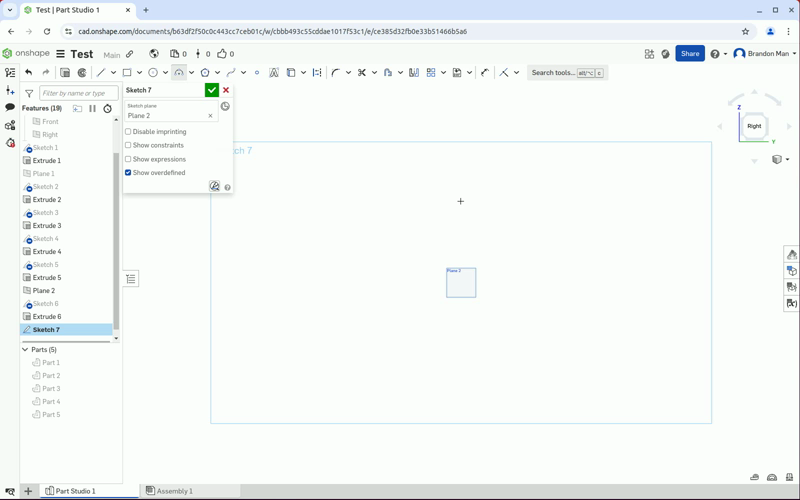
key_up(shift)
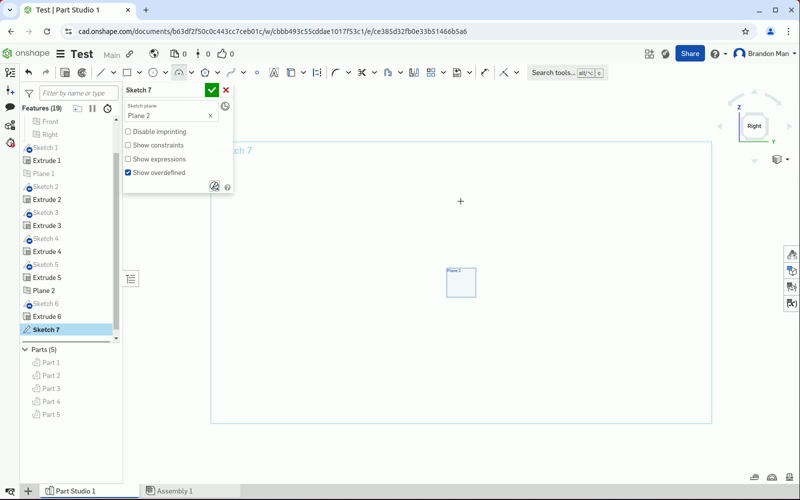
key_down(shift)
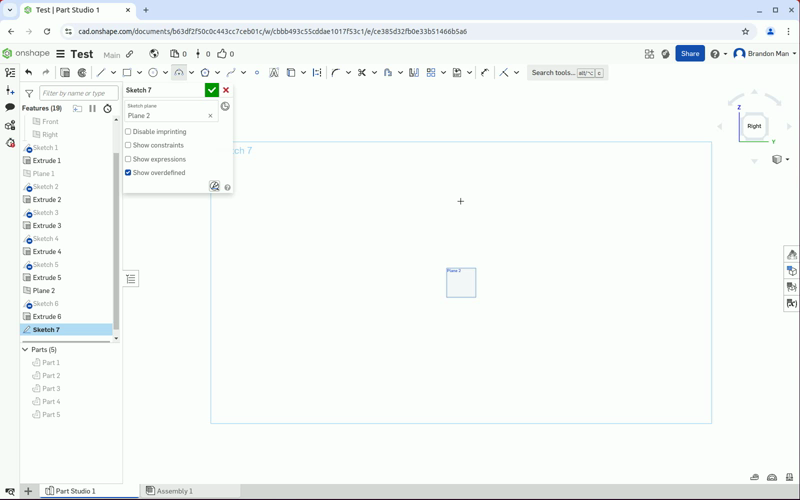
mouse_move(480, 200)
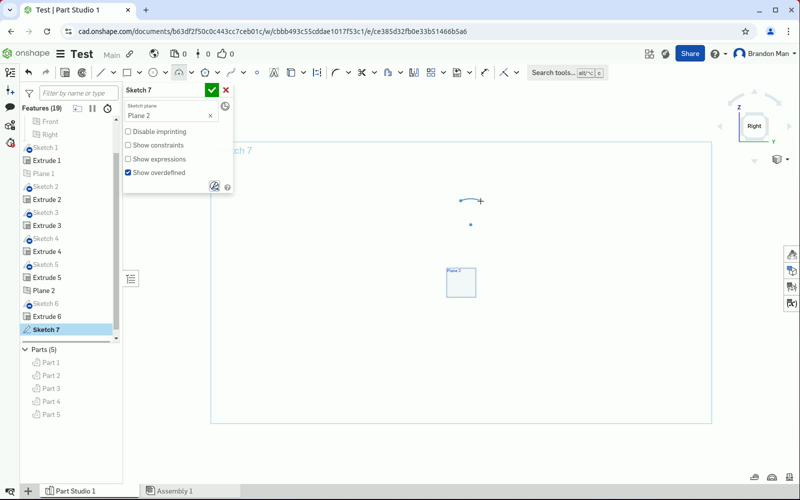
click(480, 200)
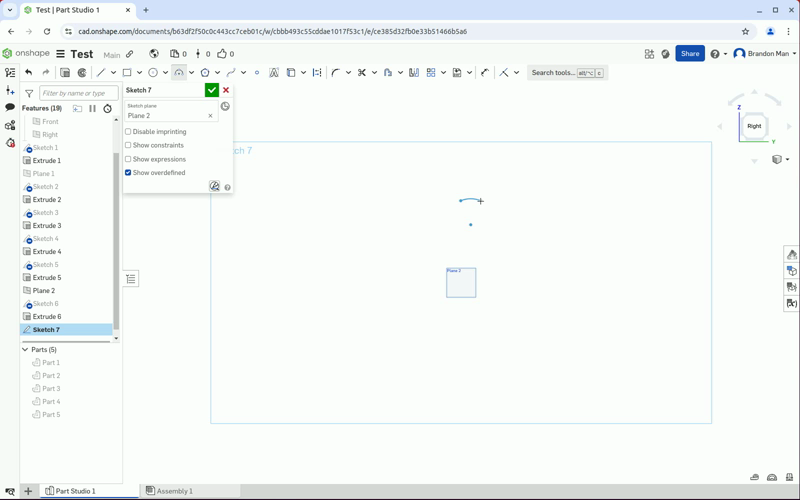
mouse_move(470, 210)
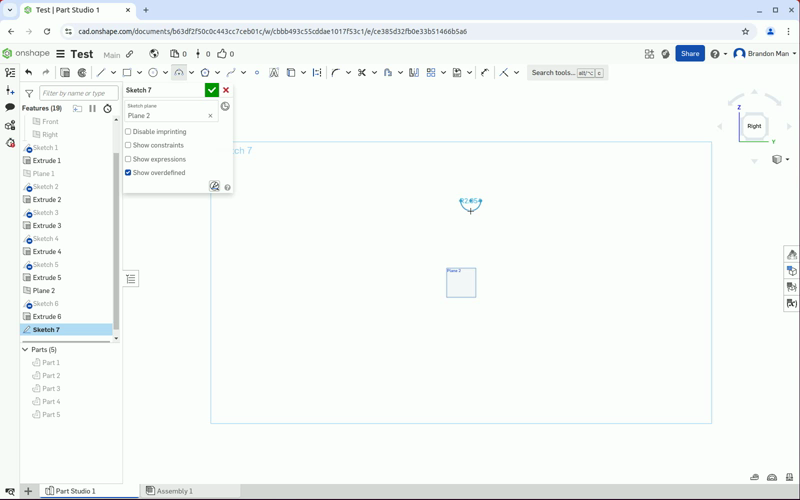
click(470, 210)
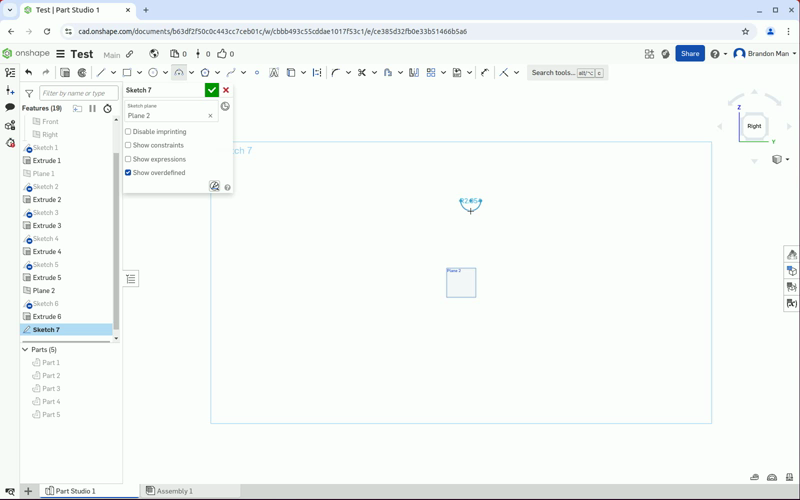
key_up(shift)
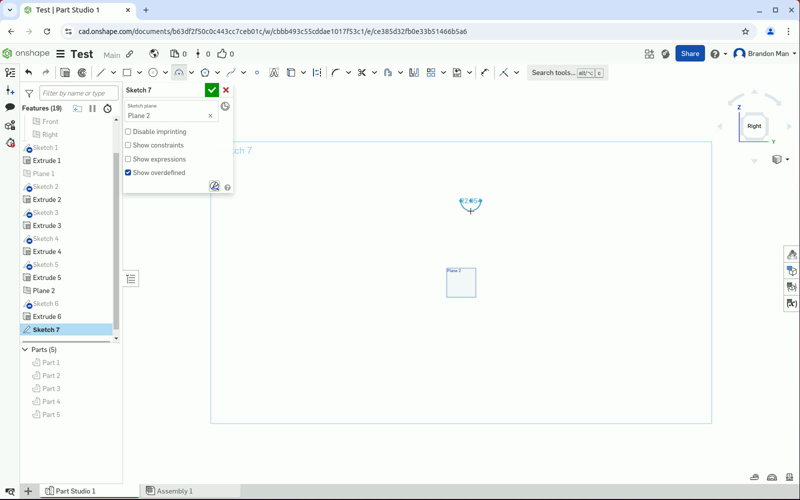
key(esc)
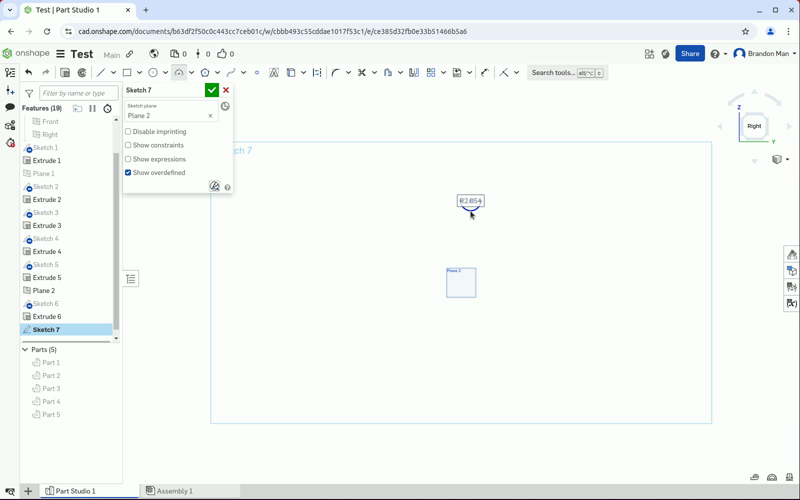
key(l)
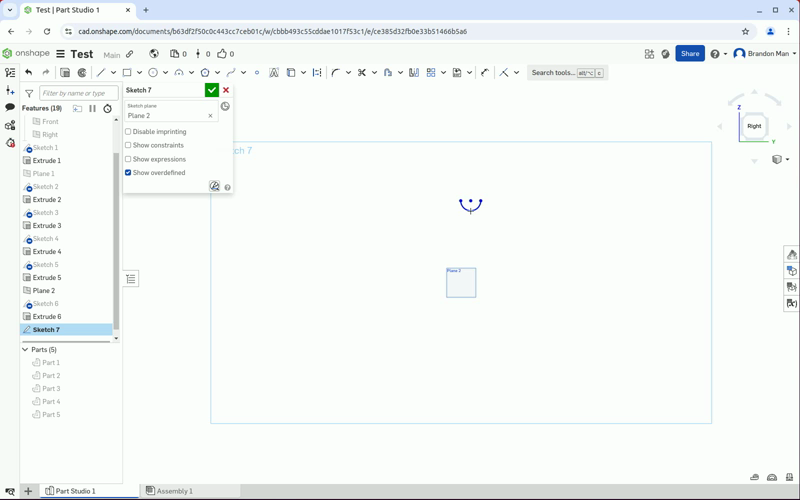
mouse_move(480, 200)
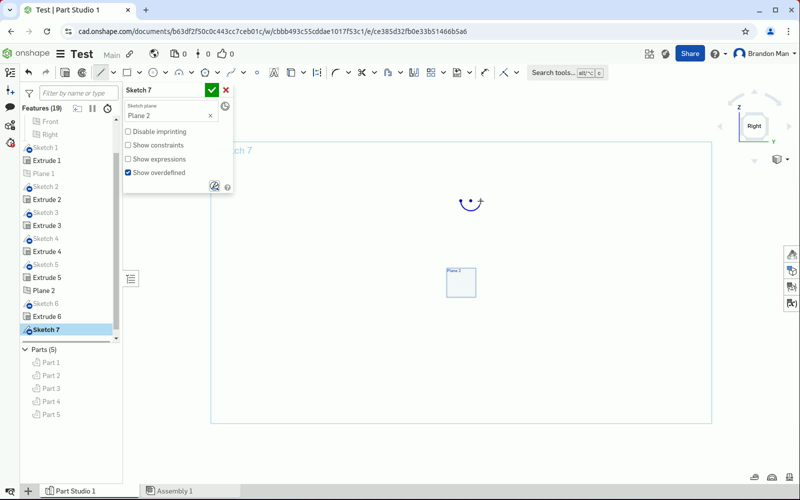
click(480, 200)
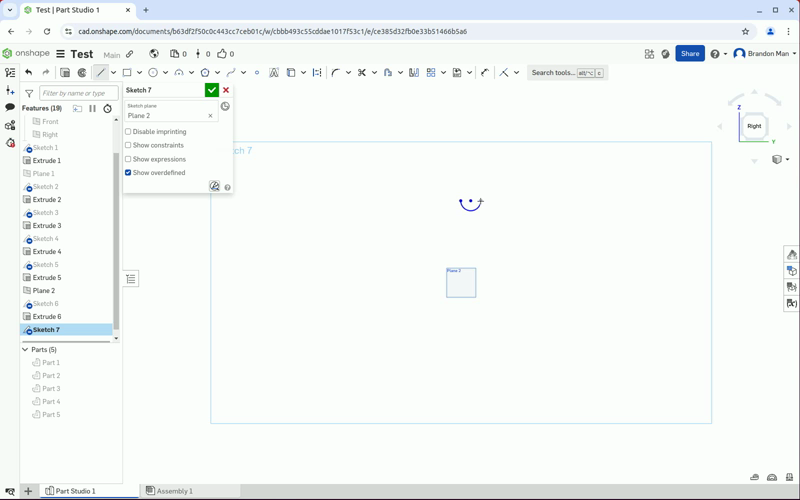
mouse_move(510, 200)
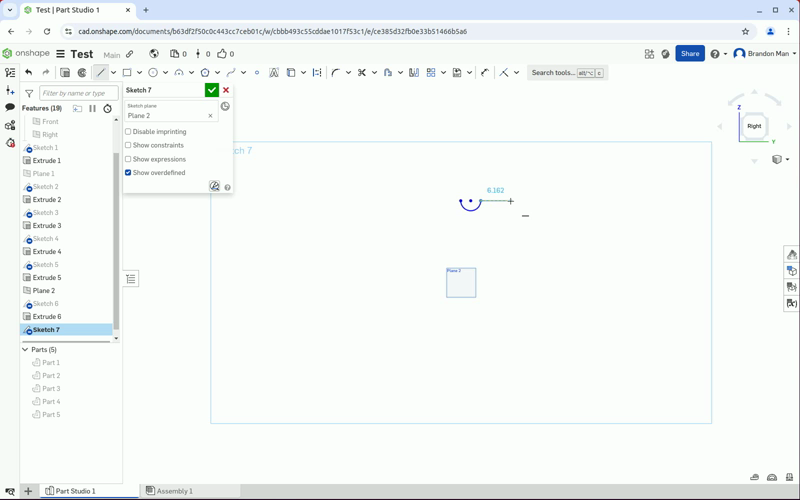
key_down(shift)
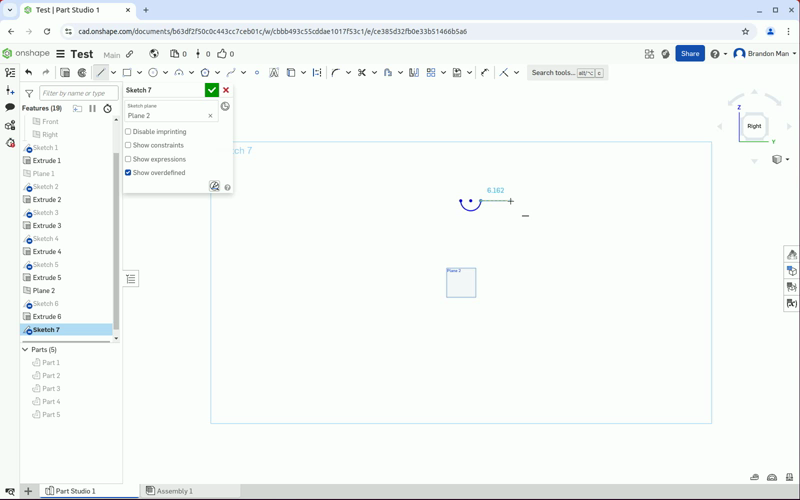
mouse_move(460, 200)
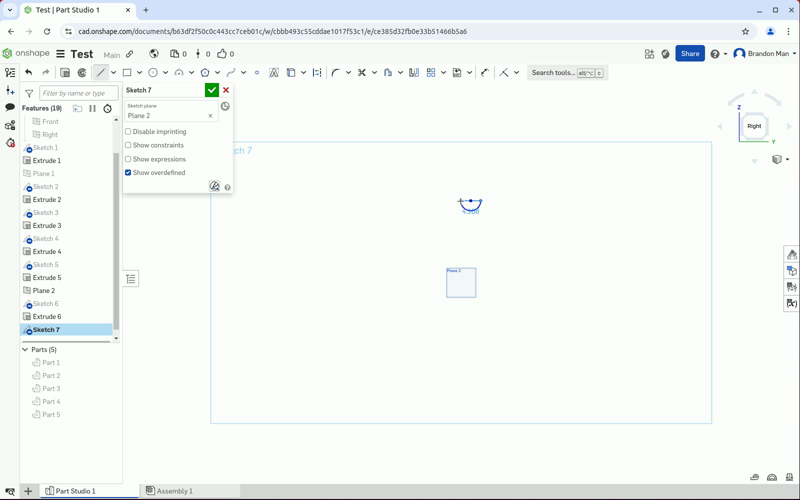
key_up(shift)
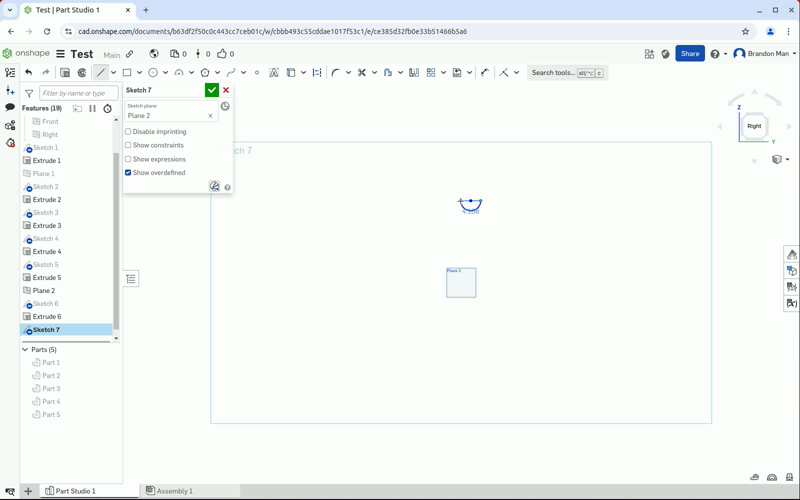
click(460, 200)
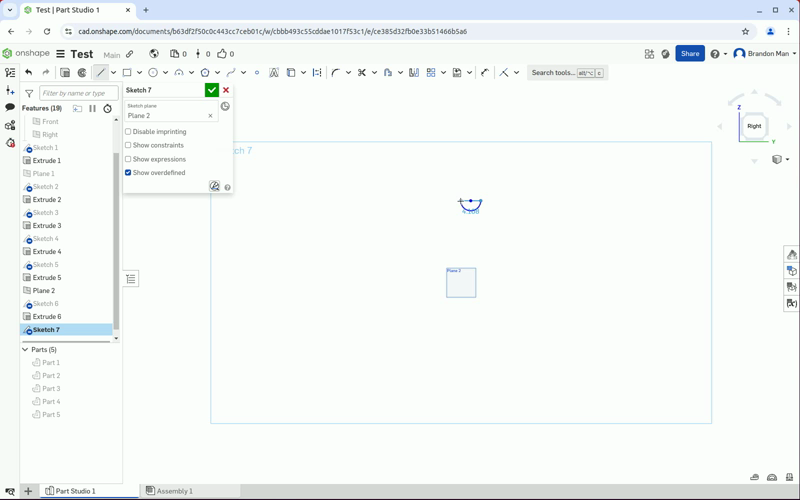
key(esc)
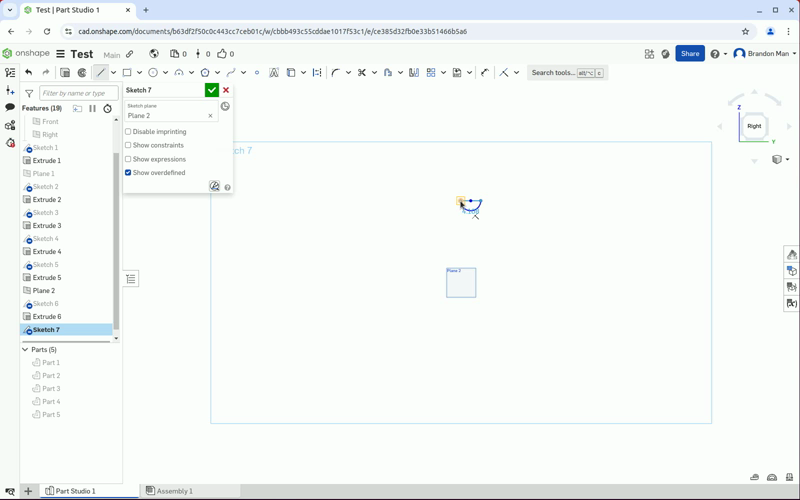
mouse_move(465, 201)
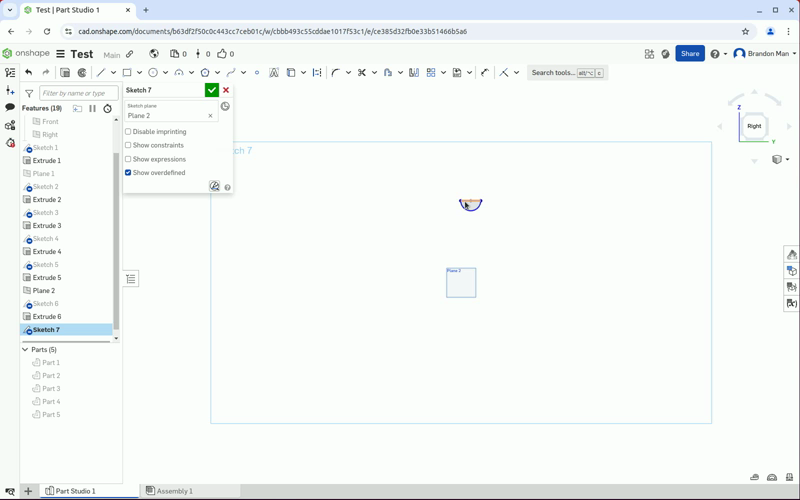
scroll(6)
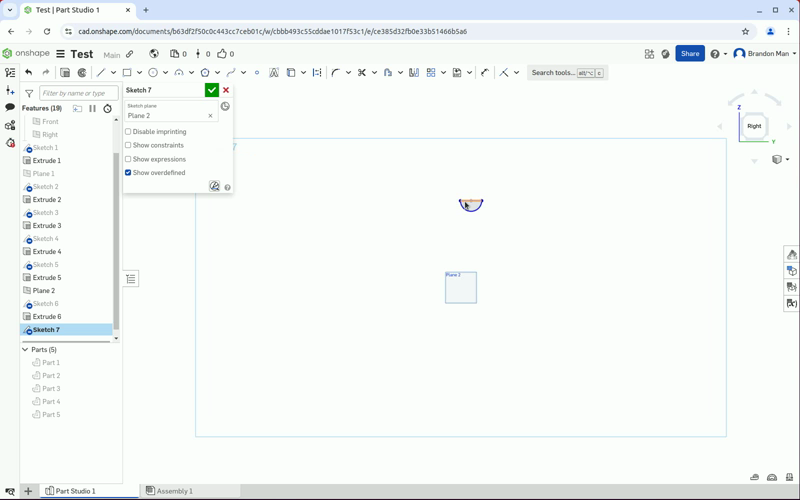
scroll(6)
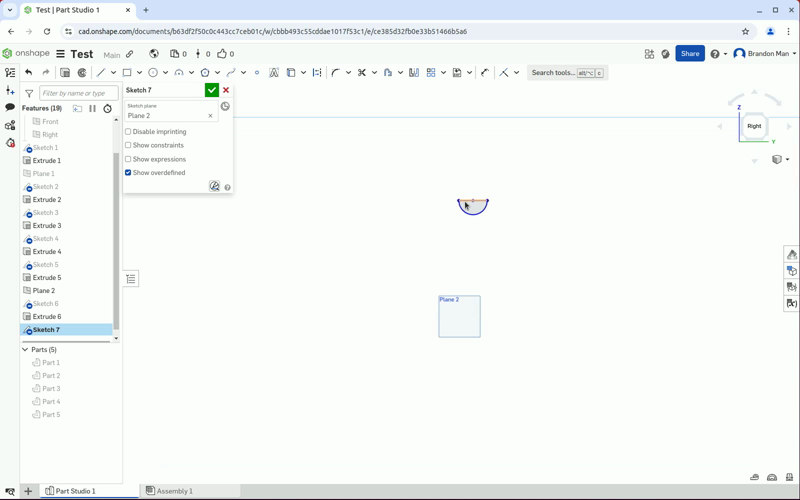
scroll(6)
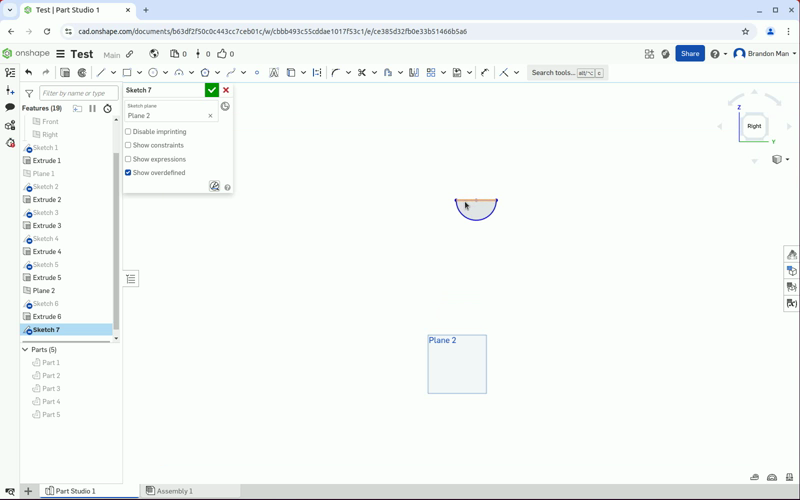
scroll(6)
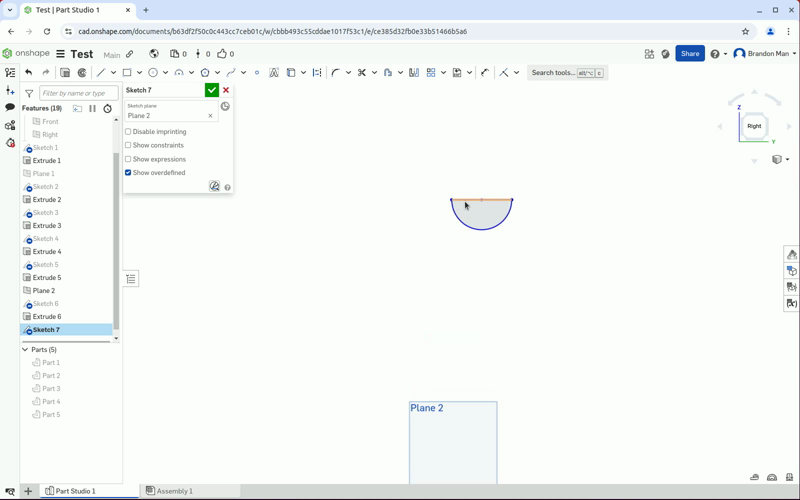
scroll(6)
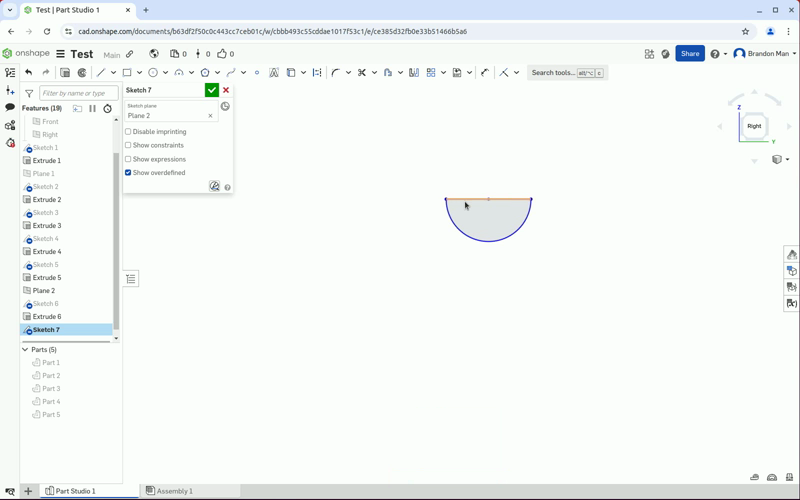
scroll(6)
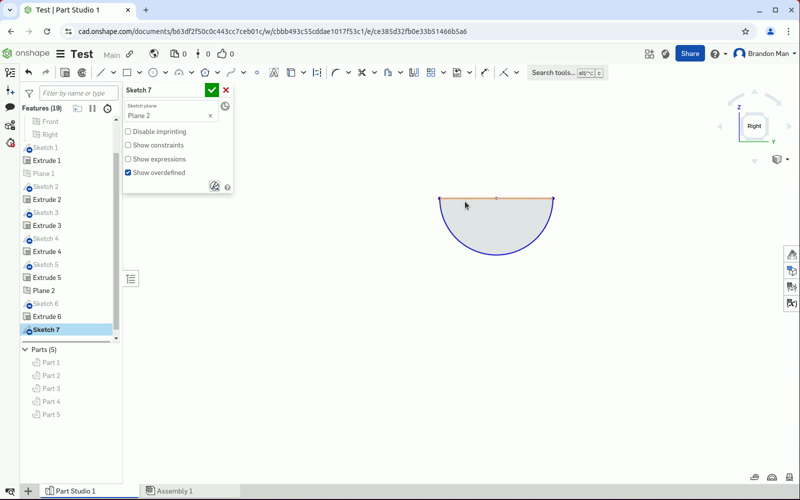
scroll(6)
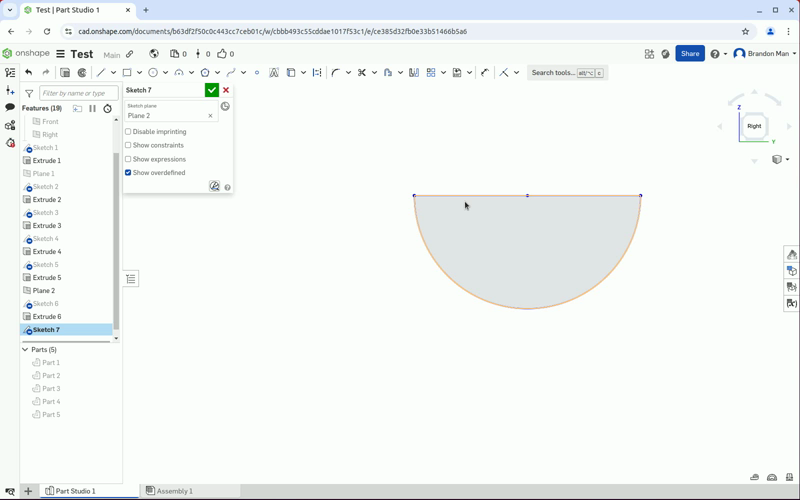
click(465, 201)
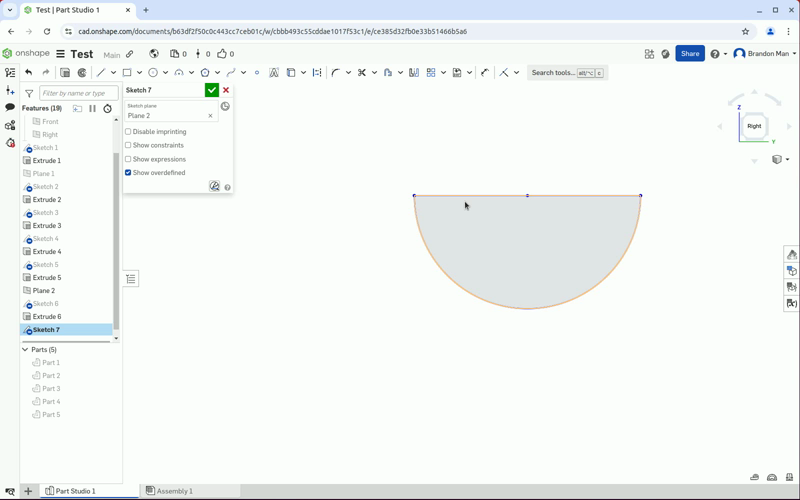
scroll(-6)
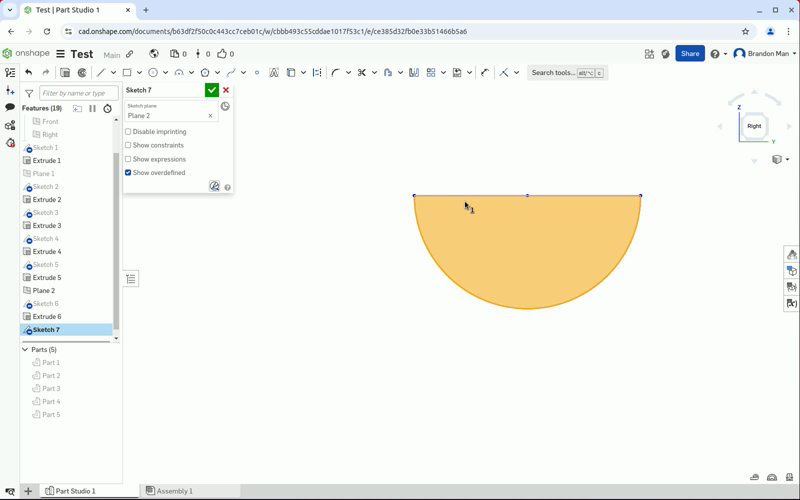
scroll(-6)
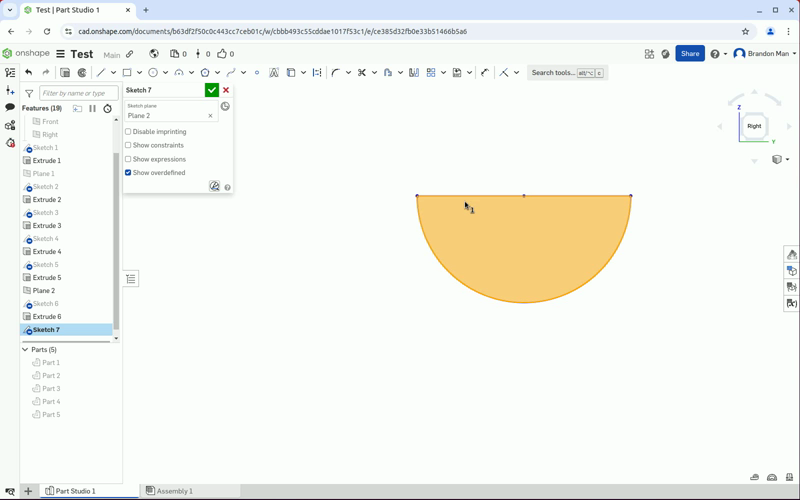
scroll(-6)
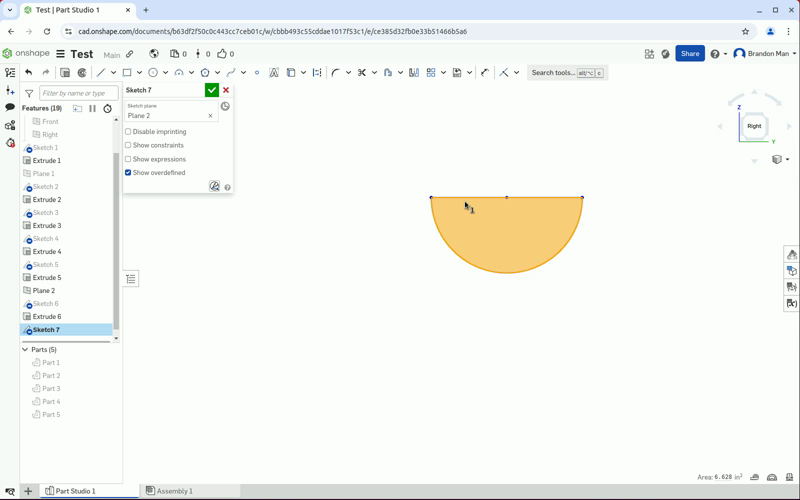
scroll(-6)
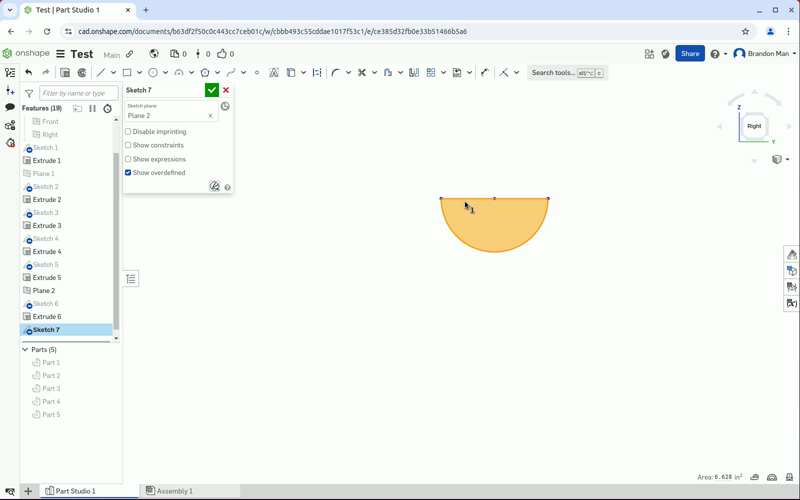
scroll(-6)
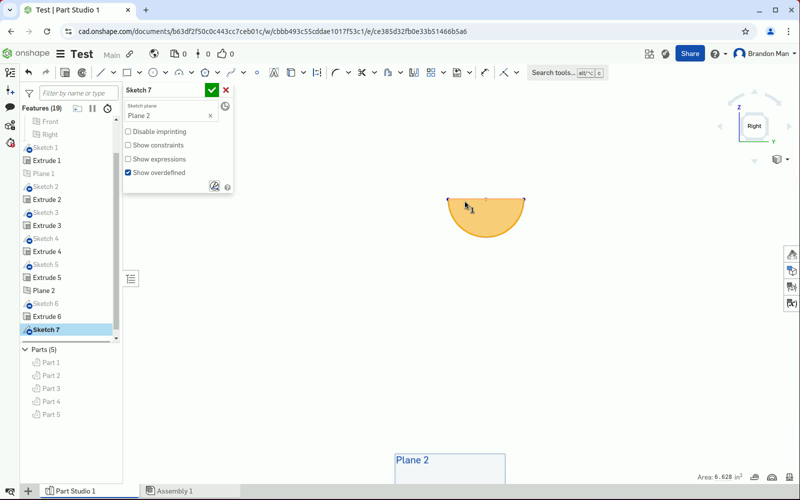
scroll(-6)
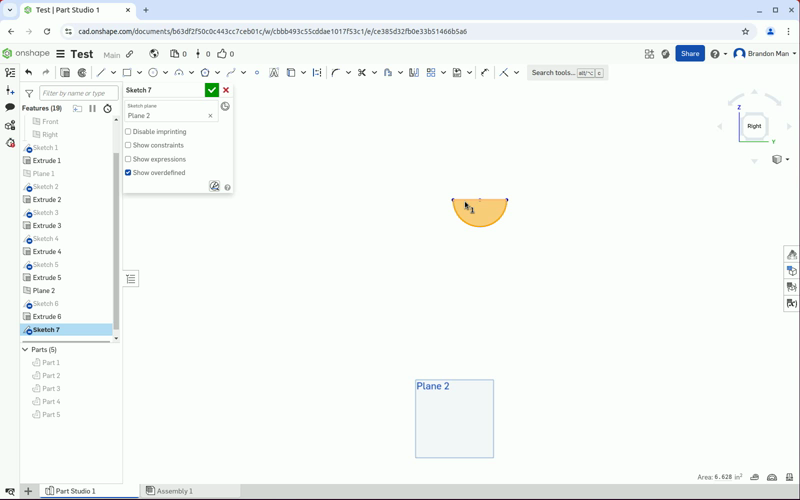
scroll(-6)
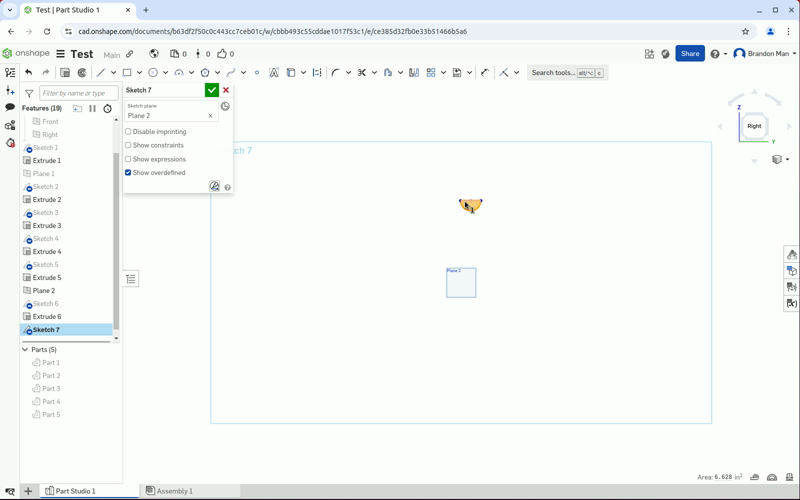
mouse_move(73, 352)
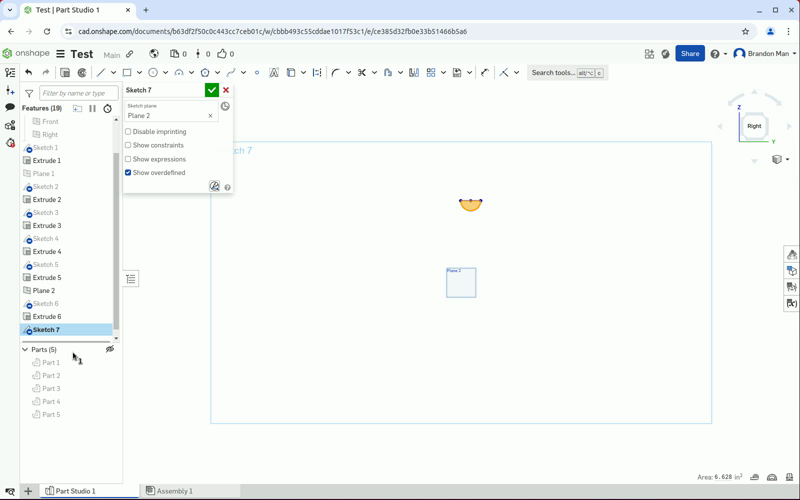
key(shift+y)
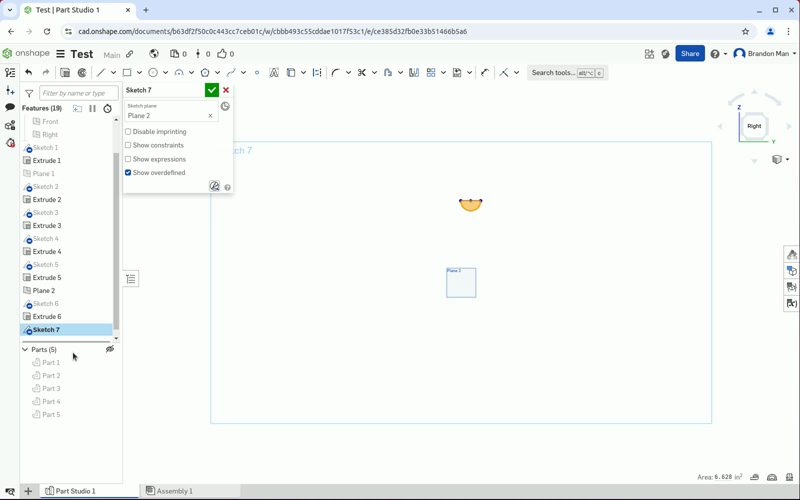
key(shift+e)
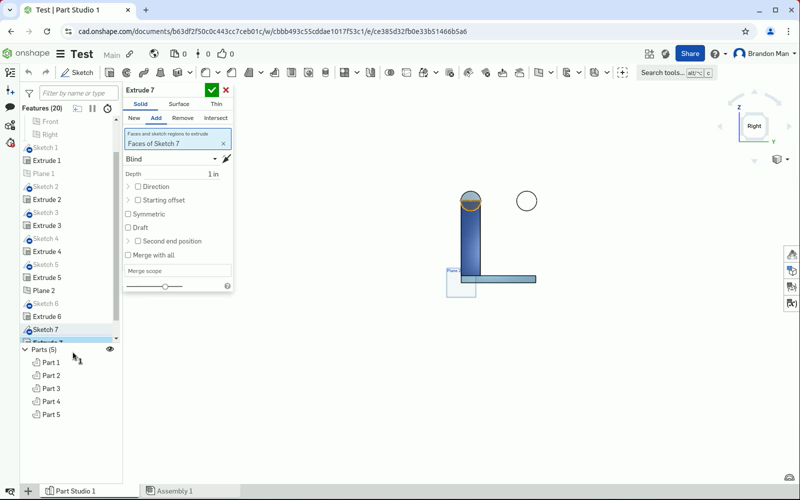
mouse_move(143, 106)
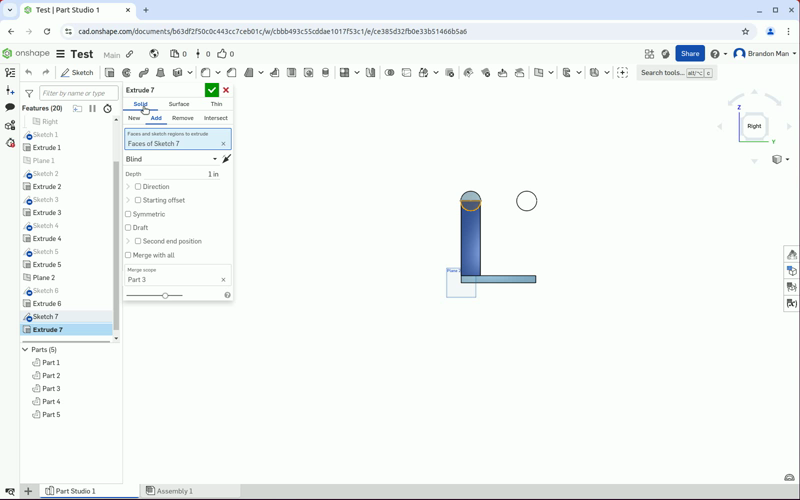
click(143, 106)
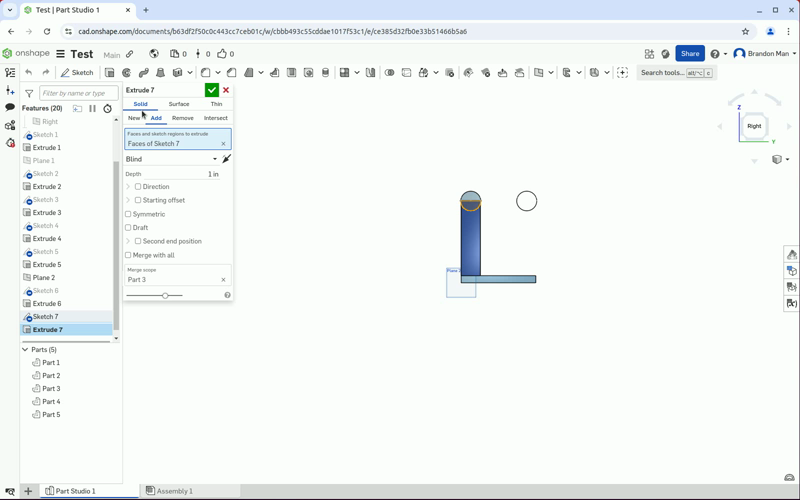
mouse_move(137, 120)
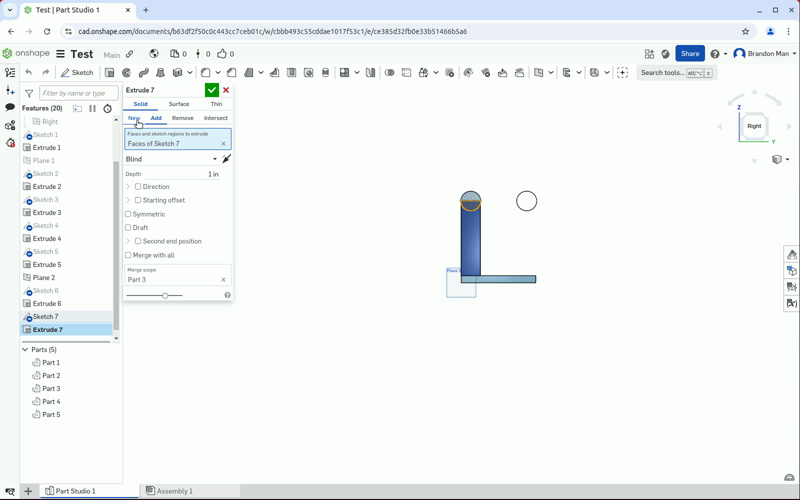
click(137, 120)
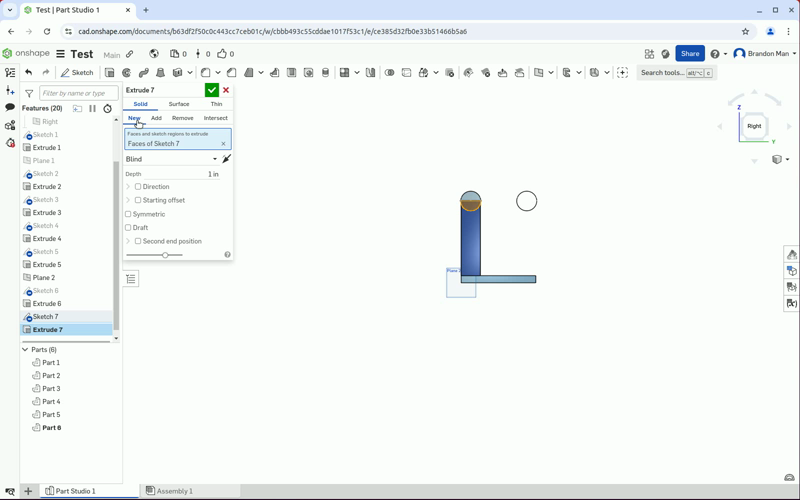
key(tab, 4)
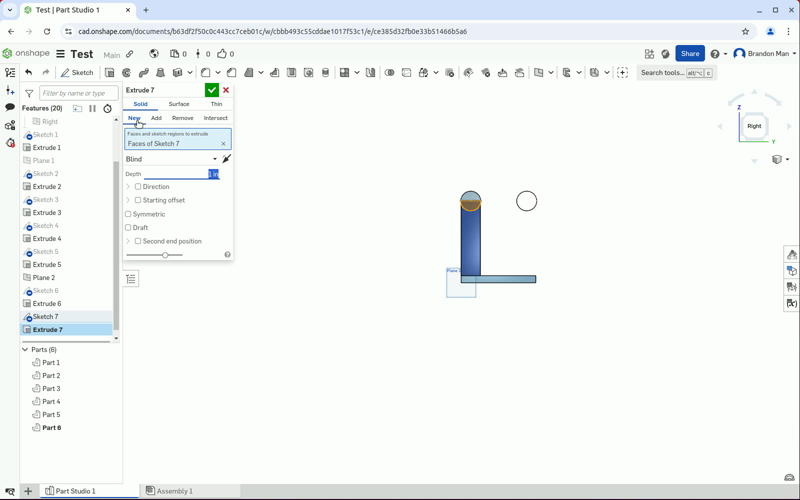
text(-5.777)
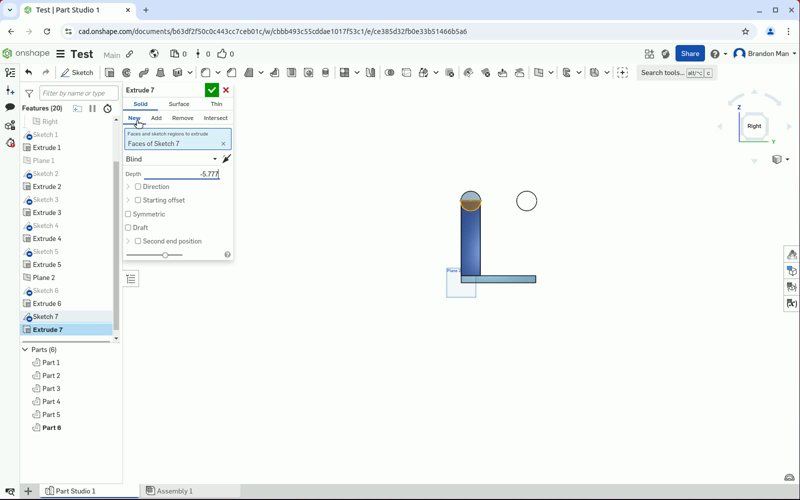
key(enter)
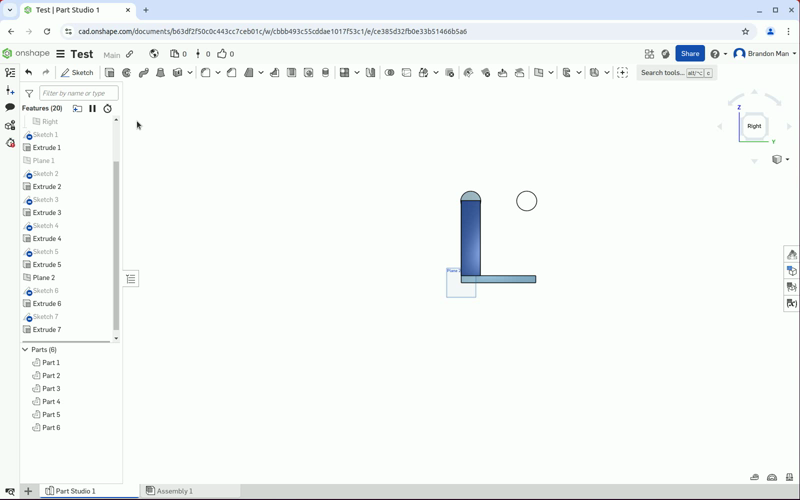
key(shift+h)
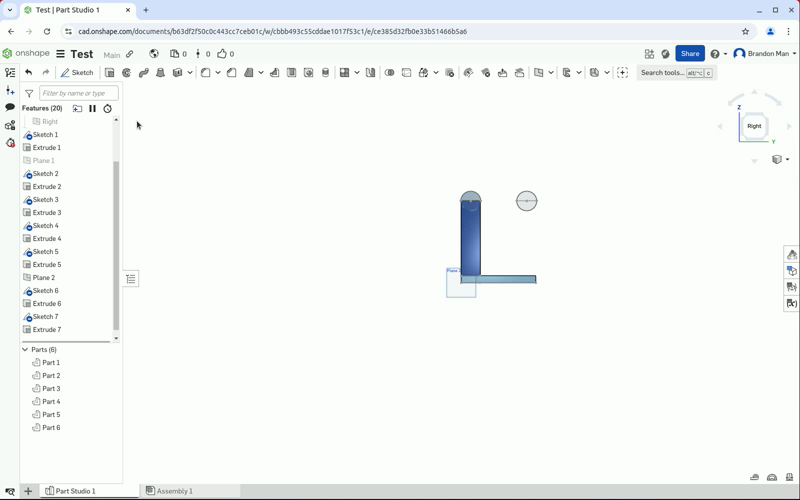
key(shift+h)
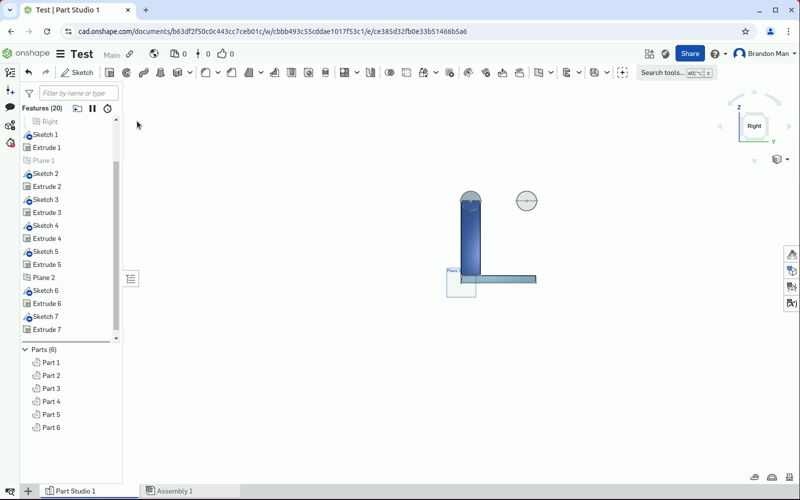
key(shift+7)
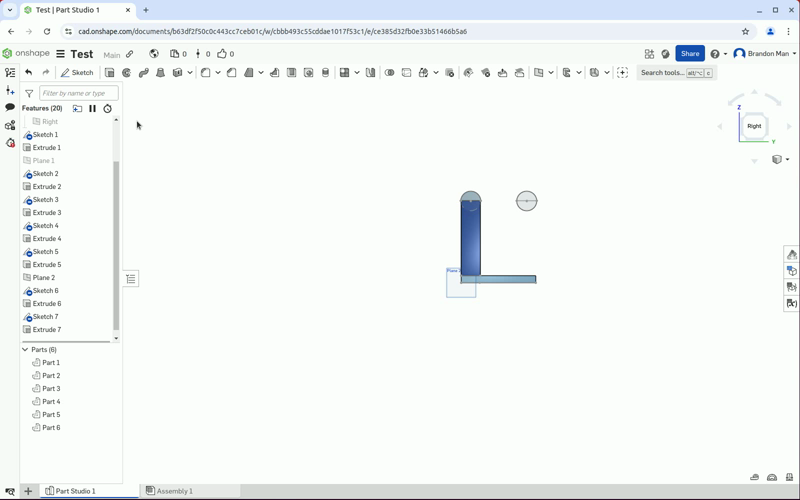
key(right, 2)
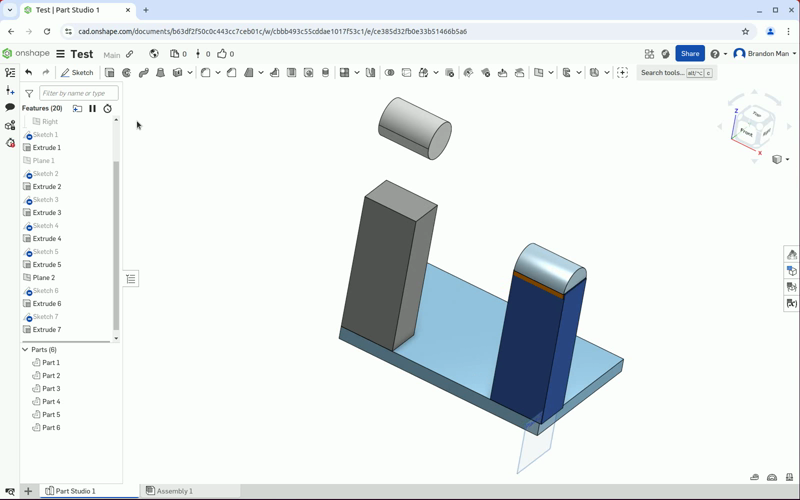
key(down, 2)
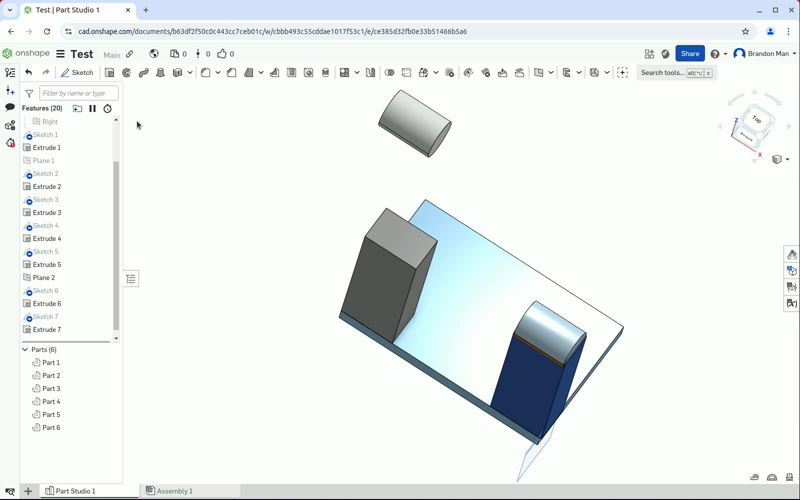
key(up, 2)
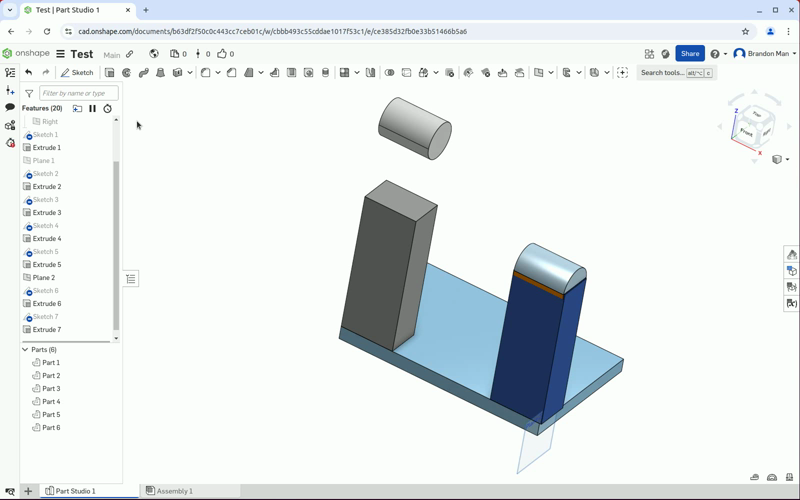
key(left, 2)
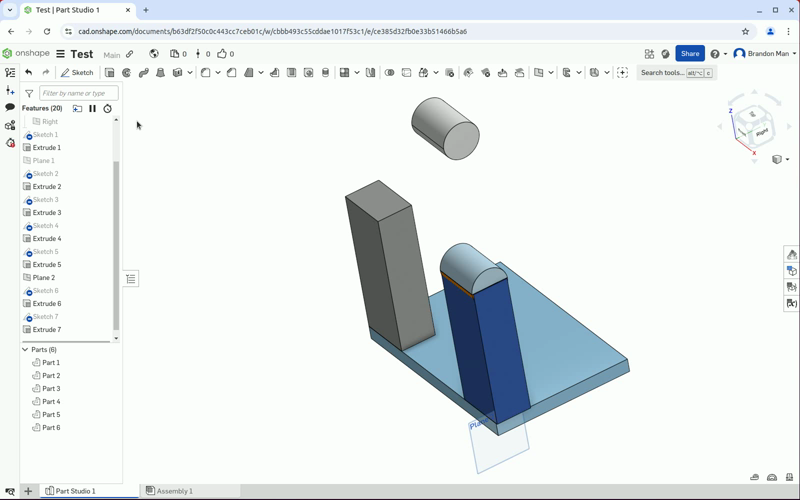
mouse_move(69, 137)
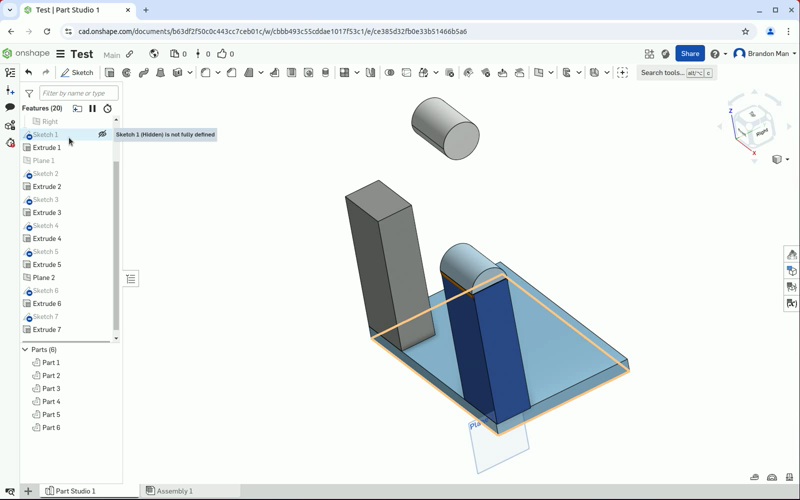
click(69, 137)